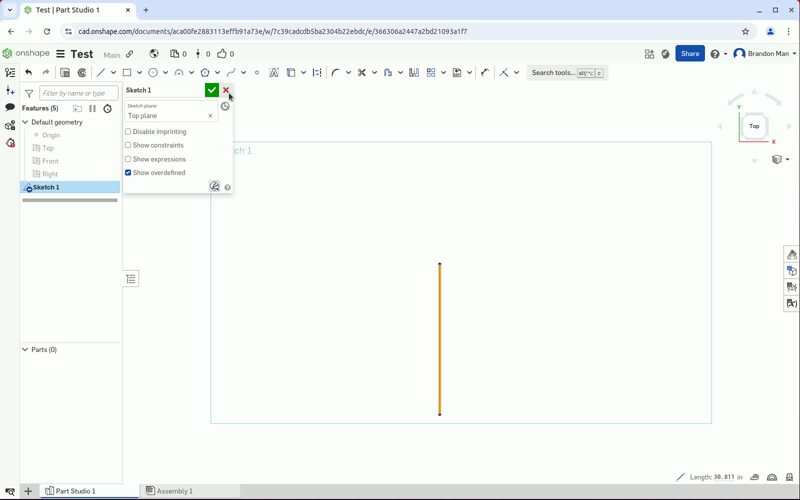
key(shift+h)
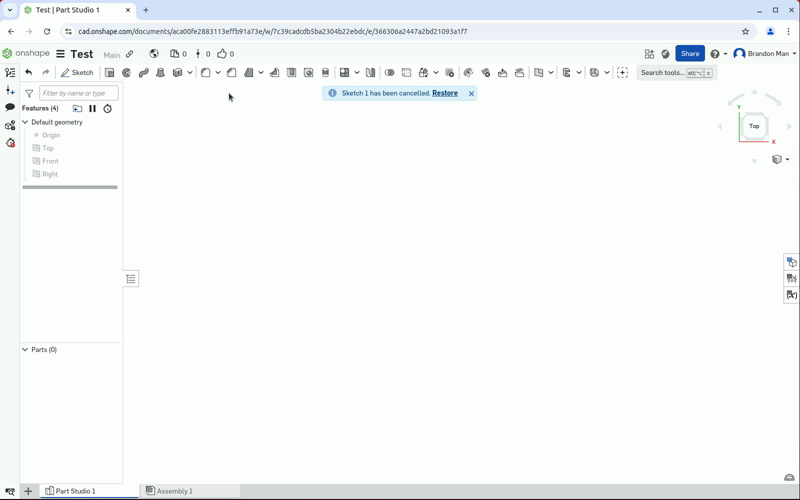
mouse_move(73, 352)
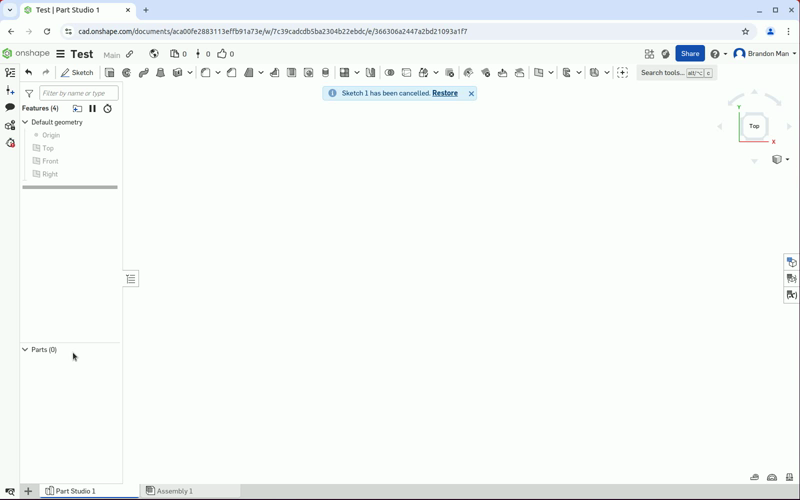
key(y)
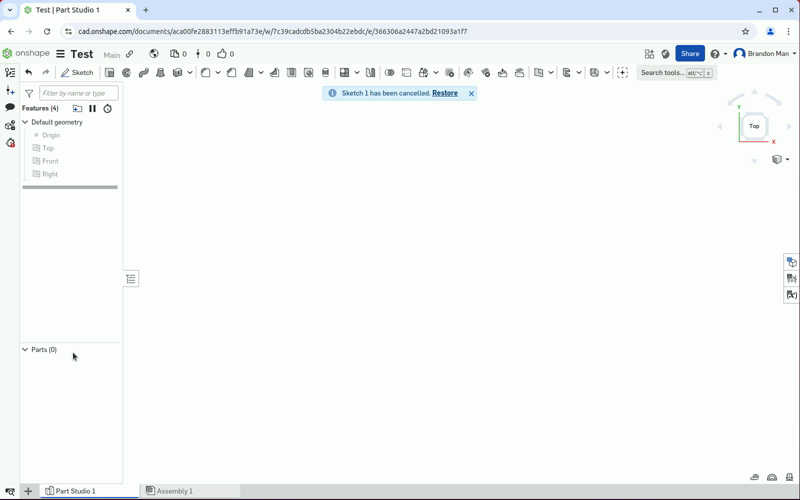
key(shift+p)
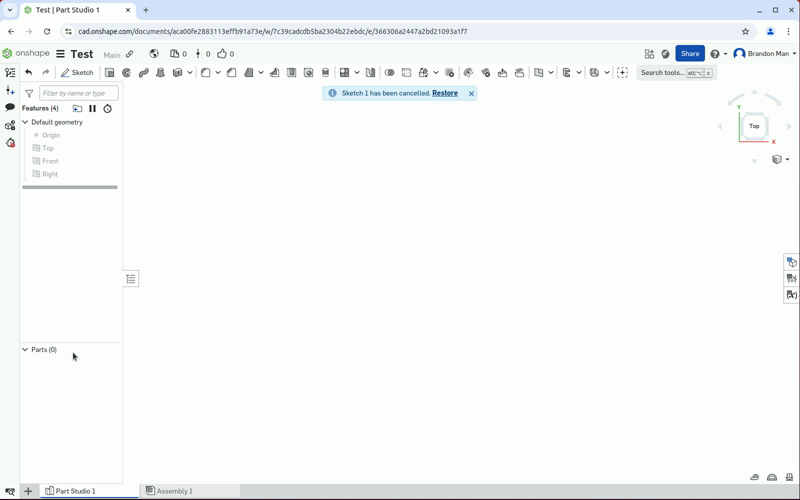
key(space)
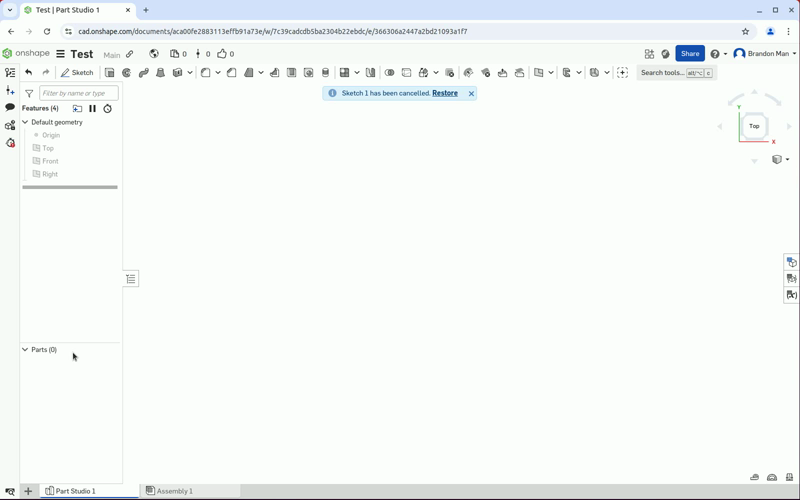
key_down(shift)
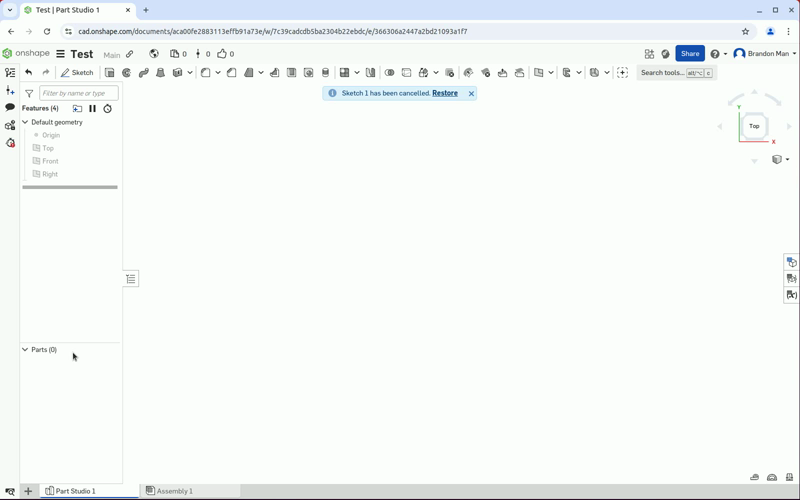
key(up)
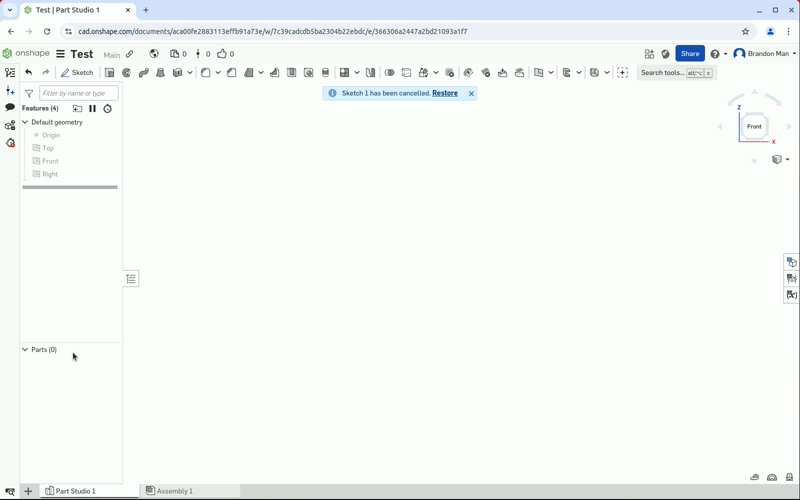
key_up(shift)
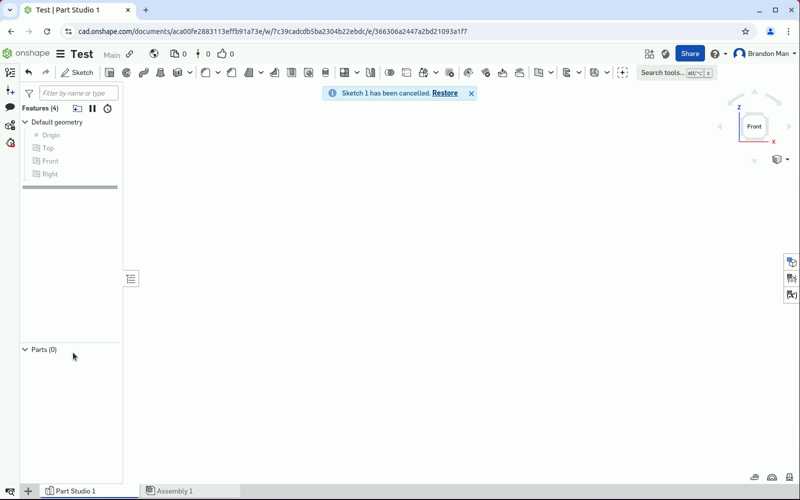
mouse_move(73, 352)
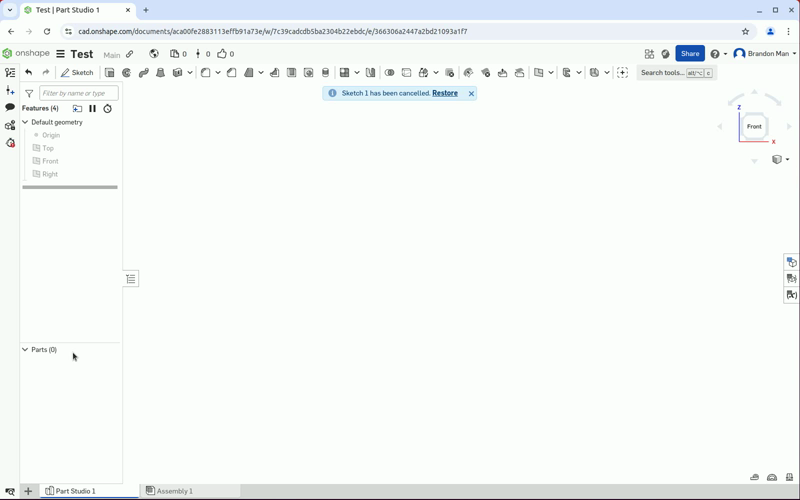
key(shift+y)
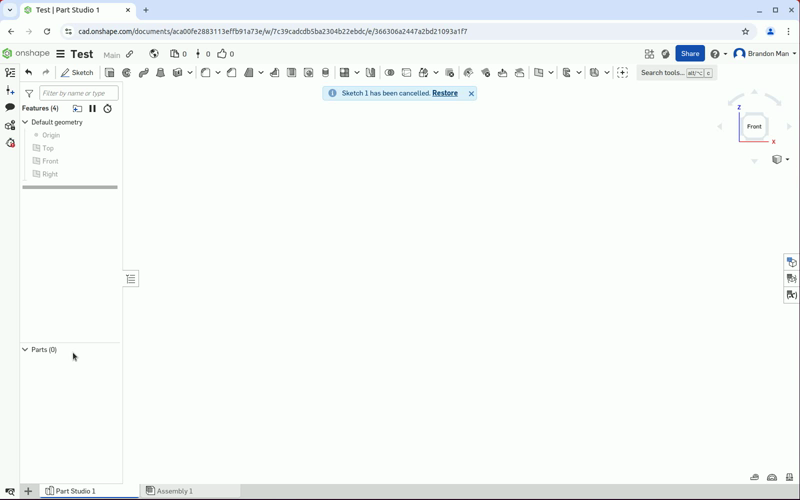
key(shift+s)
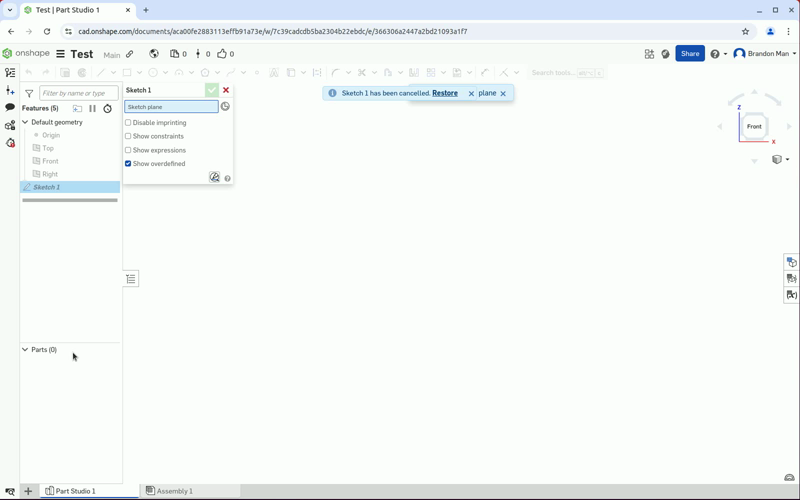
mouse_move(73, 163)
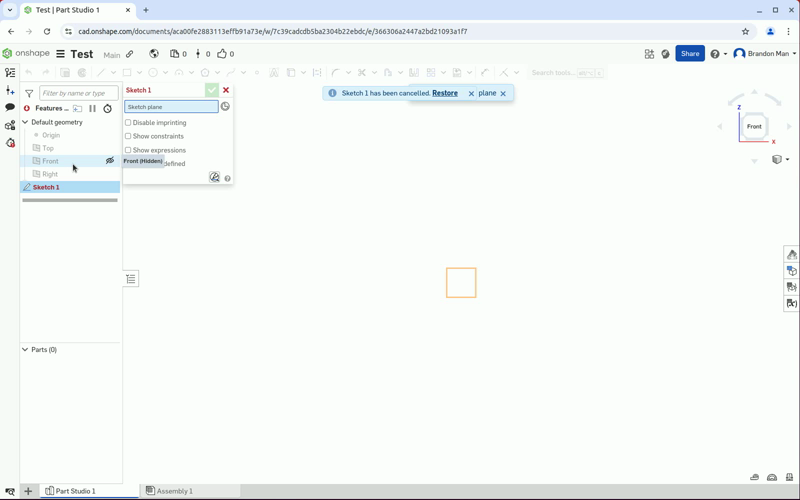
click(73, 163)
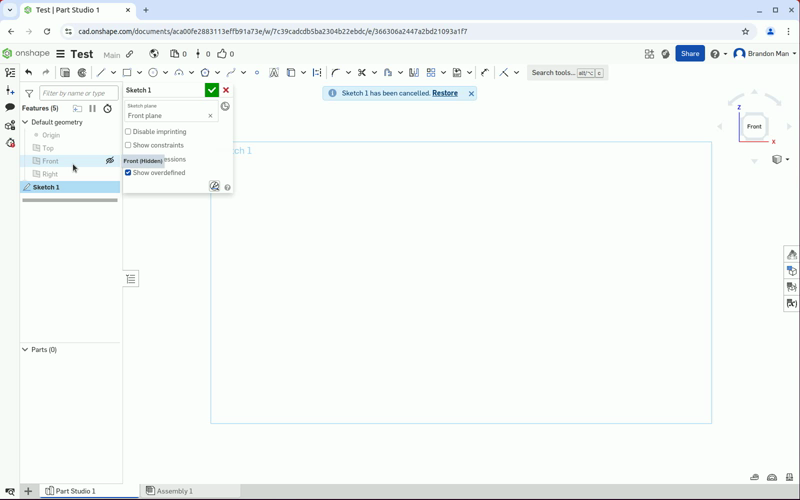
mouse_move(73, 352)
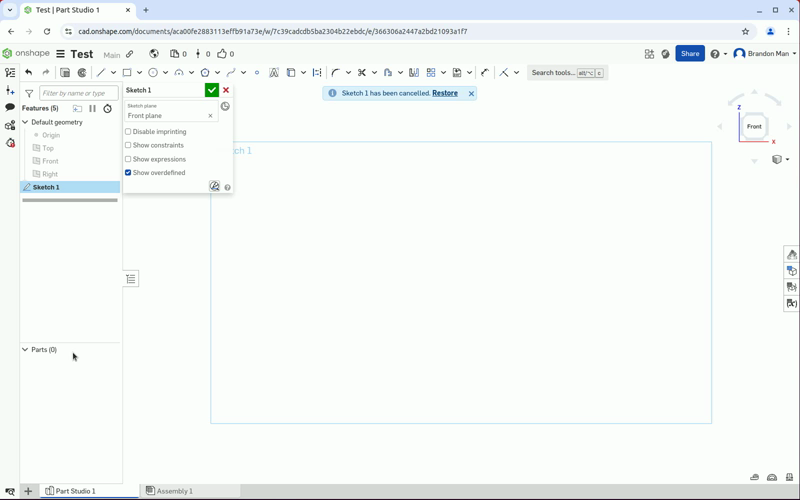
key(y)
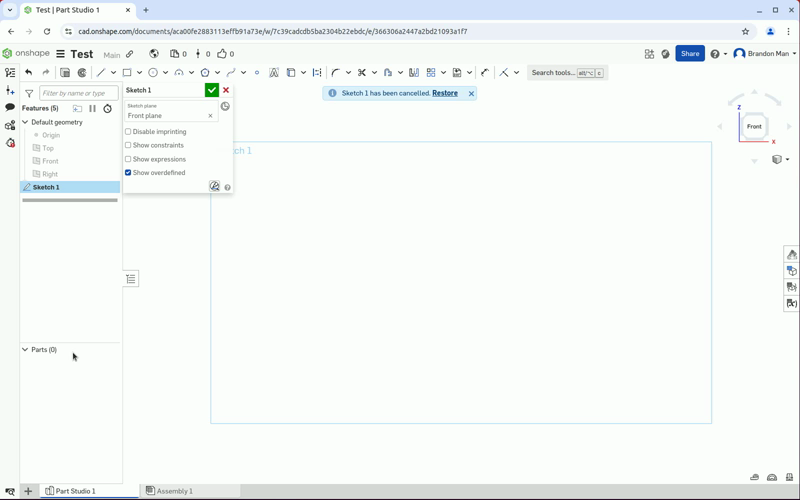
key(l)
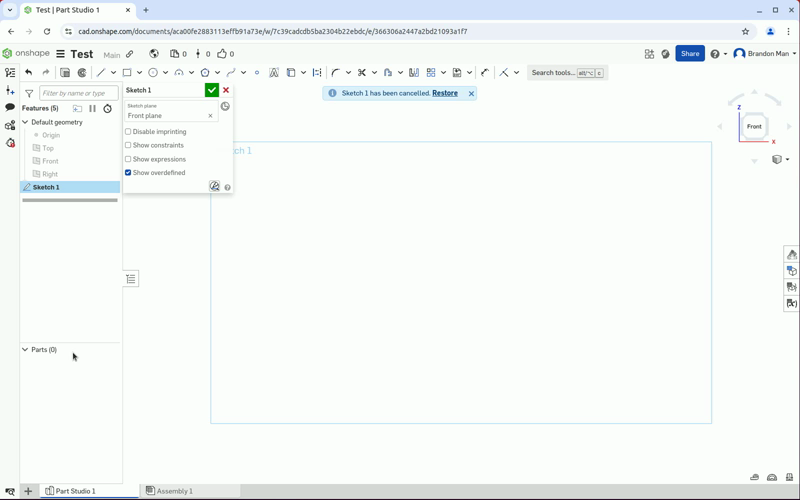
key_down(shift)
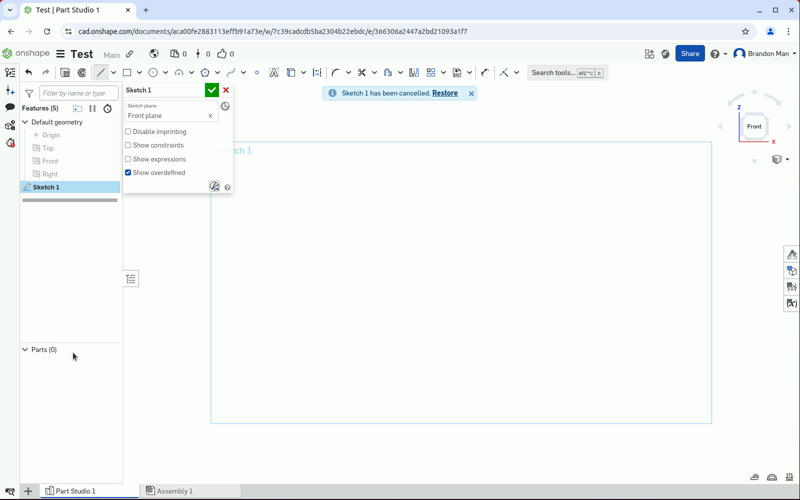
mouse_move(348, 284)
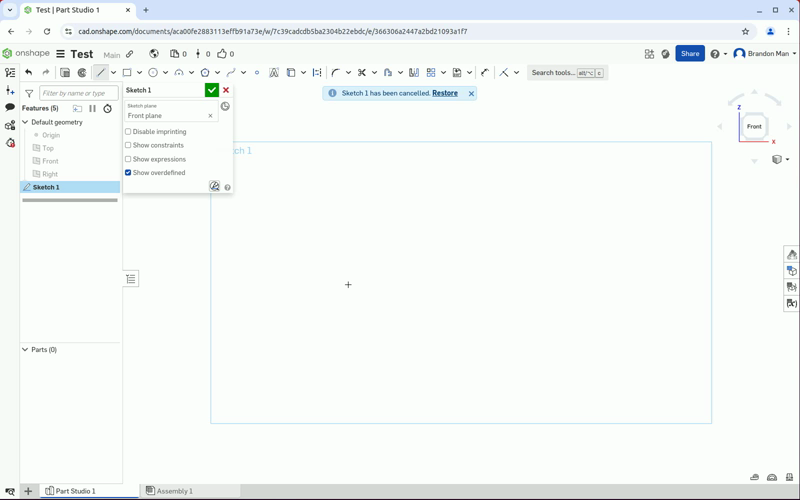
click(348, 284)
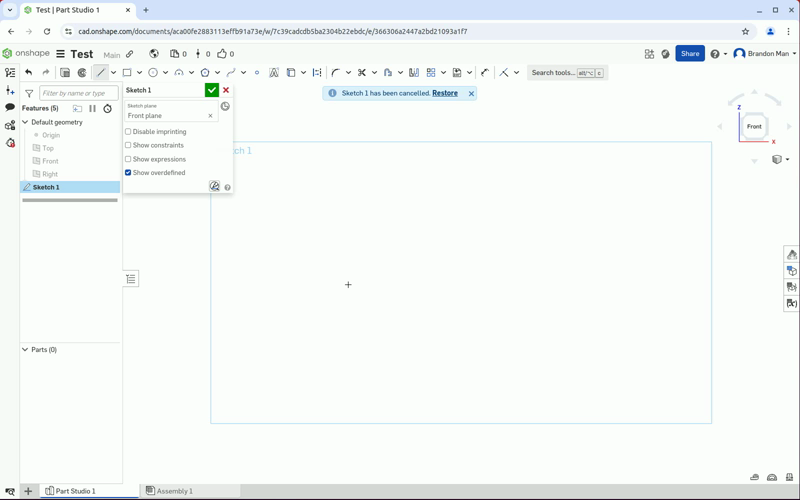
key_up(shift)
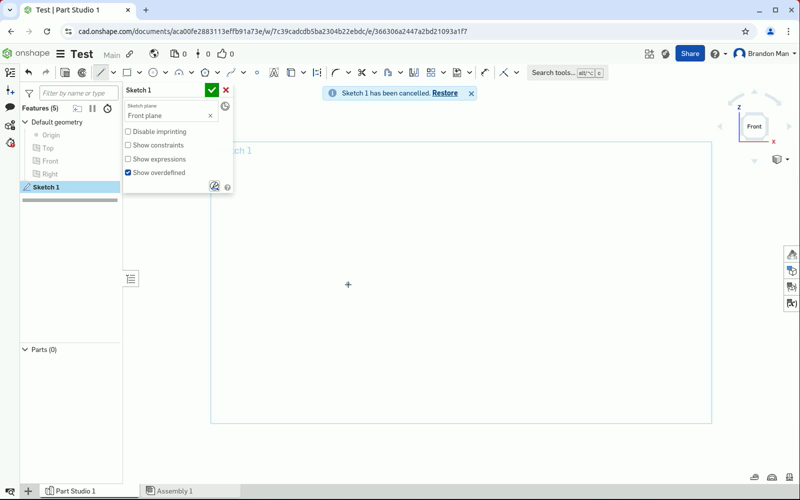
key_down(shift)
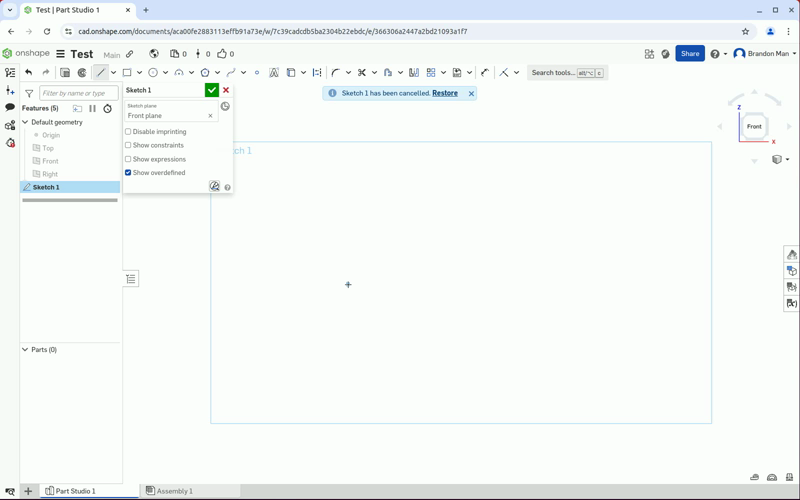
mouse_move(458, 284)
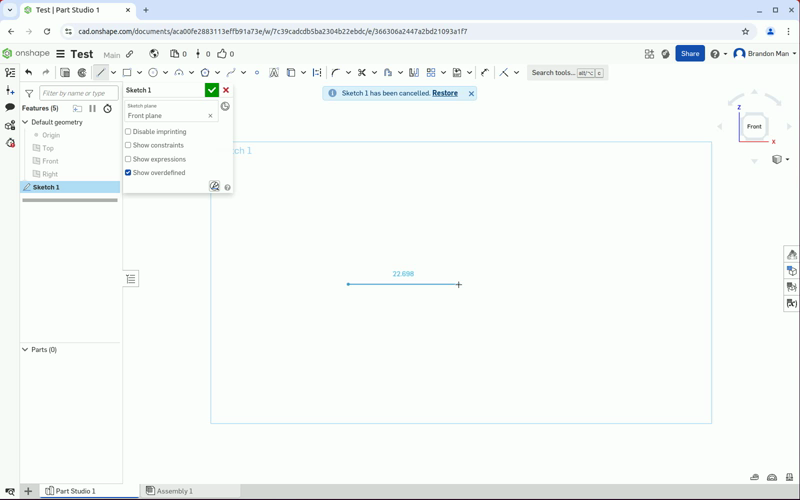
click(458, 284)
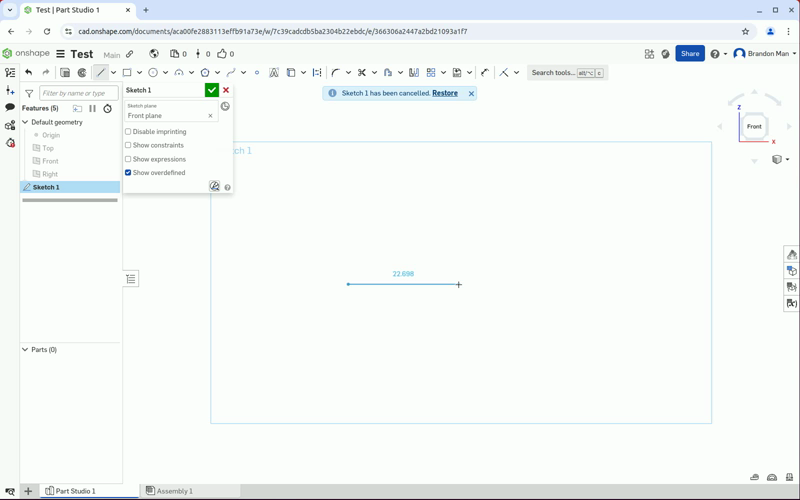
key_up(shift)
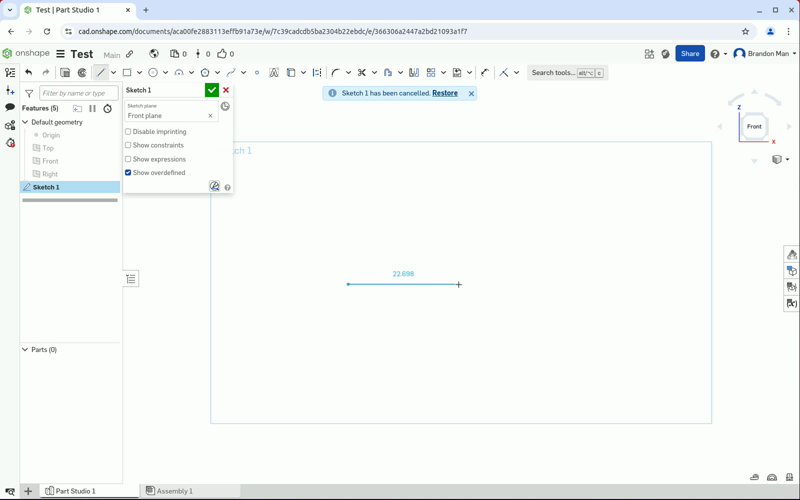
key_down(shift)
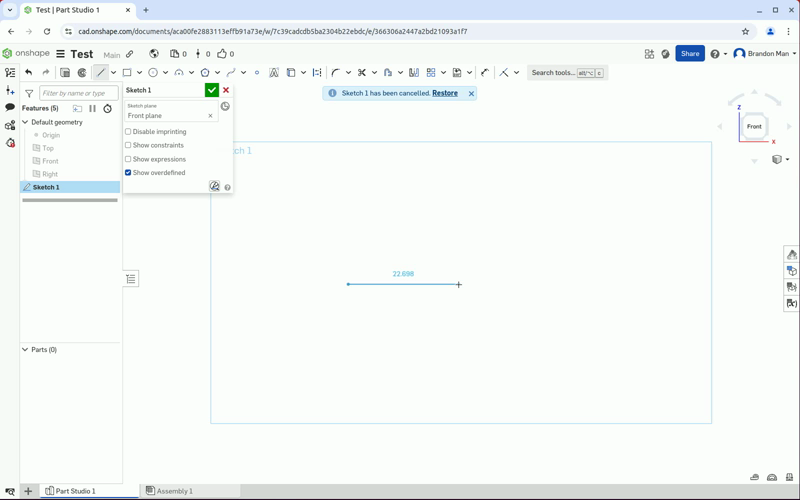
mouse_move(489, 284)
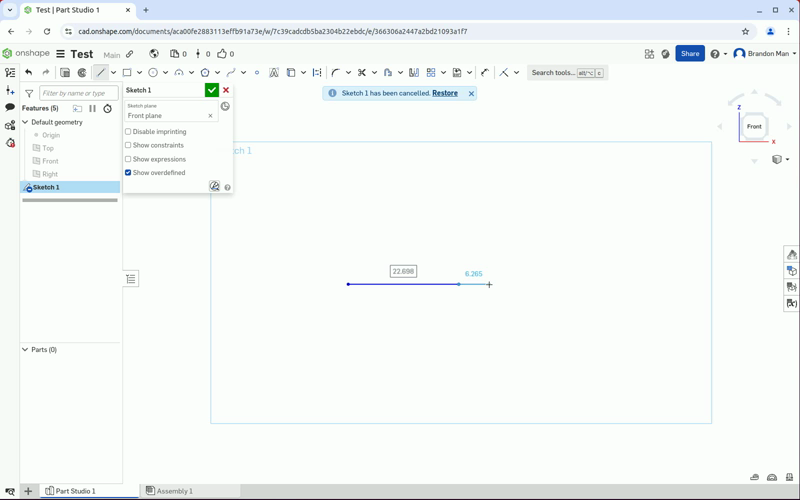
mouse_move(461, 284)
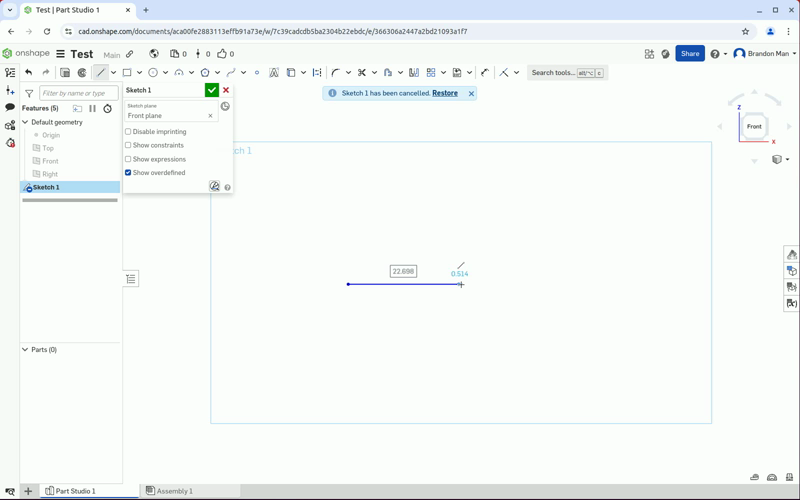
scroll(6)
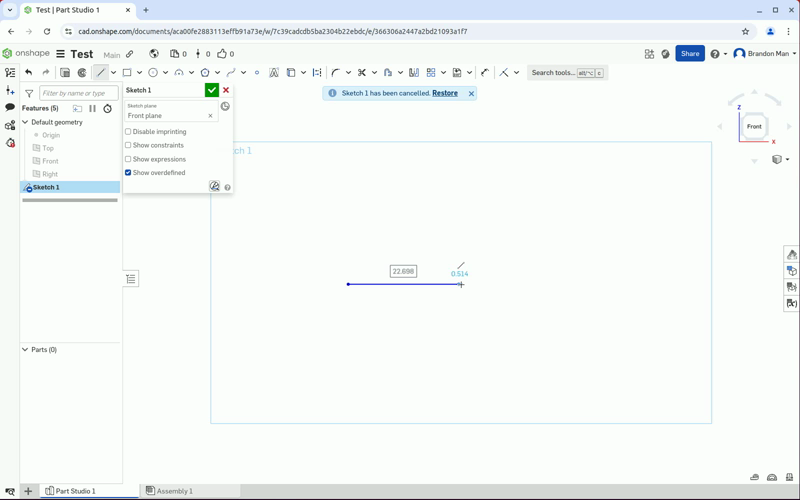
scroll(6)
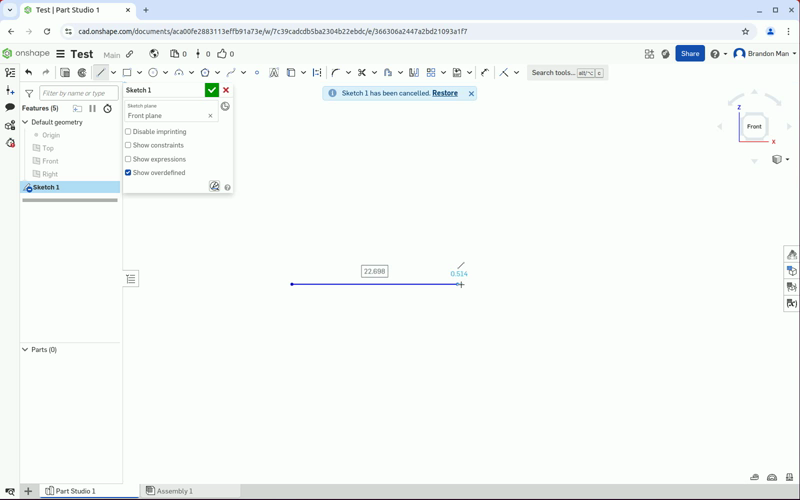
scroll(6)
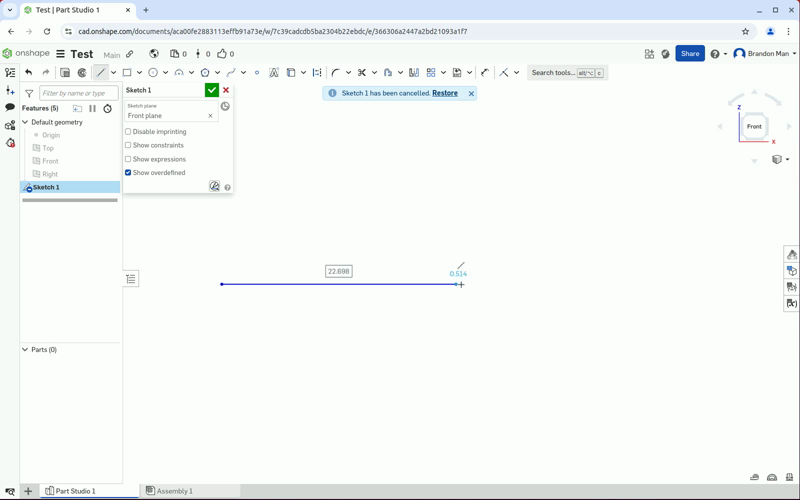
scroll(6)
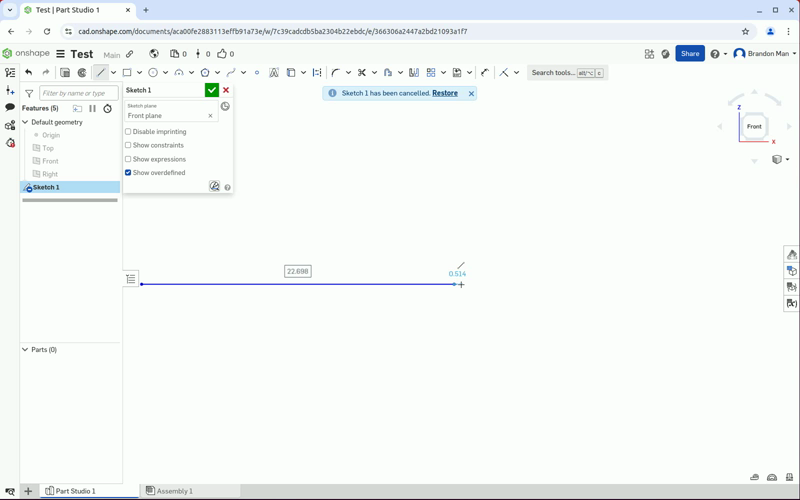
scroll(6)
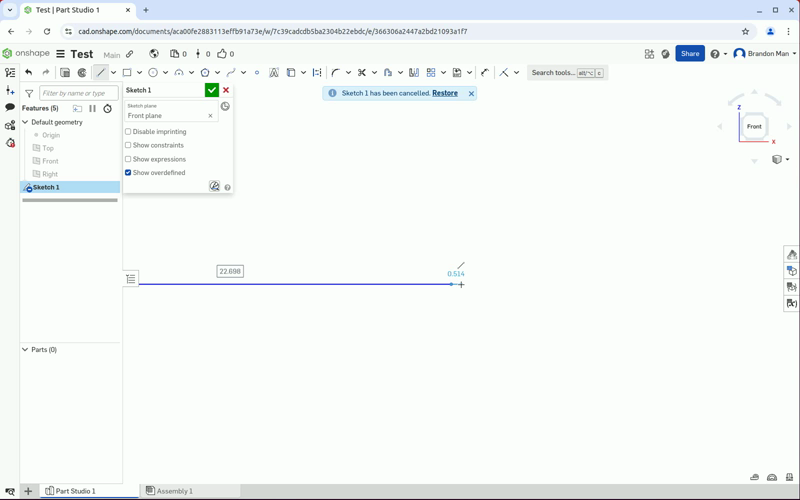
scroll(6)
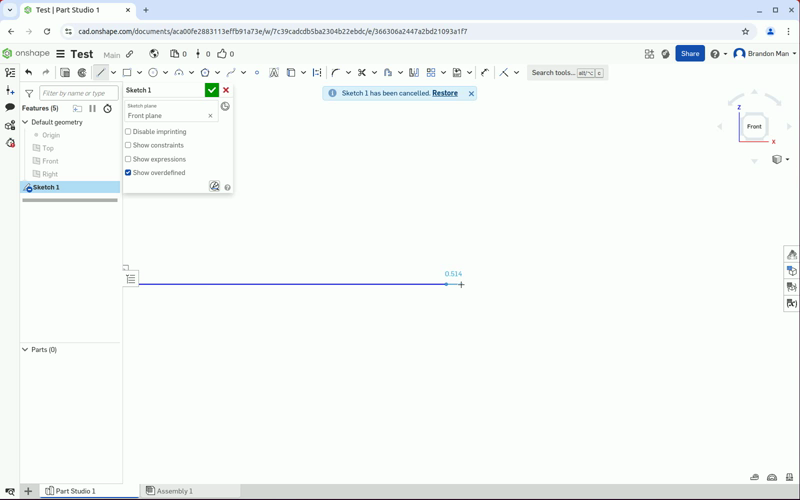
scroll(6)
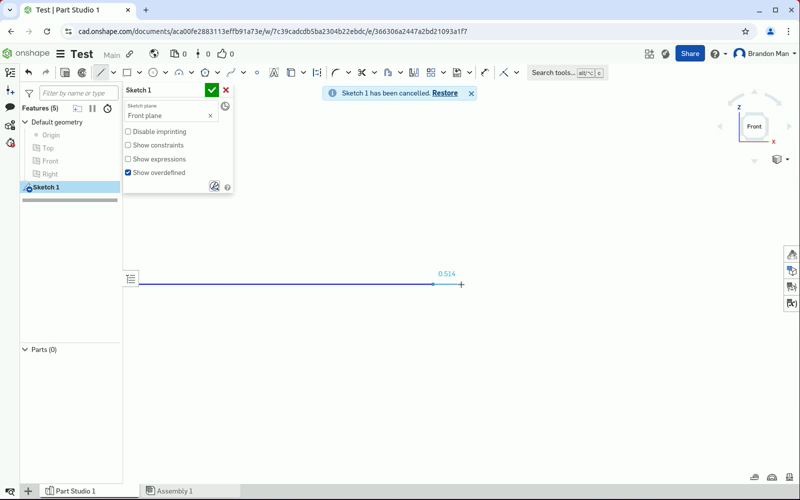
click(461, 284)
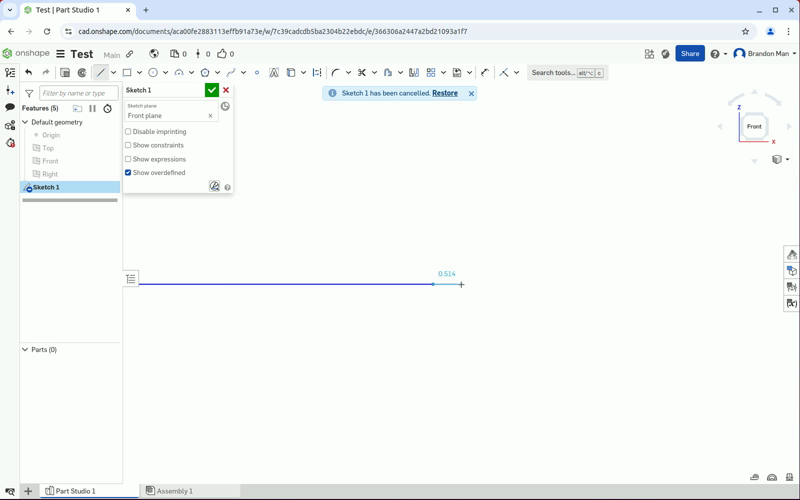
scroll(-6)
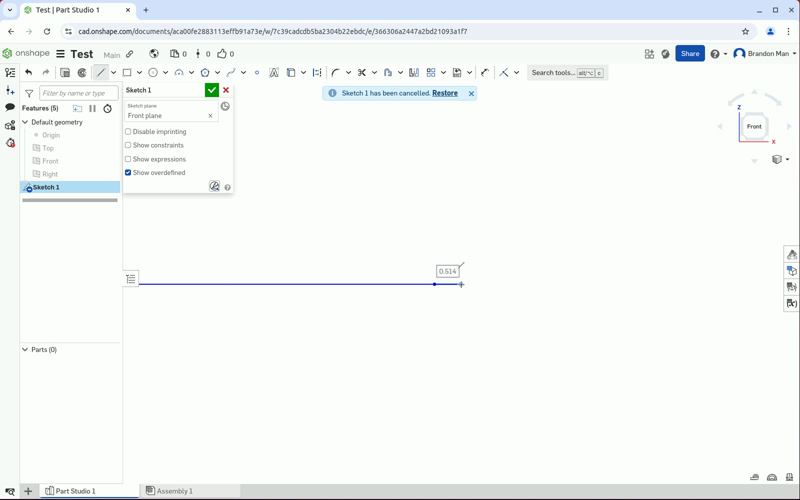
scroll(-6)
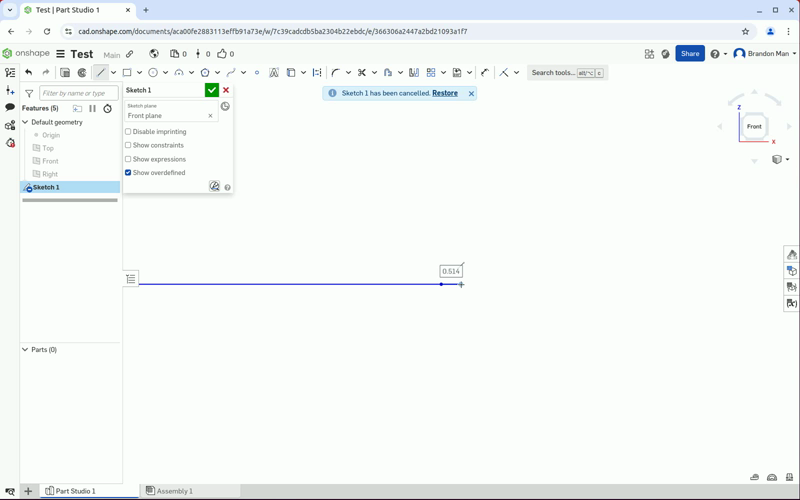
scroll(-6)
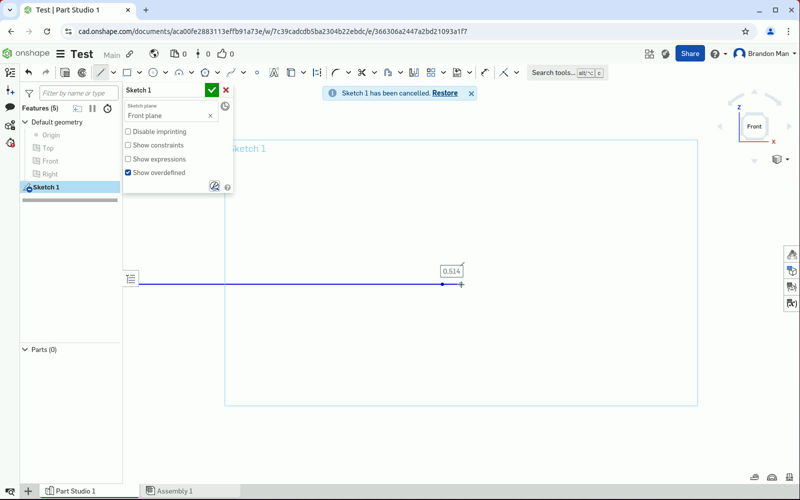
scroll(-6)
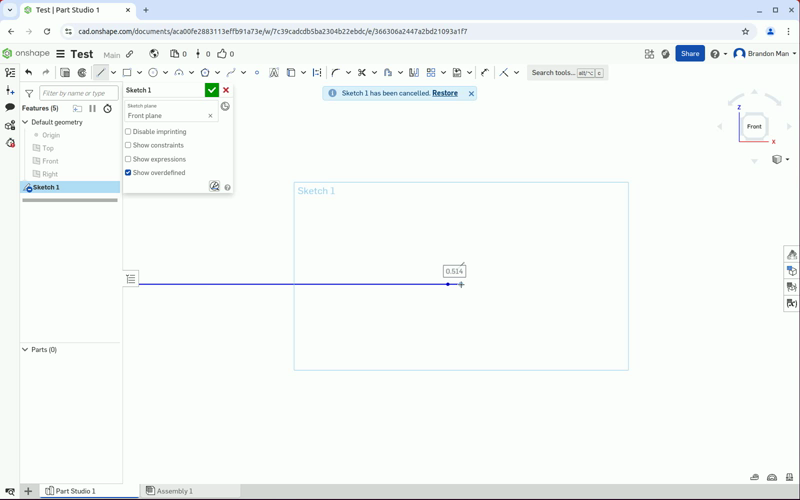
scroll(-6)
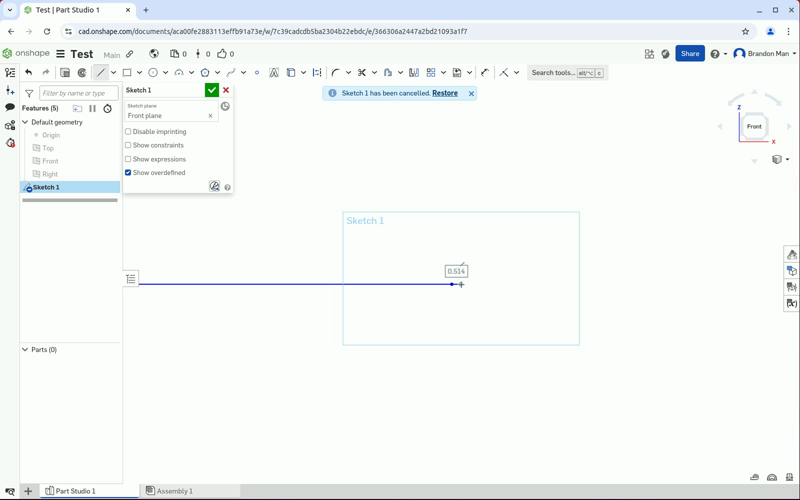
scroll(-6)
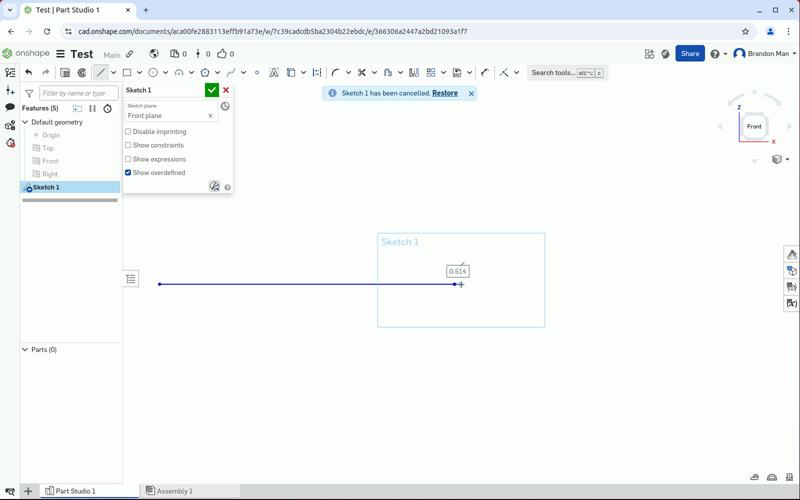
scroll(-6)
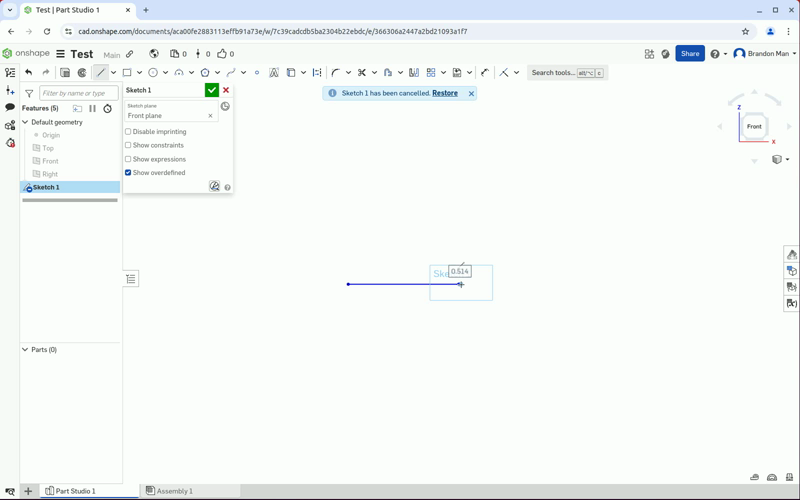
key_up(shift)
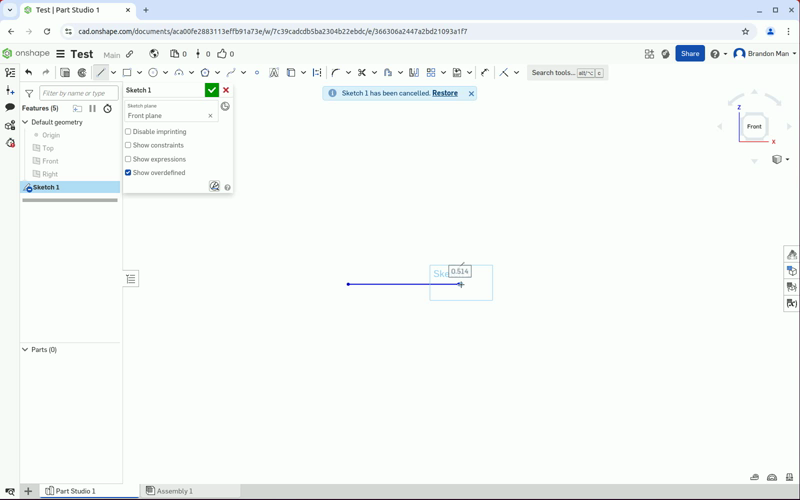
key_down(shift)
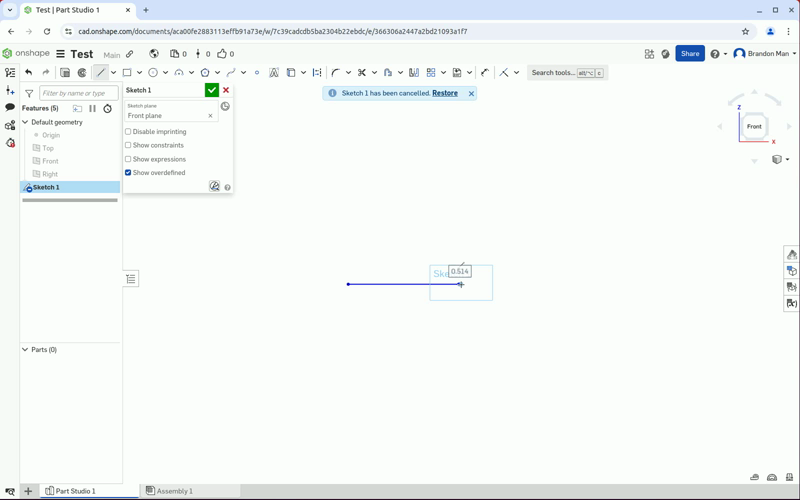
mouse_move(572, 284)
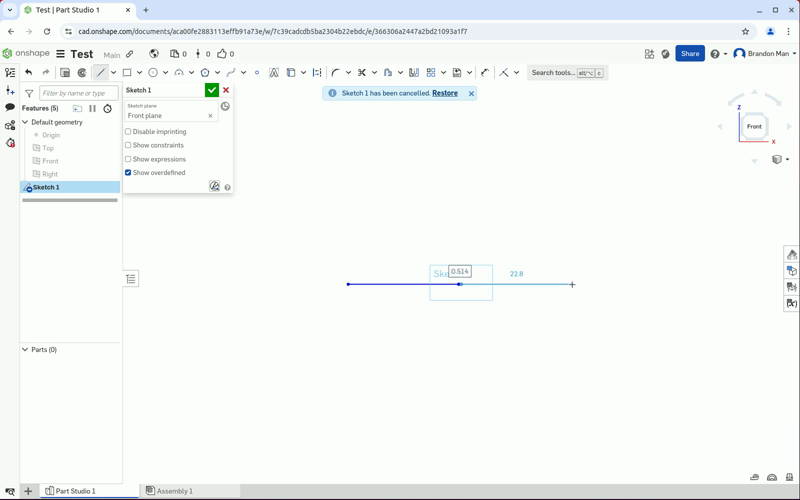
click(572, 284)
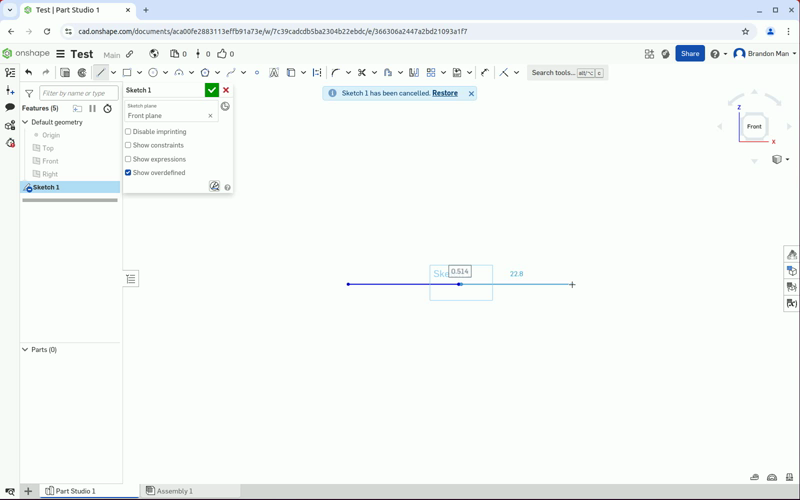
key_up(shift)
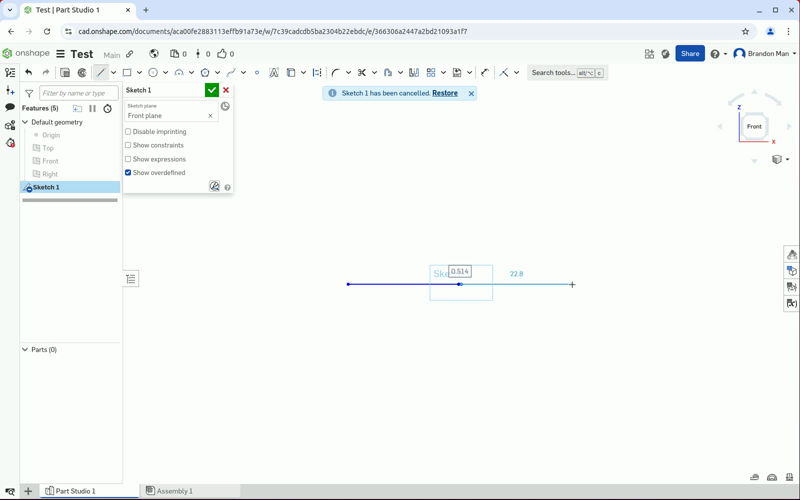
key_down(shift)
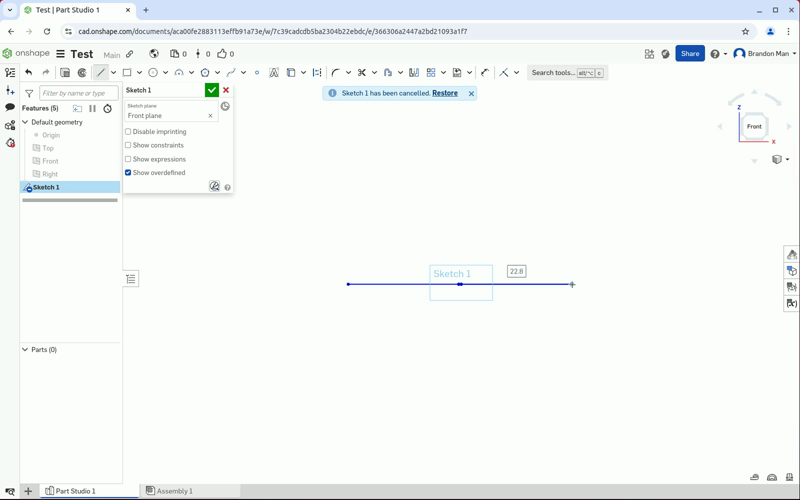
mouse_move(589, 284)
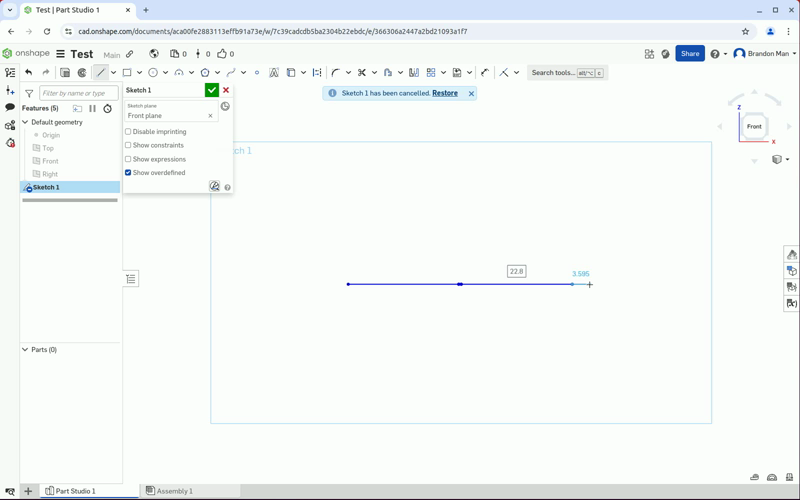
mouse_move(572, 281)
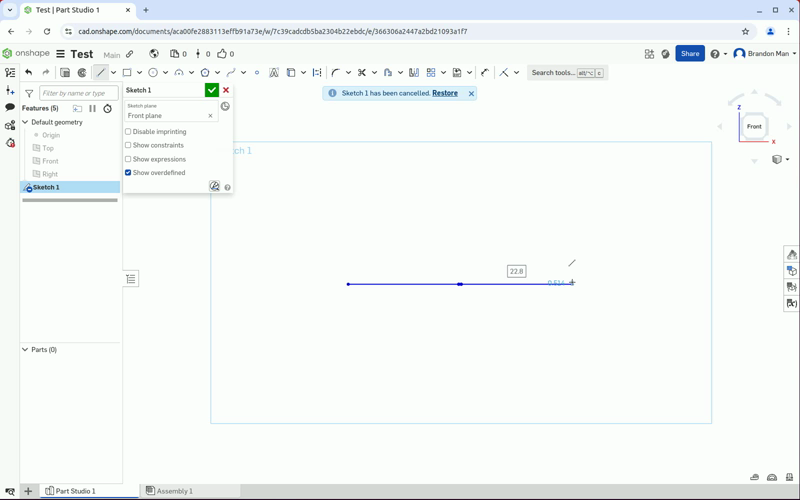
scroll(6)
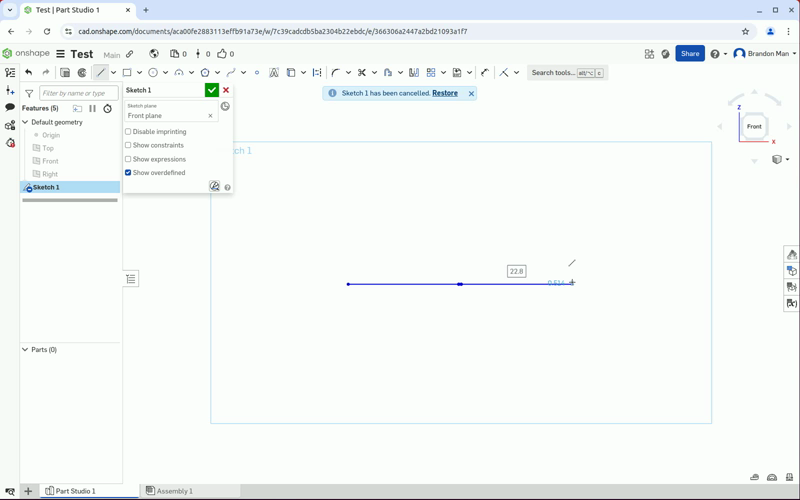
scroll(6)
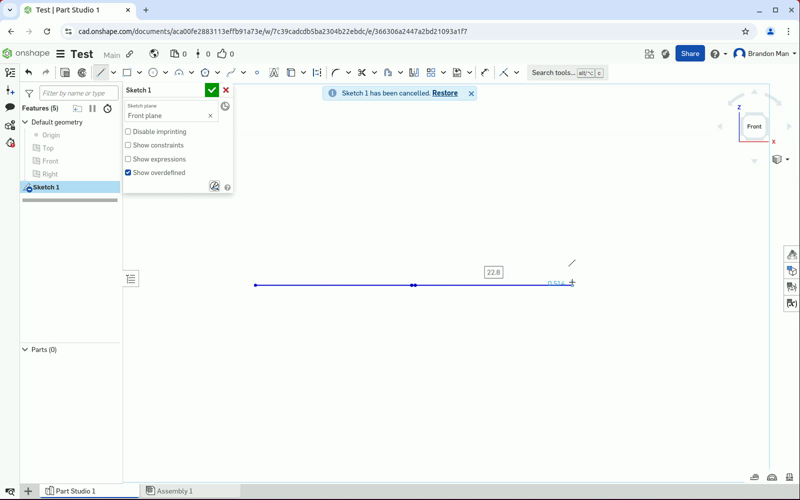
scroll(6)
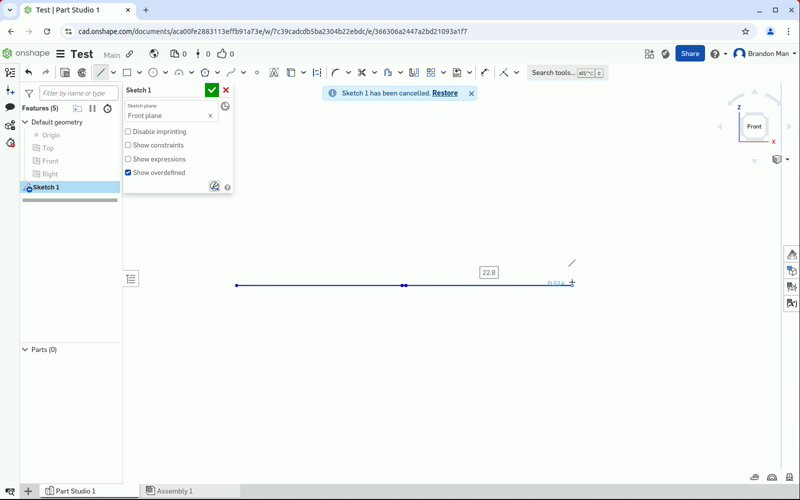
scroll(6)
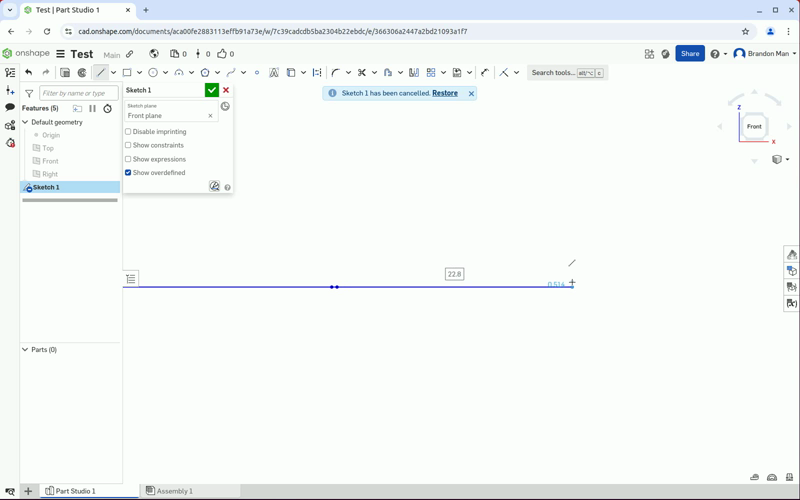
scroll(6)
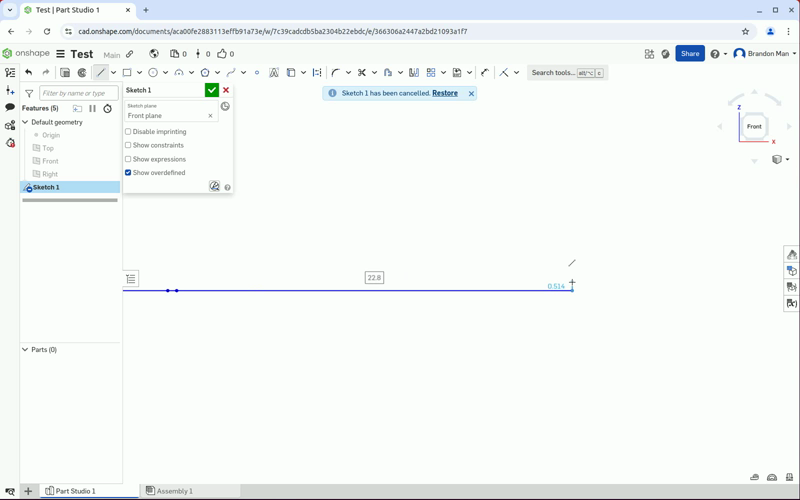
scroll(6)
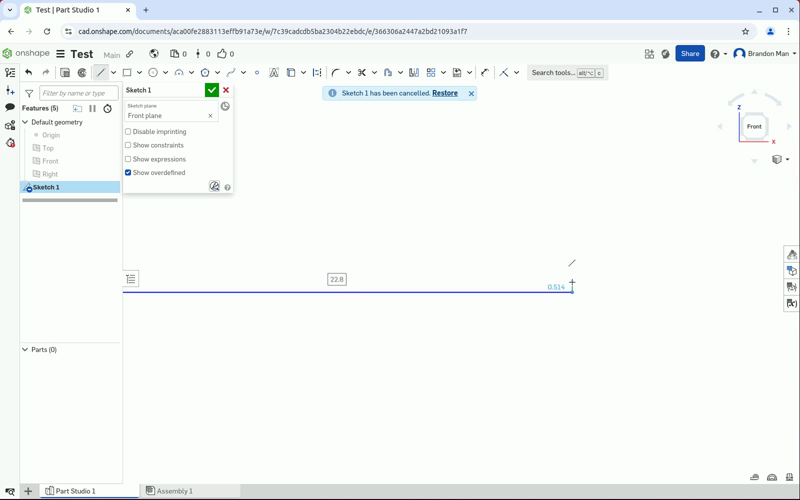
scroll(6)
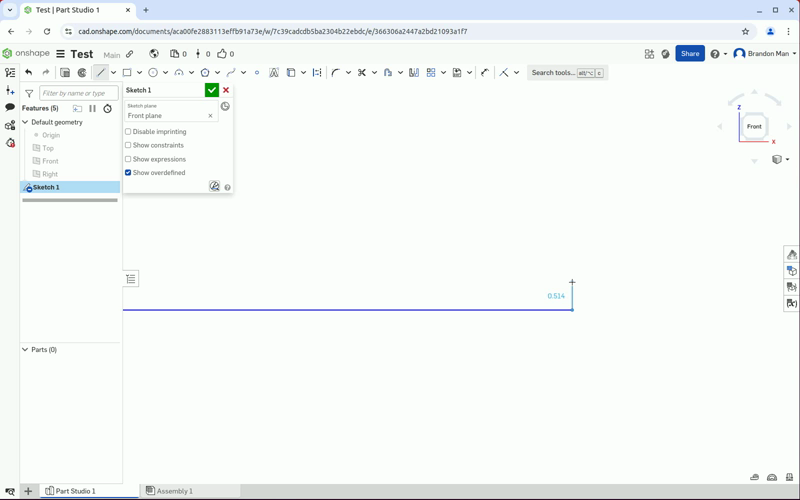
click(572, 281)
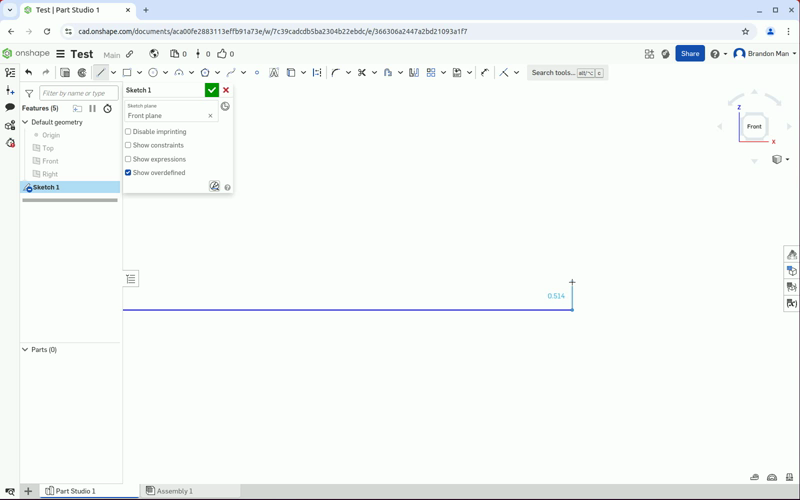
scroll(-6)
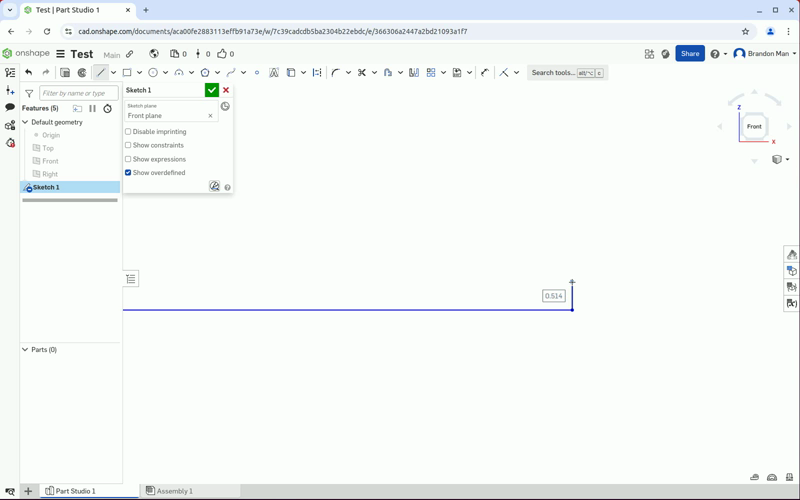
scroll(-6)
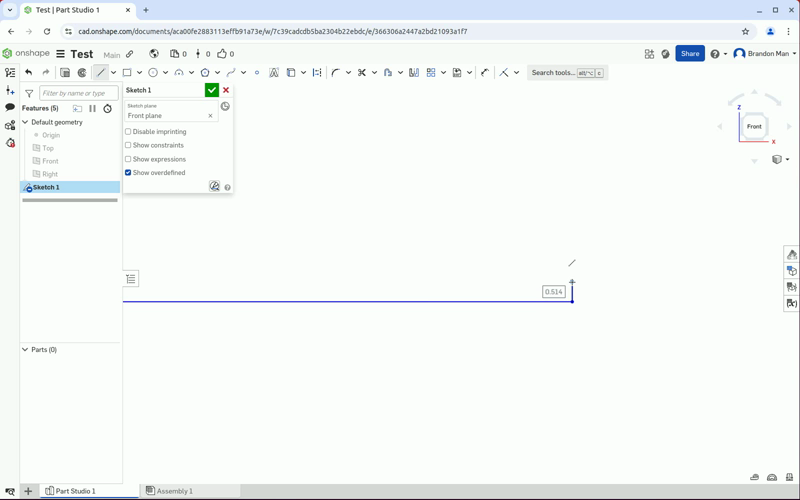
scroll(-6)
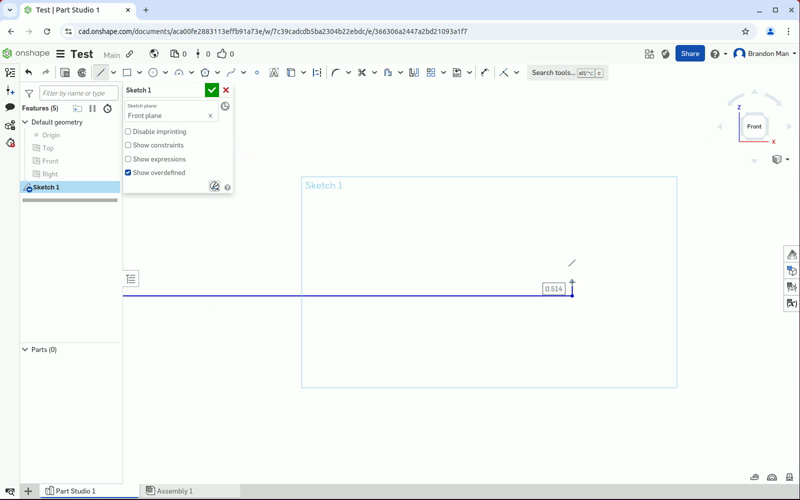
scroll(-6)
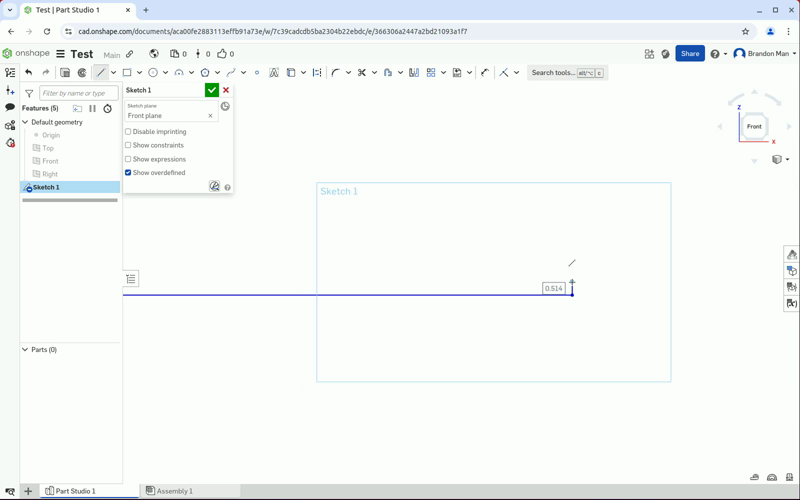
scroll(-6)
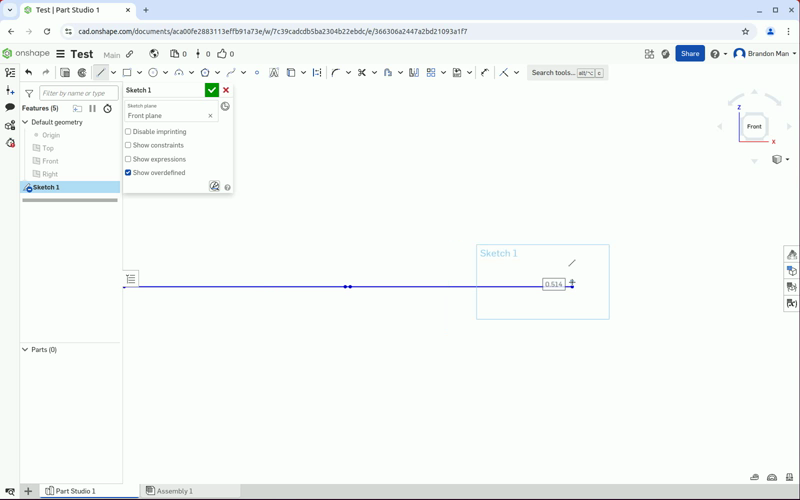
scroll(-6)
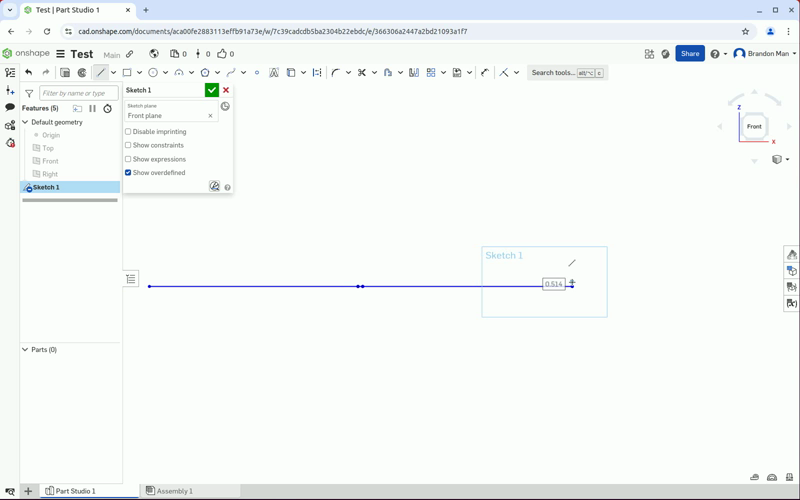
scroll(-6)
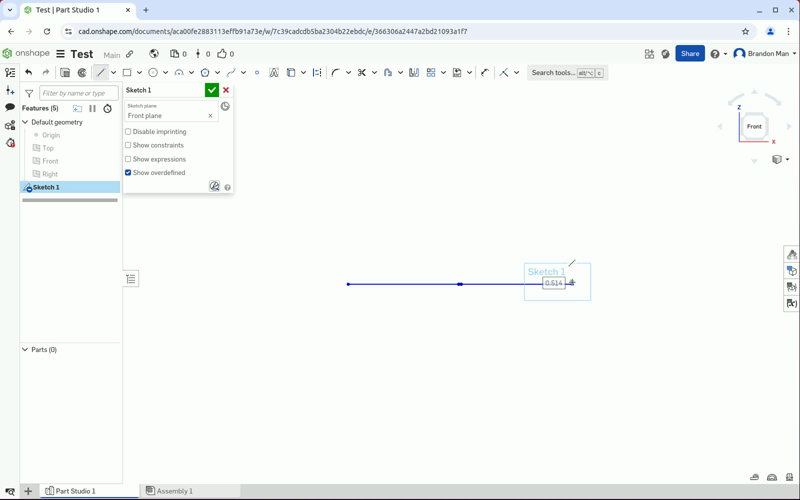
key_up(shift)
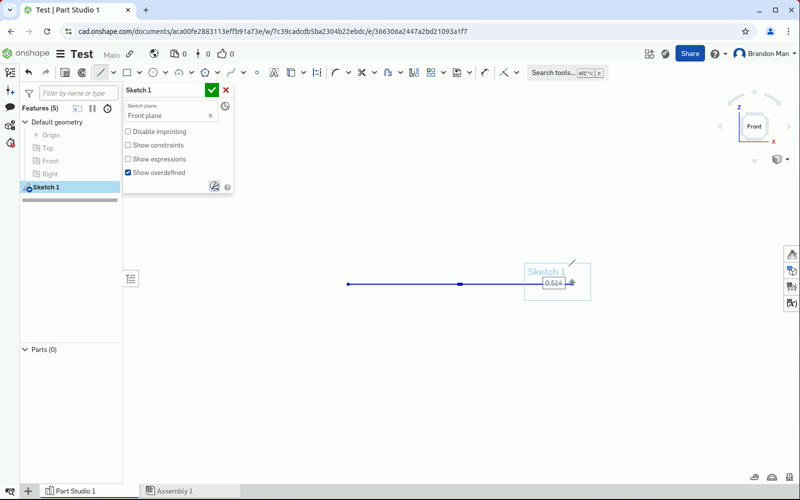
key_down(shift)
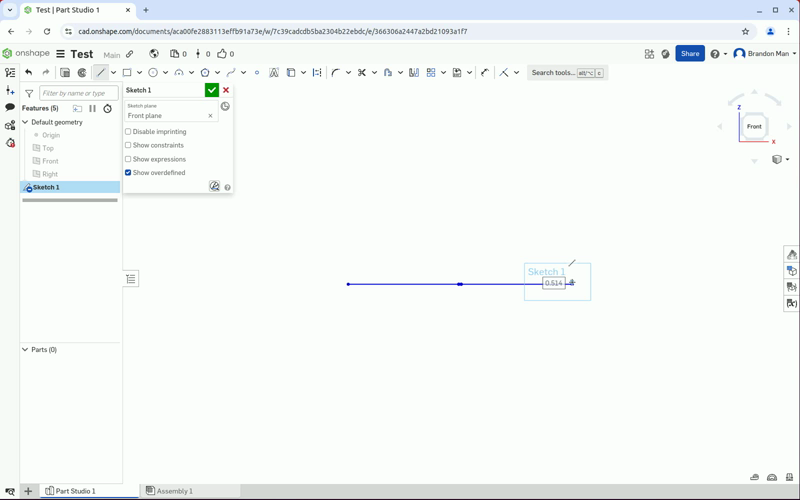
mouse_move(461, 281)
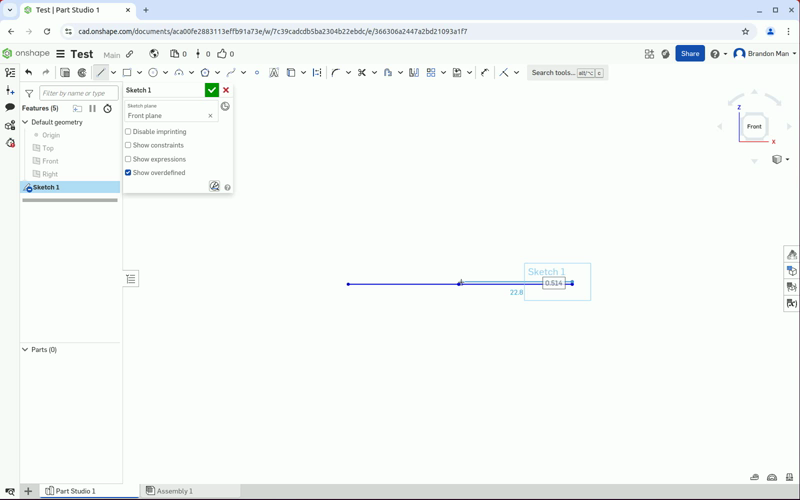
scroll(6)
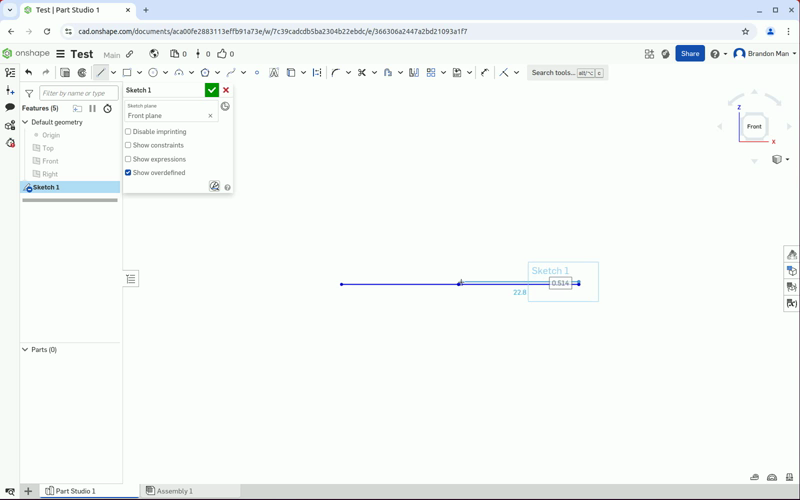
scroll(6)
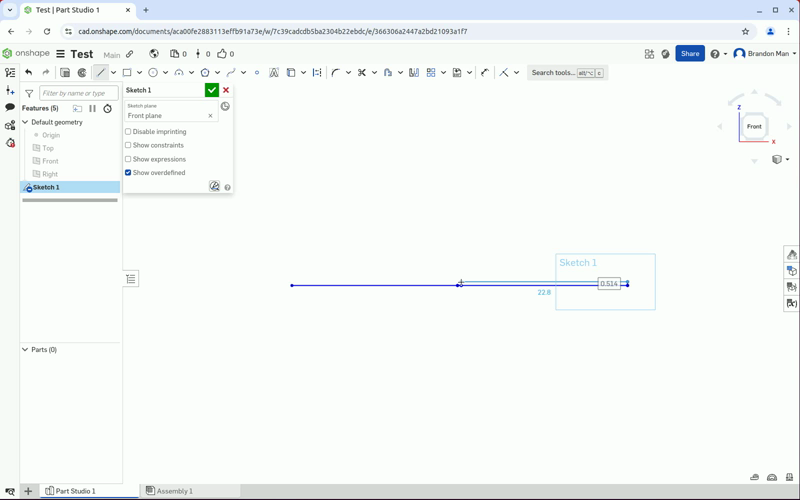
scroll(6)
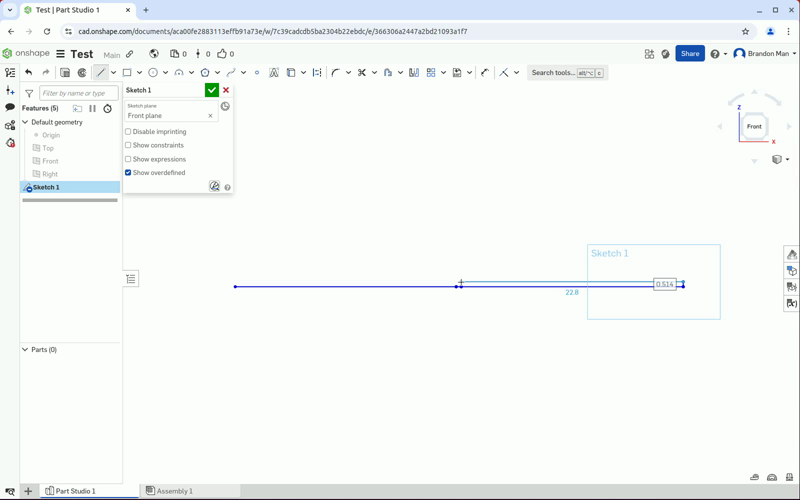
scroll(6)
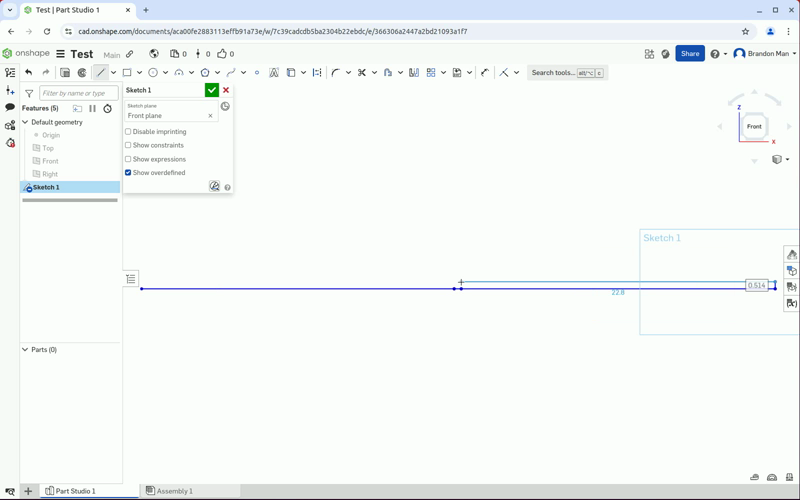
scroll(6)
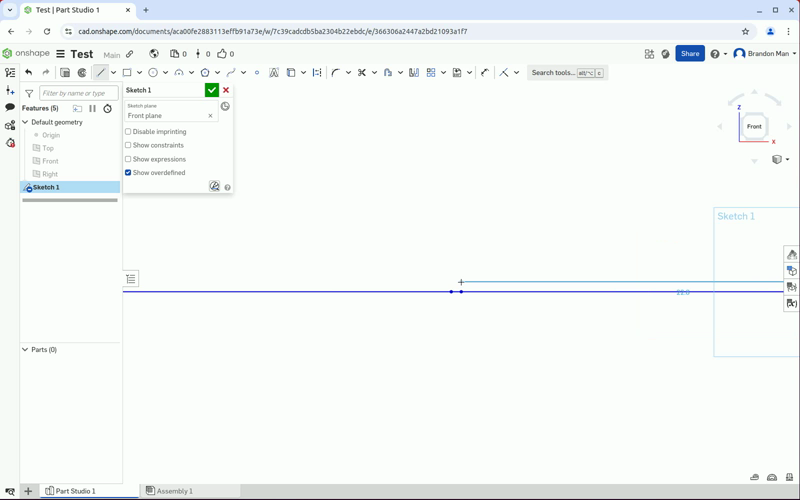
scroll(6)
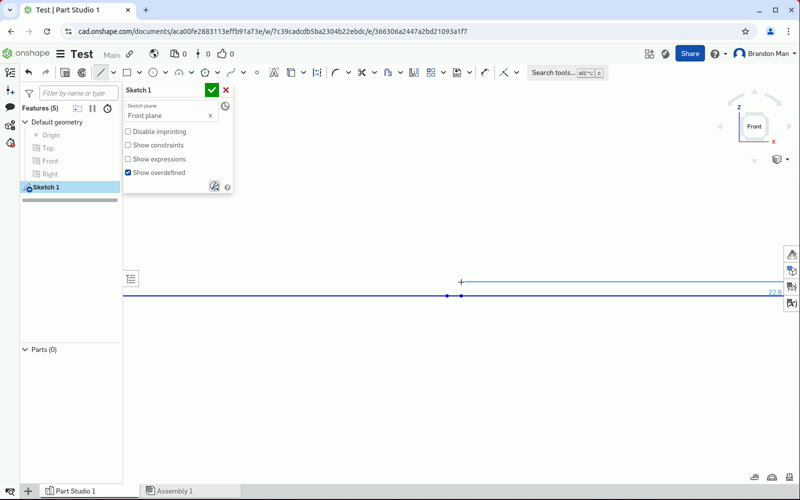
scroll(6)
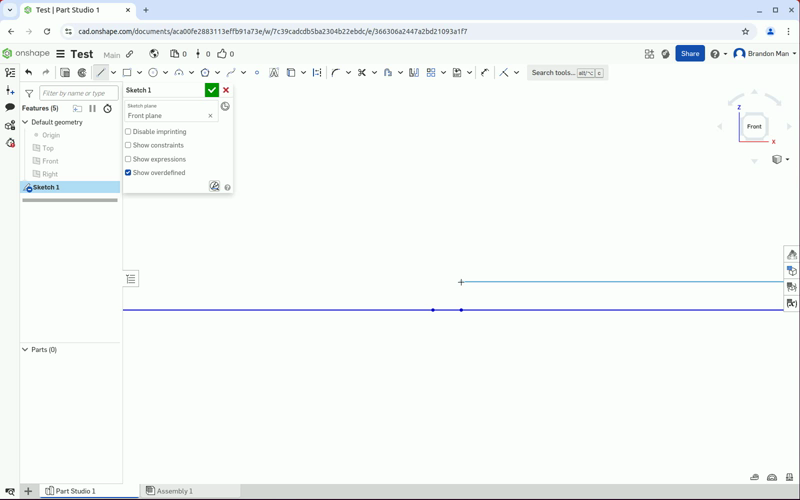
click(461, 281)
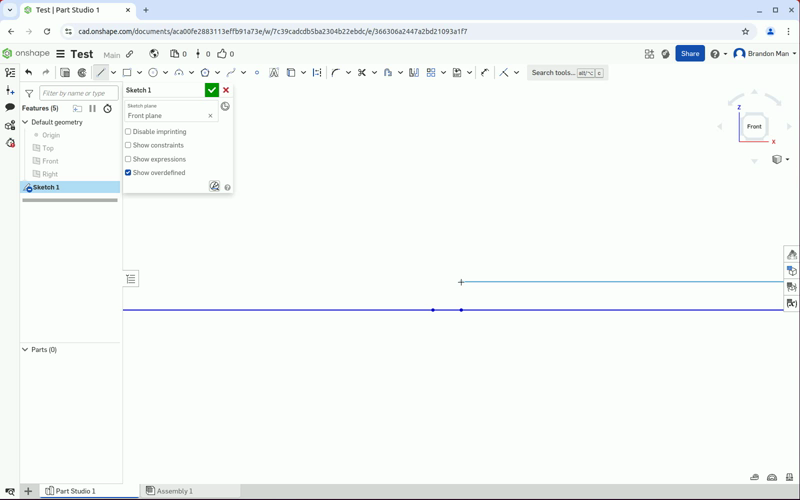
scroll(-6)
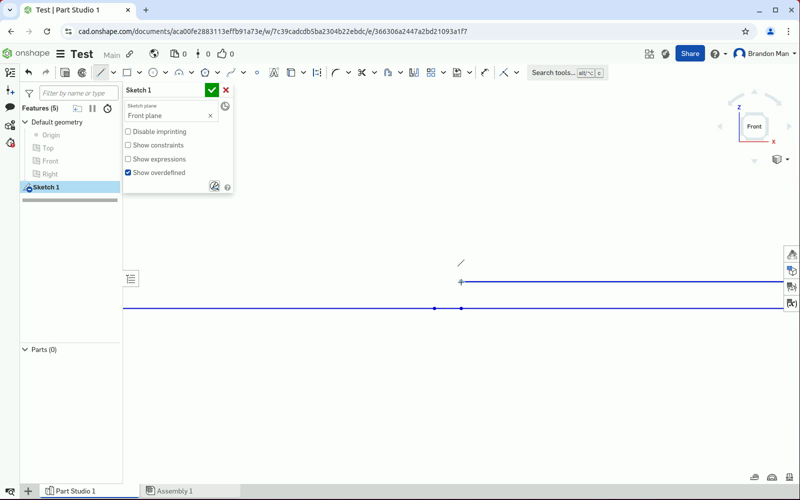
scroll(-6)
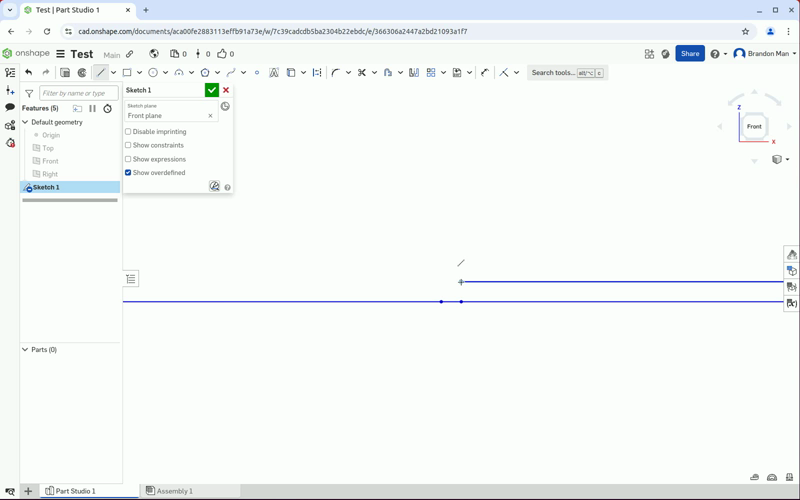
scroll(-6)
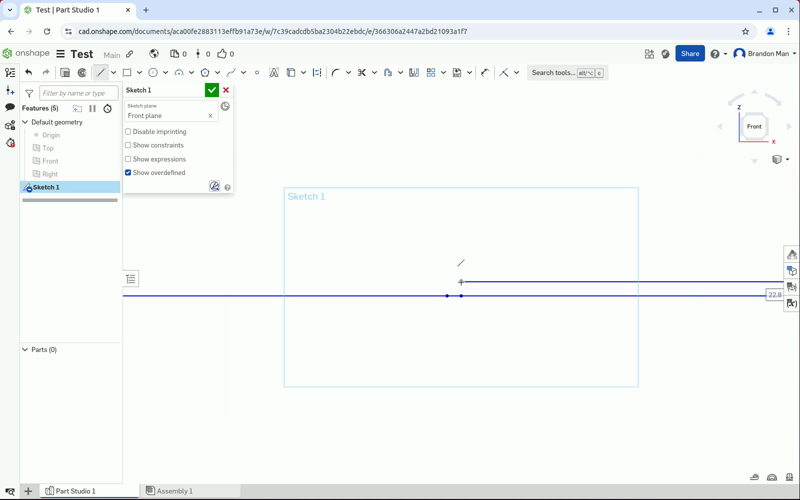
scroll(-6)
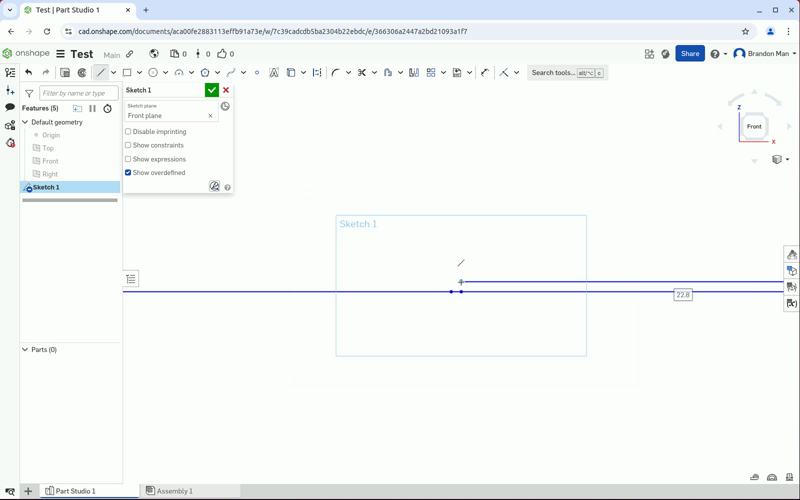
scroll(-6)
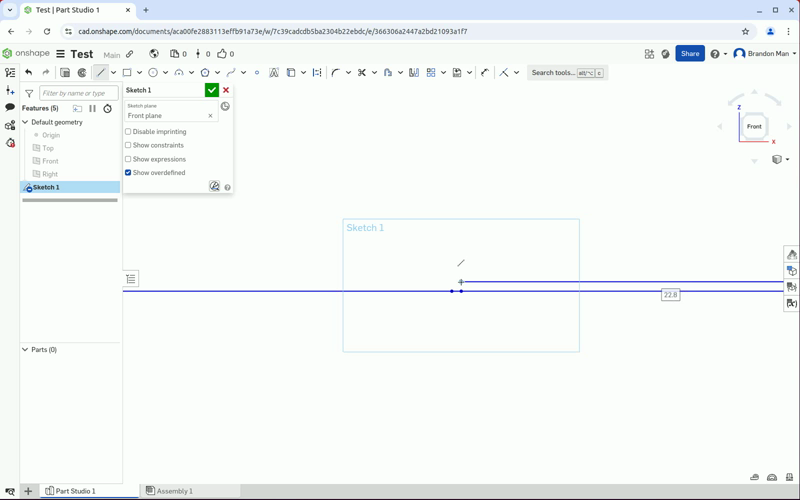
scroll(-6)
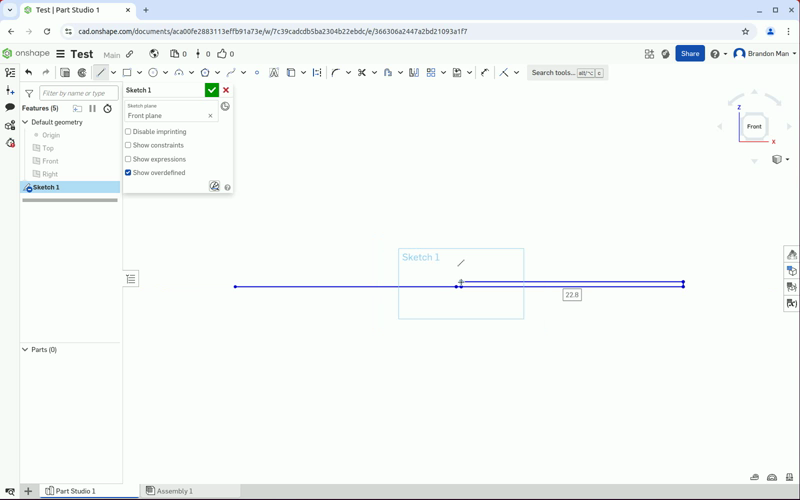
scroll(-6)
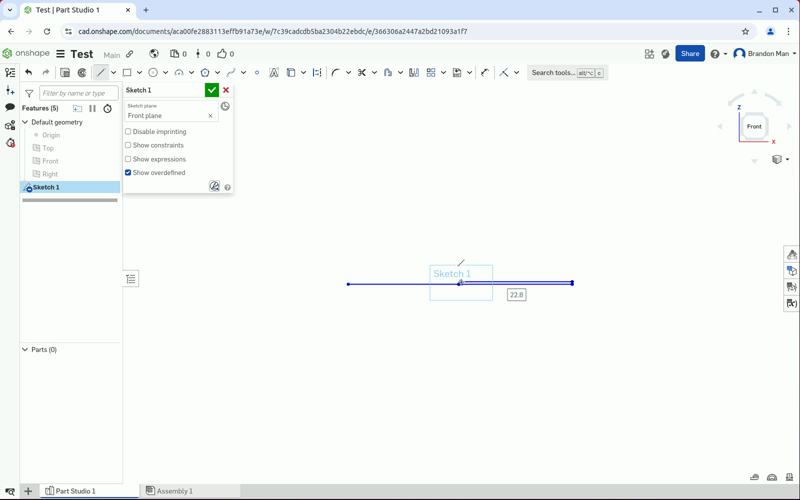
key_up(shift)
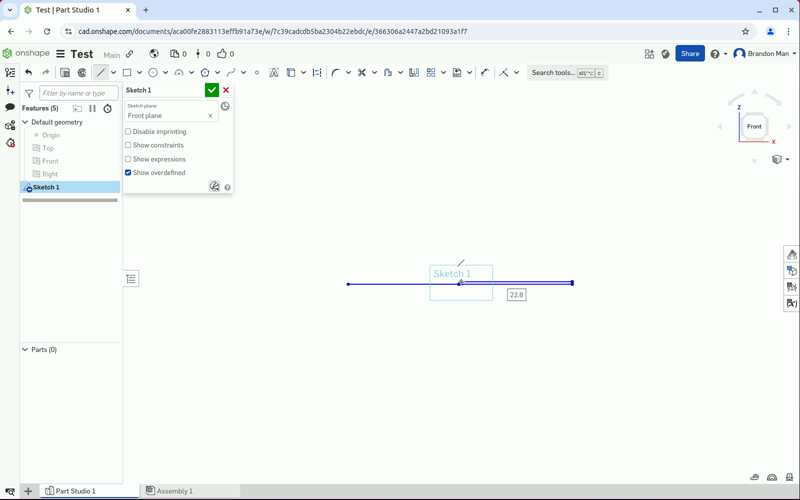
key_down(shift)
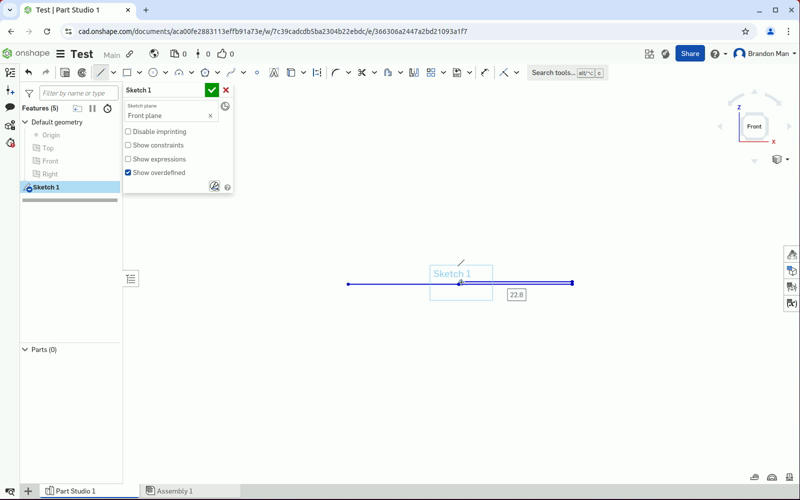
mouse_move(491, 281)
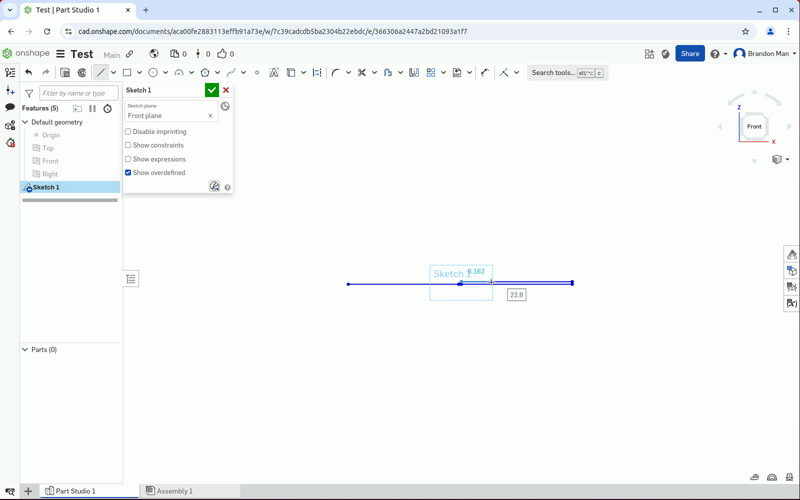
mouse_move(458, 281)
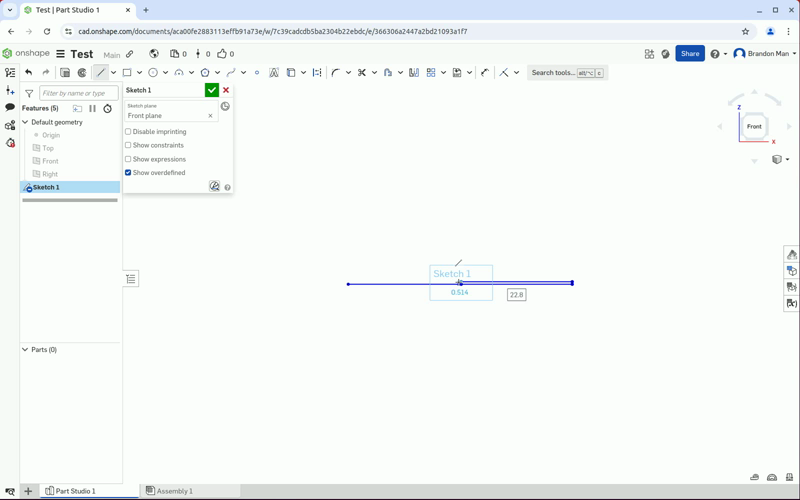
scroll(6)
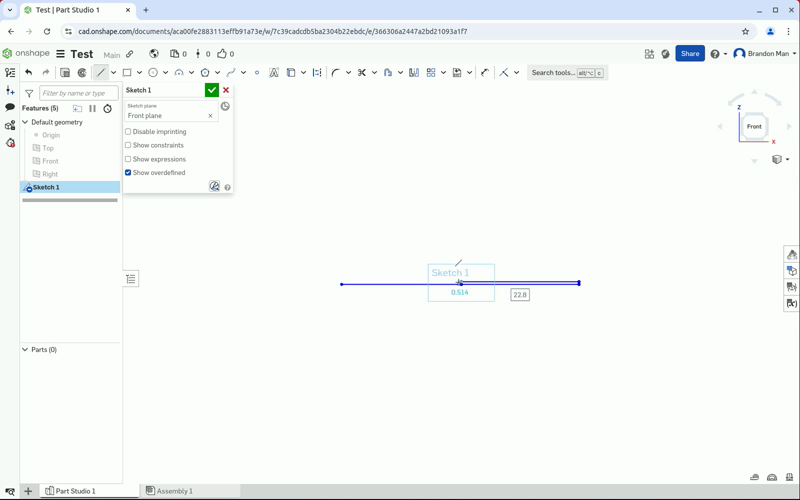
scroll(6)
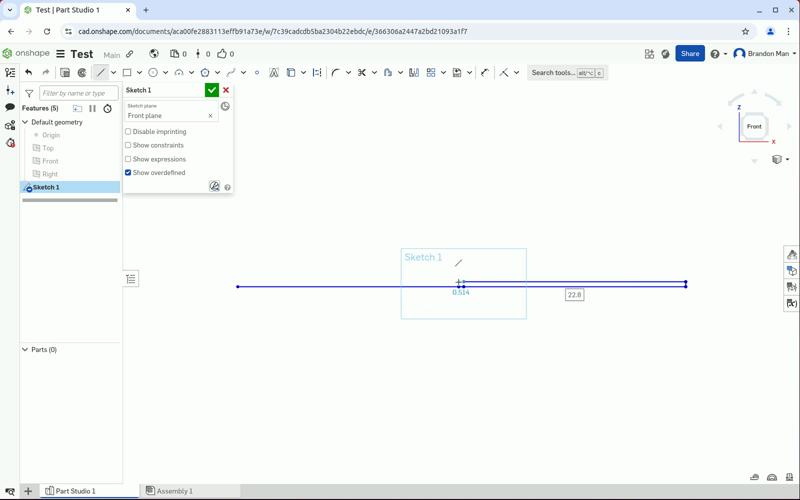
scroll(6)
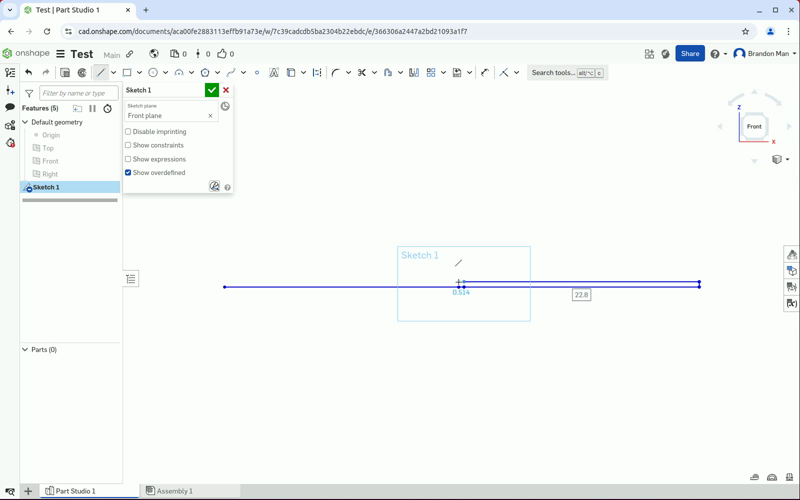
scroll(6)
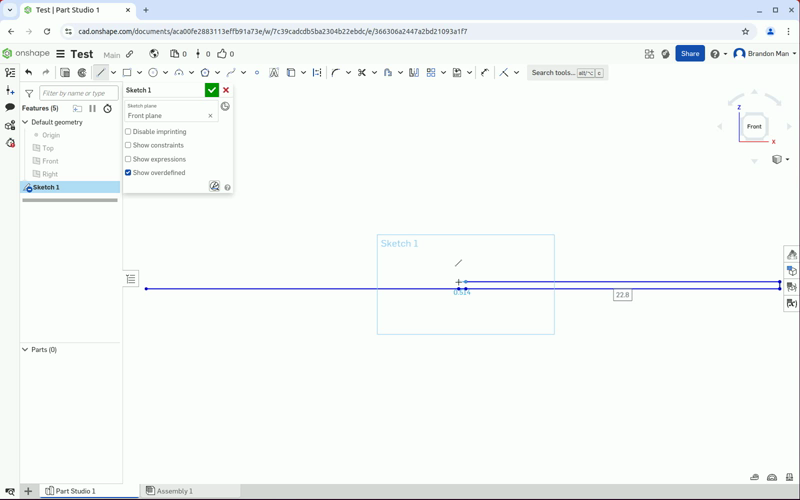
scroll(6)
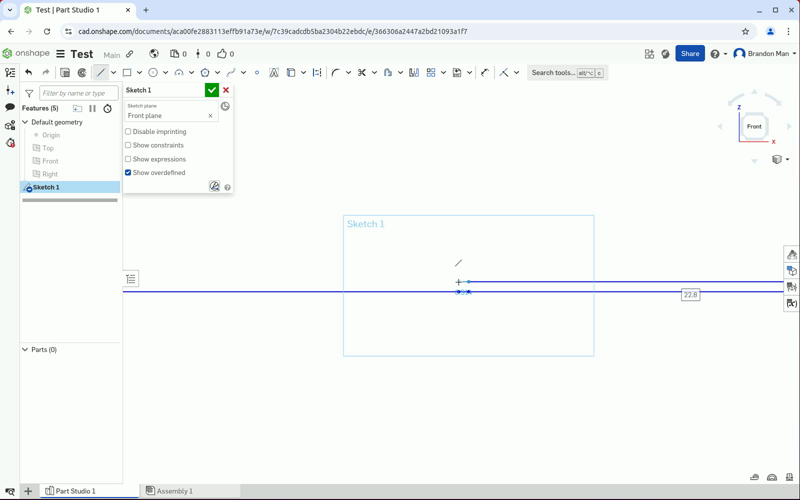
scroll(6)
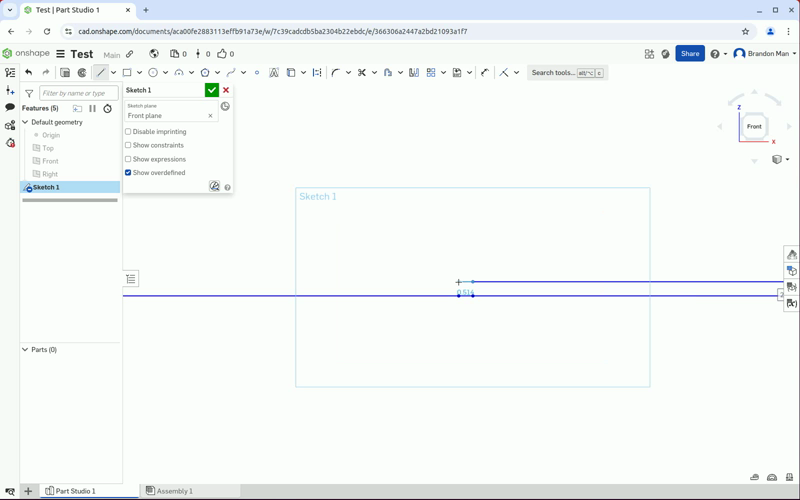
scroll(6)
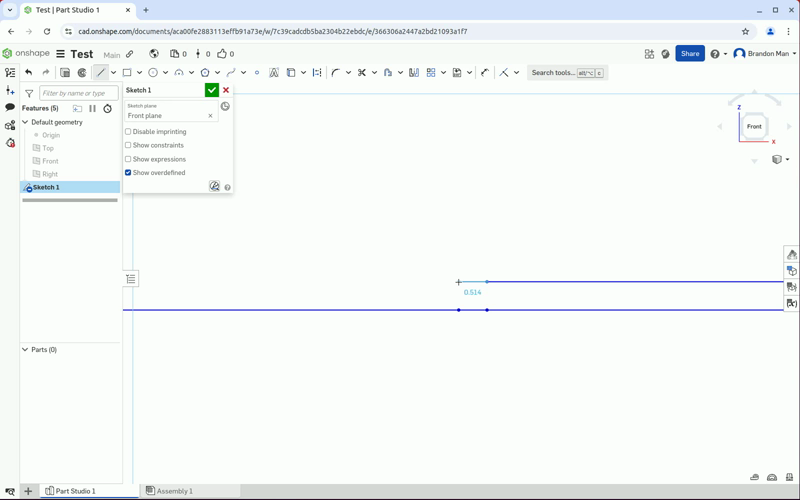
click(458, 281)
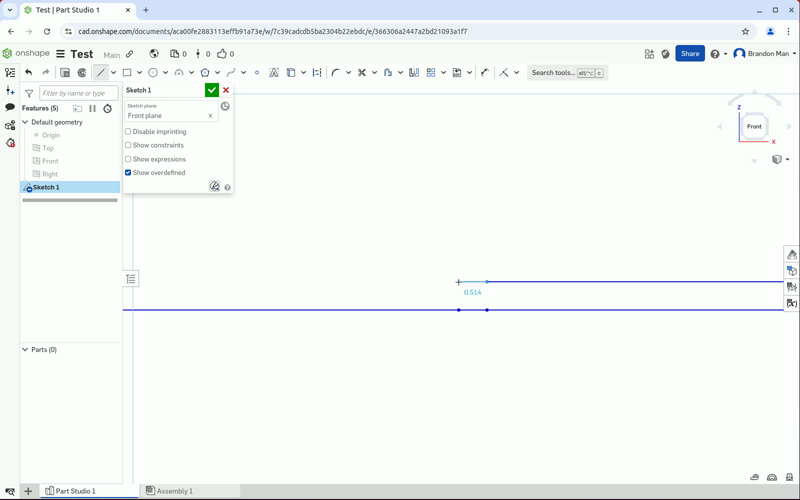
scroll(-6)
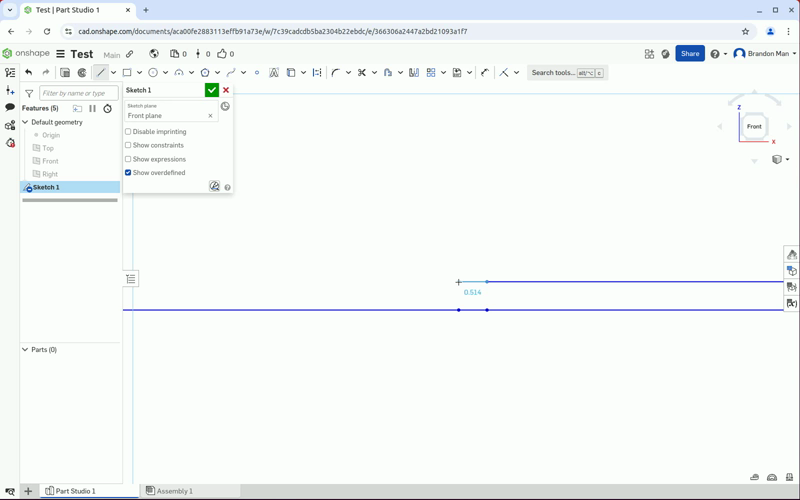
scroll(-6)
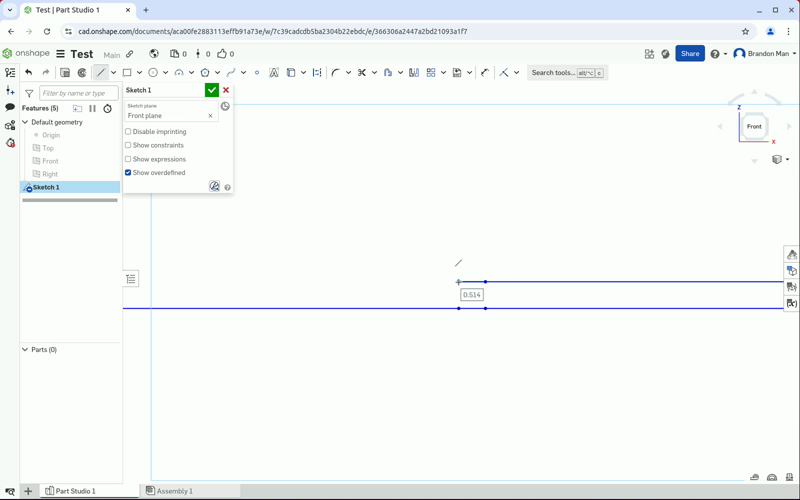
scroll(-6)
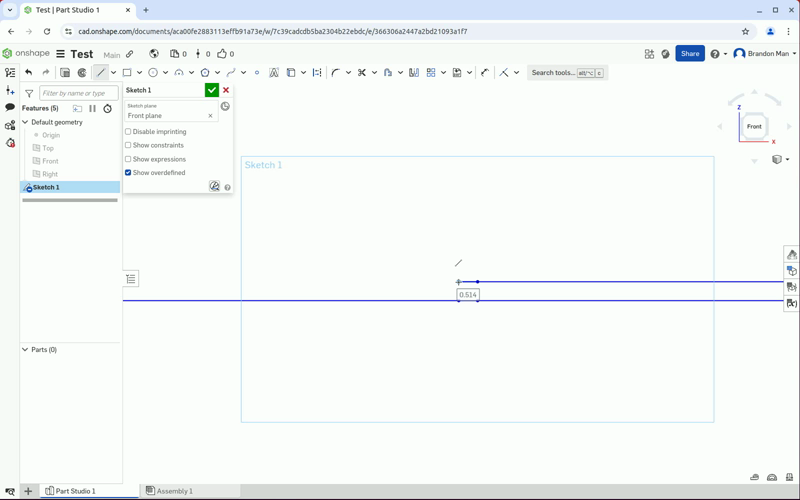
scroll(-6)
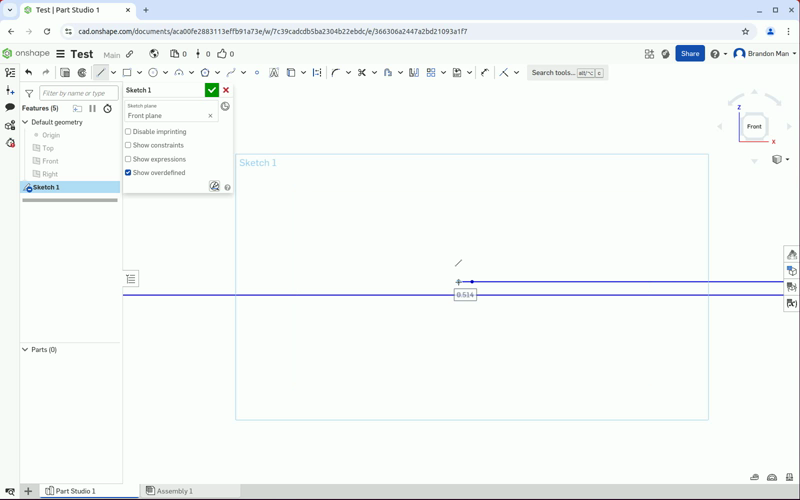
scroll(-6)
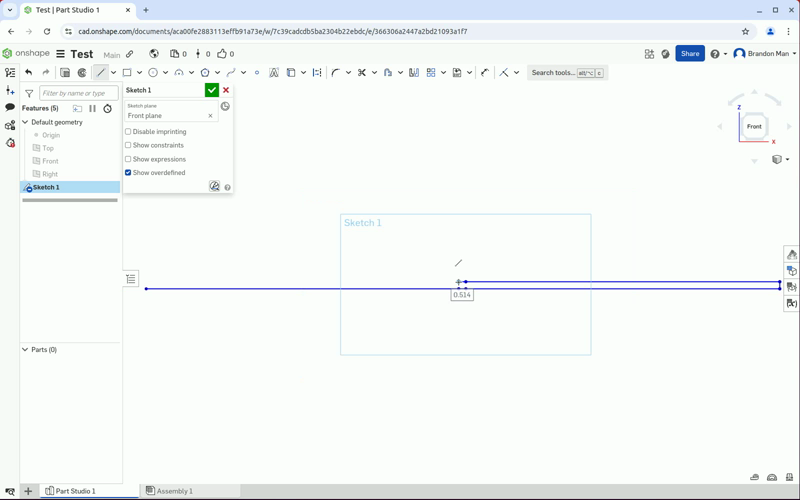
scroll(-6)
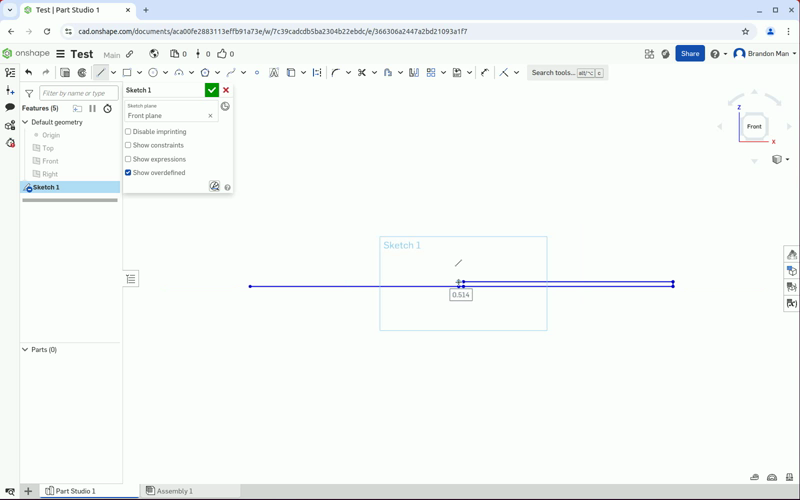
scroll(-6)
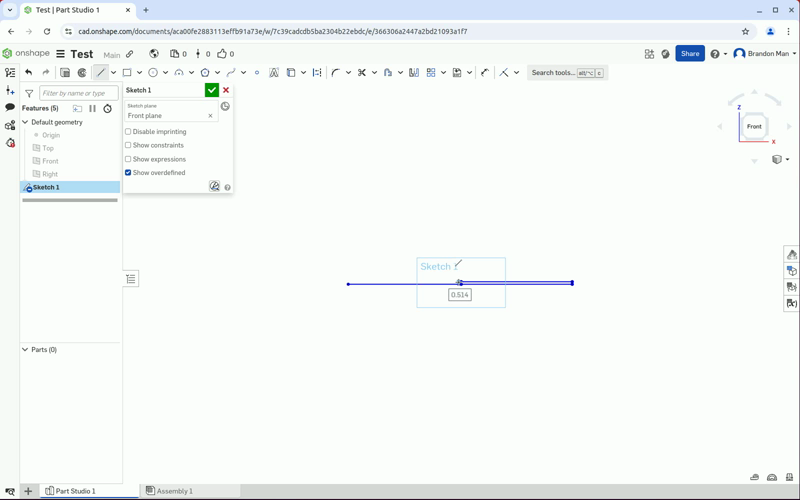
key_up(shift)
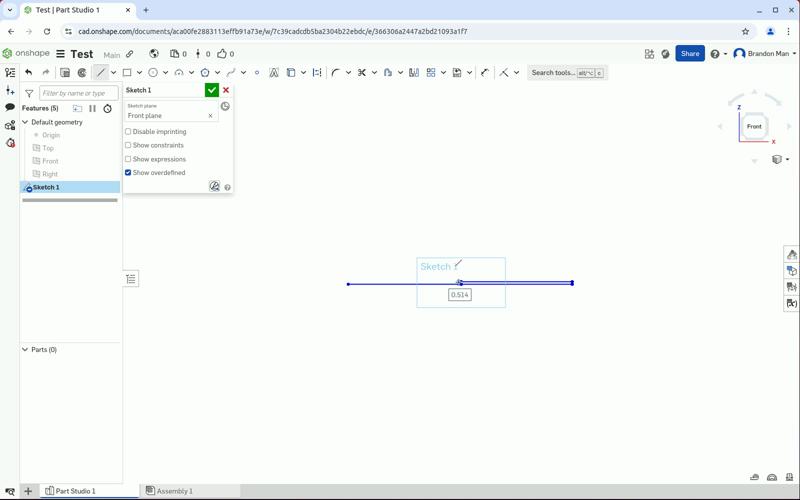
key_down(shift)
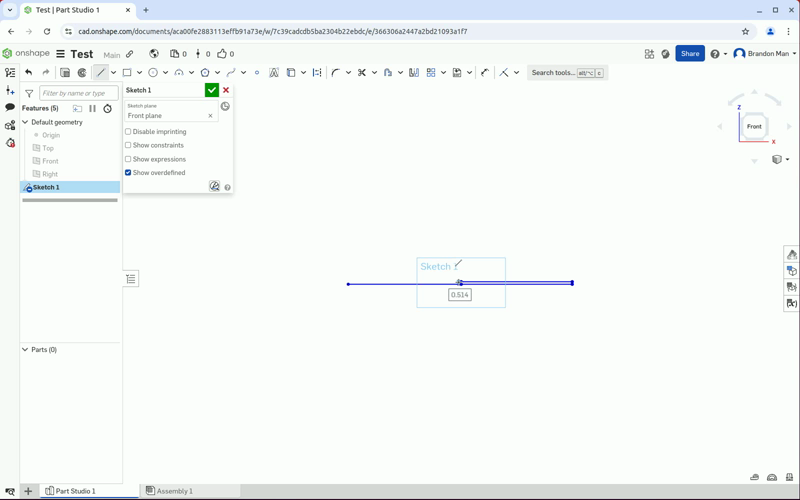
mouse_move(348, 281)
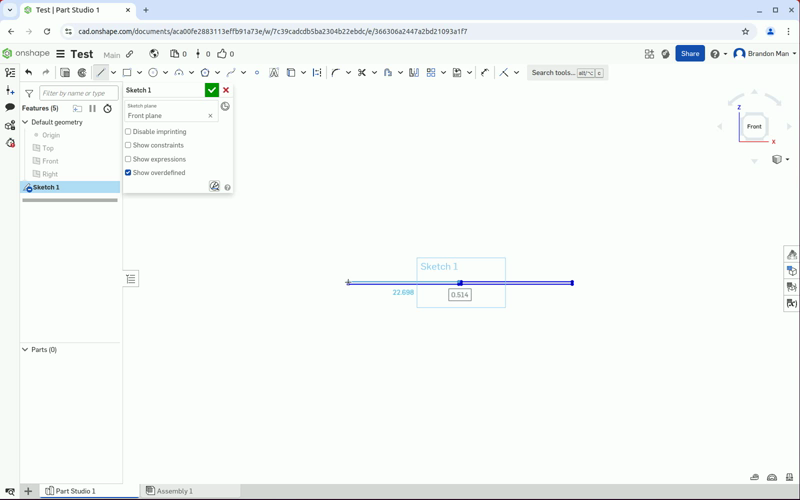
scroll(6)
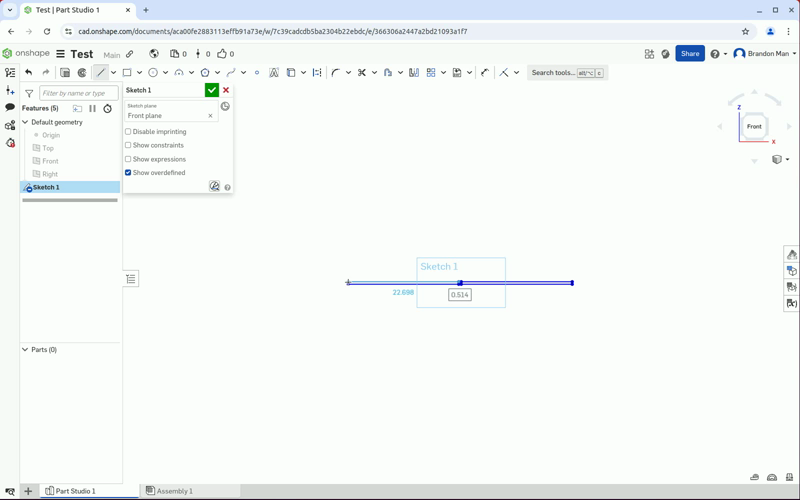
scroll(6)
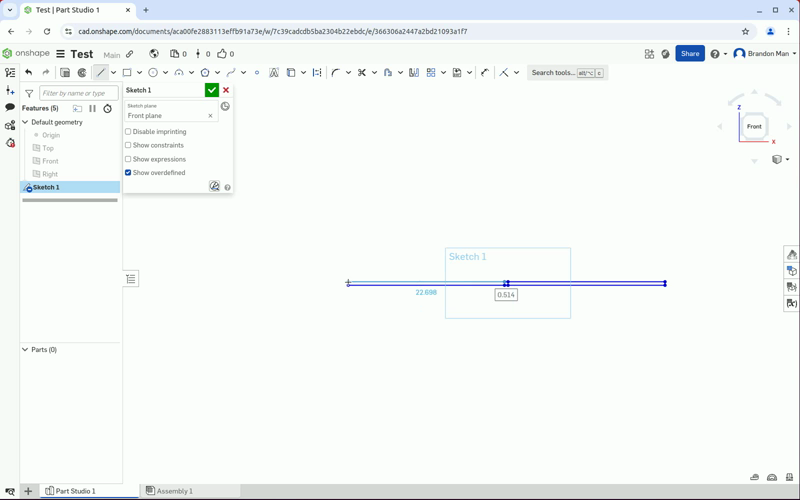
scroll(6)
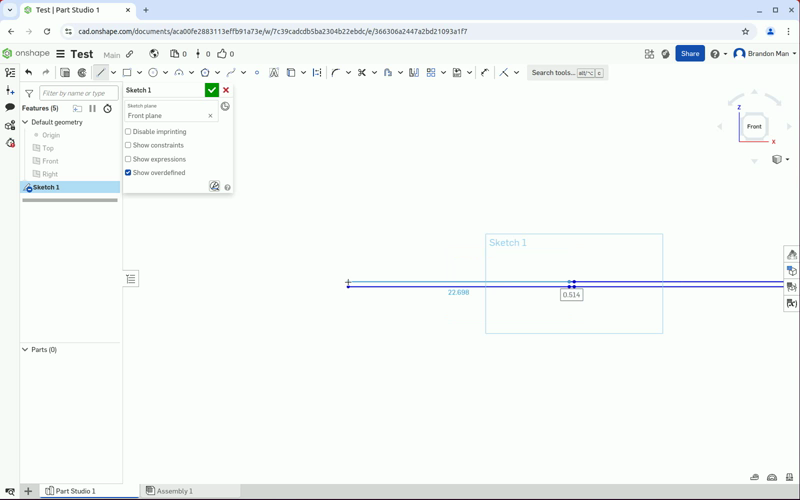
scroll(6)
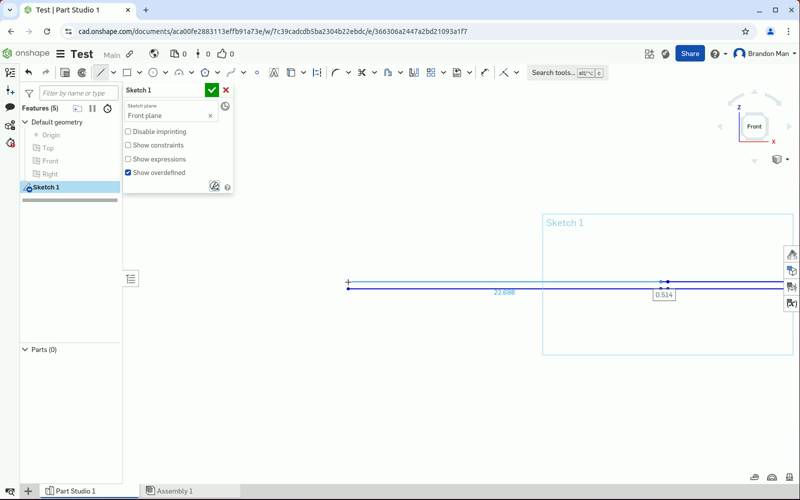
scroll(6)
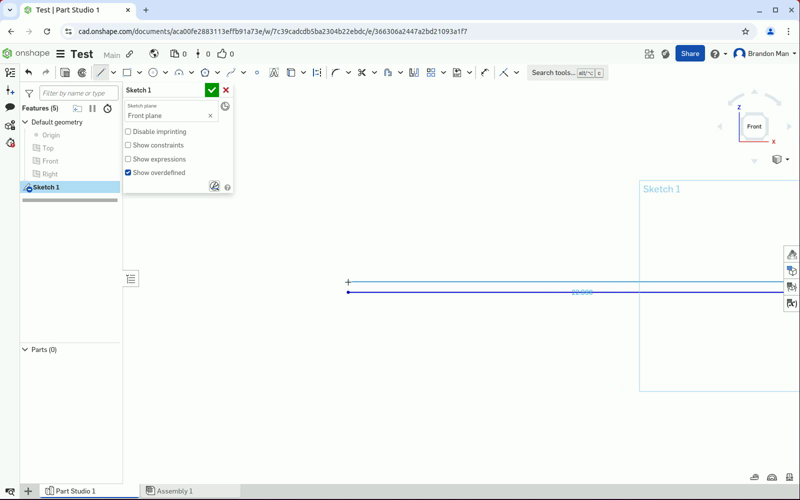
scroll(6)
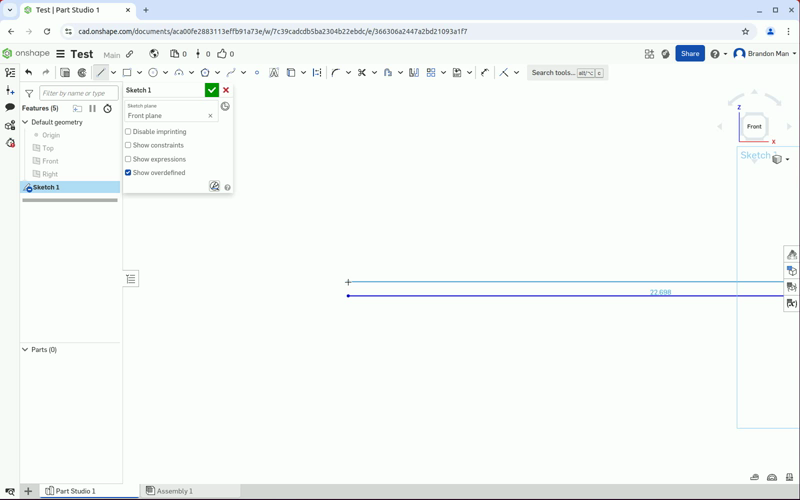
scroll(6)
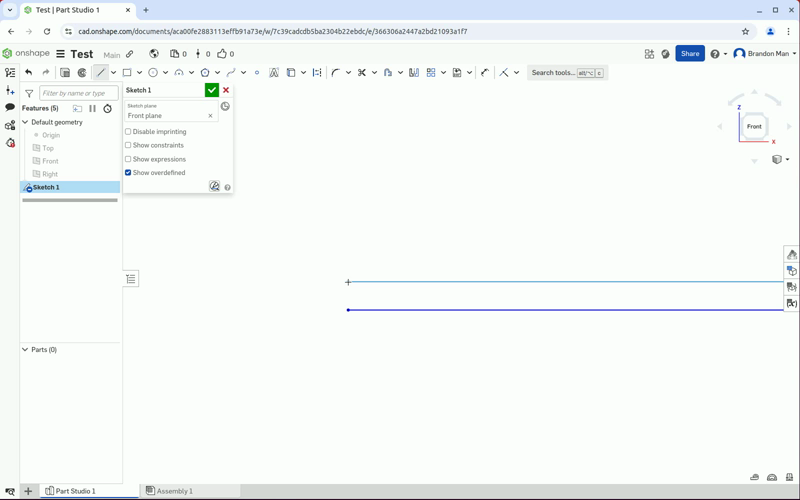
click(348, 281)
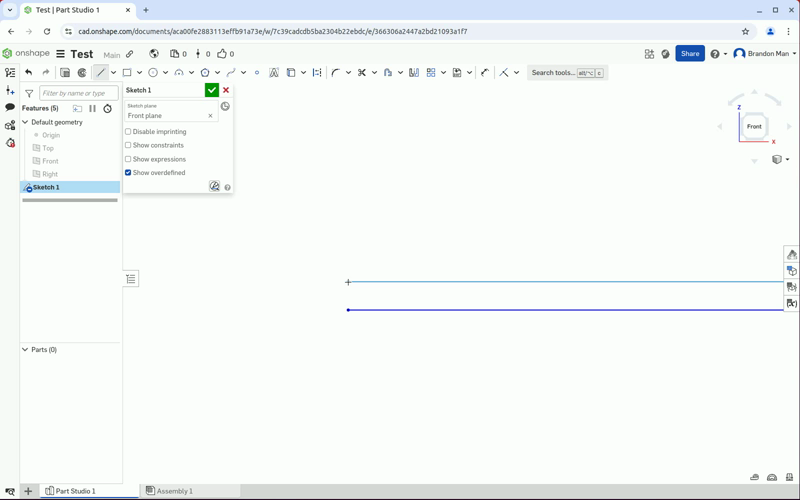
scroll(-6)
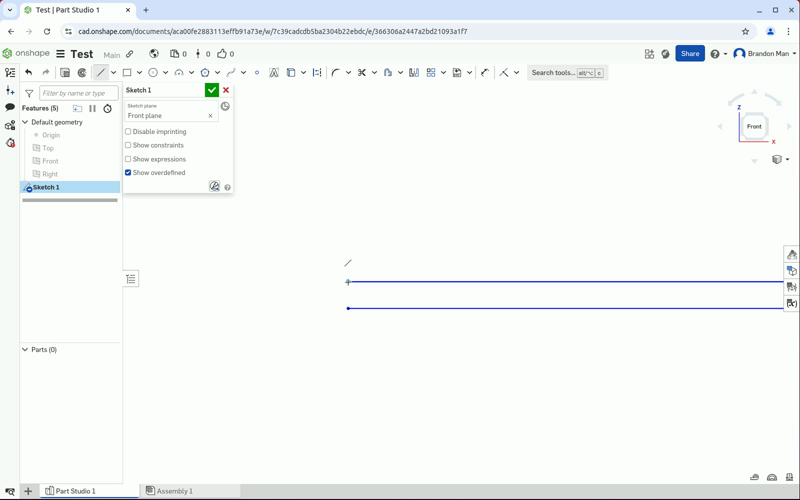
scroll(-6)
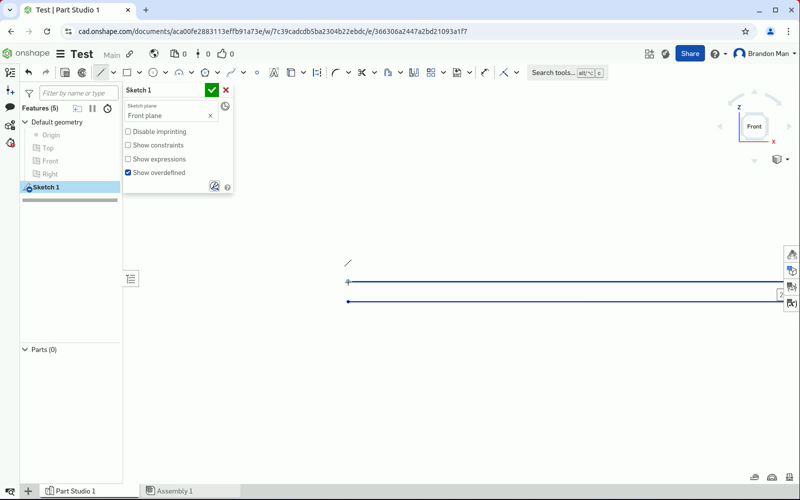
scroll(-6)
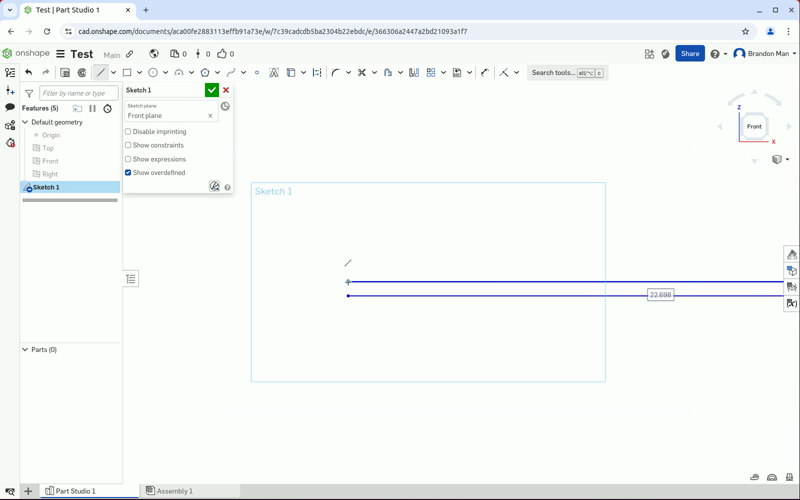
scroll(-6)
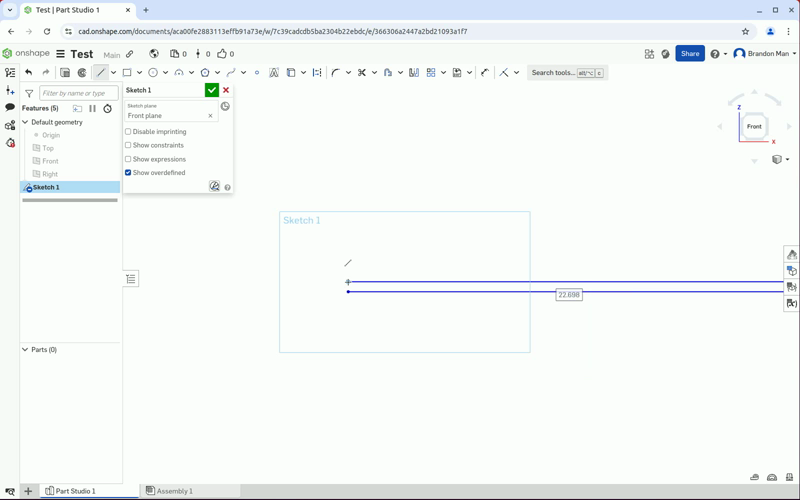
scroll(-6)
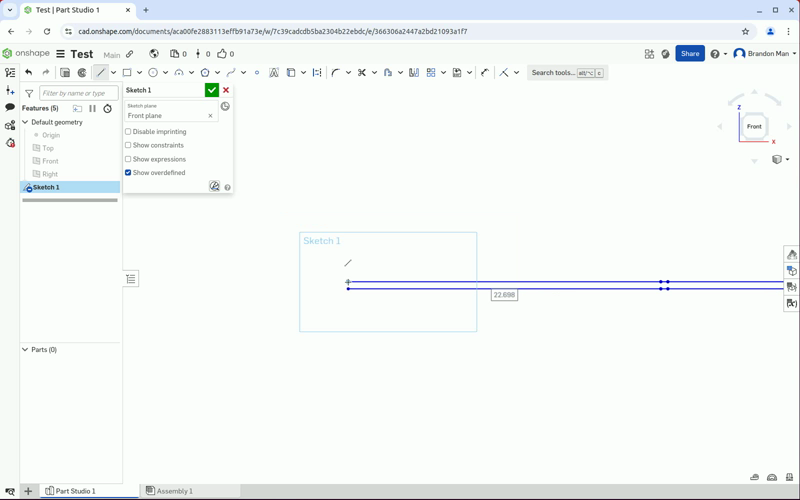
scroll(-6)
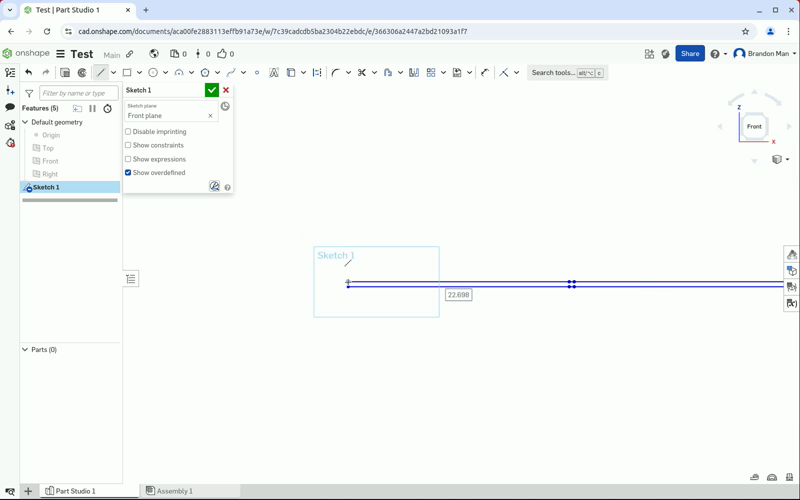
scroll(-6)
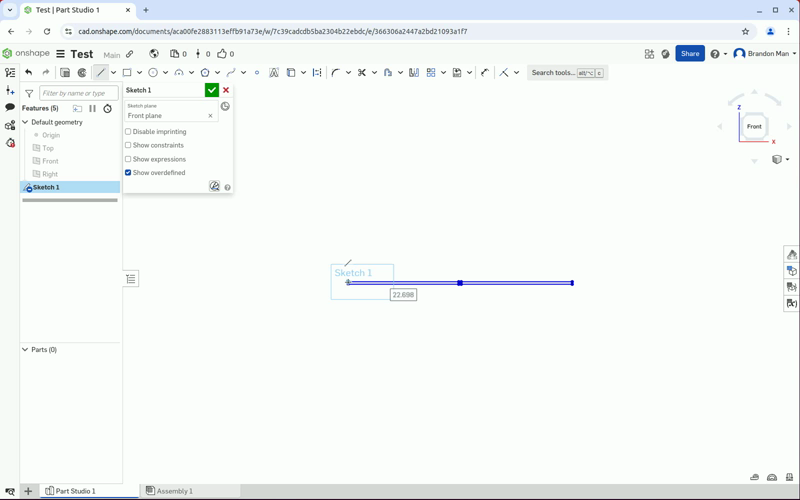
key_up(shift)
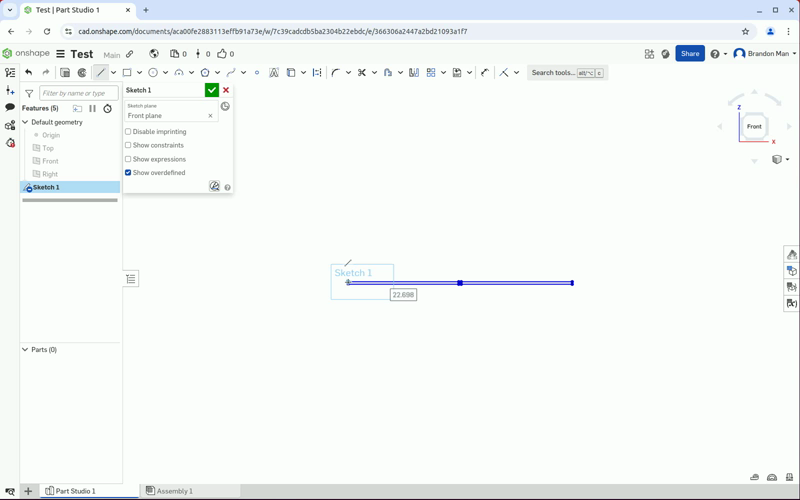
mouse_move(378, 281)
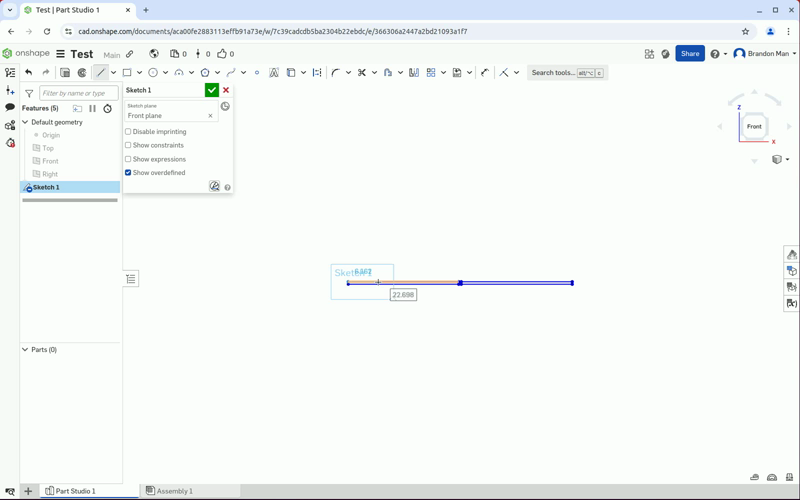
key_down(shift)
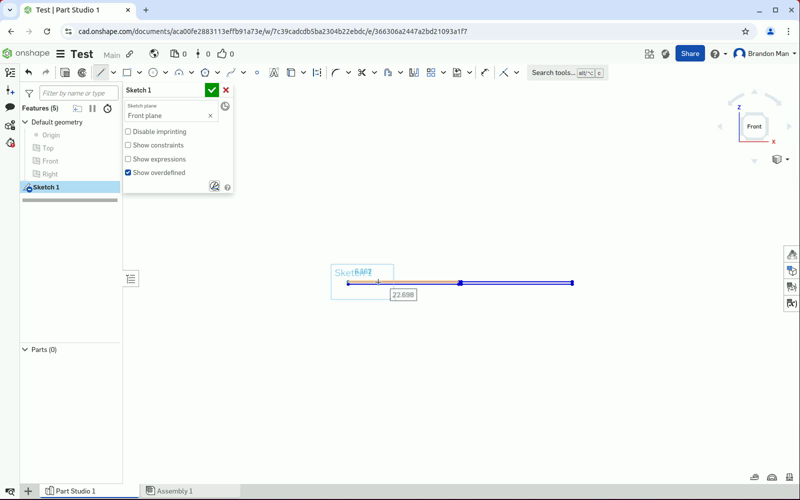
mouse_move(348, 284)
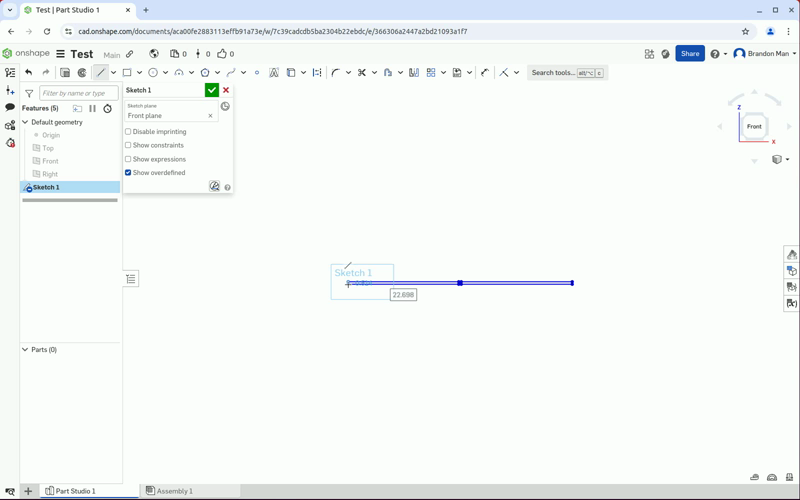
scroll(6)
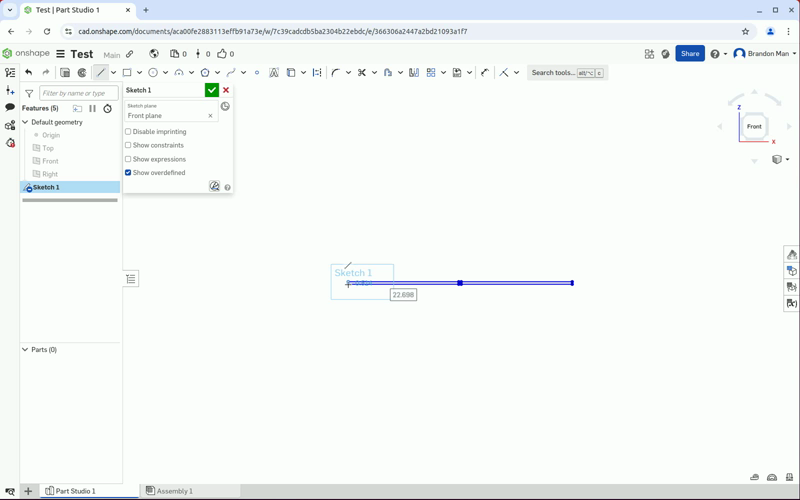
scroll(6)
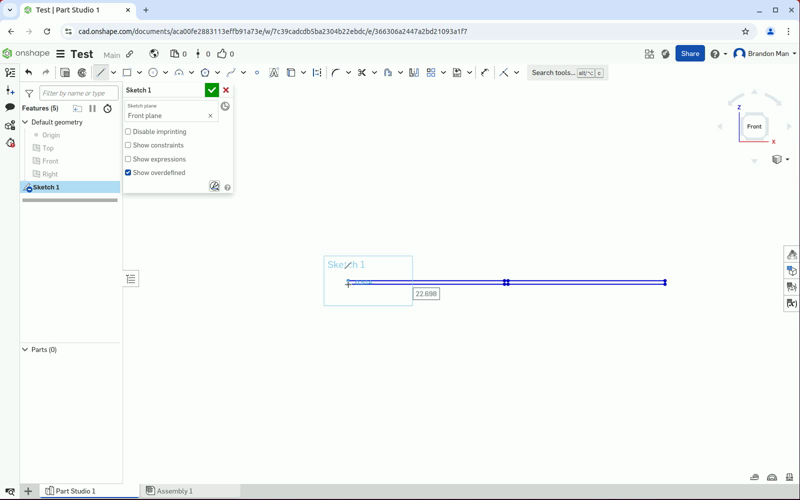
scroll(6)
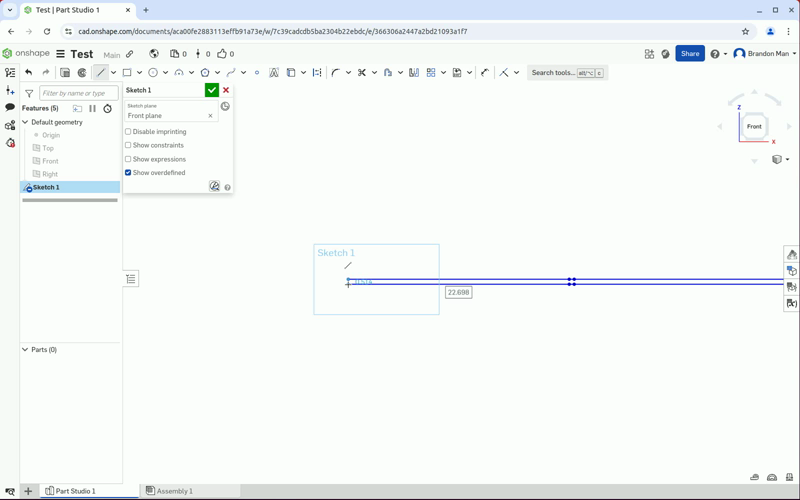
scroll(6)
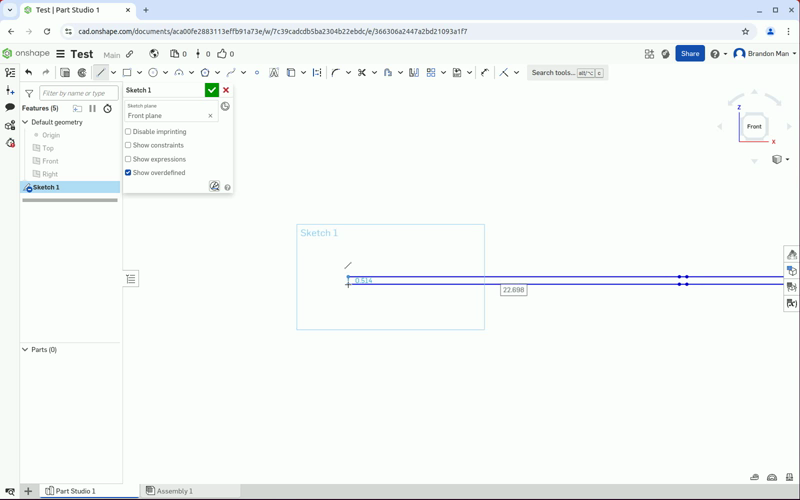
scroll(6)
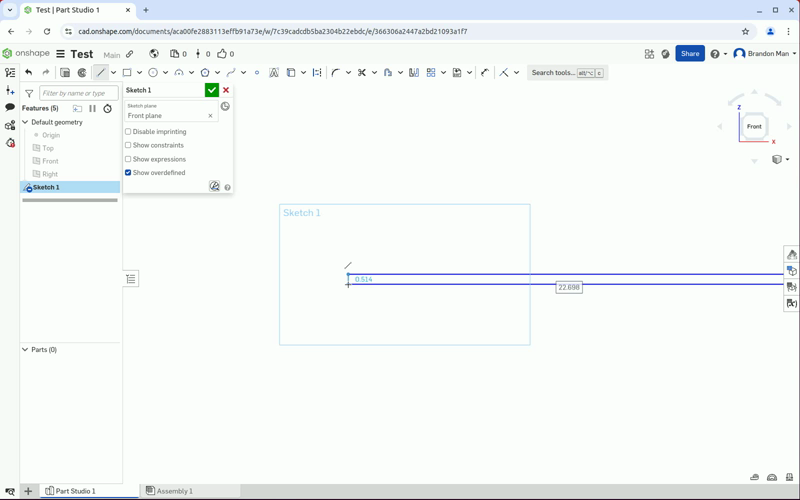
scroll(6)
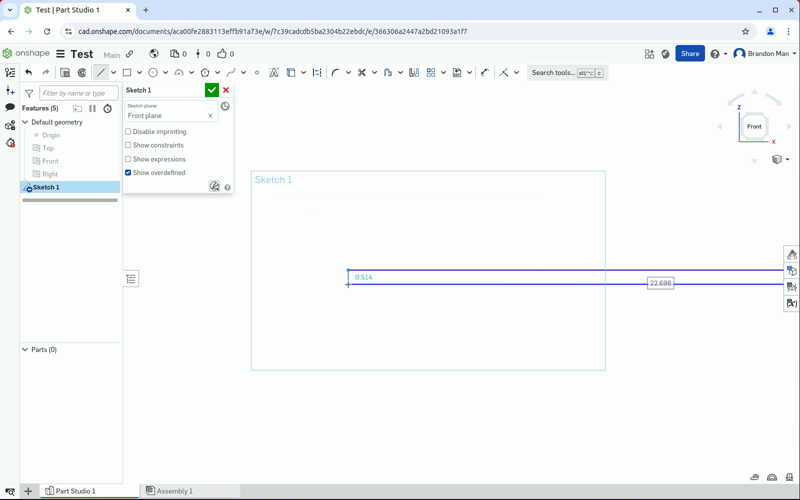
scroll(6)
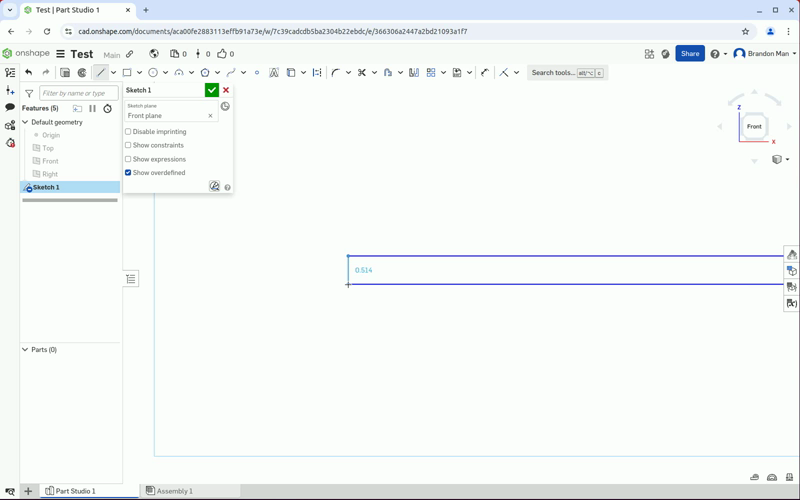
key_up(shift)
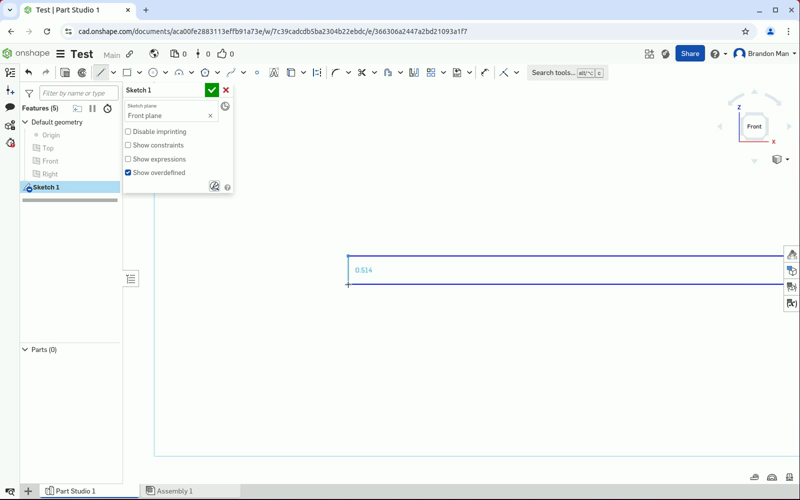
click(348, 284)
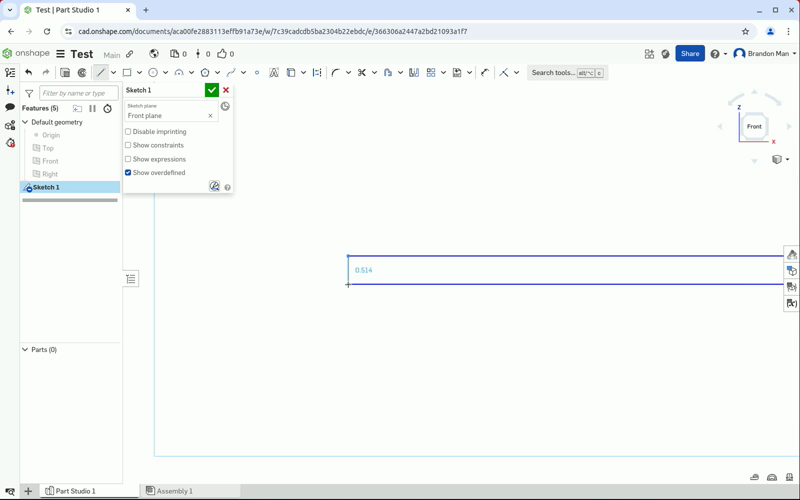
scroll(-6)
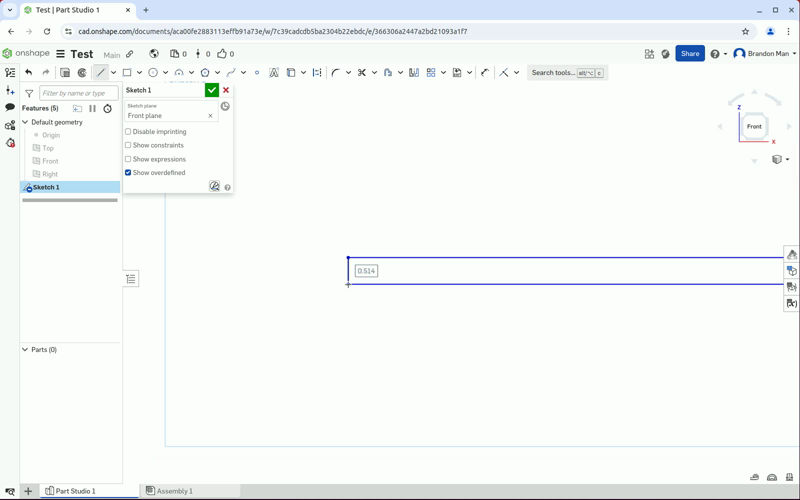
scroll(-6)
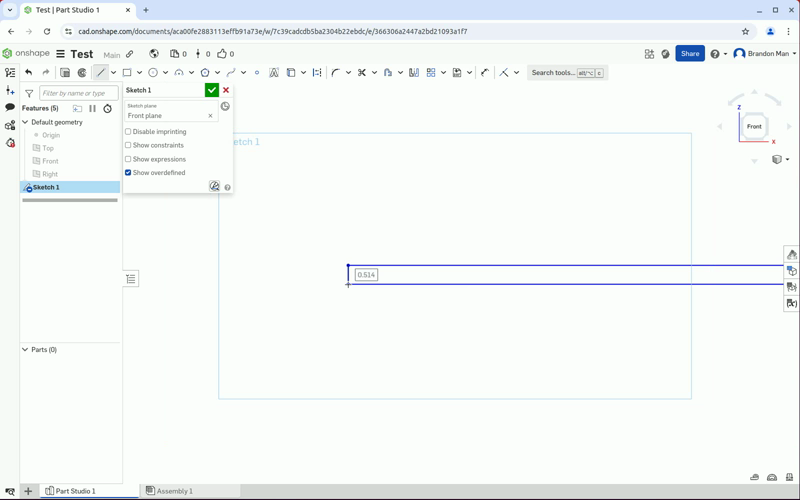
scroll(-6)
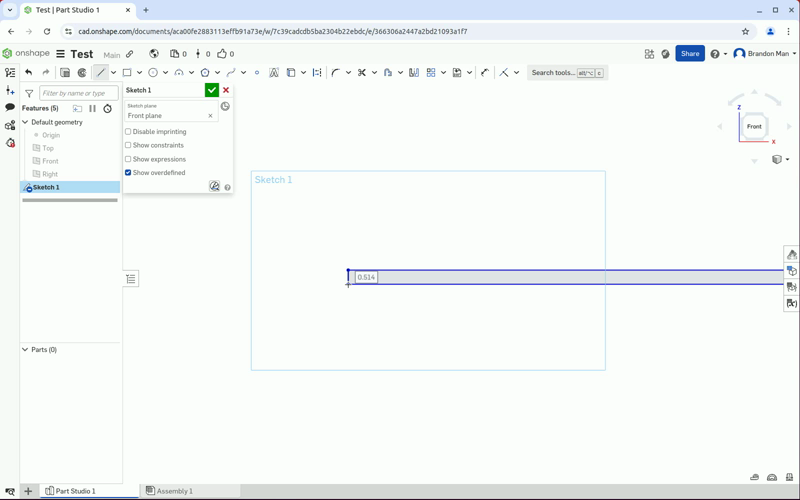
scroll(-6)
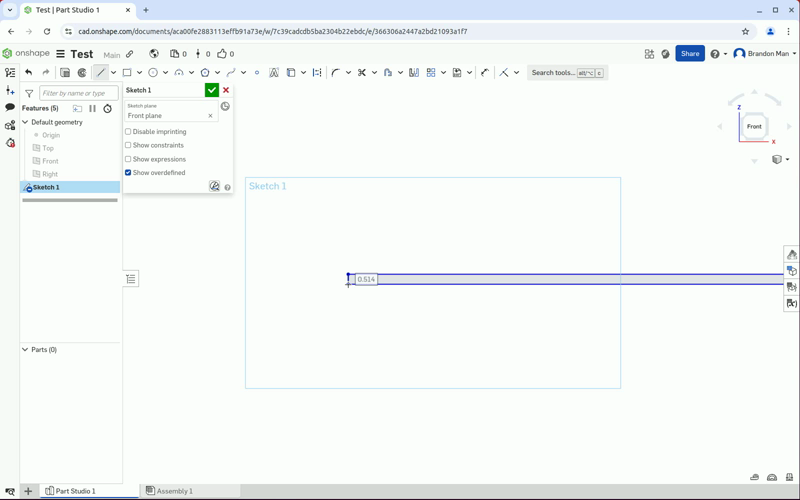
scroll(-6)
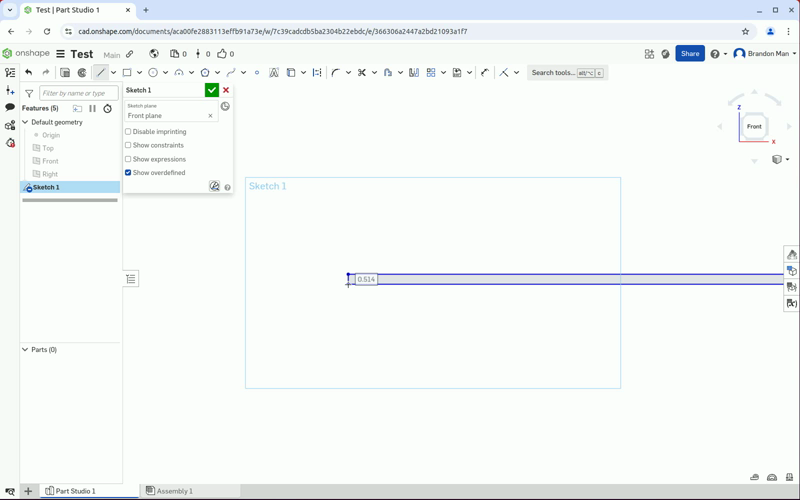
scroll(-6)
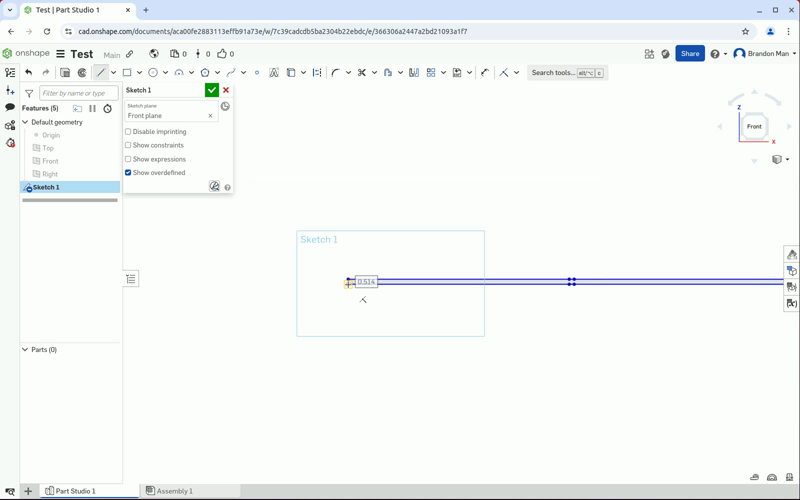
scroll(-6)
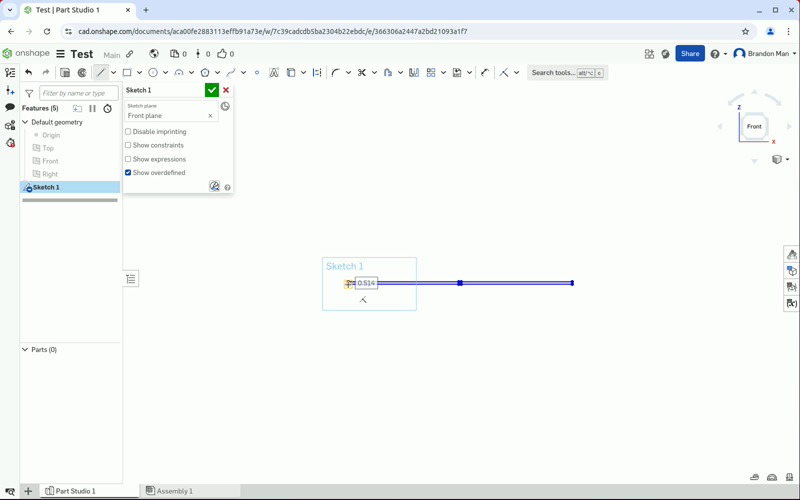
key(esc)
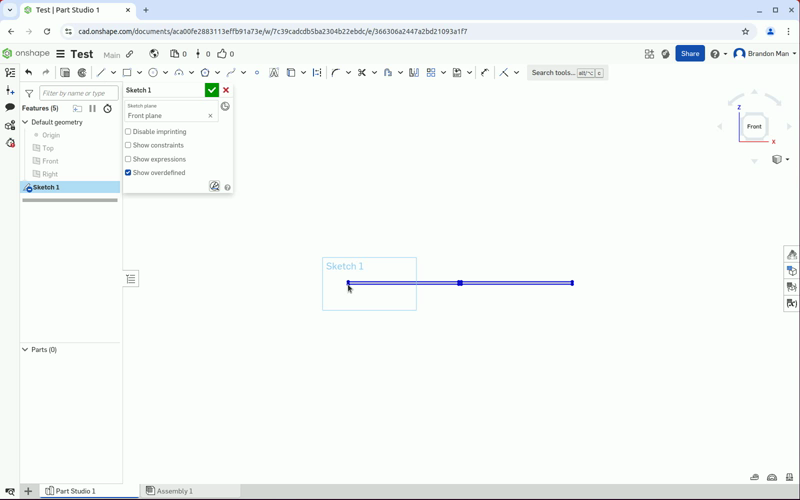
mouse_move(407, 282)
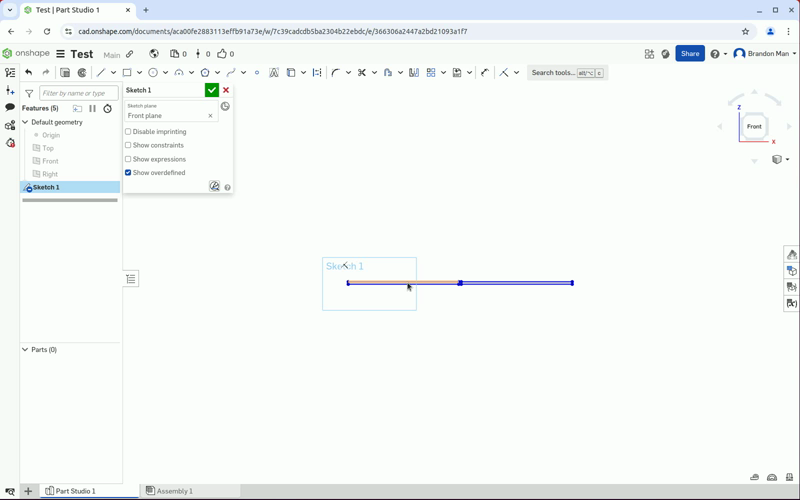
scroll(6)
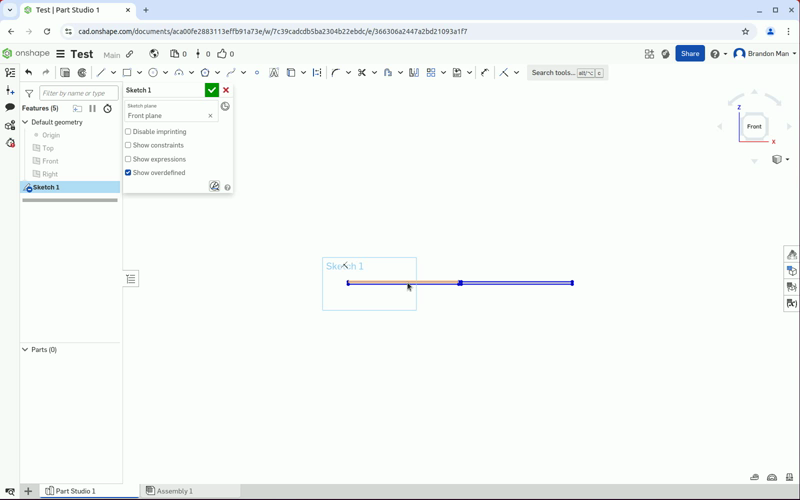
scroll(6)
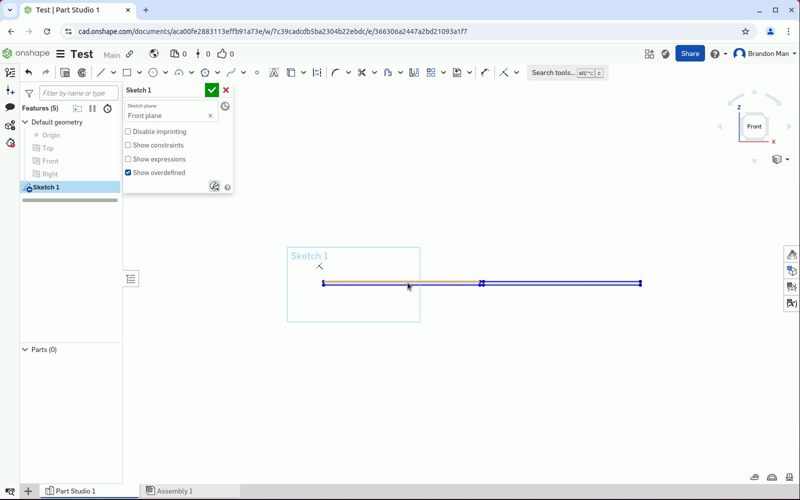
scroll(6)
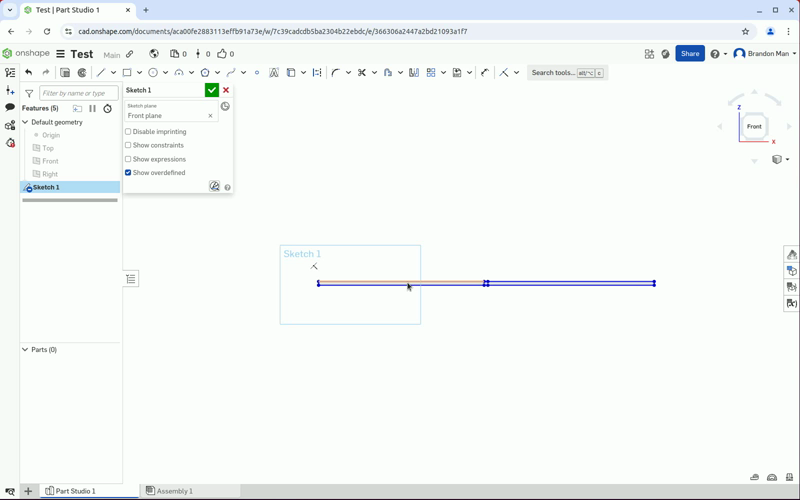
scroll(6)
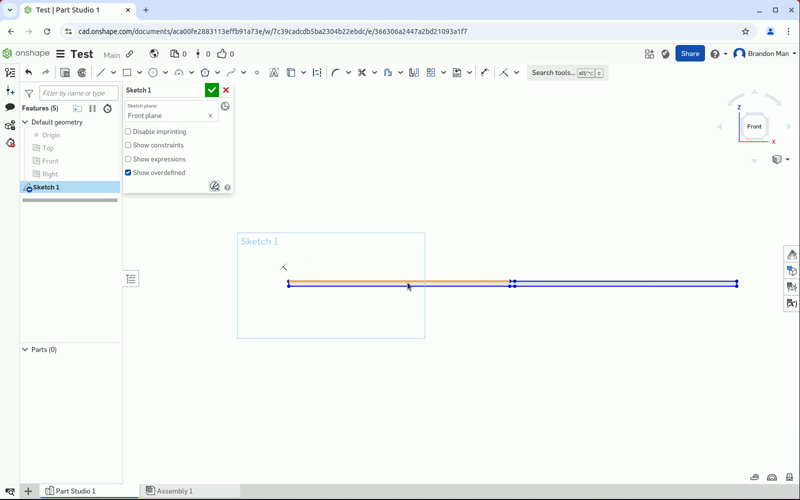
scroll(6)
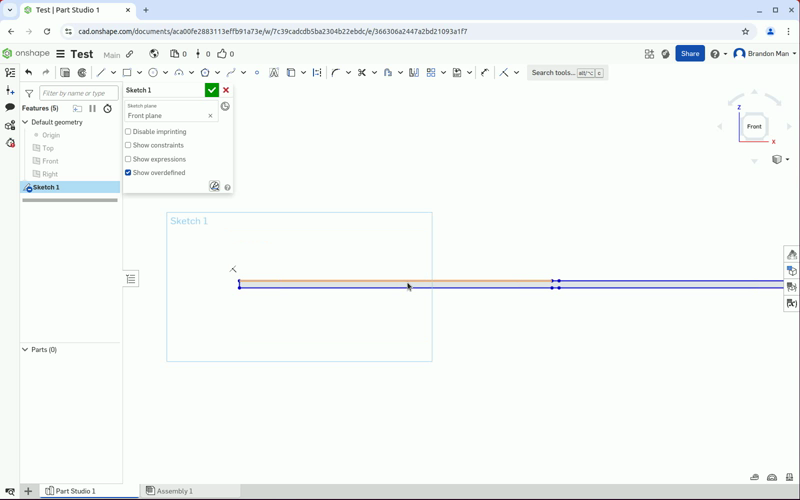
scroll(6)
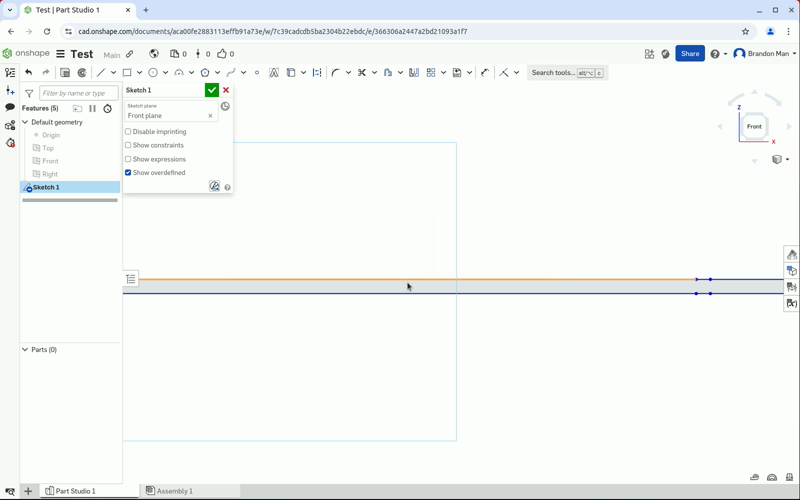
scroll(6)
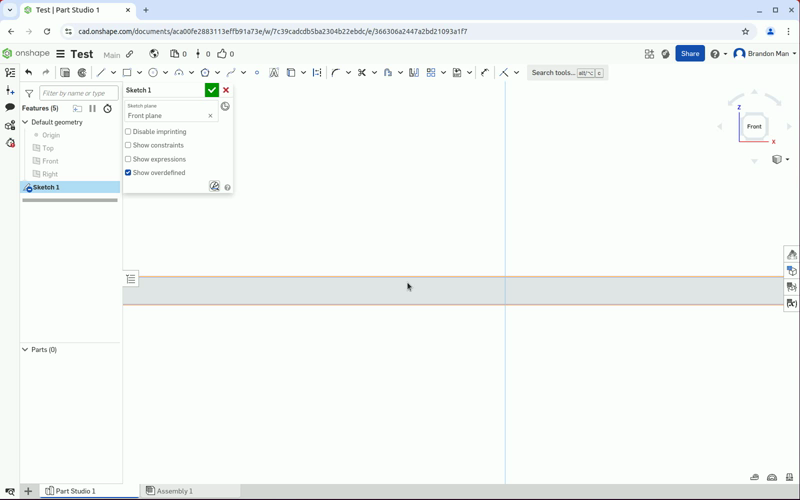
click(407, 282)
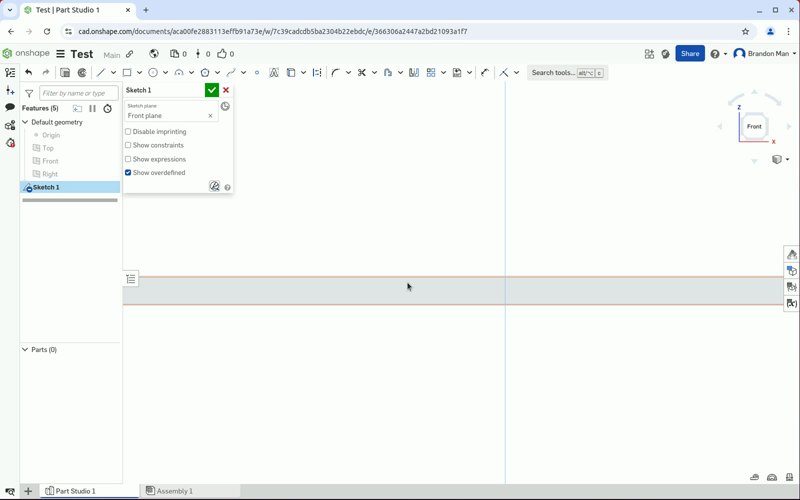
scroll(-6)
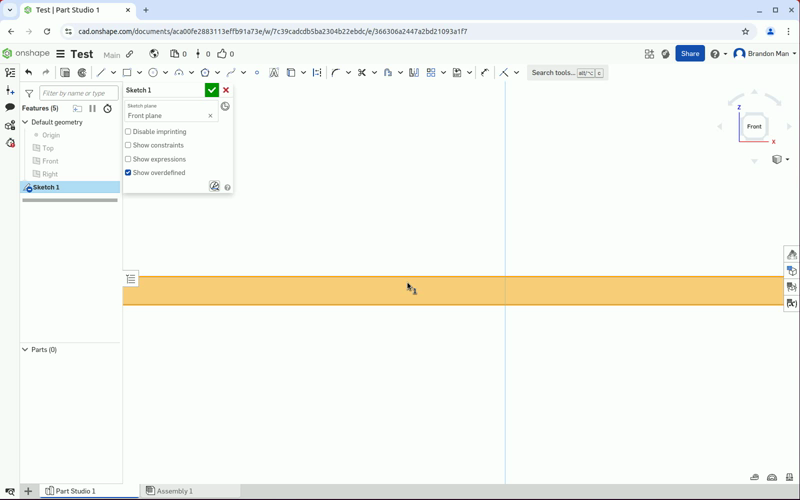
scroll(-6)
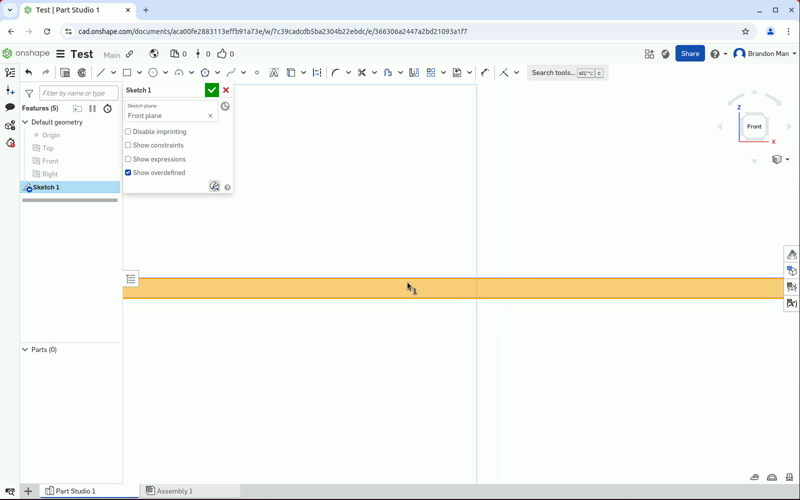
scroll(-6)
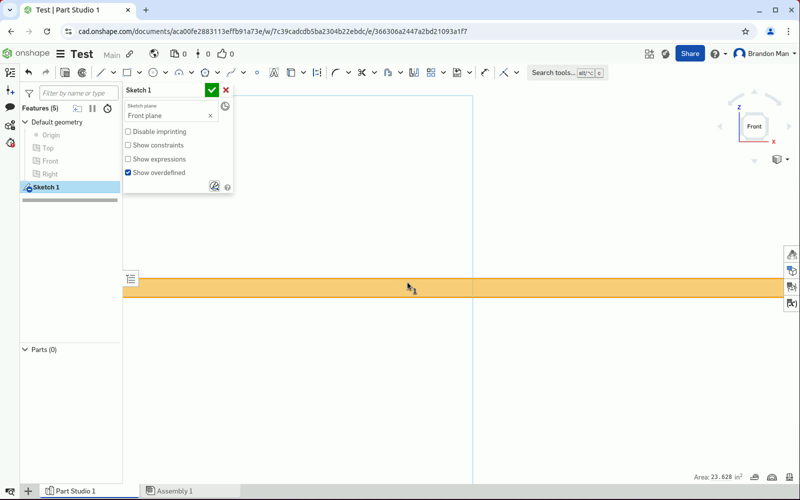
scroll(-6)
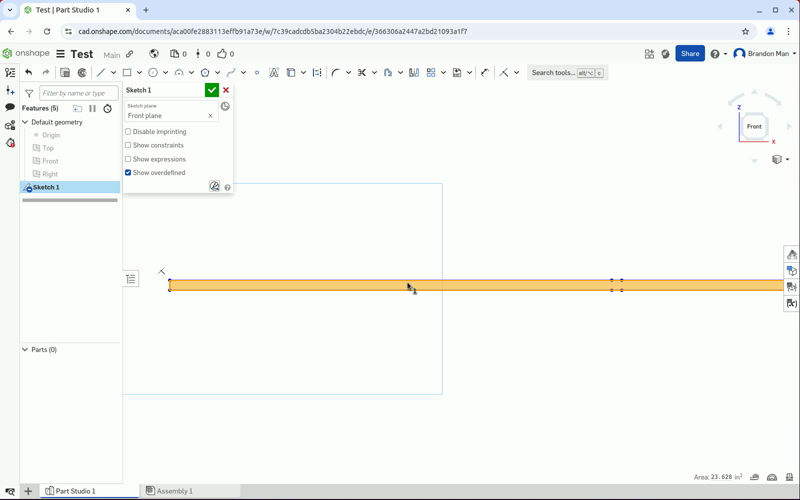
scroll(-6)
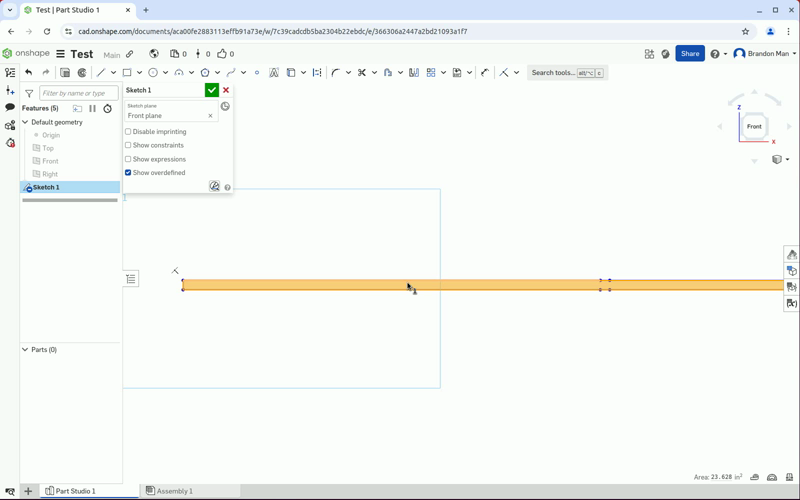
scroll(-6)
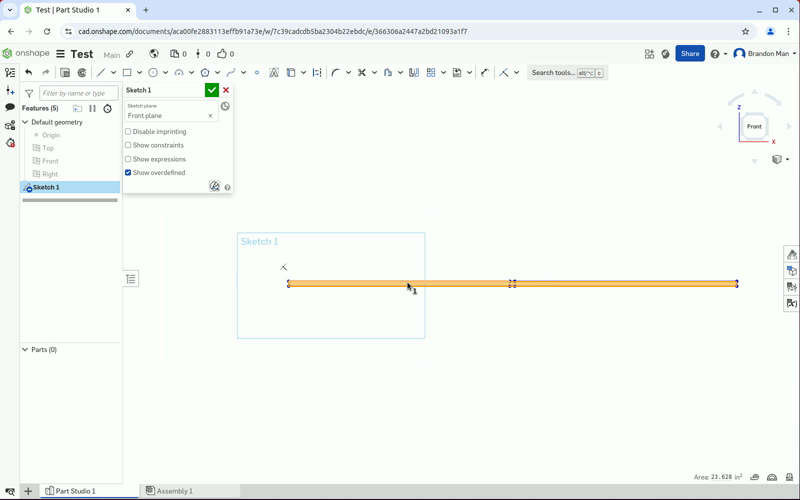
scroll(-6)
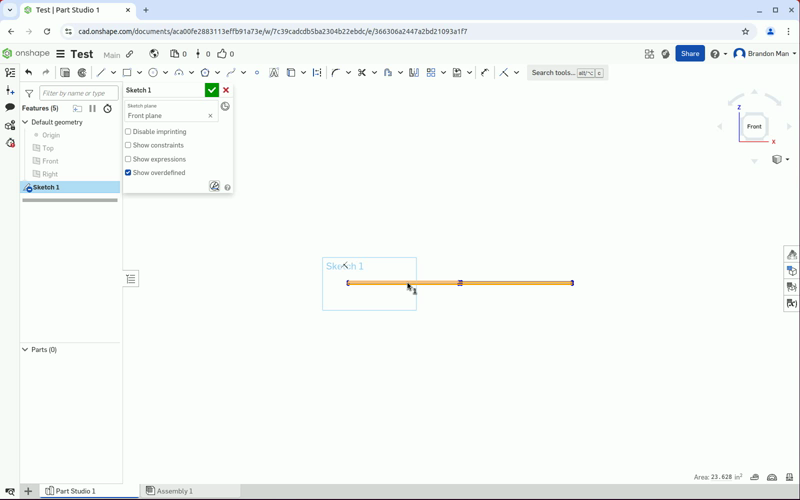
mouse_move(73, 352)
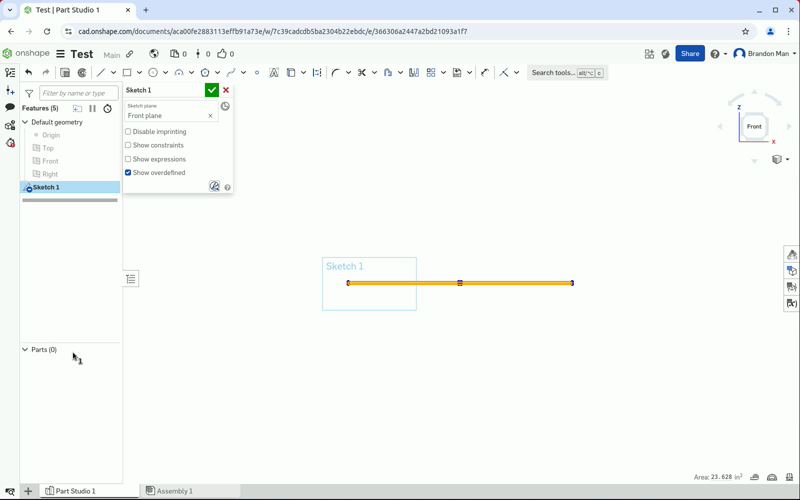
key(shift+y)
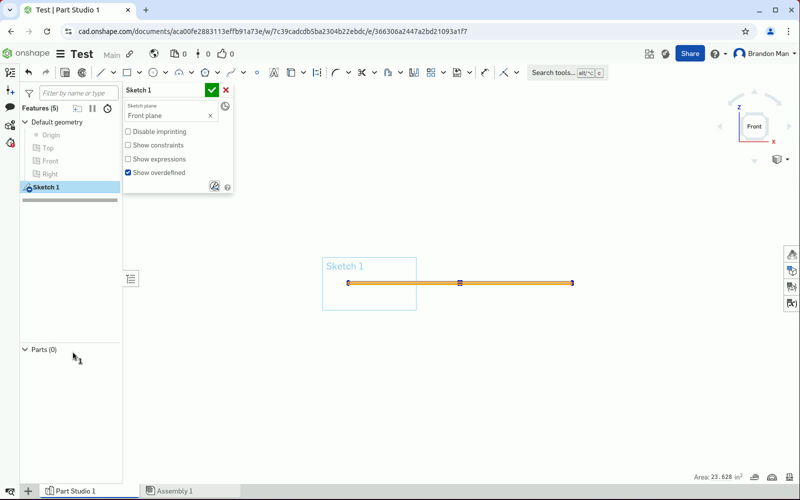
key(shift+e)
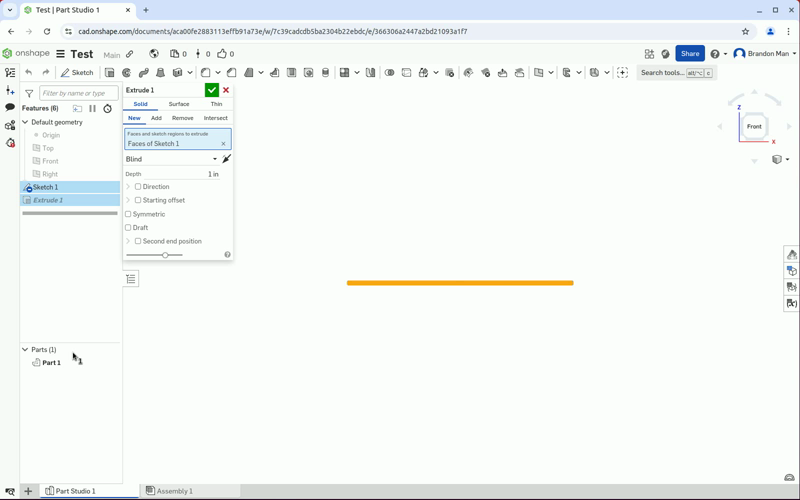
mouse_move(143, 106)
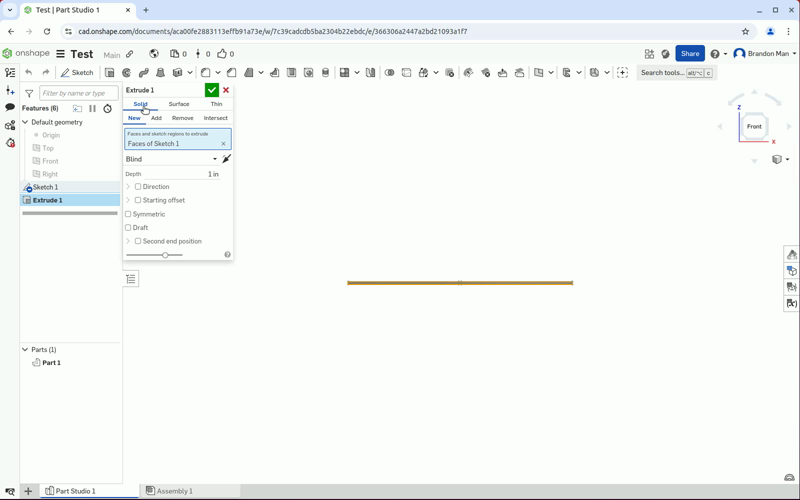
click(143, 106)
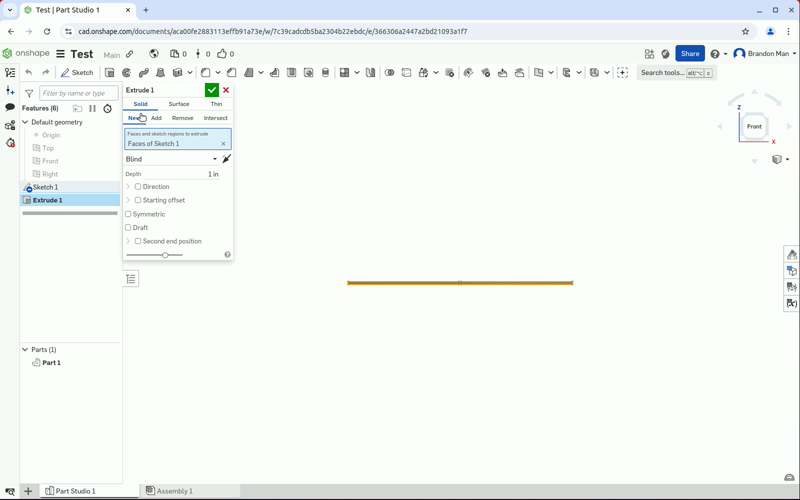
mouse_move(137, 120)
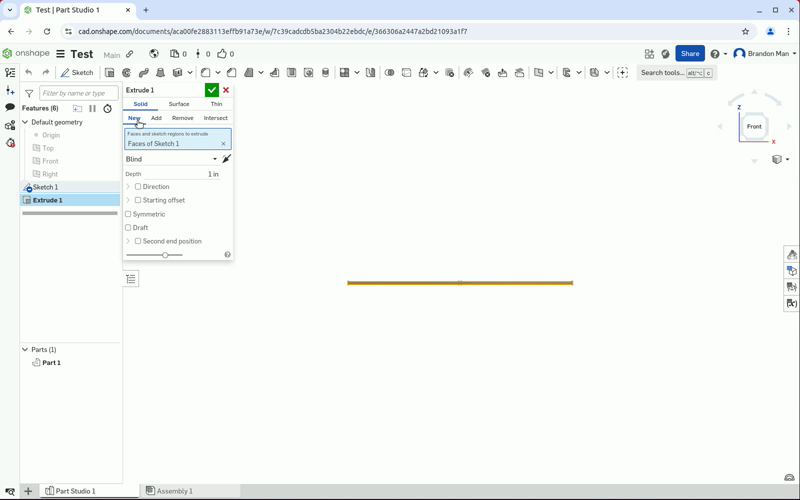
click(137, 120)
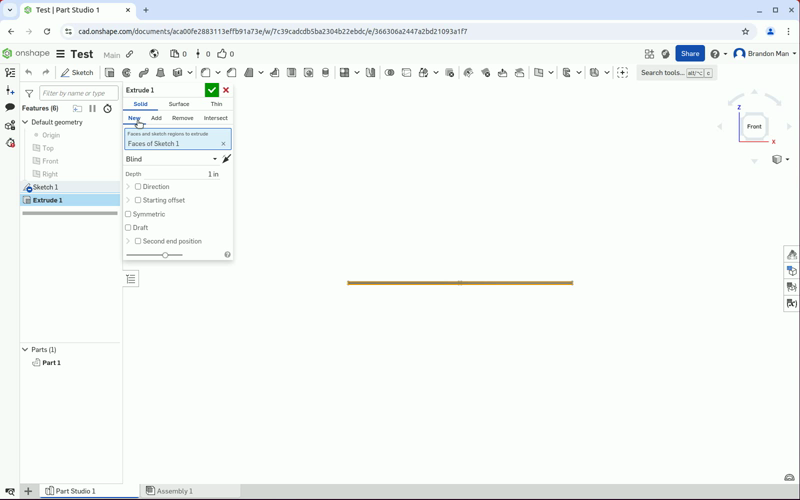
key(tab, 4)
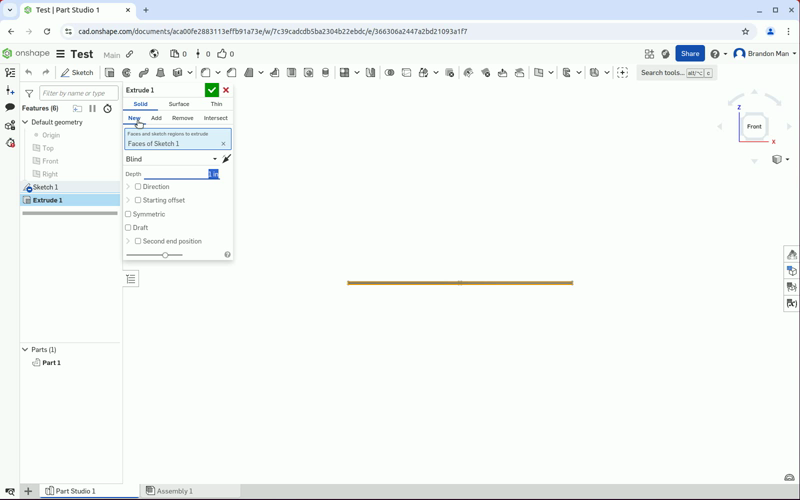
text(18.053)
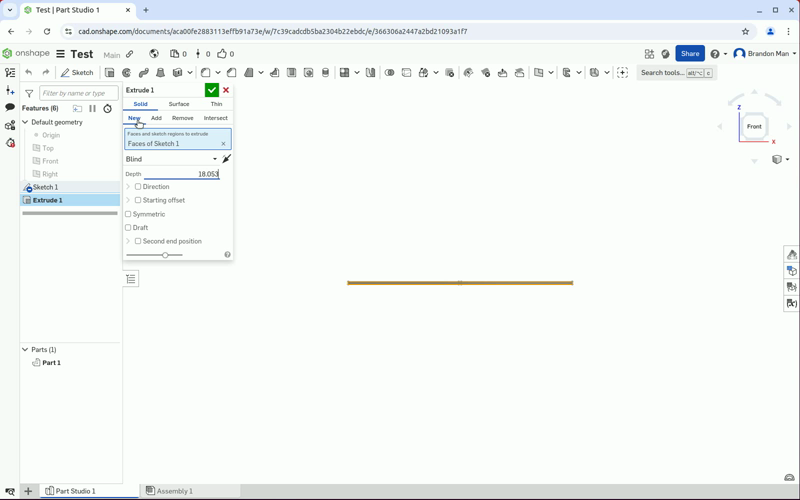
key(enter)
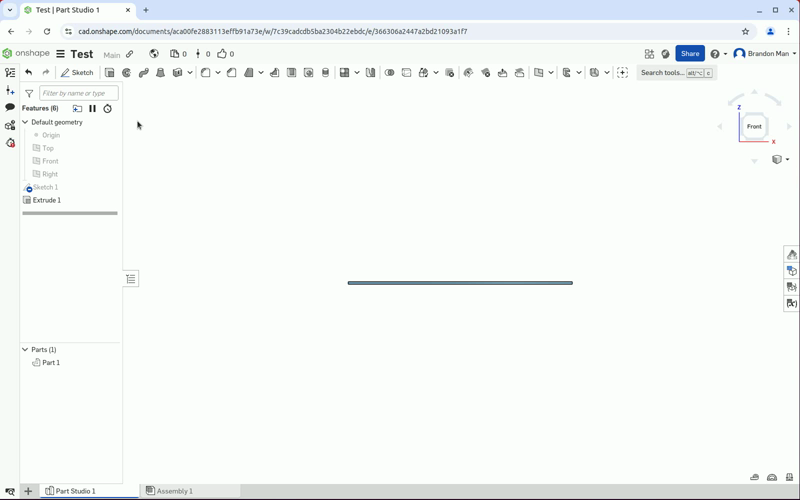
key(shift+h)
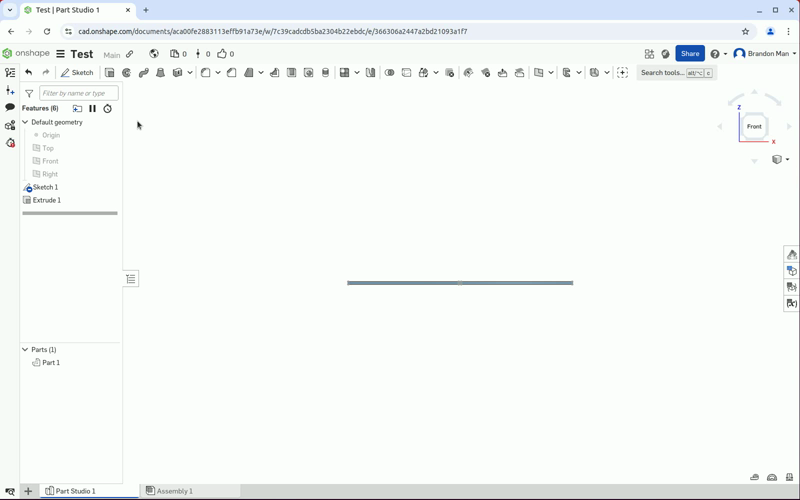
key(shift+h)
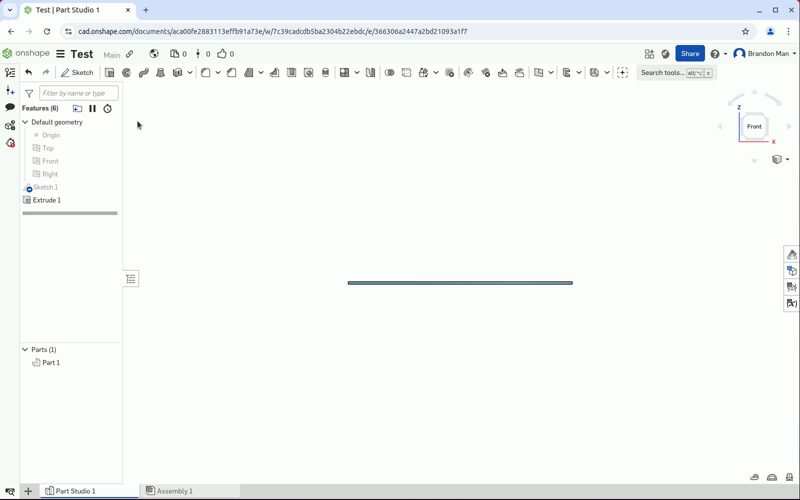
mouse_move(73, 189)
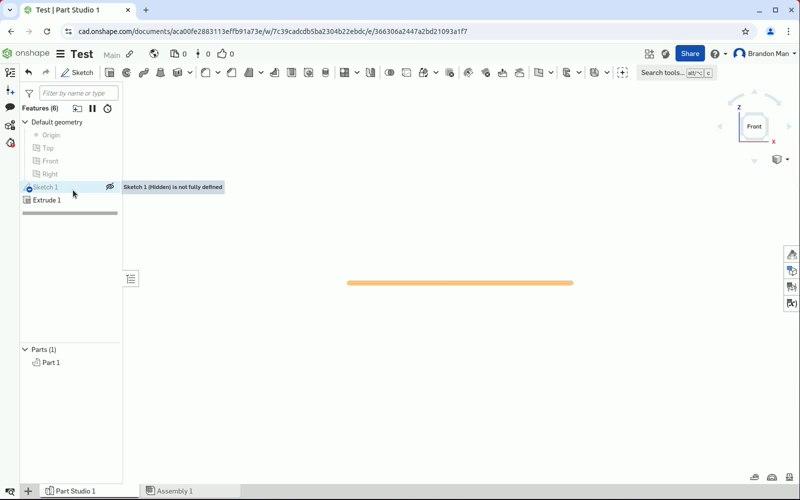
click(73, 189)
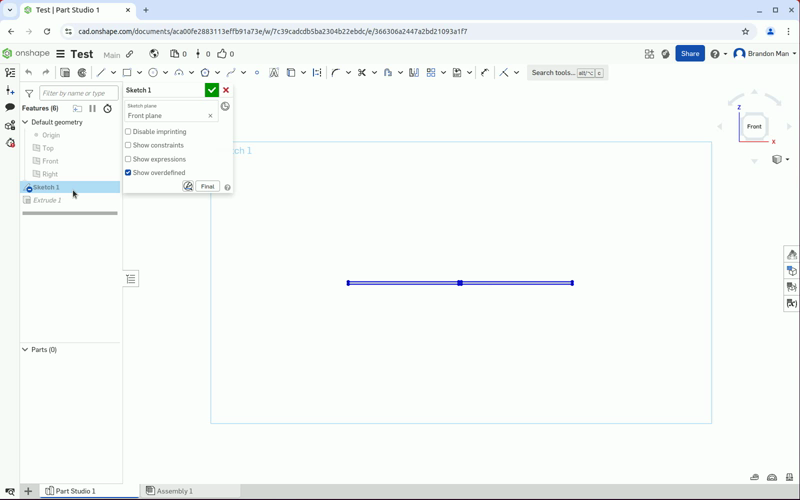
mouse_move(229, 92)
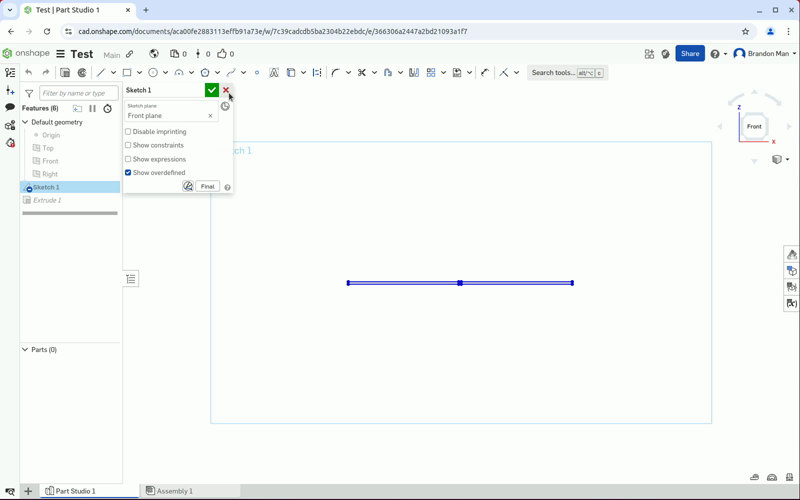
click(229, 92)
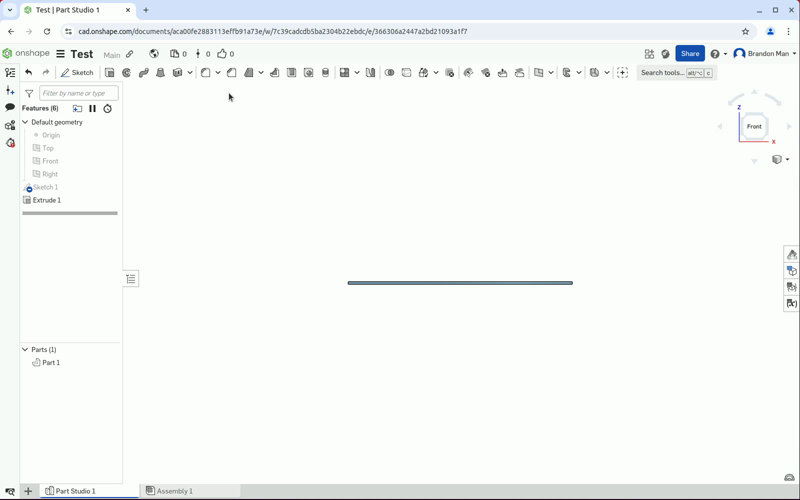
mouse_move(73, 352)
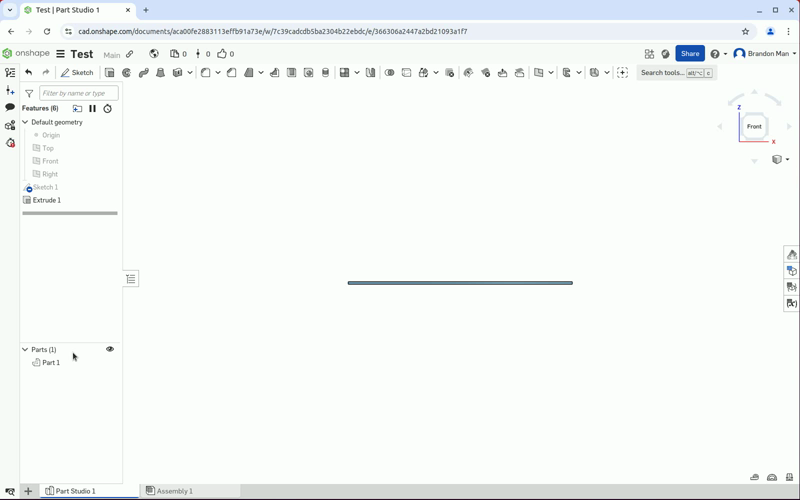
key(y)
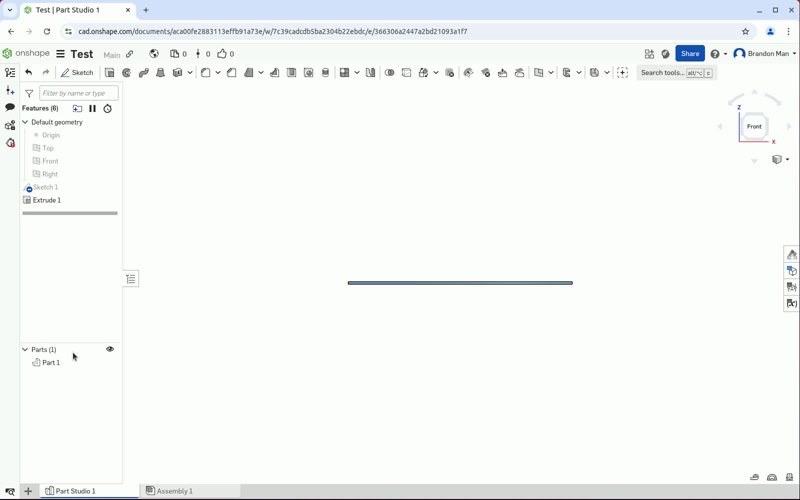
key(shift+p)
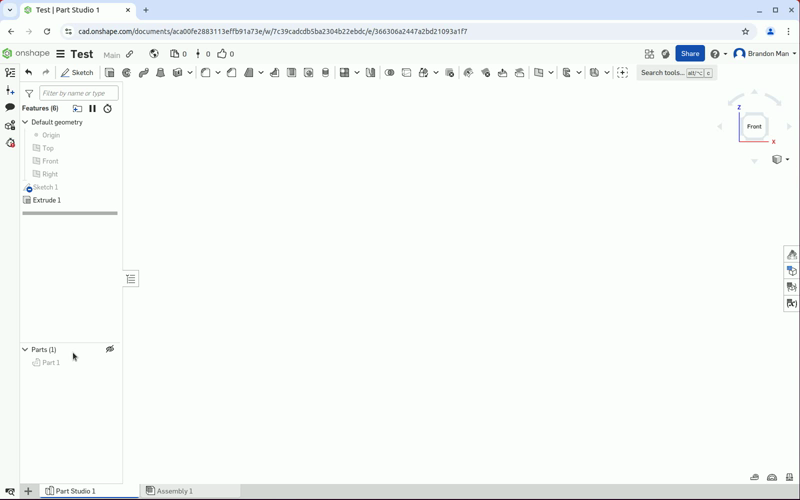
key(space)
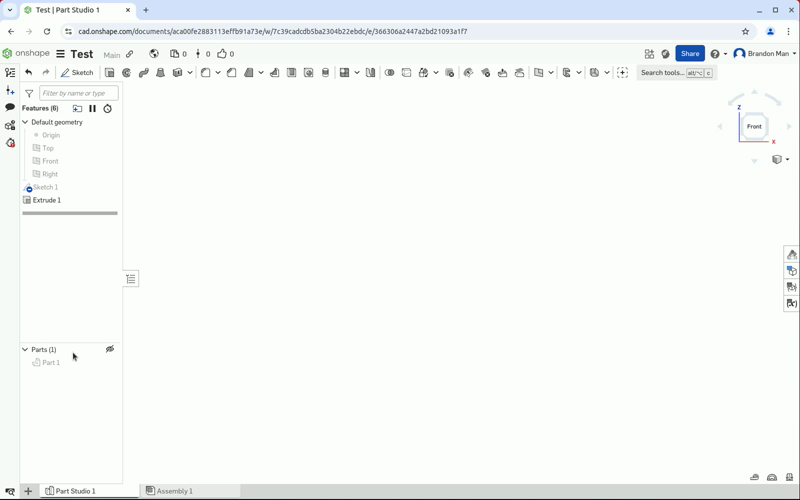
key_down(shift)
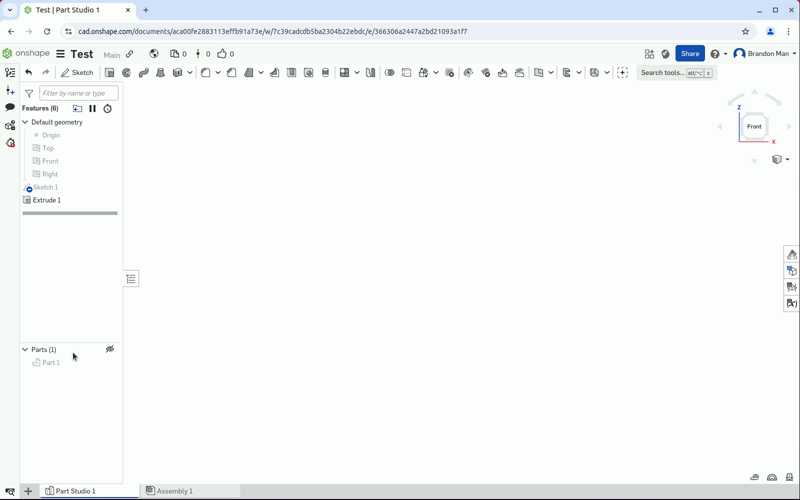
key(left)
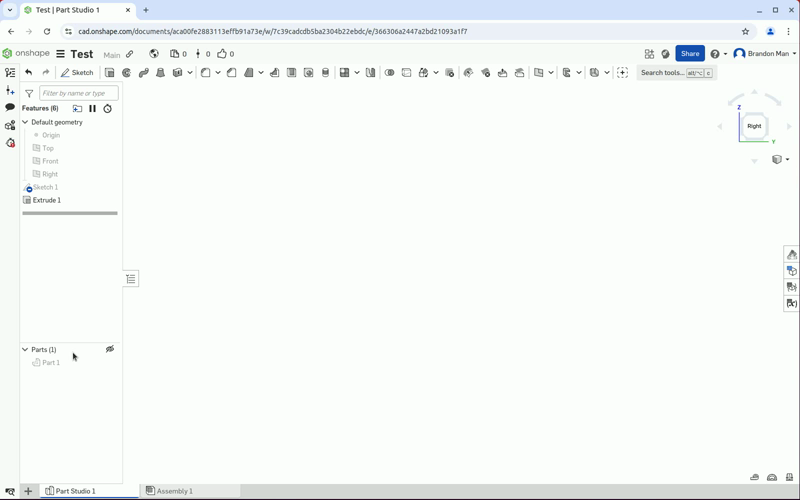
key_up(shift)
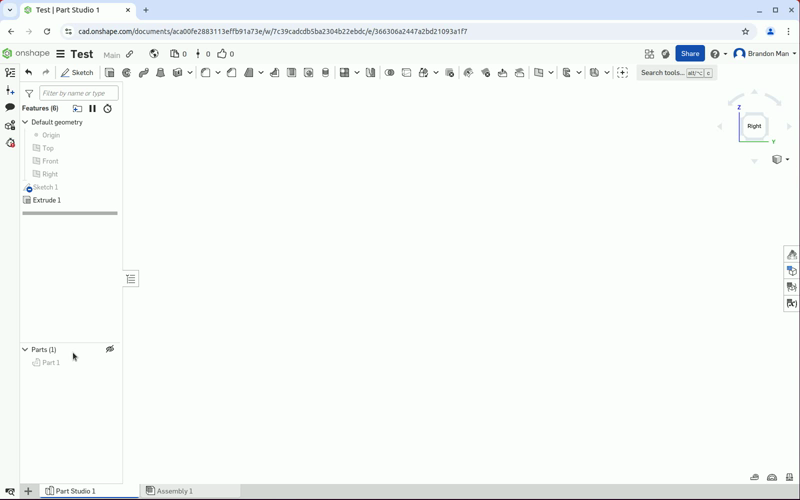
mouse_move(73, 352)
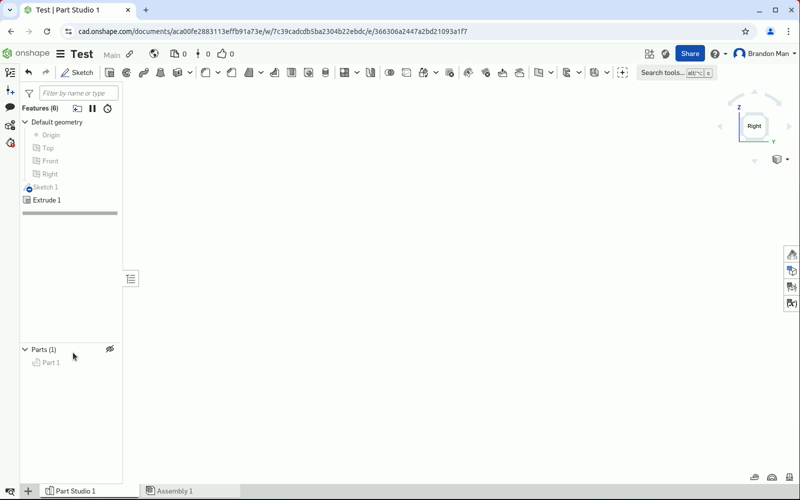
key(shift+y)
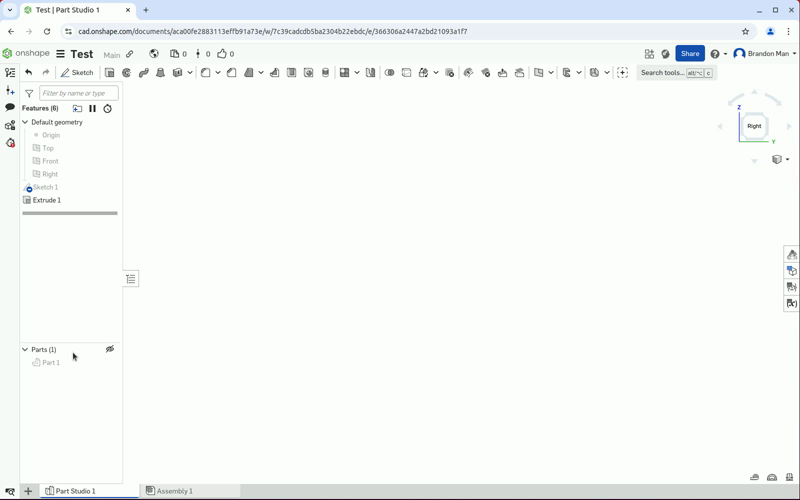
key(shift+s)
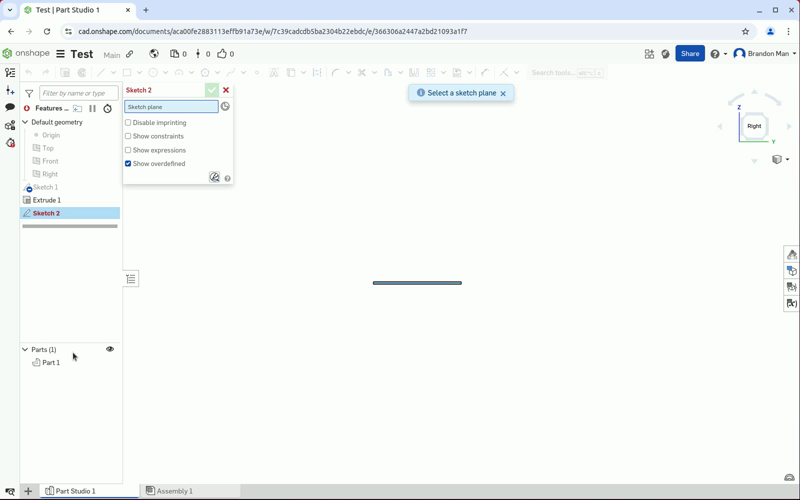
mouse_move(73, 176)
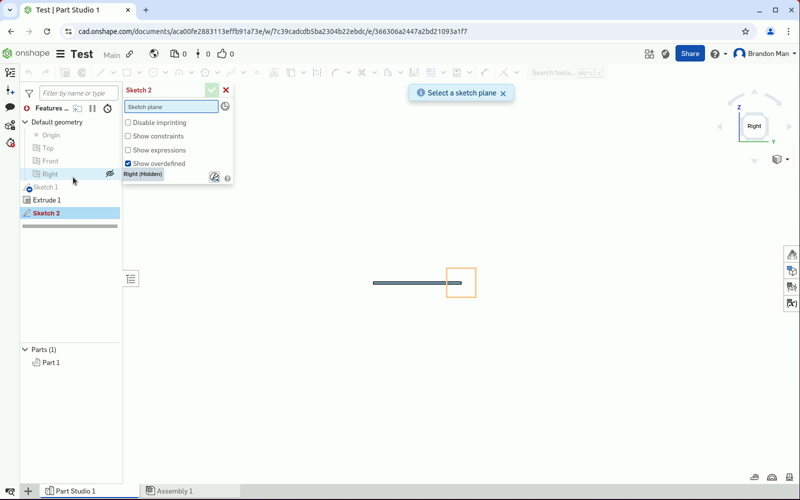
click(73, 176)
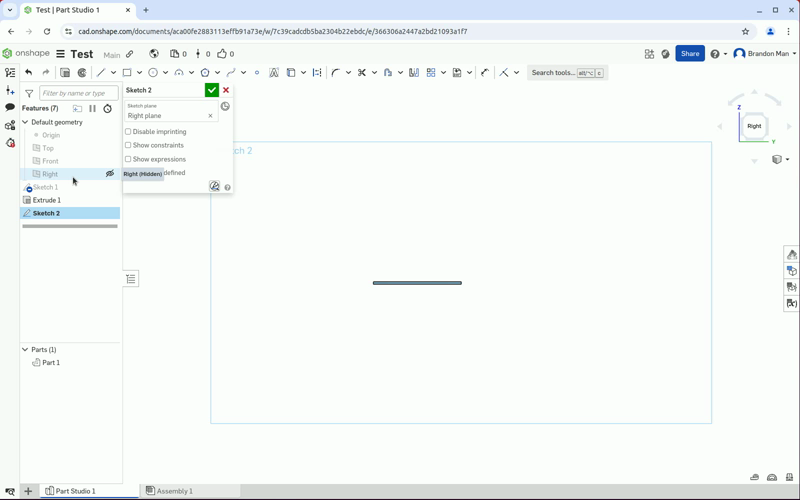
mouse_move(73, 352)
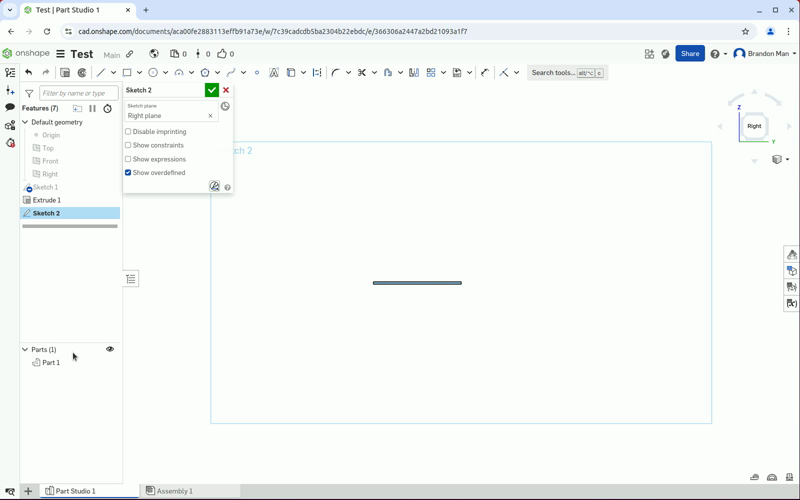
key(y)
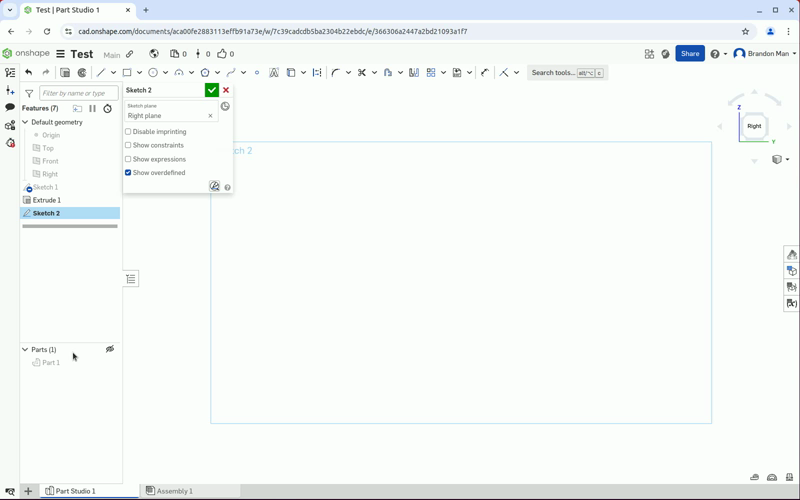
key(l)
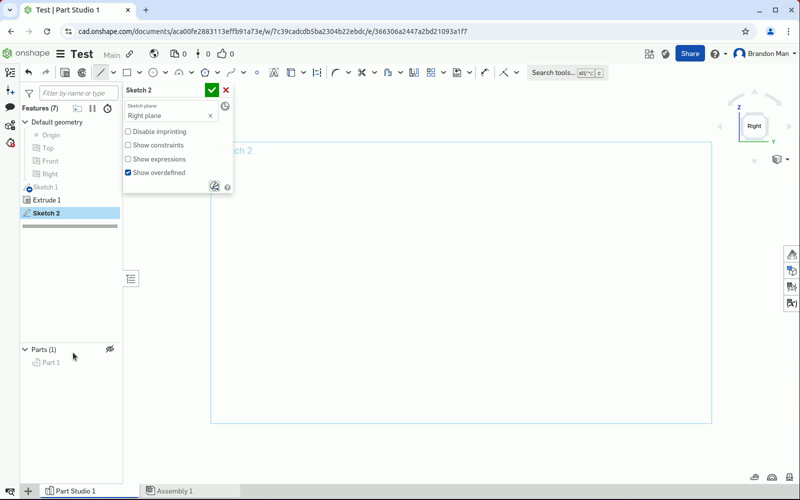
key_down(shift)
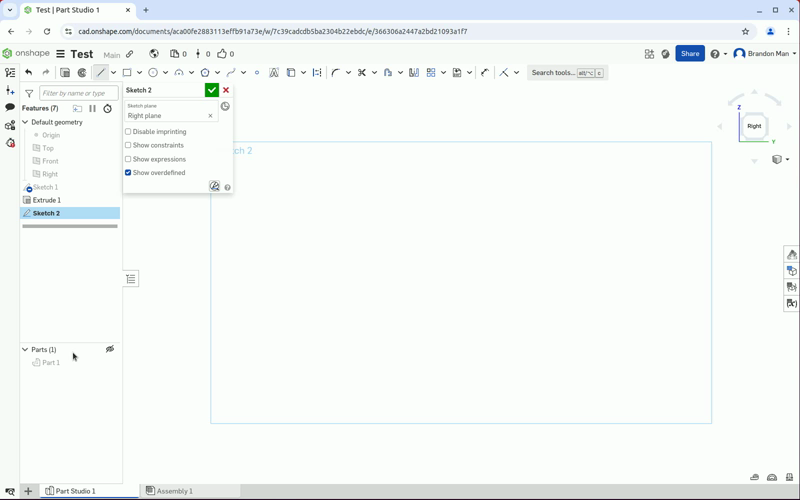
mouse_move(459, 284)
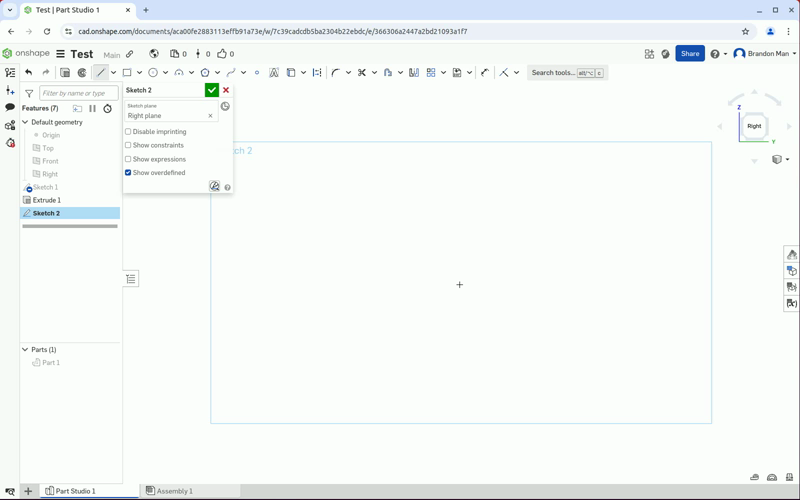
click(459, 284)
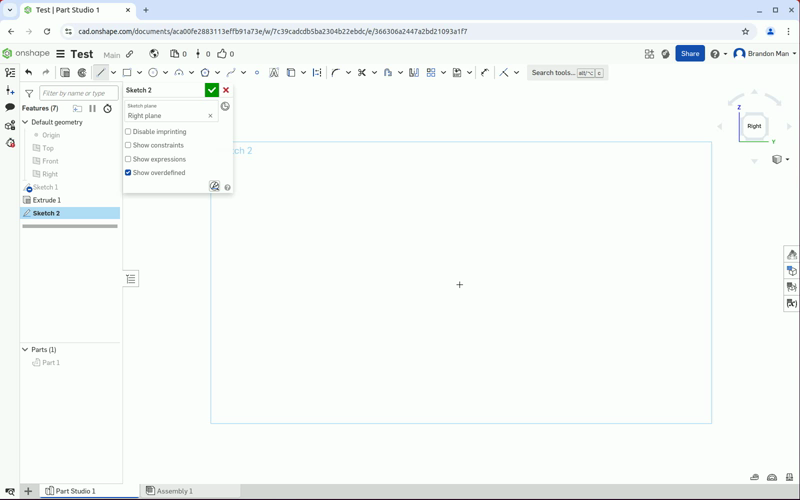
key_up(shift)
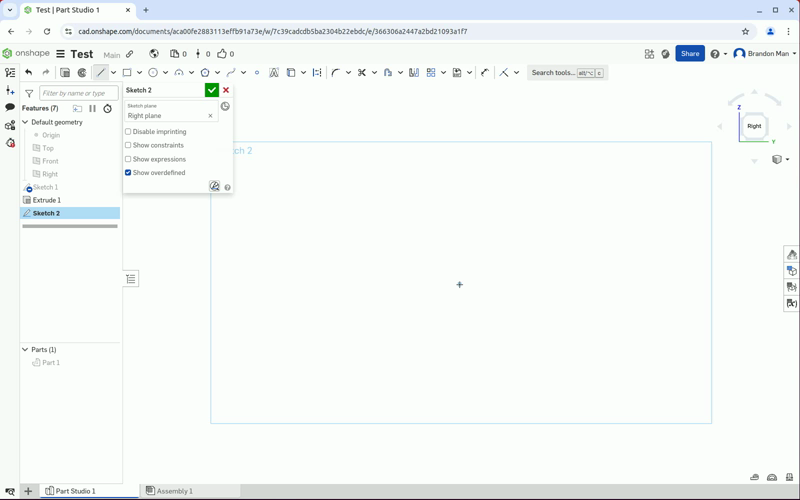
key_down(shift)
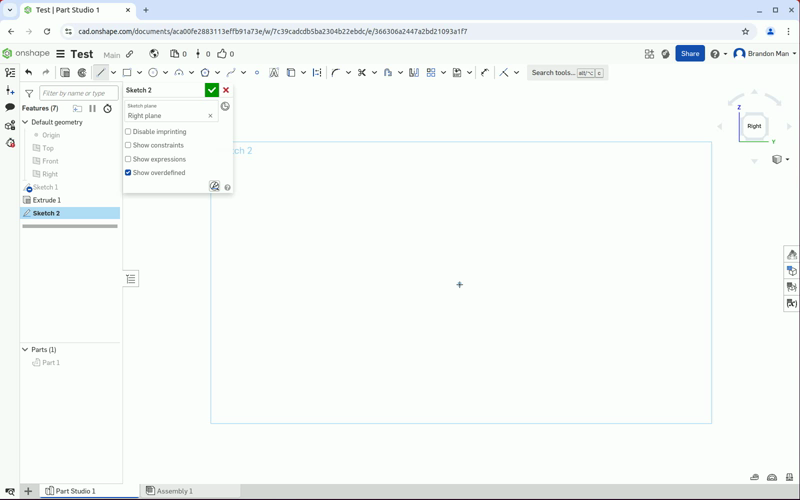
mouse_move(489, 284)
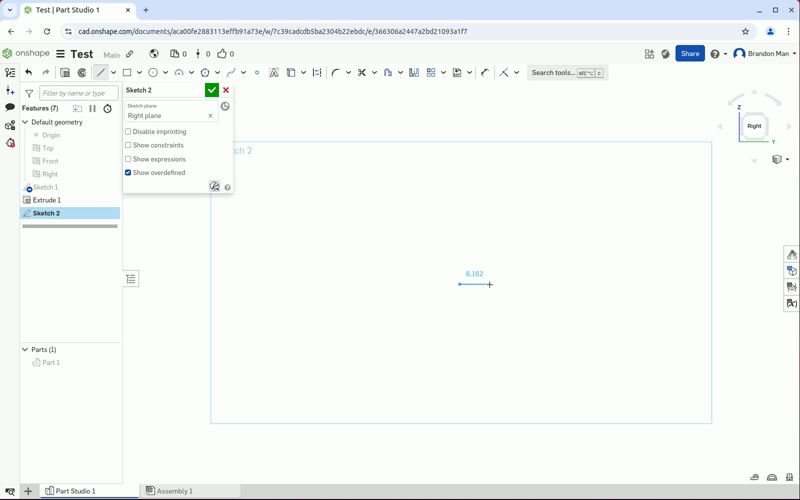
mouse_move(461, 284)
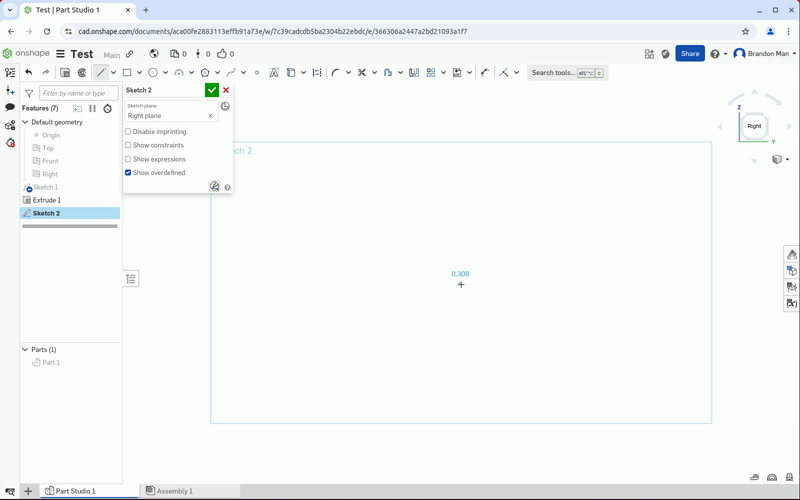
scroll(6)
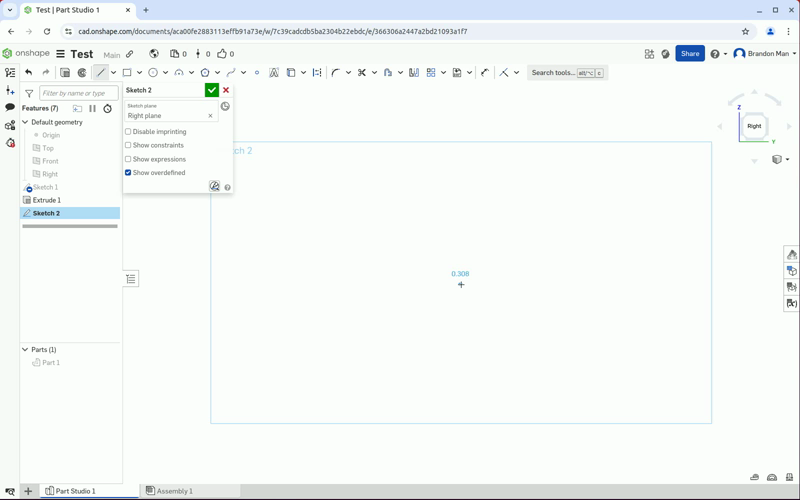
scroll(6)
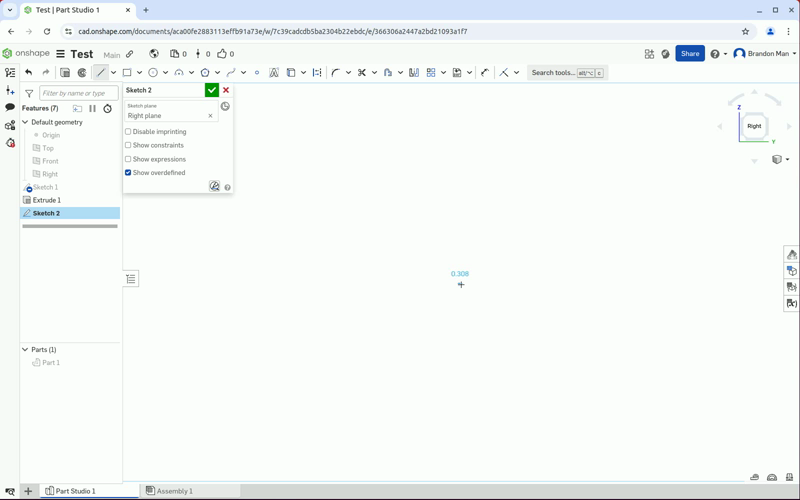
scroll(6)
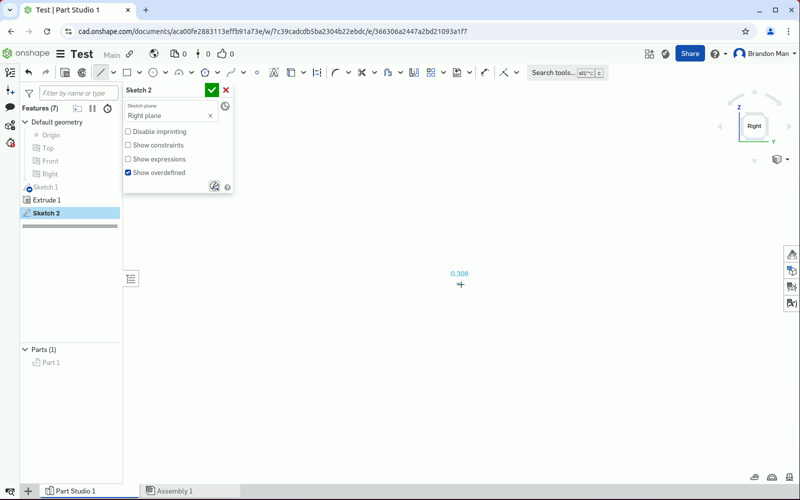
scroll(6)
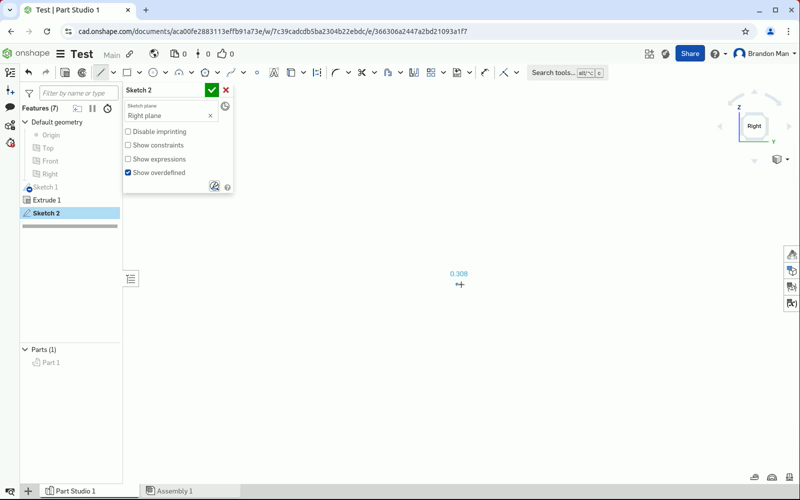
scroll(6)
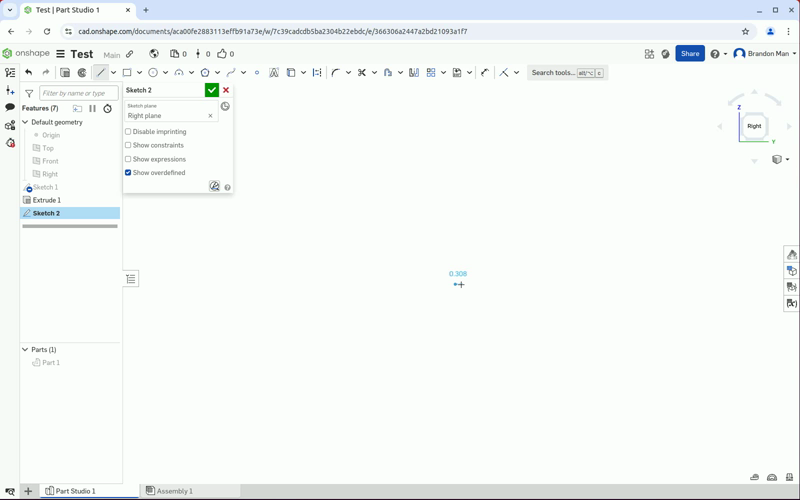
scroll(6)
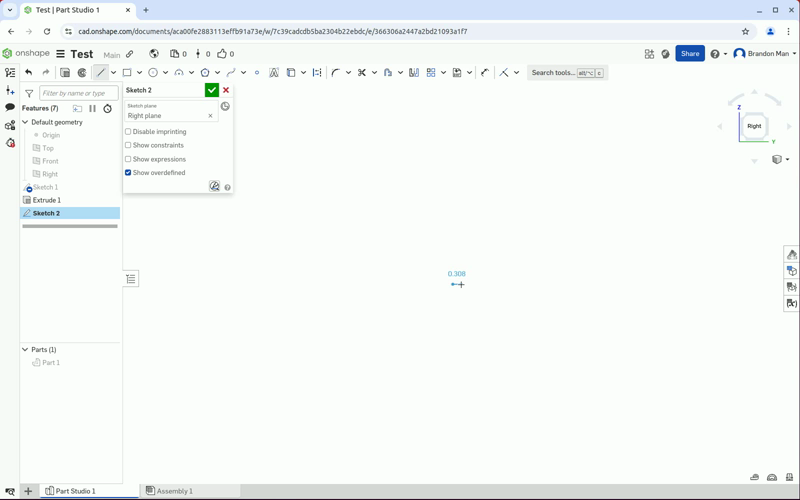
scroll(6)
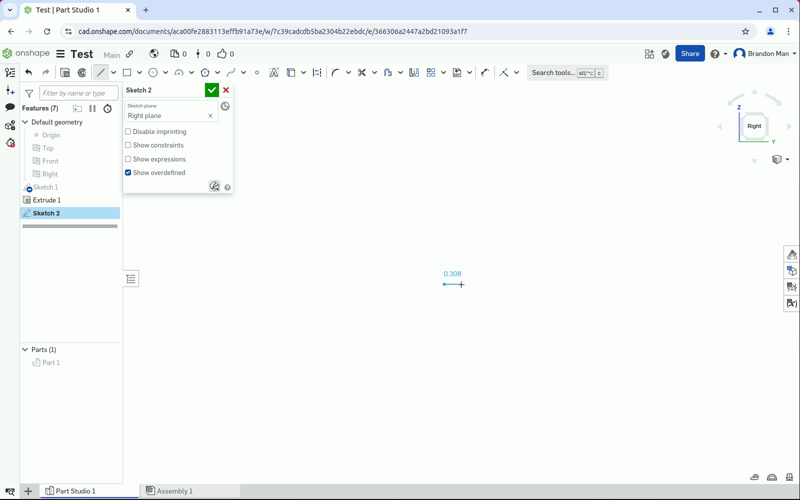
click(461, 284)
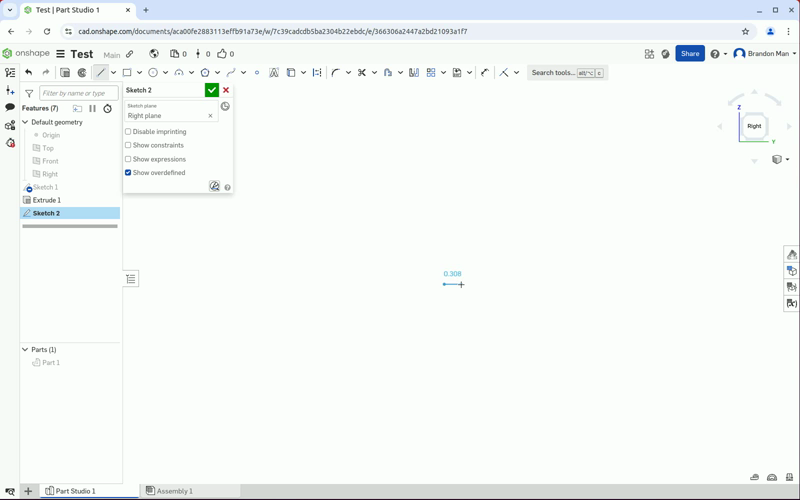
scroll(-6)
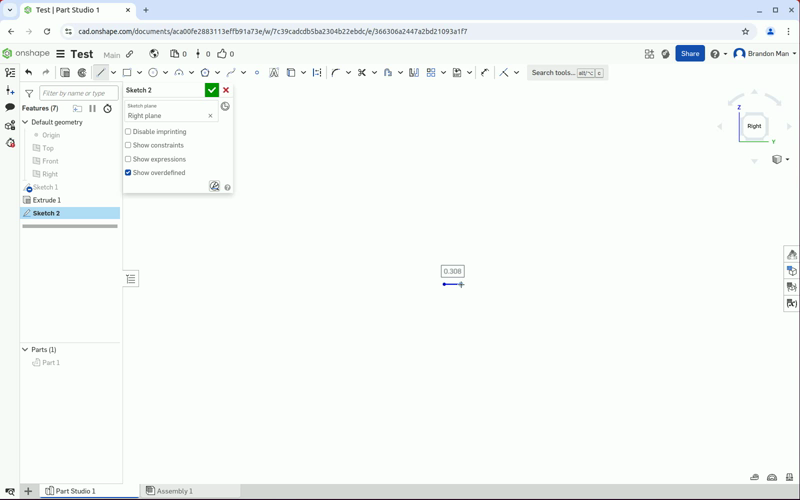
scroll(-6)
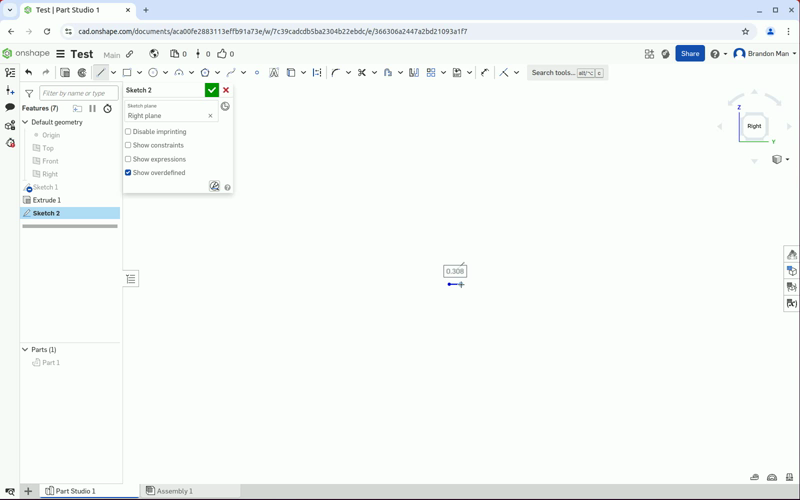
scroll(-6)
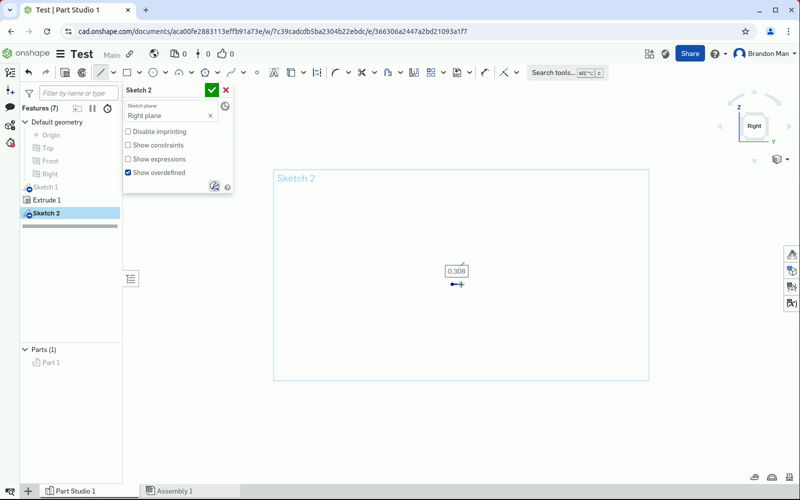
scroll(-6)
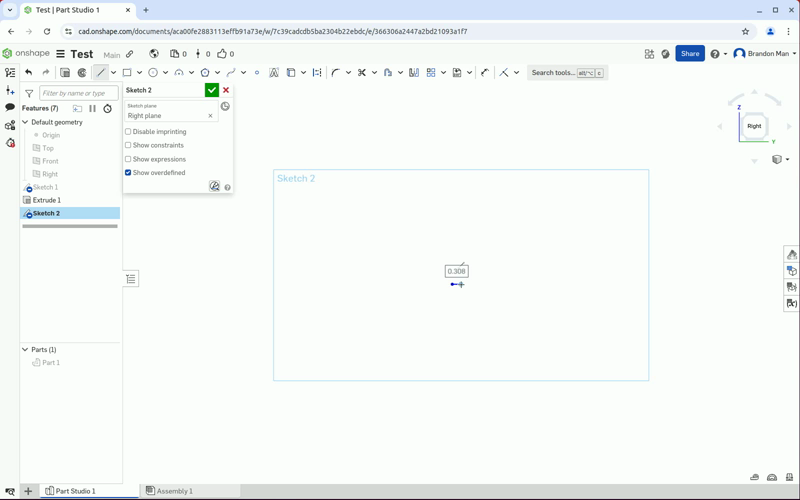
scroll(-6)
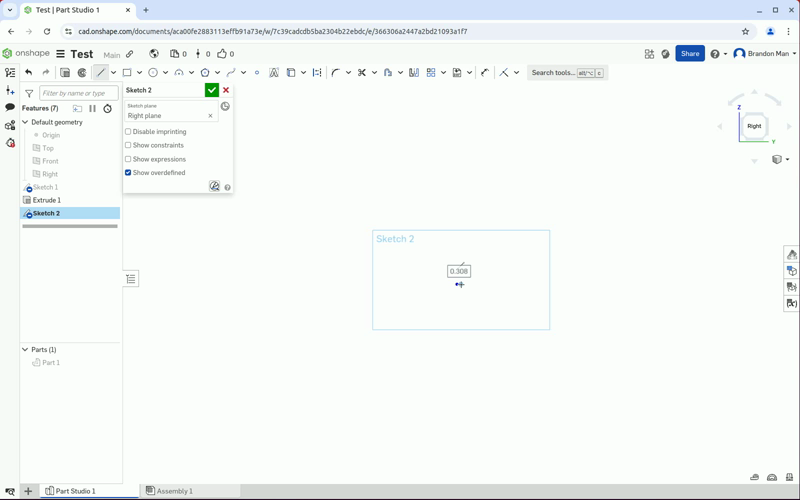
scroll(-6)
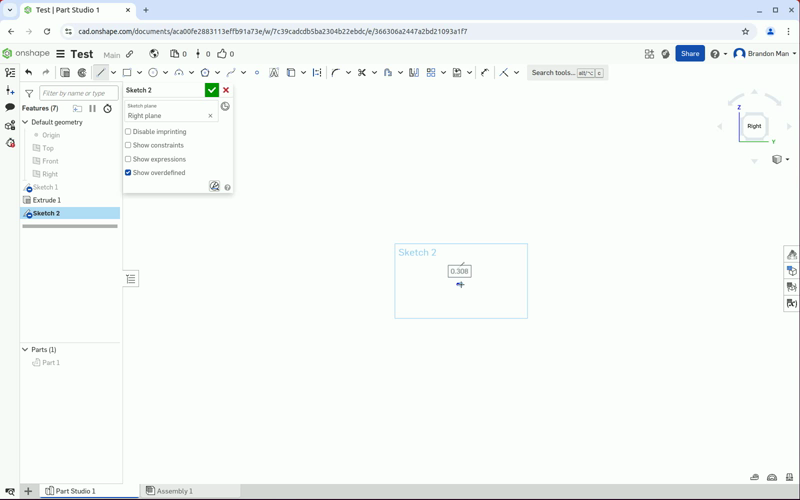
scroll(-6)
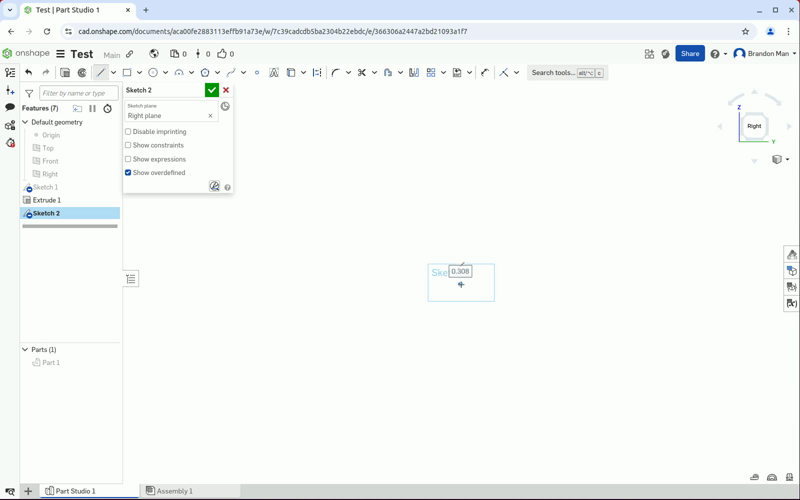
key_up(shift)
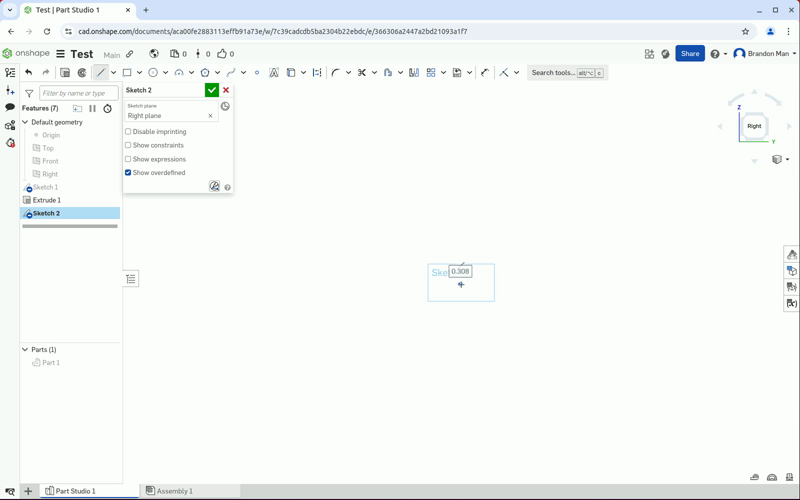
key_down(shift)
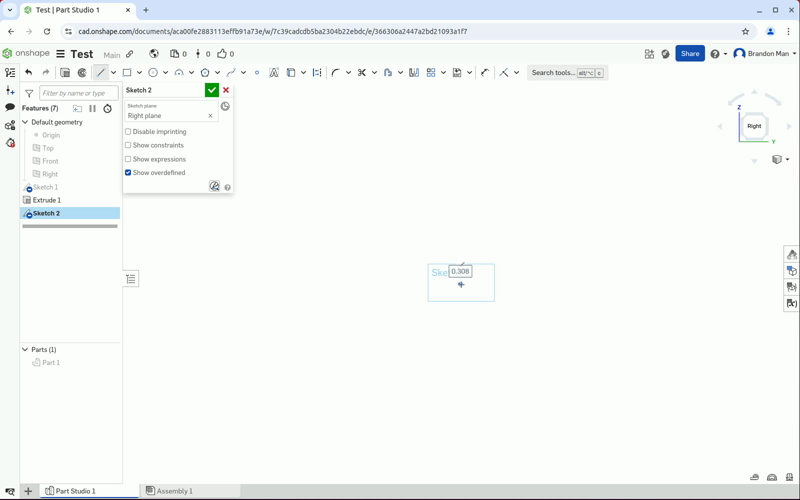
mouse_move(491, 284)
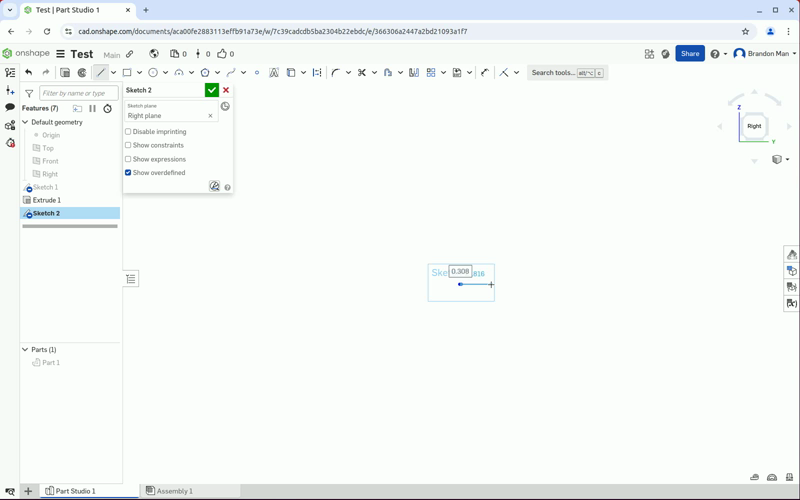
mouse_move(461, 281)
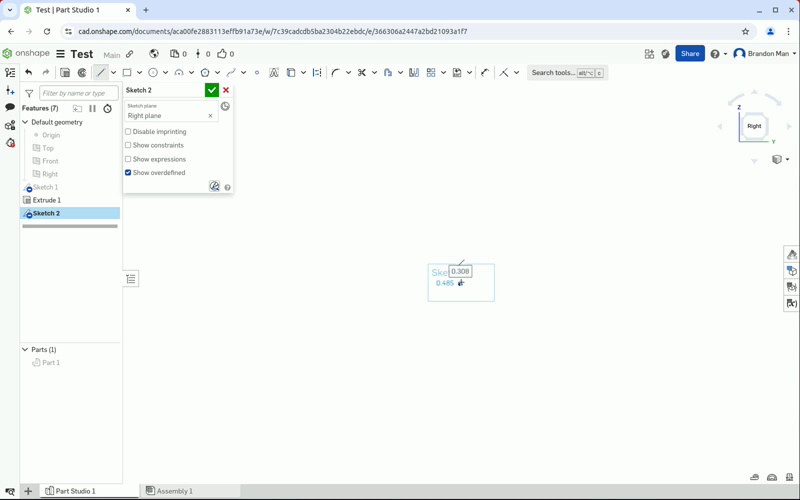
scroll(6)
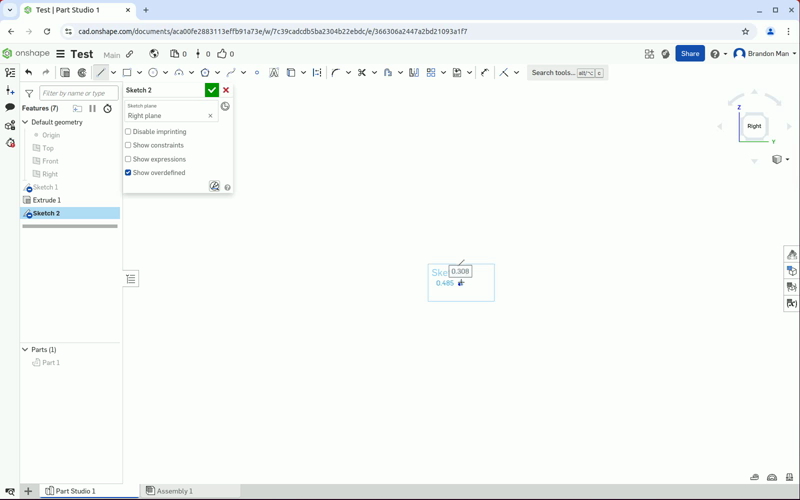
scroll(6)
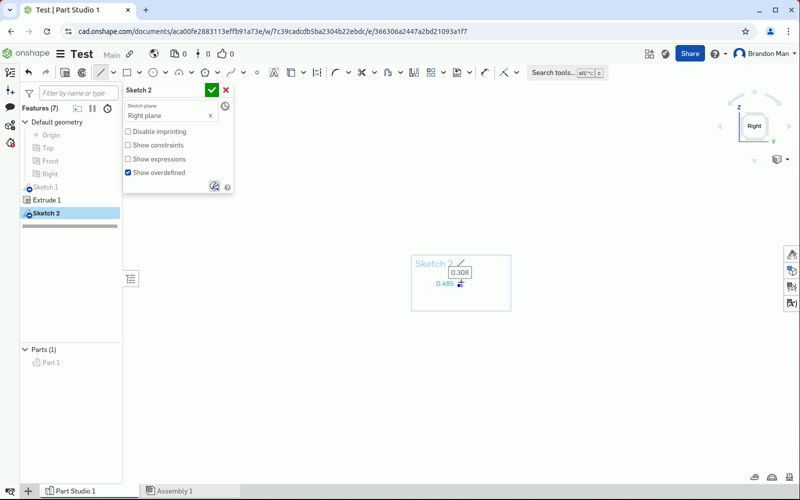
scroll(6)
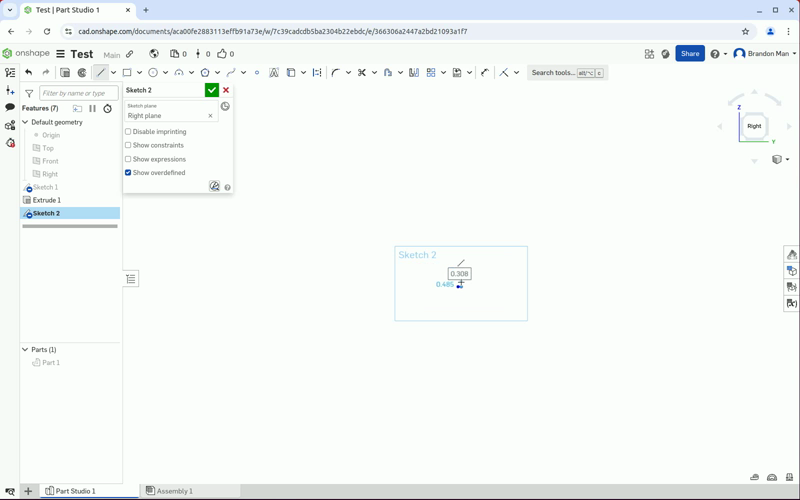
scroll(6)
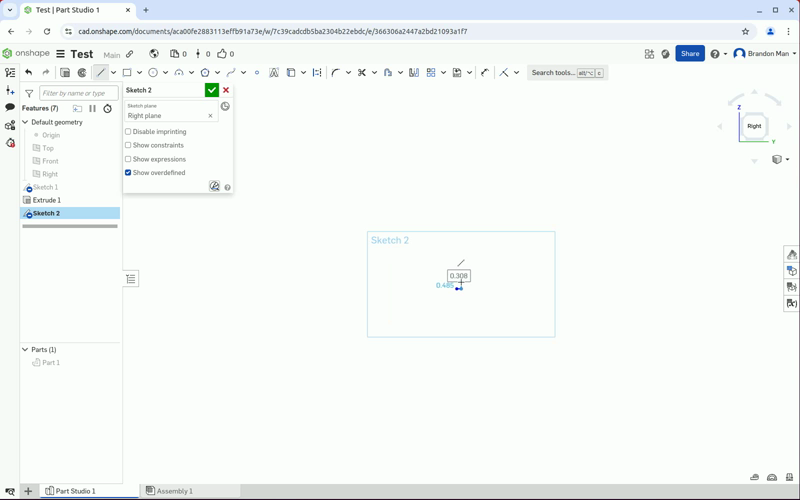
scroll(6)
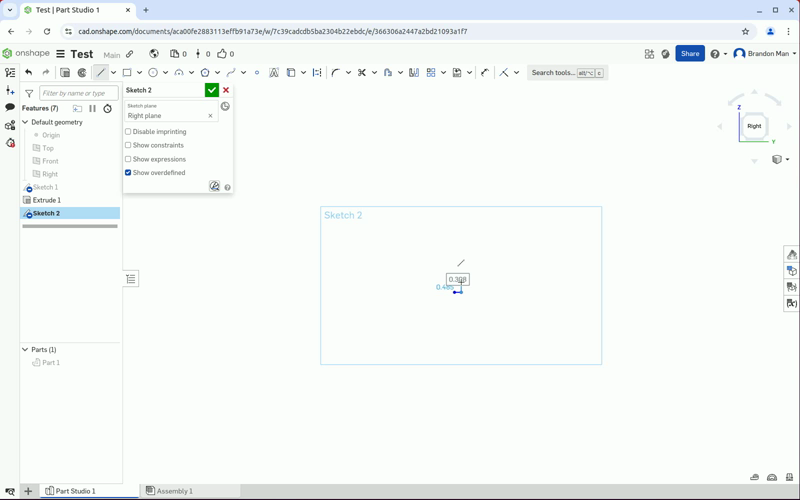
scroll(6)
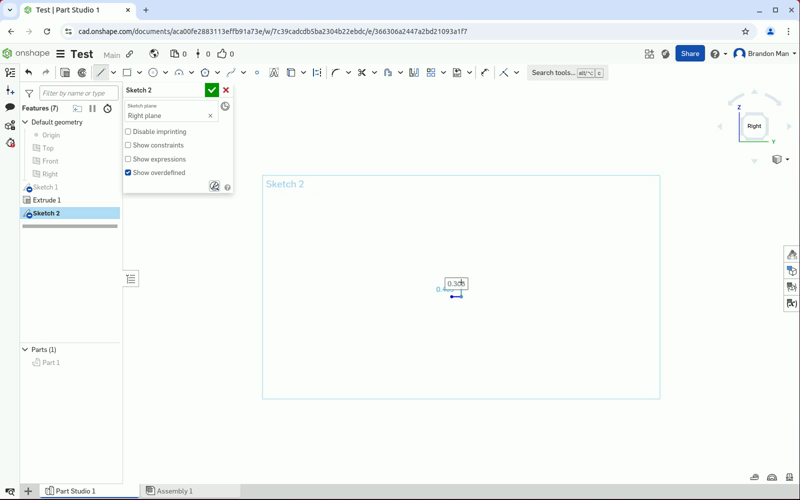
scroll(6)
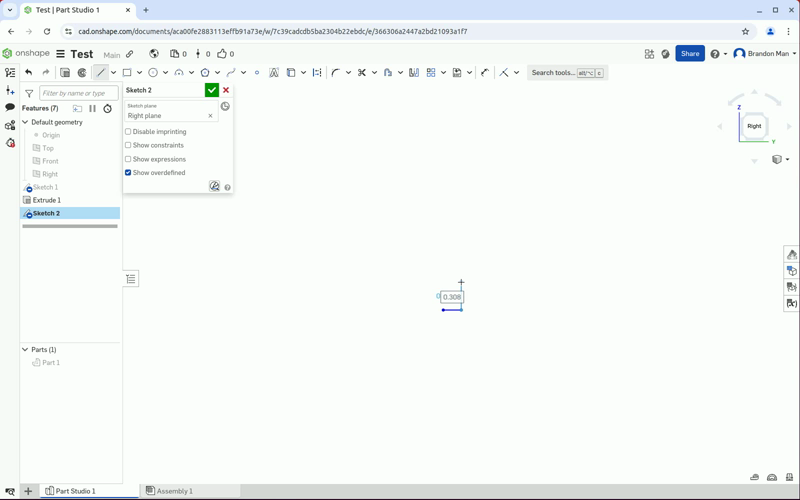
click(461, 281)
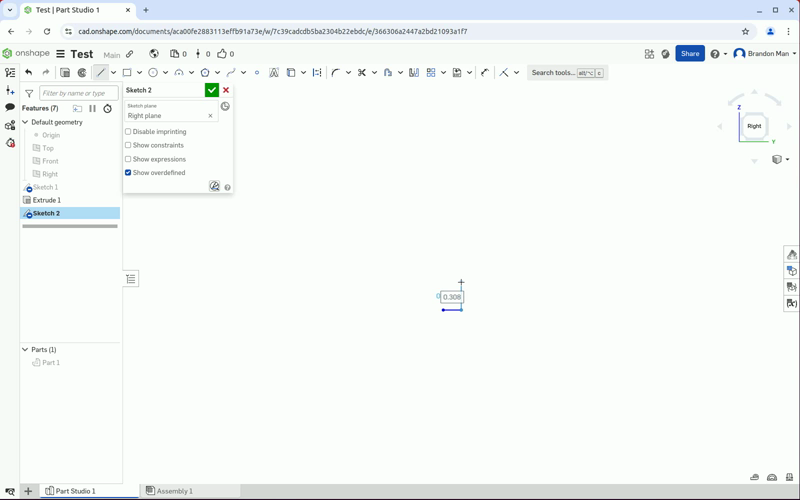
scroll(-6)
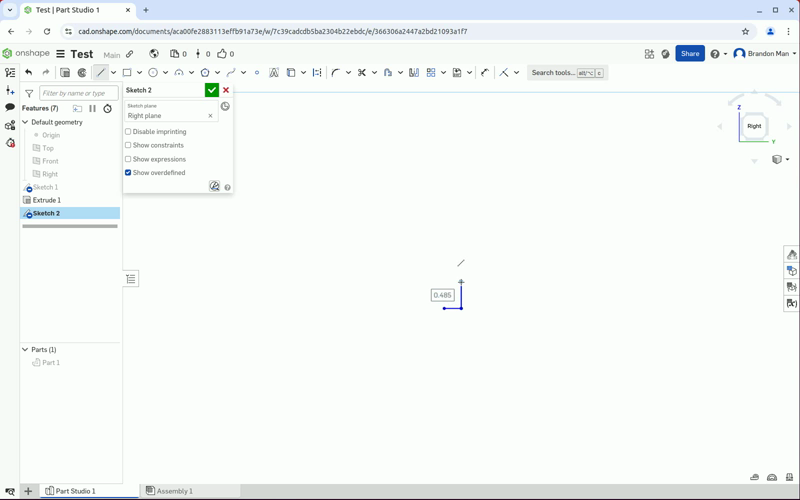
scroll(-6)
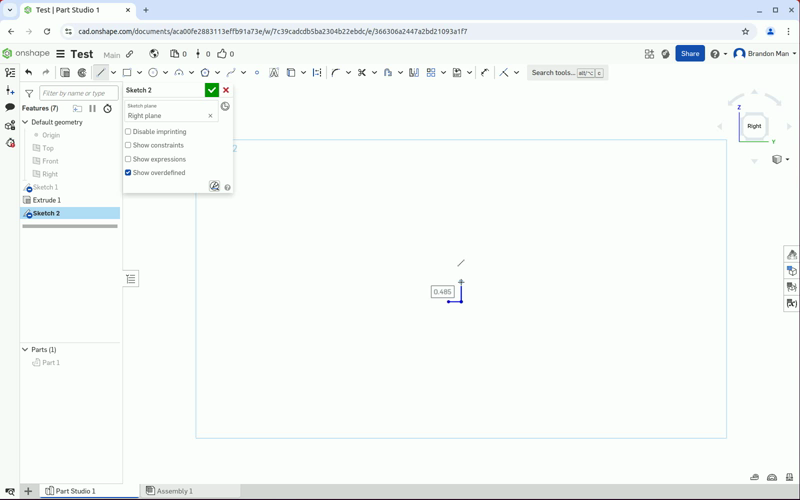
scroll(-6)
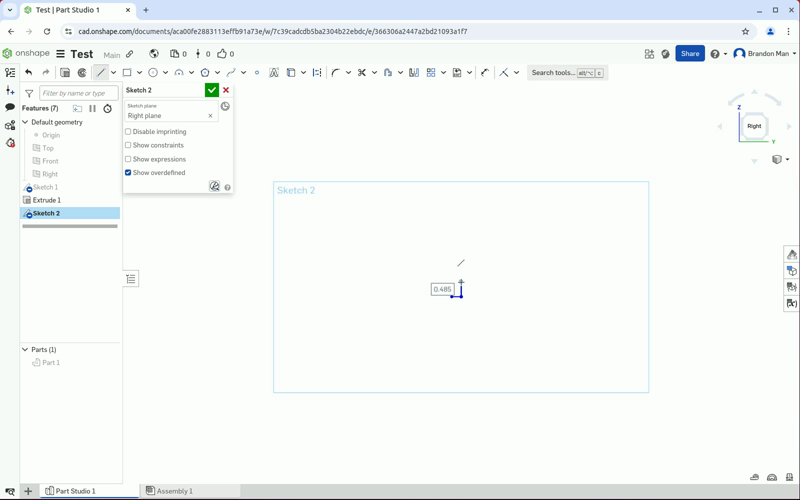
scroll(-6)
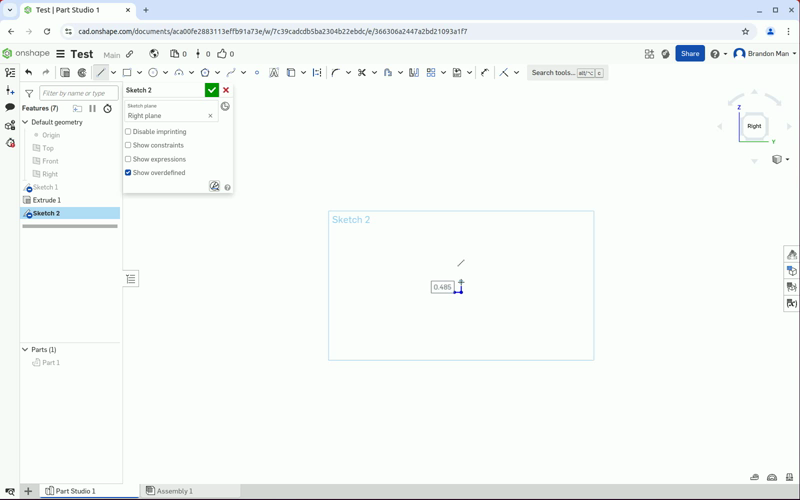
scroll(-6)
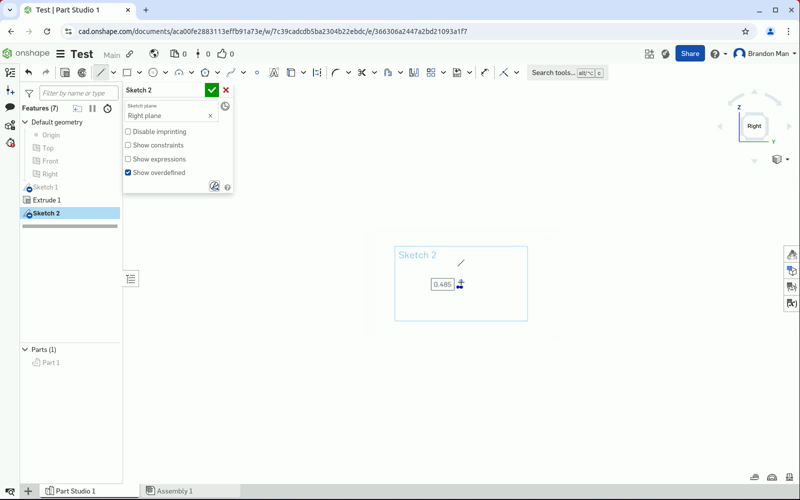
scroll(-6)
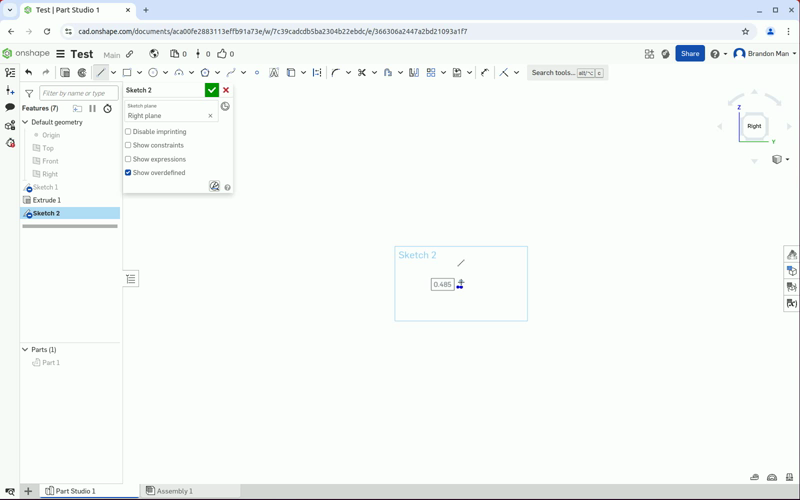
scroll(-6)
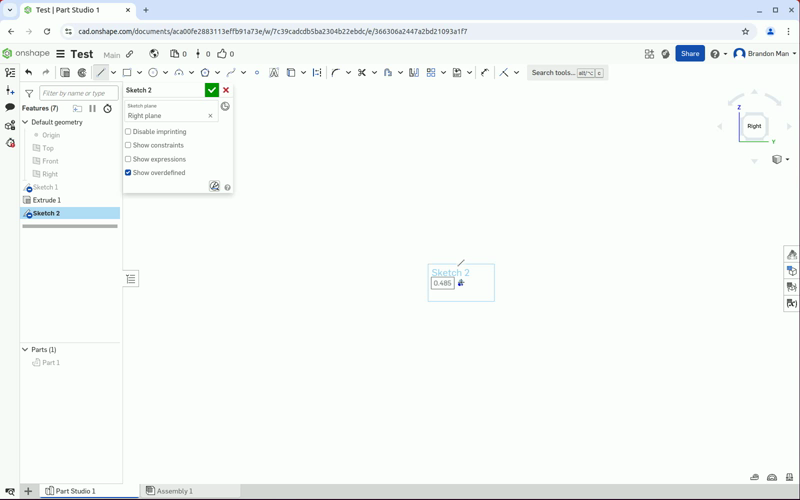
key_up(shift)
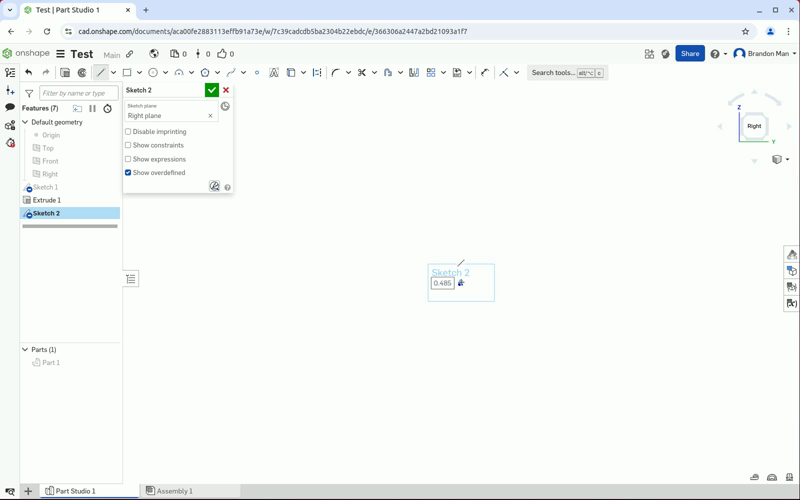
key_down(shift)
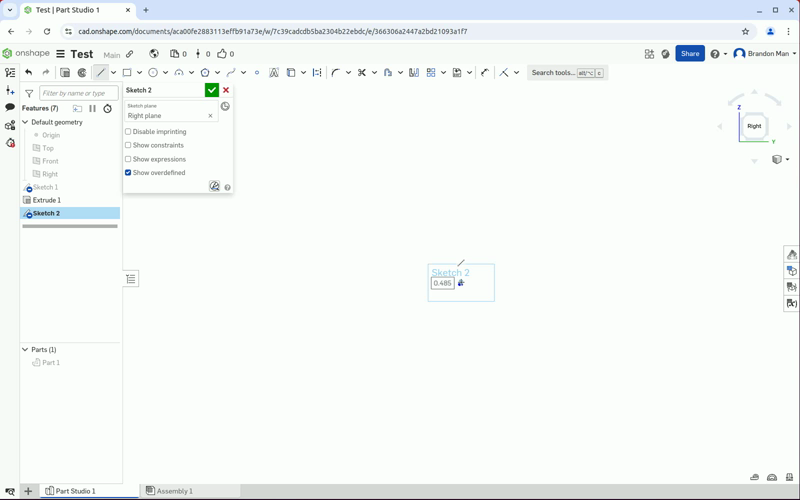
mouse_move(491, 281)
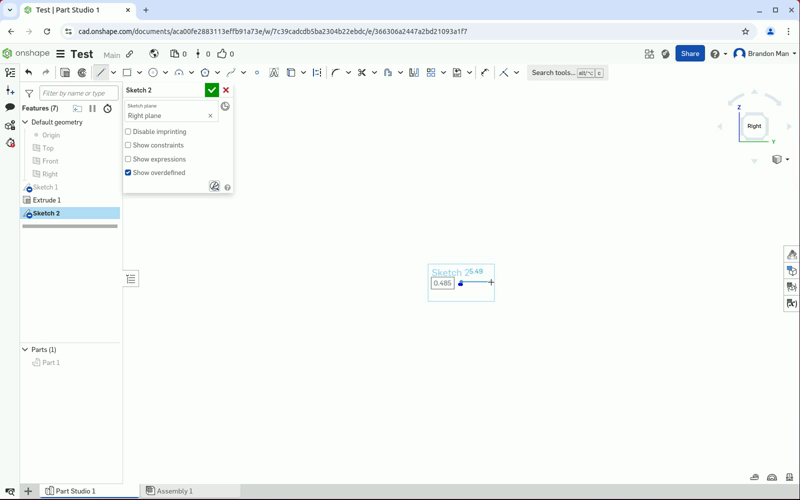
mouse_move(459, 281)
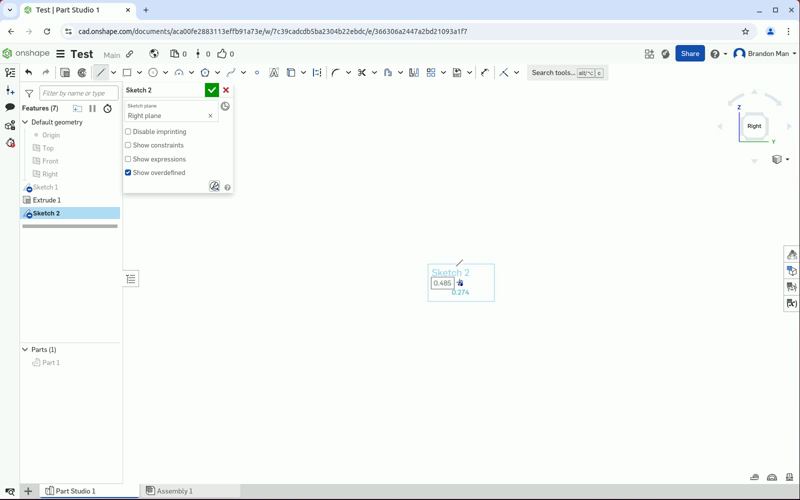
scroll(6)
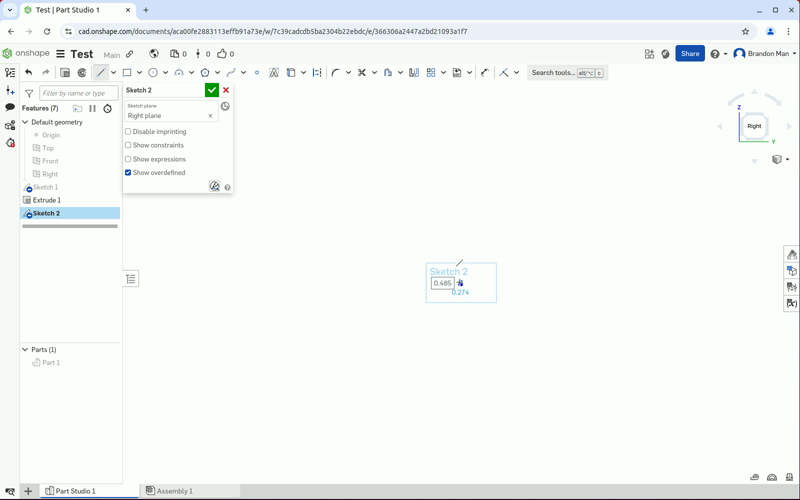
scroll(6)
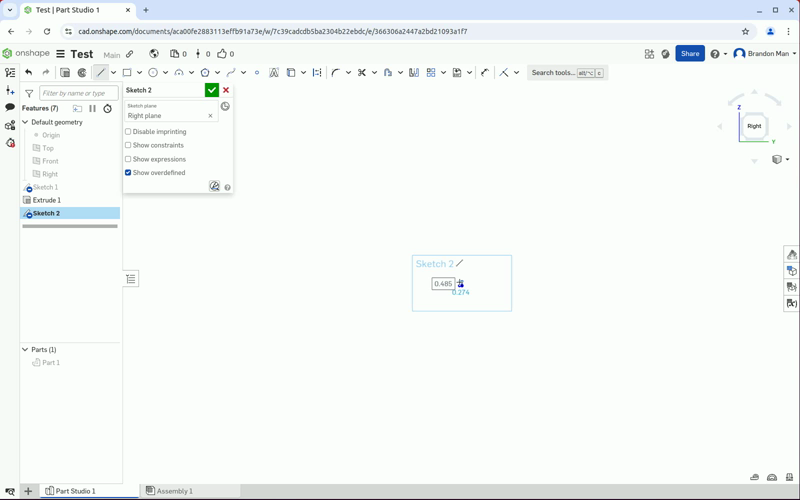
scroll(6)
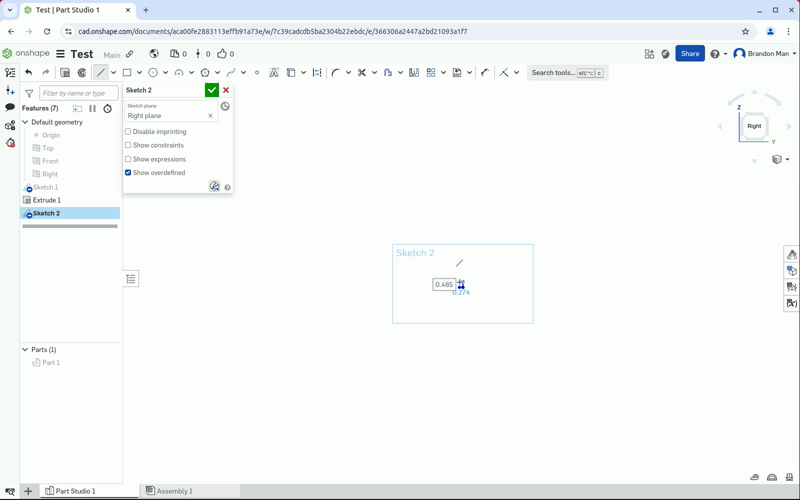
scroll(6)
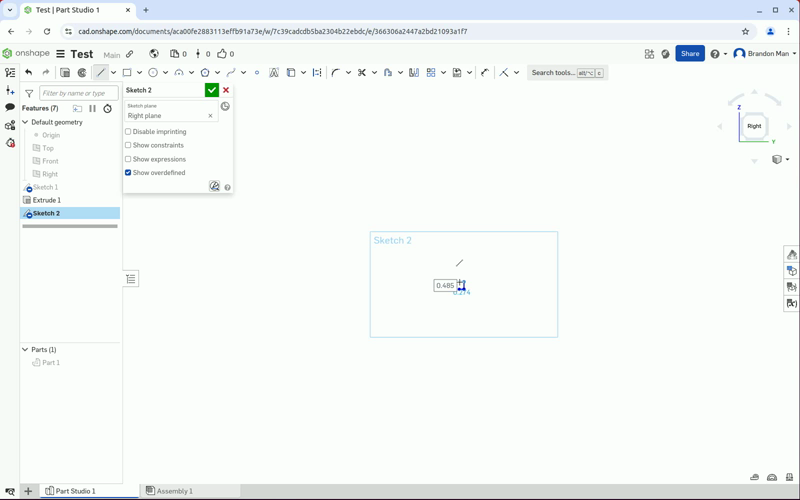
scroll(6)
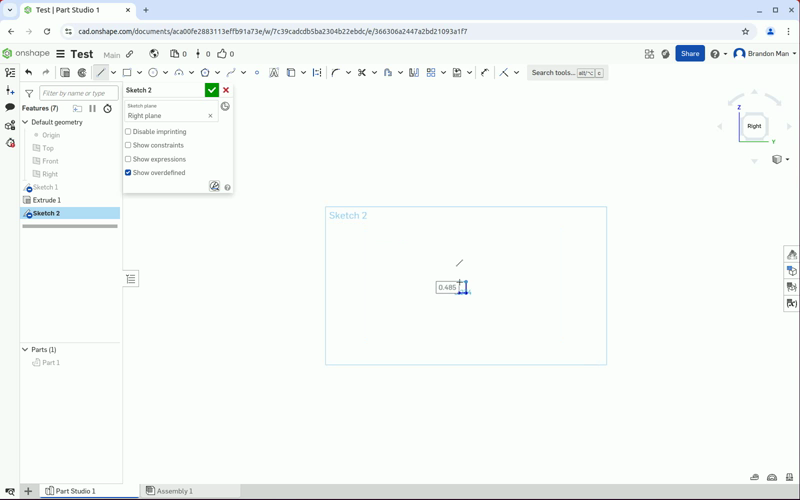
scroll(6)
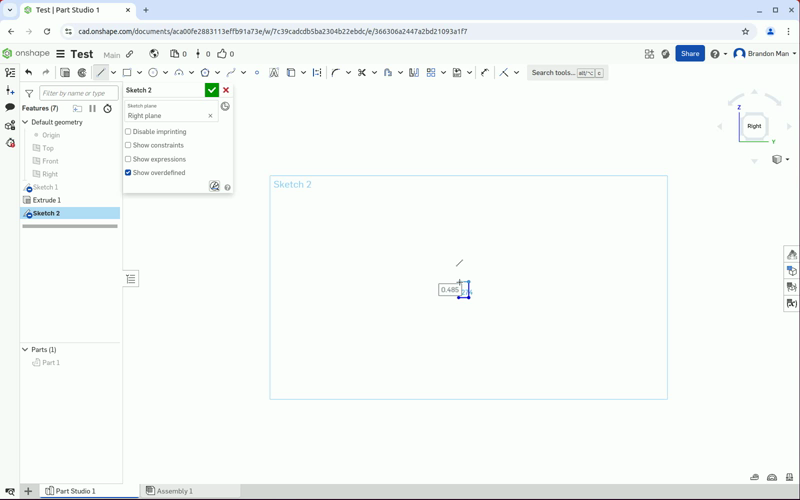
scroll(6)
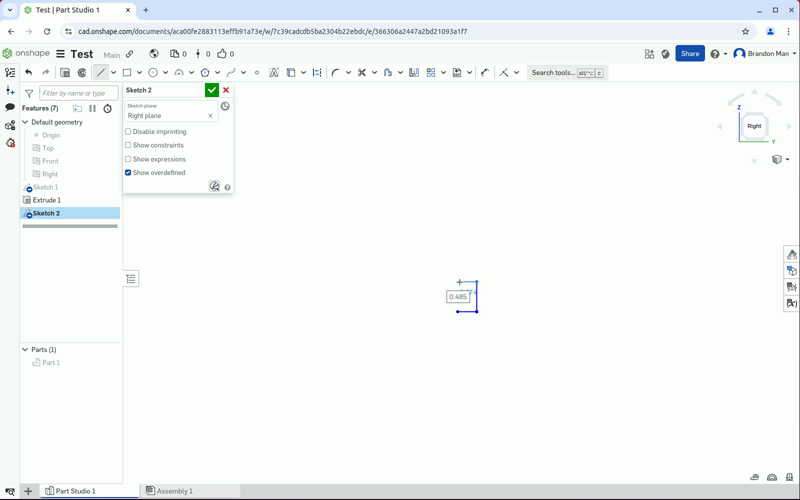
click(459, 281)
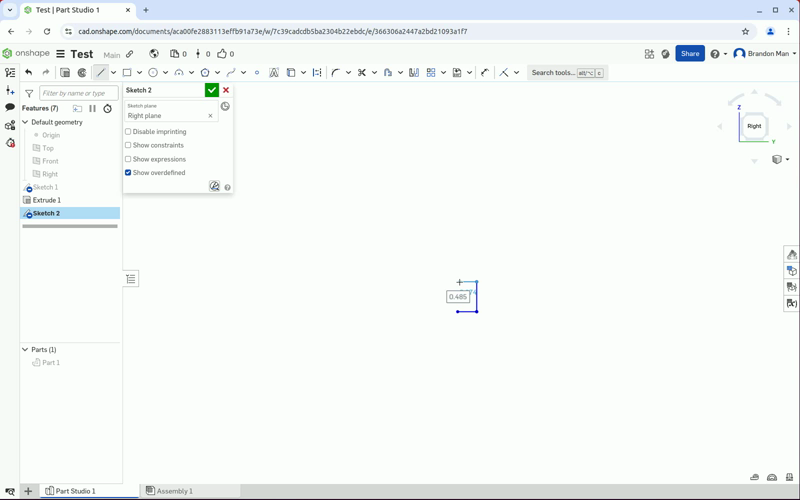
scroll(-6)
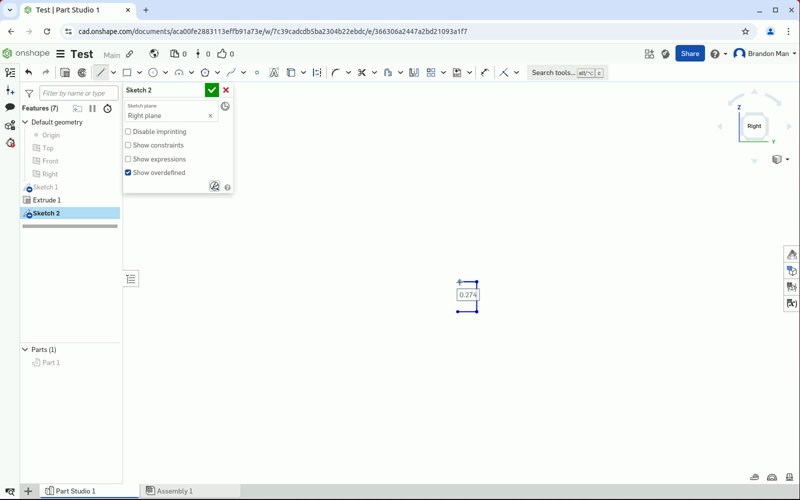
scroll(-6)
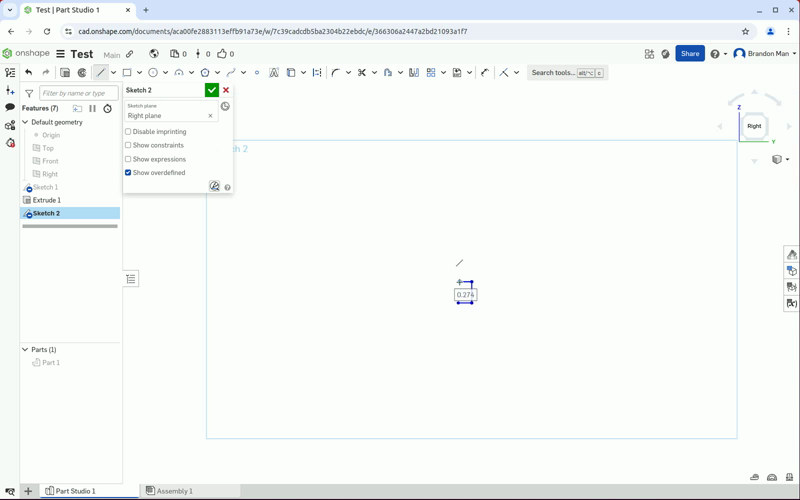
scroll(-6)
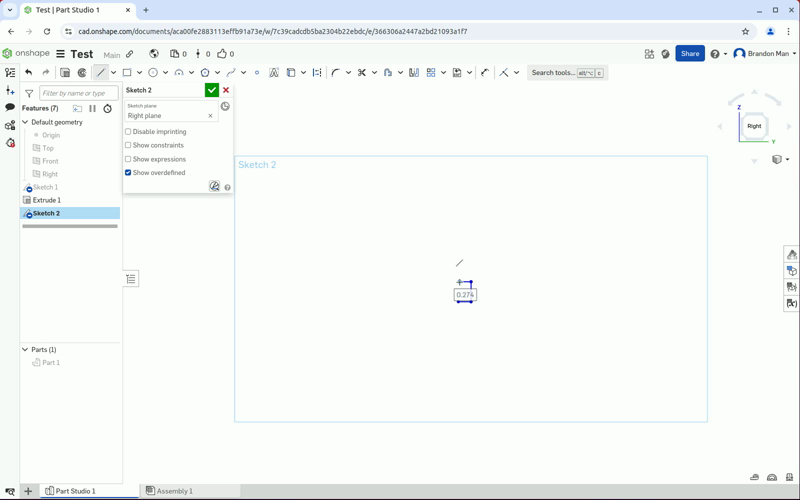
scroll(-6)
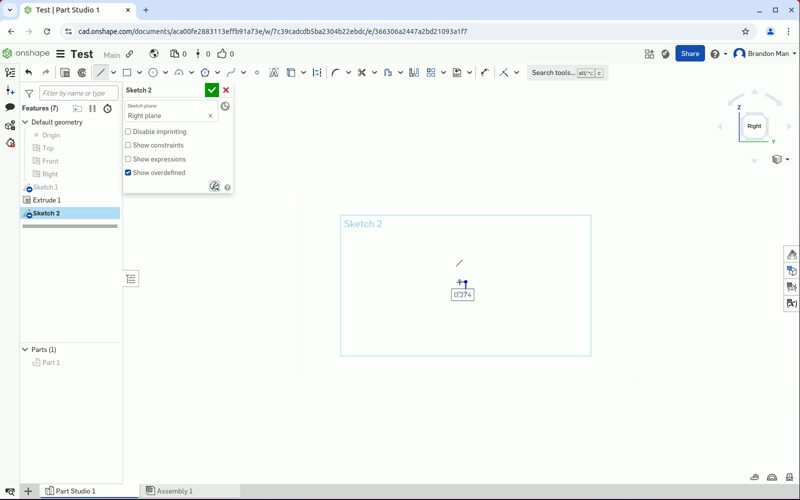
scroll(-6)
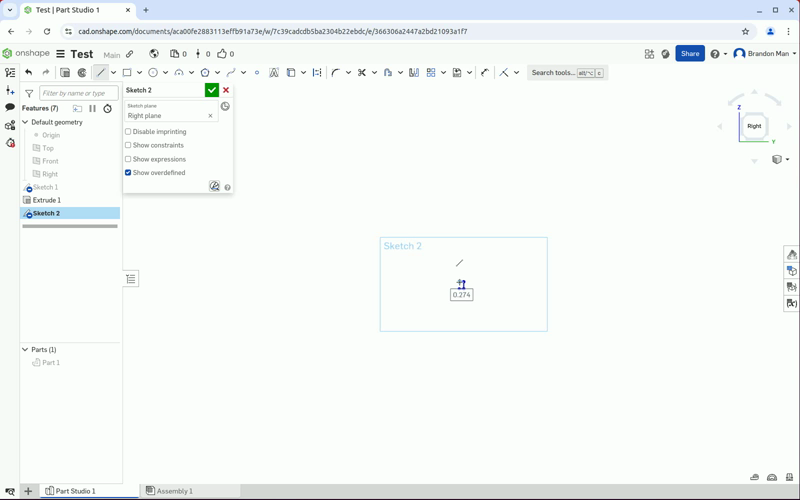
scroll(-6)
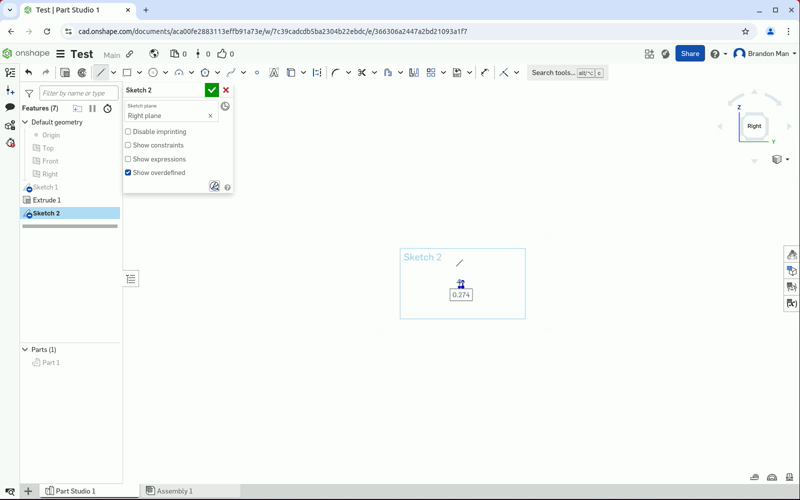
scroll(-6)
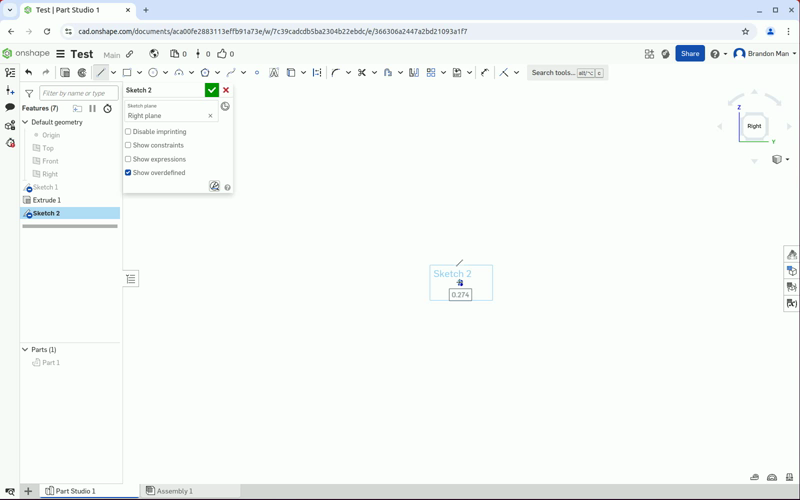
key_up(shift)
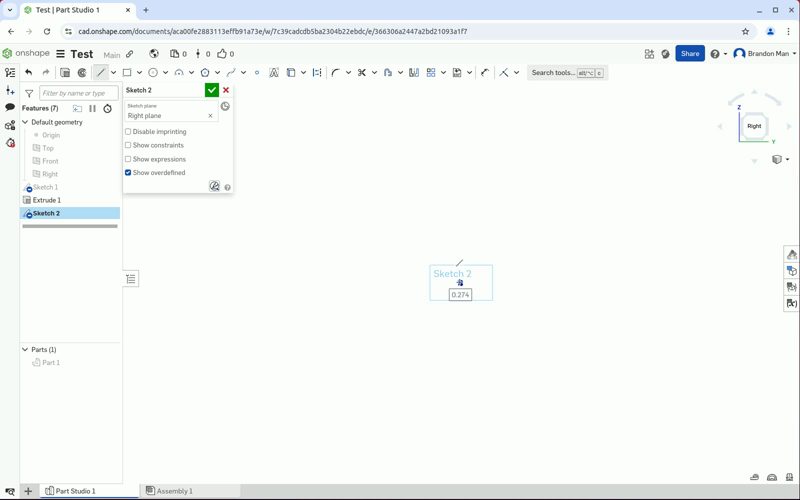
mouse_move(489, 281)
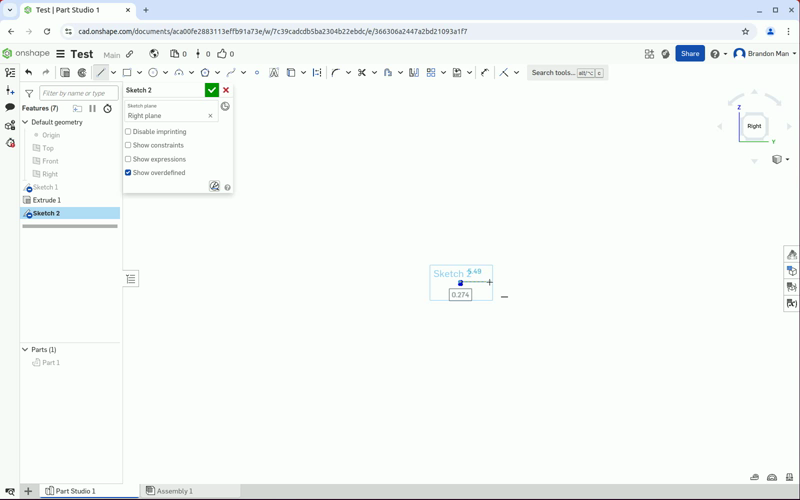
key_down(shift)
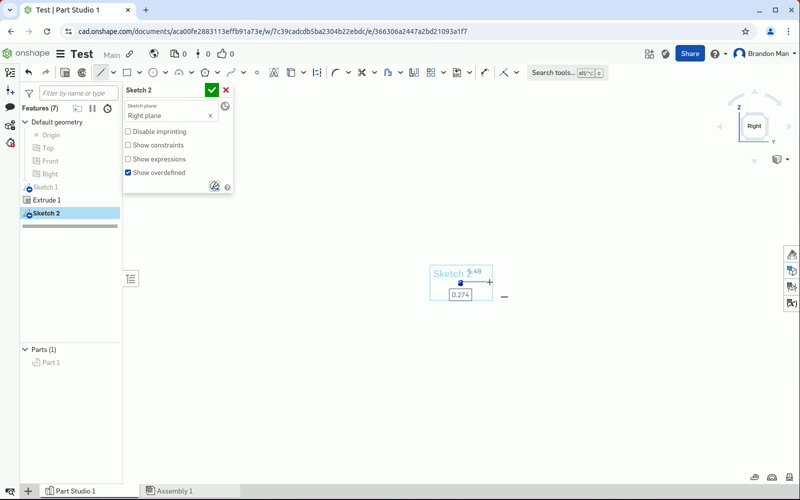
mouse_move(459, 284)
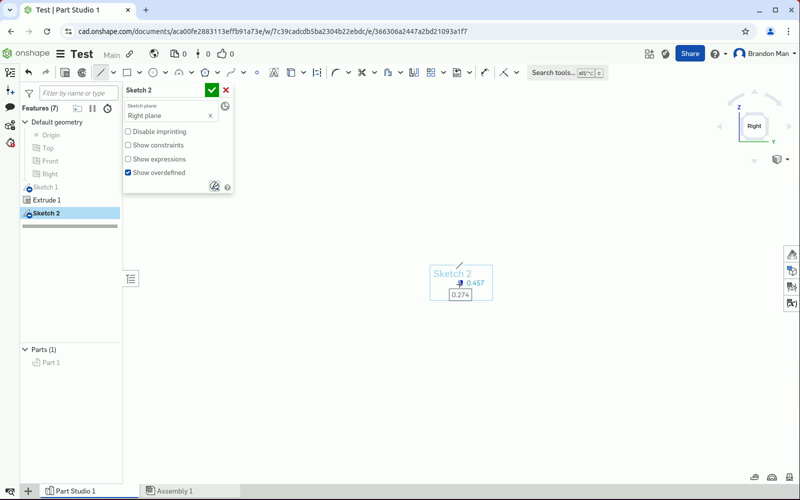
scroll(6)
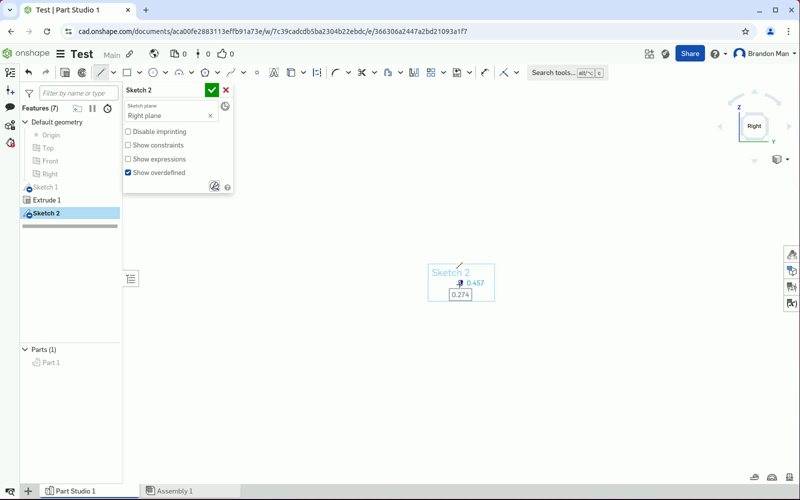
scroll(6)
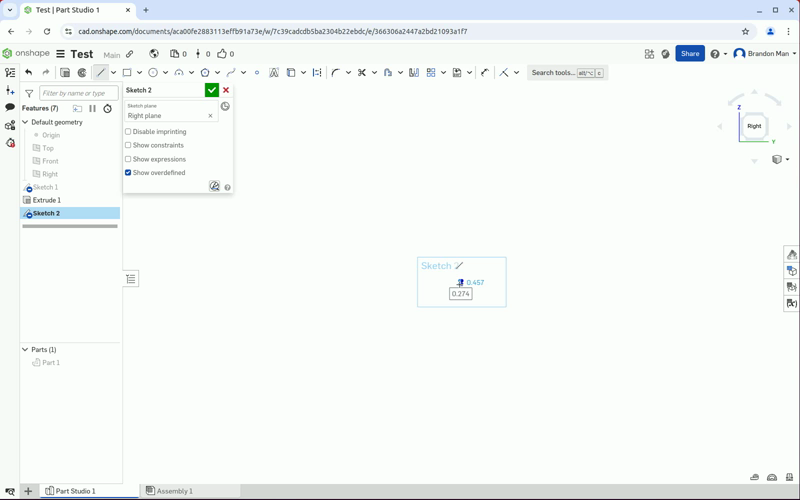
scroll(6)
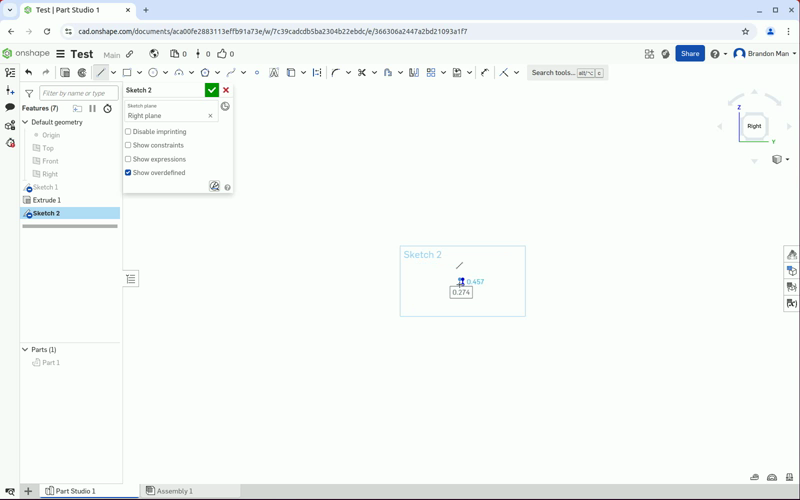
scroll(6)
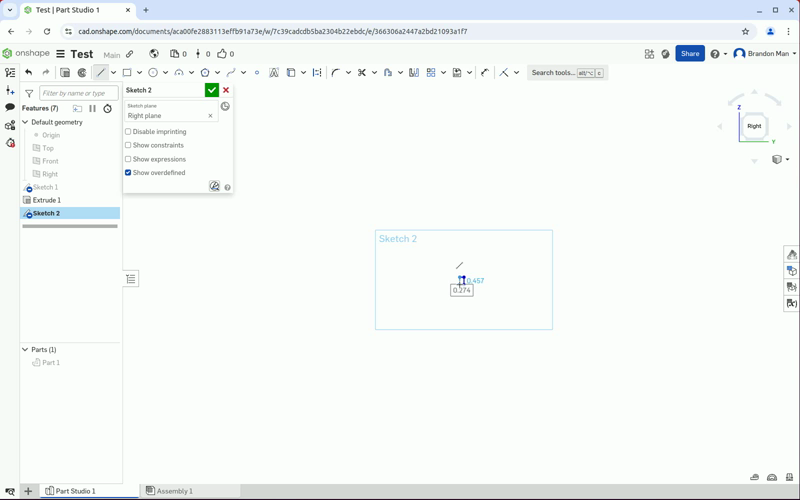
scroll(6)
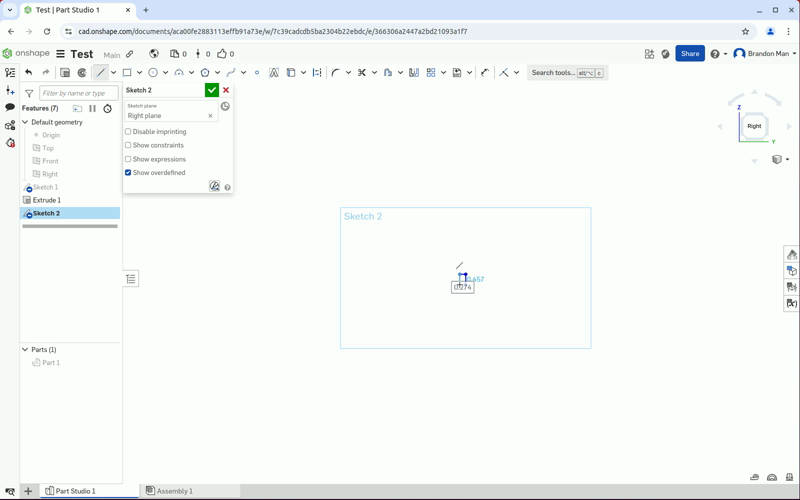
scroll(6)
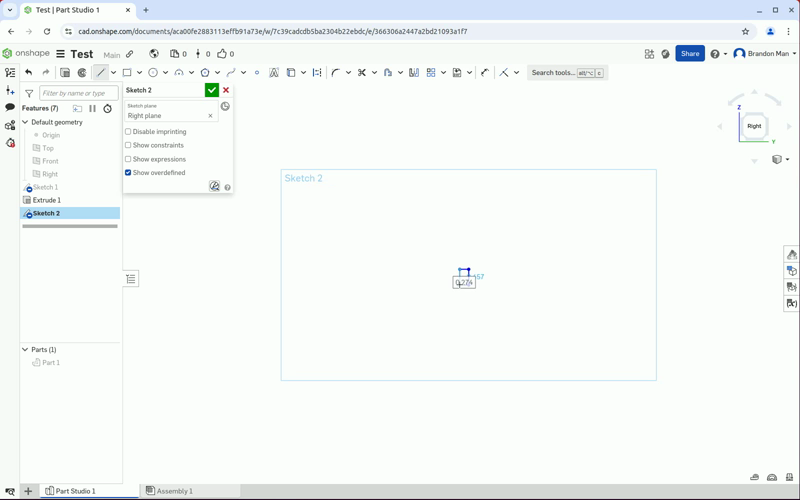
scroll(6)
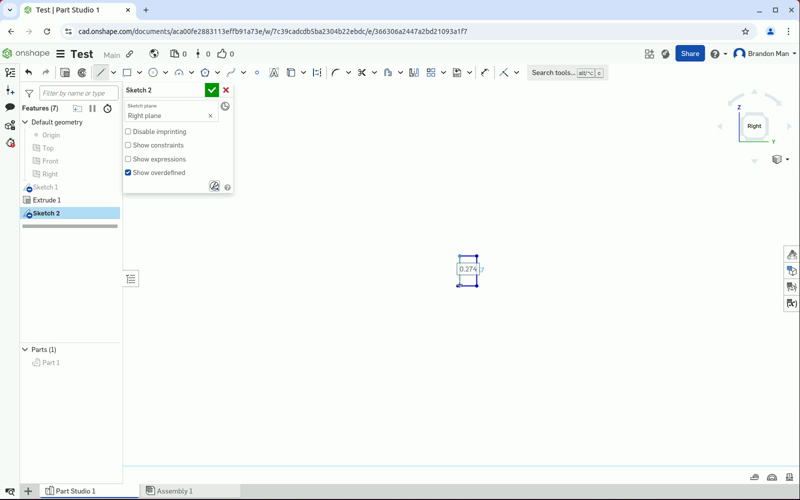
key_up(shift)
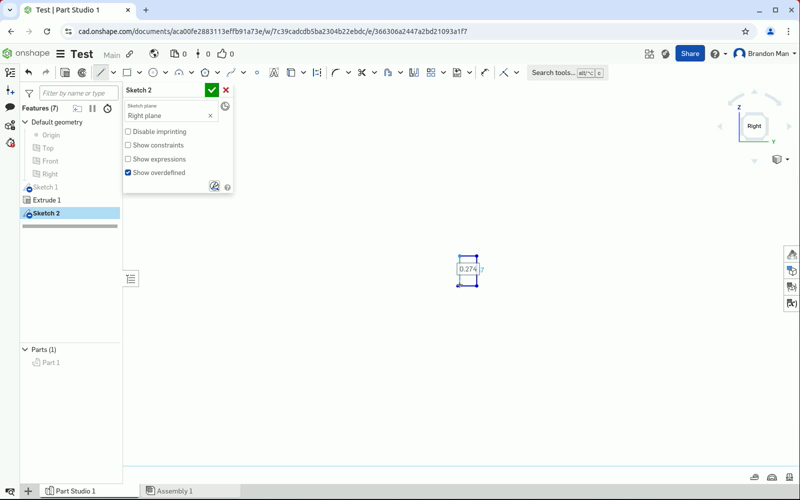
click(459, 284)
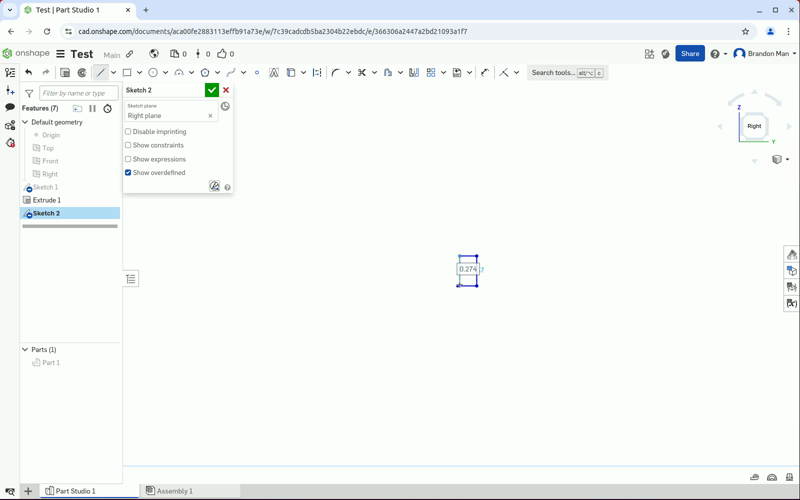
scroll(-6)
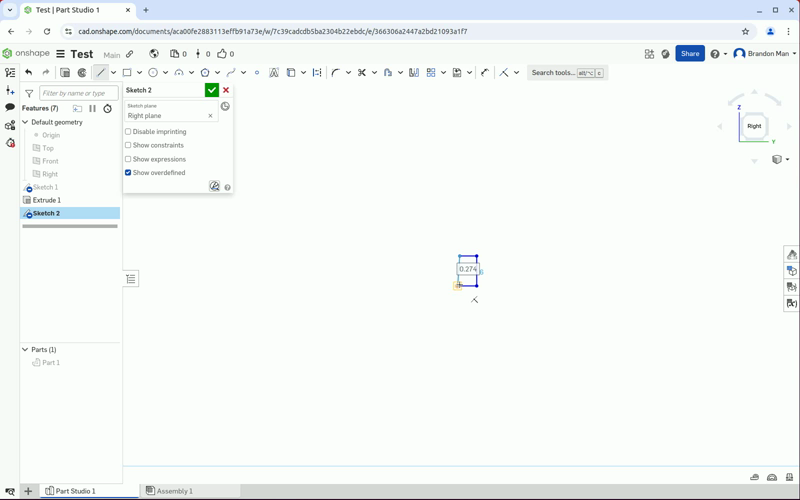
scroll(-6)
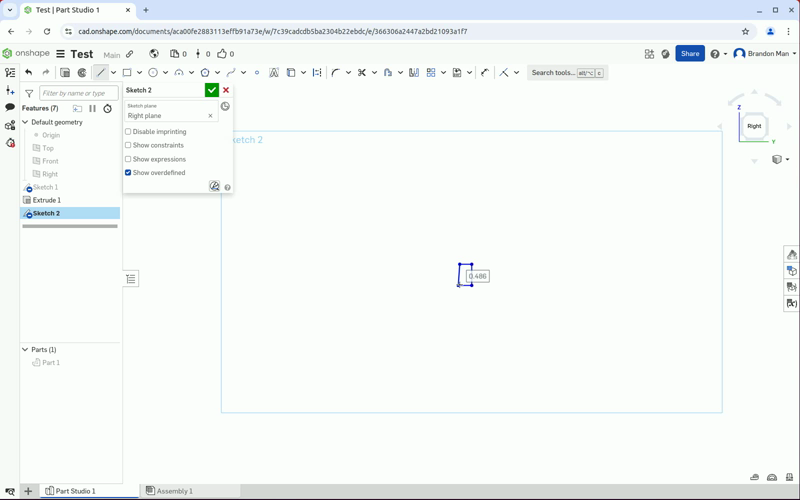
scroll(-6)
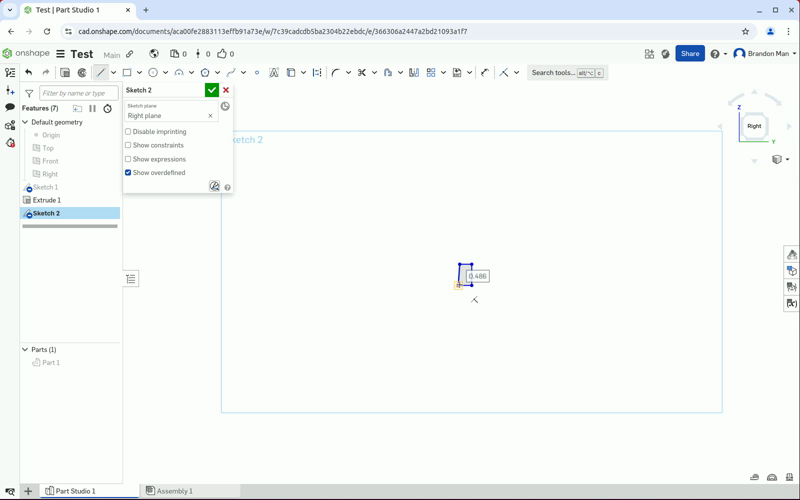
scroll(-6)
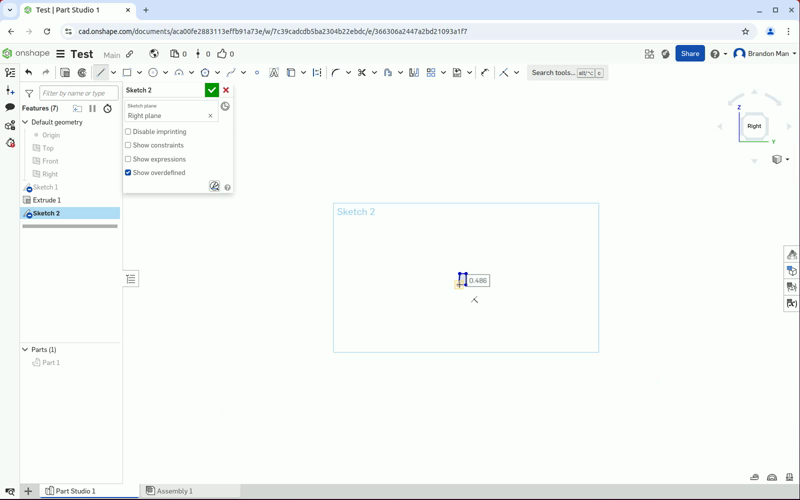
scroll(-6)
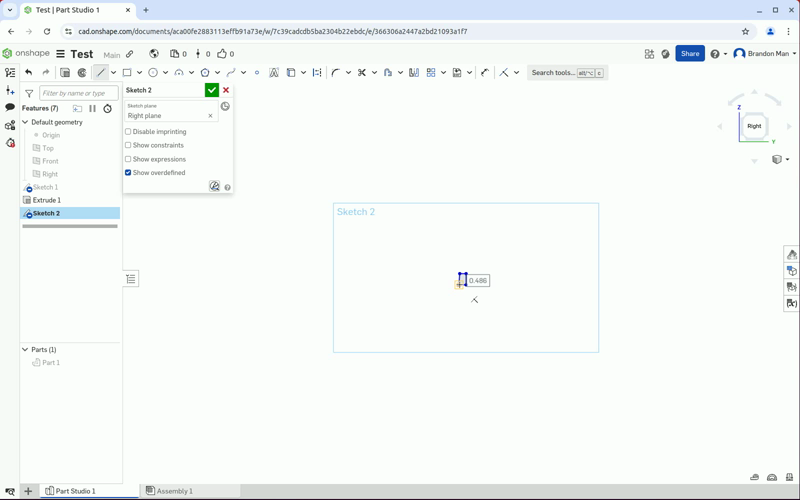
scroll(-6)
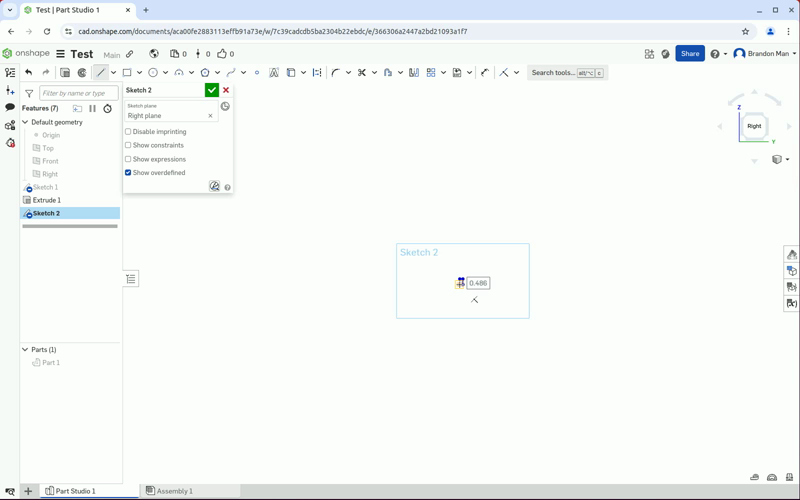
scroll(-6)
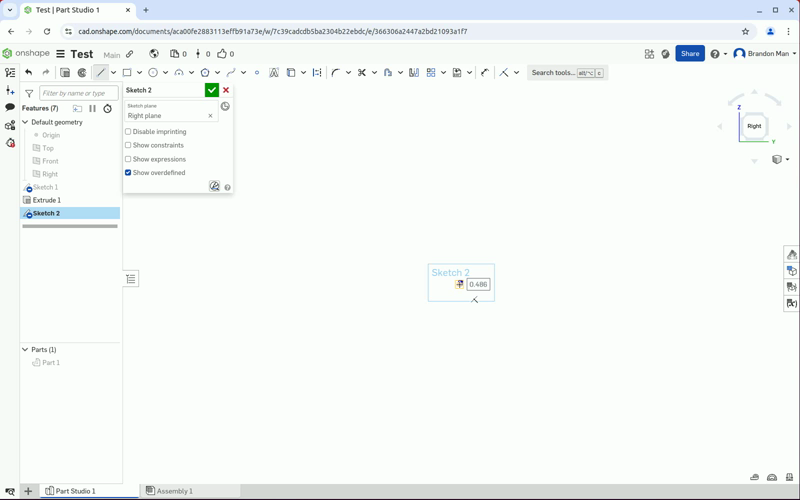
key(esc)
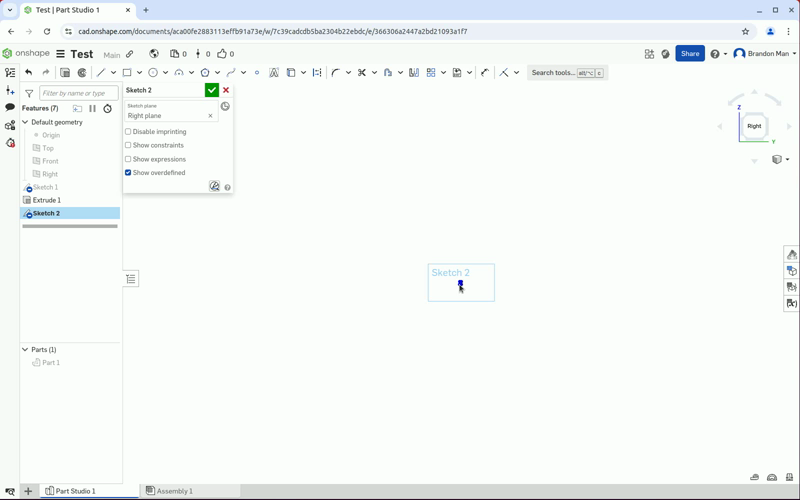
mouse_move(460, 283)
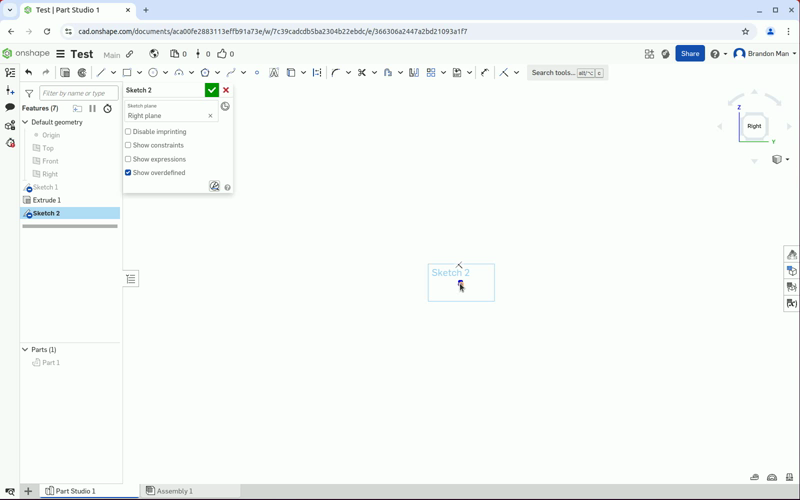
scroll(6)
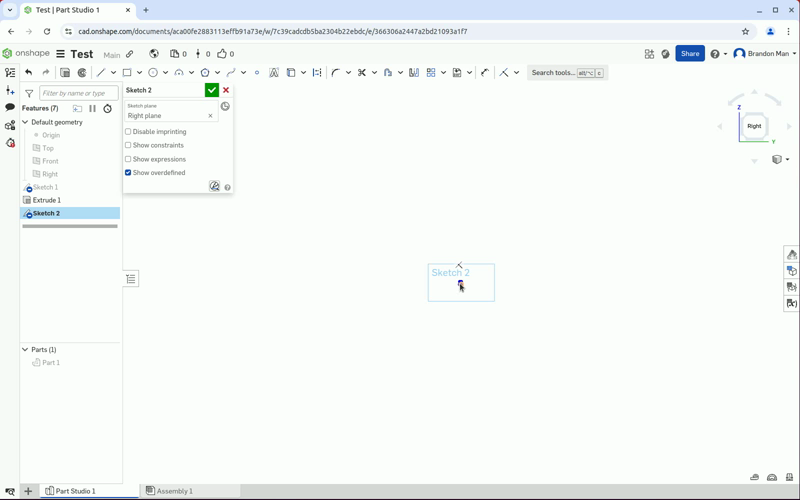
scroll(6)
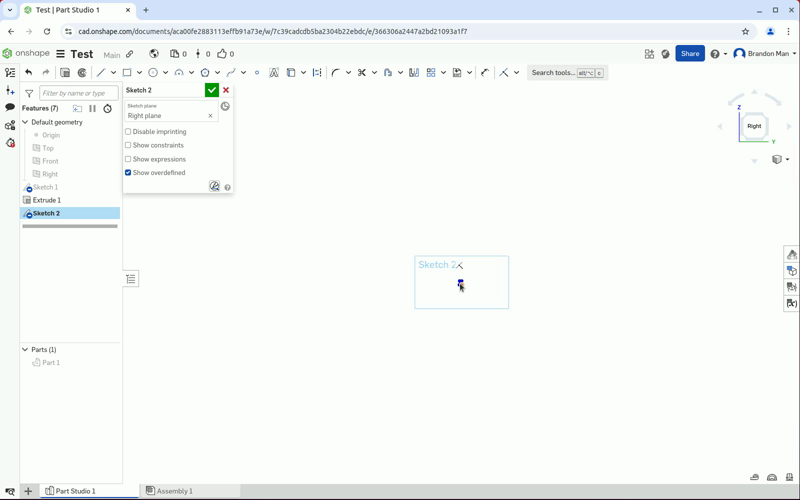
scroll(6)
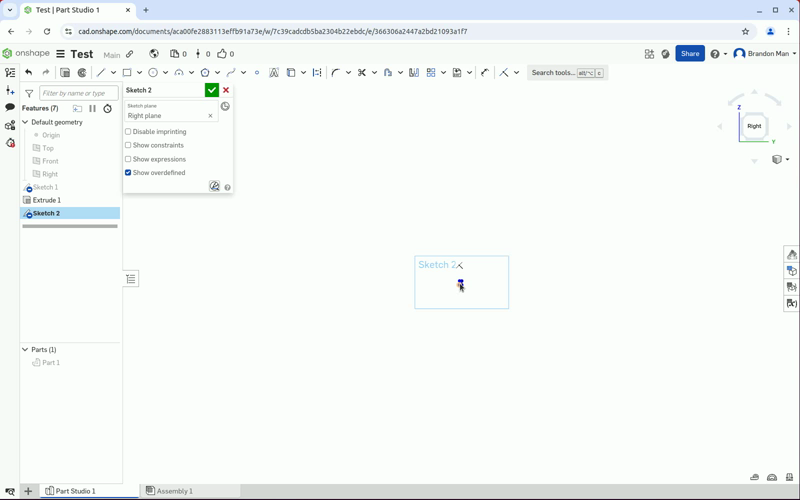
scroll(6)
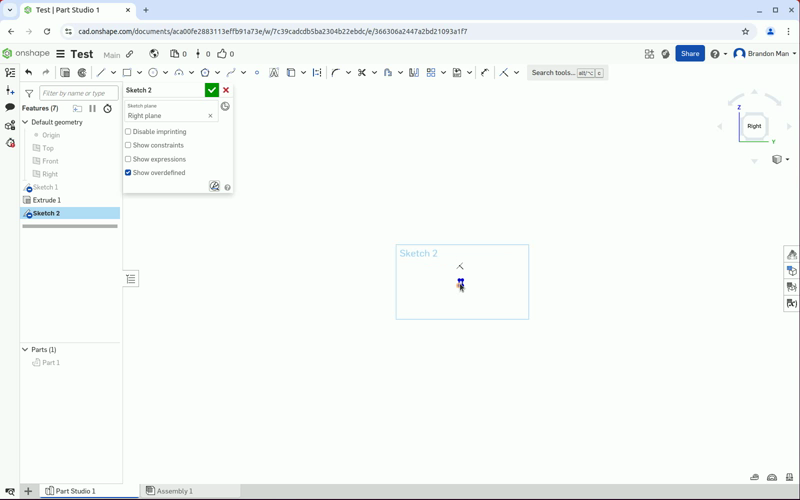
scroll(6)
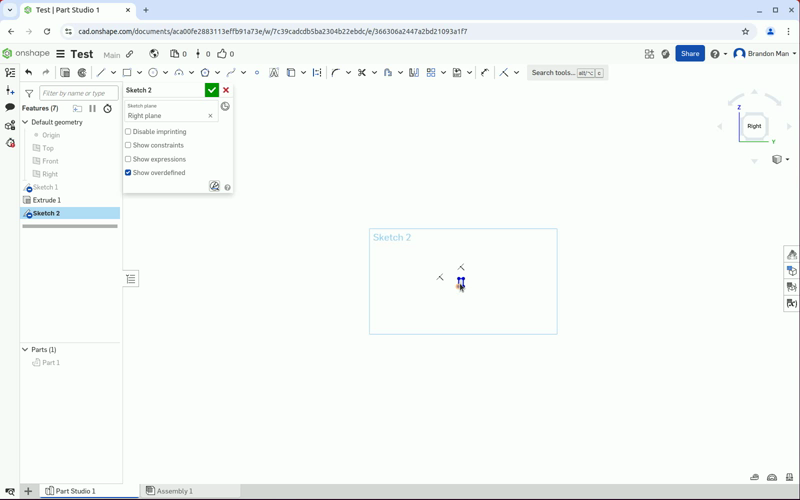
scroll(6)
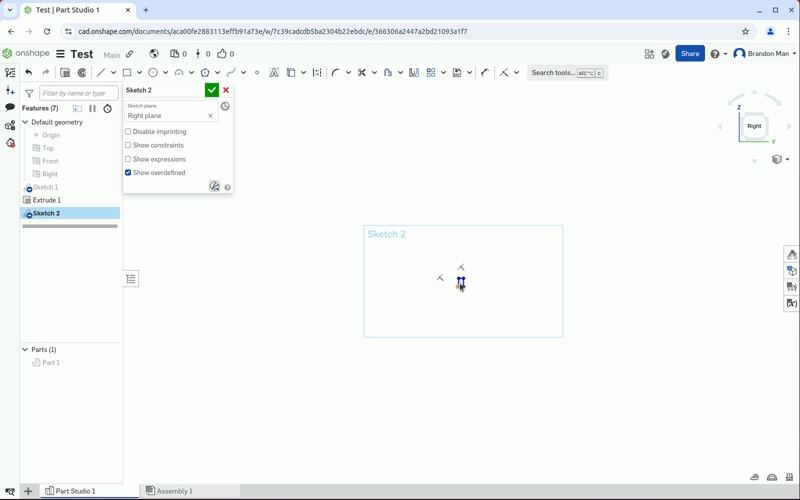
scroll(6)
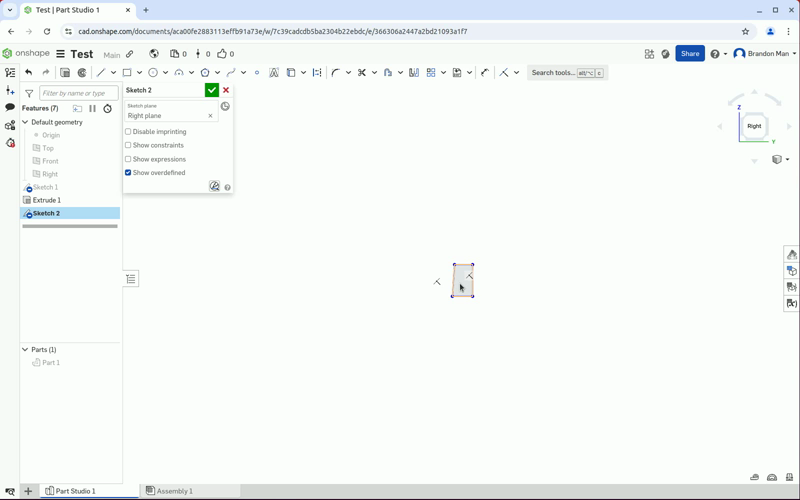
click(460, 283)
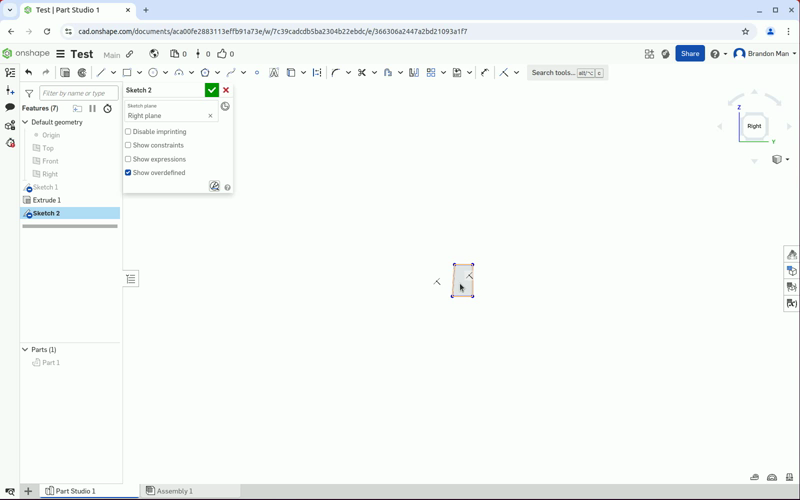
scroll(-6)
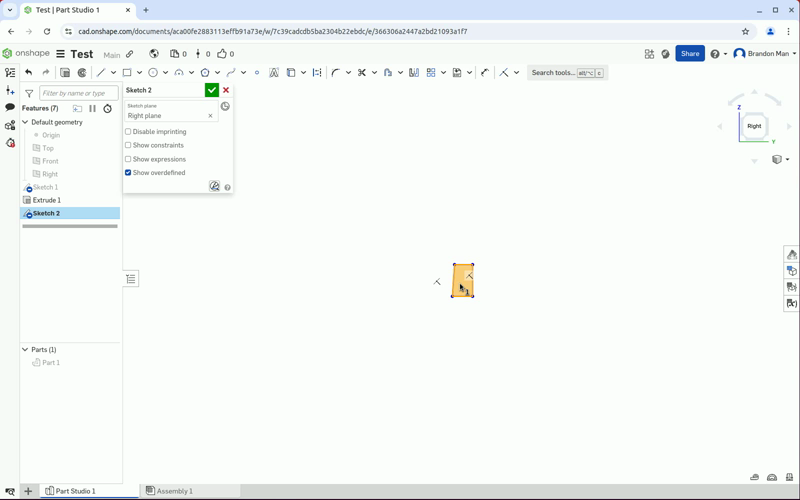
scroll(-6)
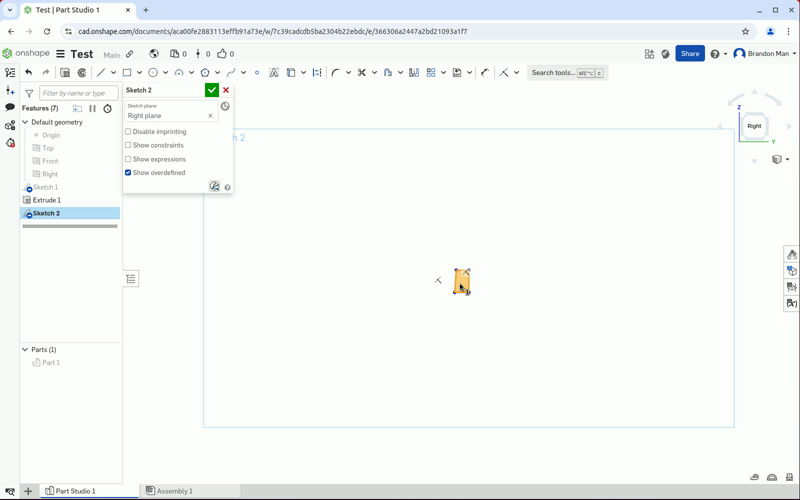
scroll(-6)
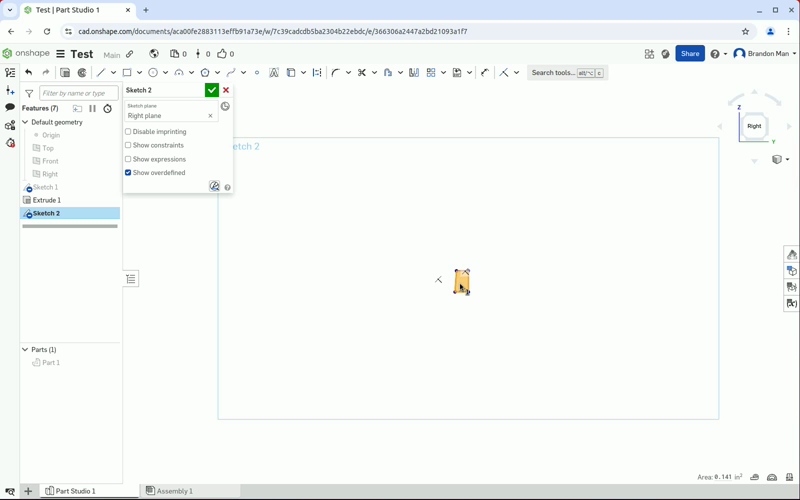
scroll(-6)
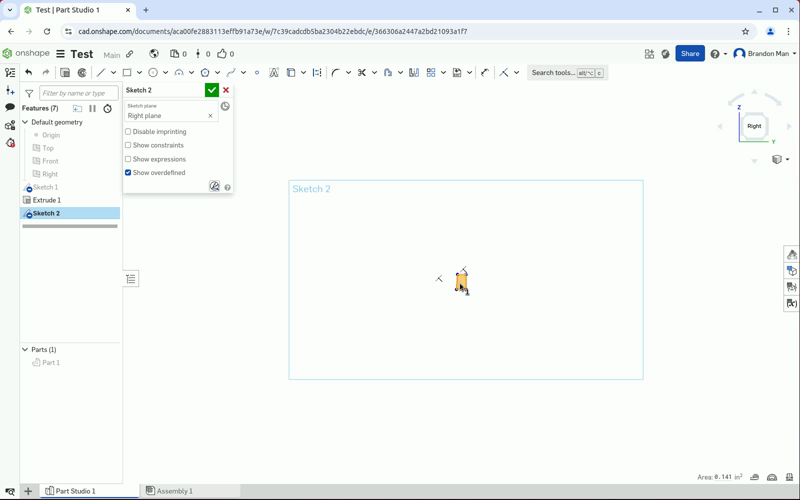
scroll(-6)
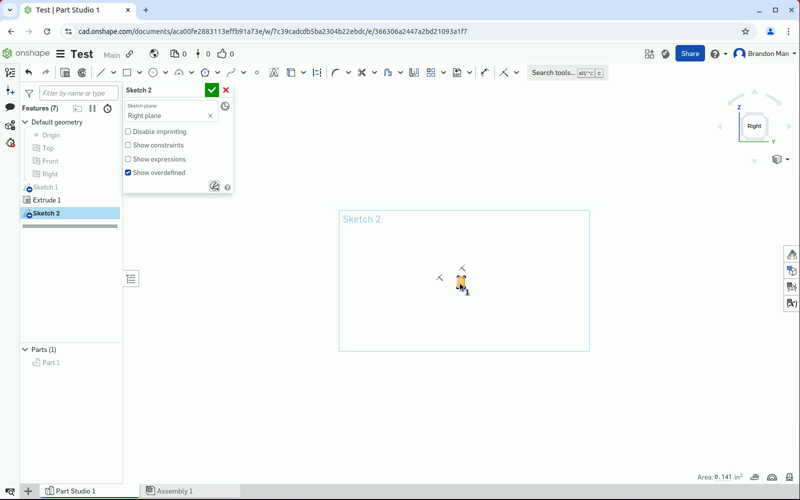
scroll(-6)
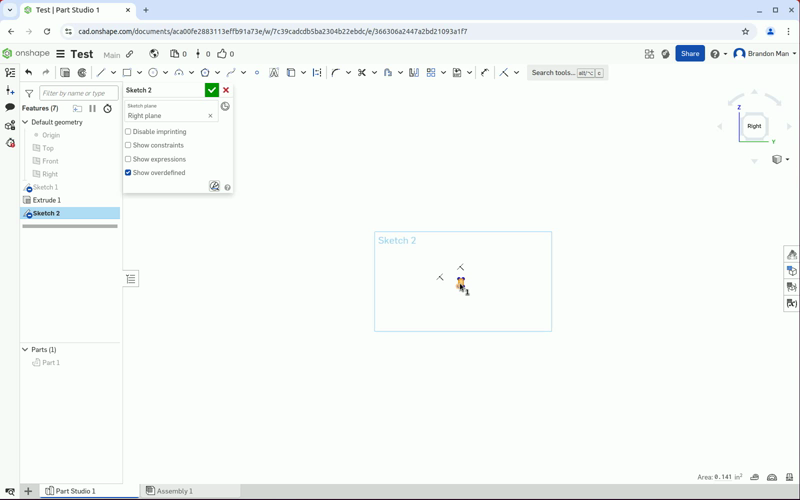
scroll(-6)
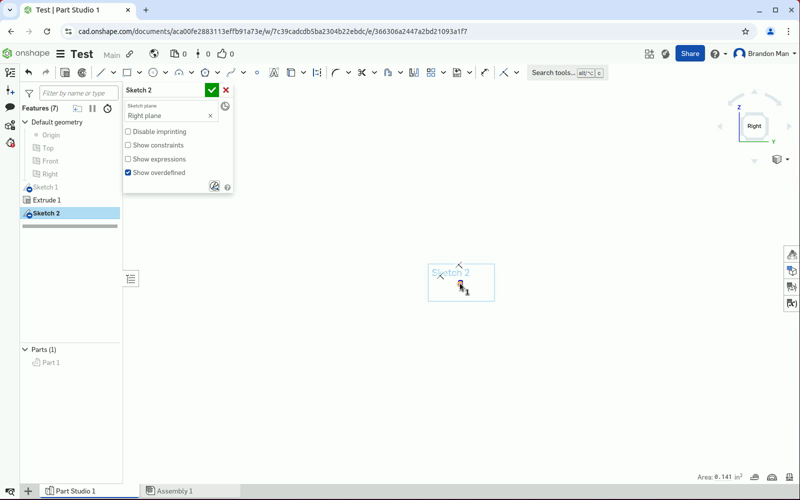
mouse_move(73, 352)
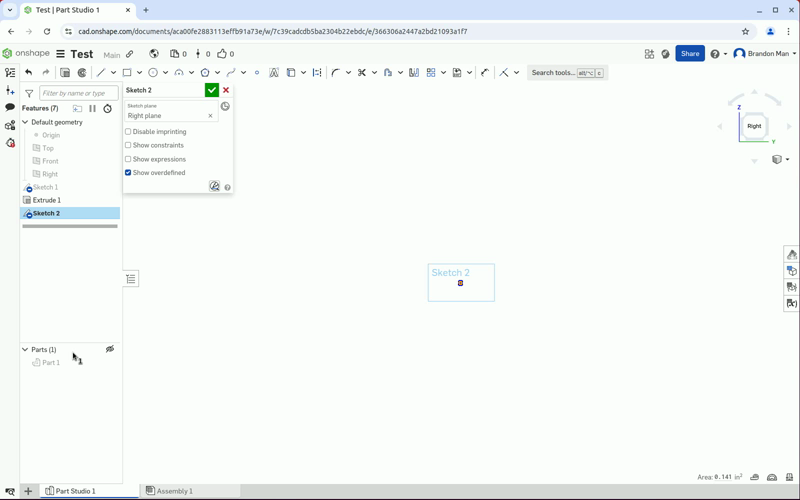
key(shift+y)
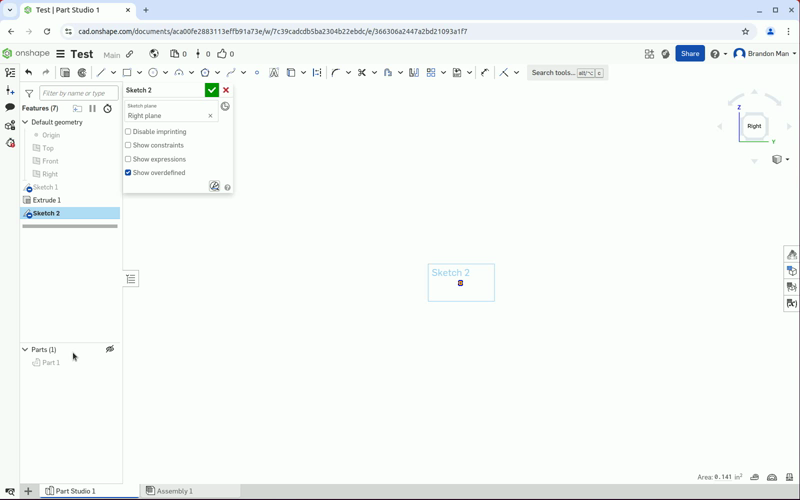
key(shift+e)
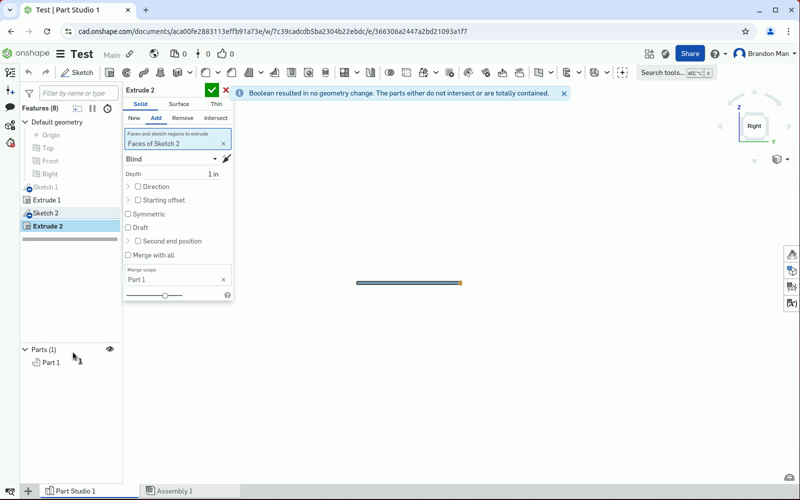
mouse_move(143, 106)
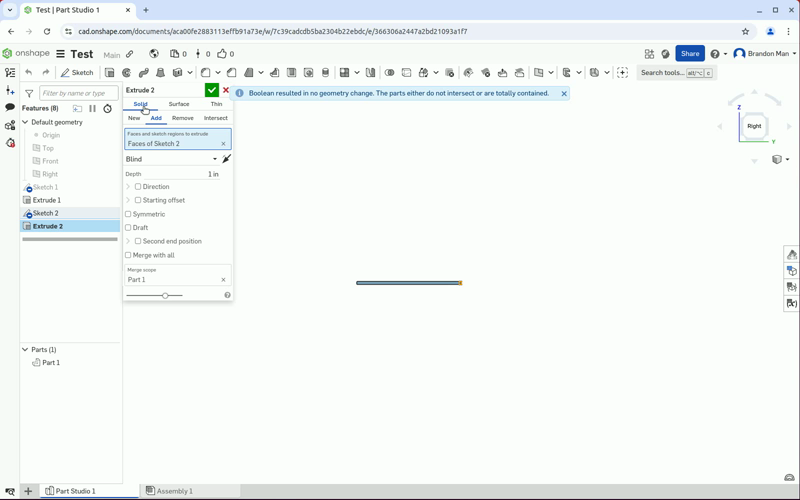
click(143, 106)
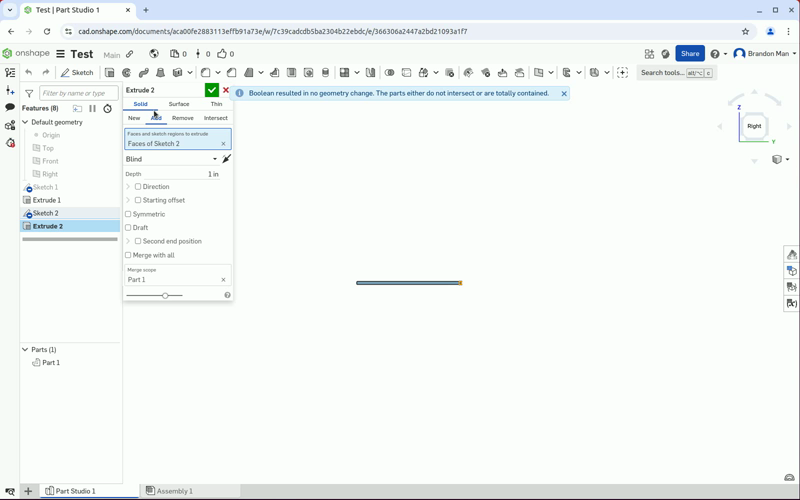
mouse_move(186, 120)
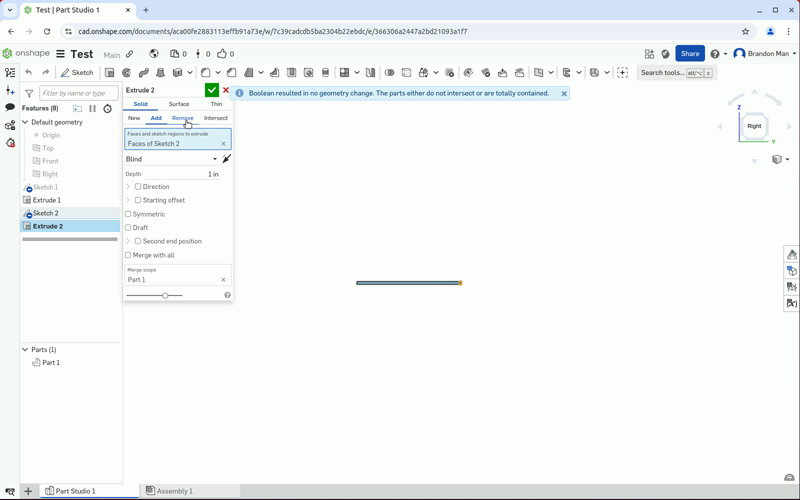
click(186, 120)
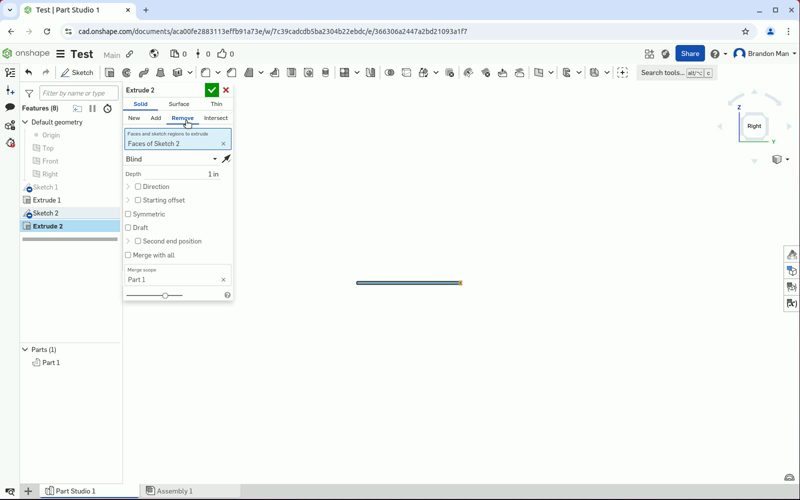
key(tab, 4)
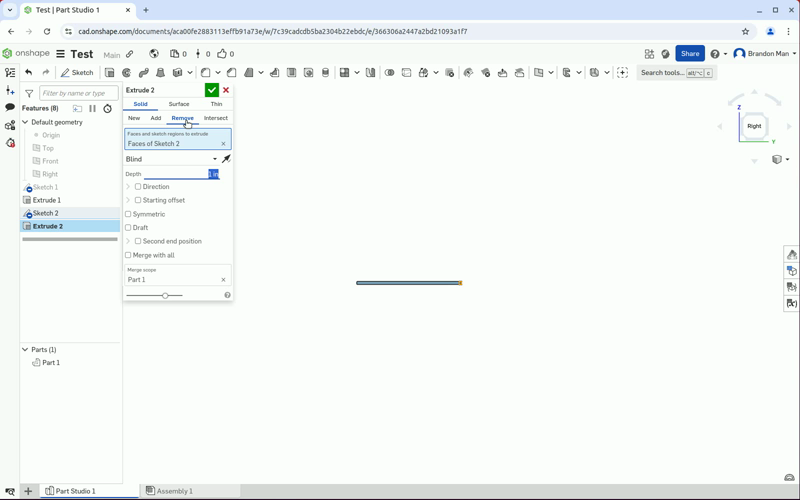
text(46.698)
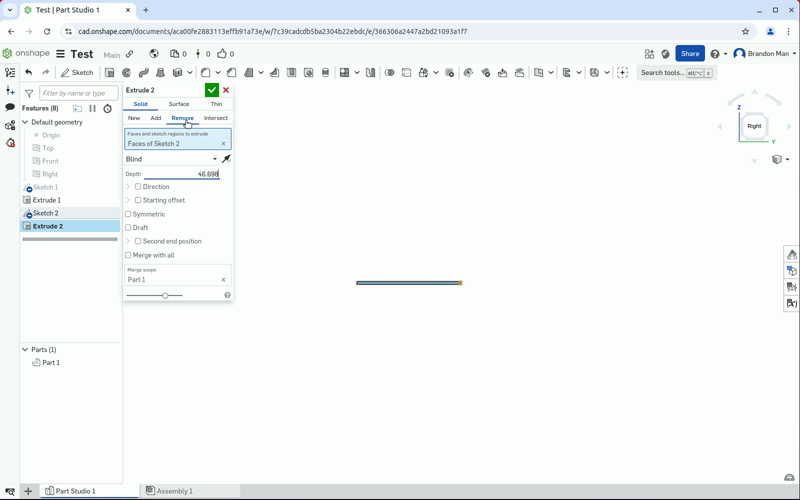
key(tab, 3)
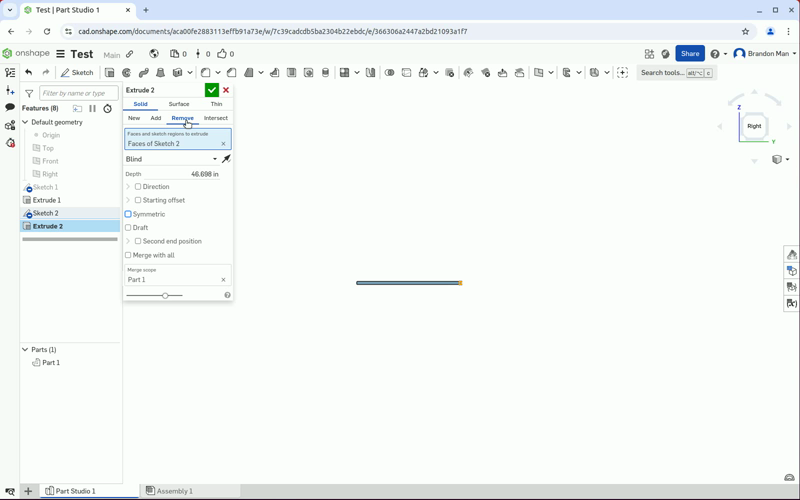
key(space)
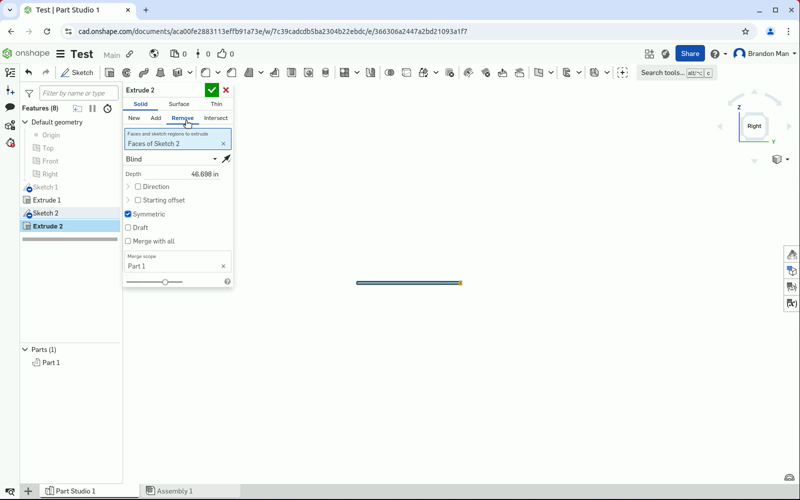
key(tab, 2)
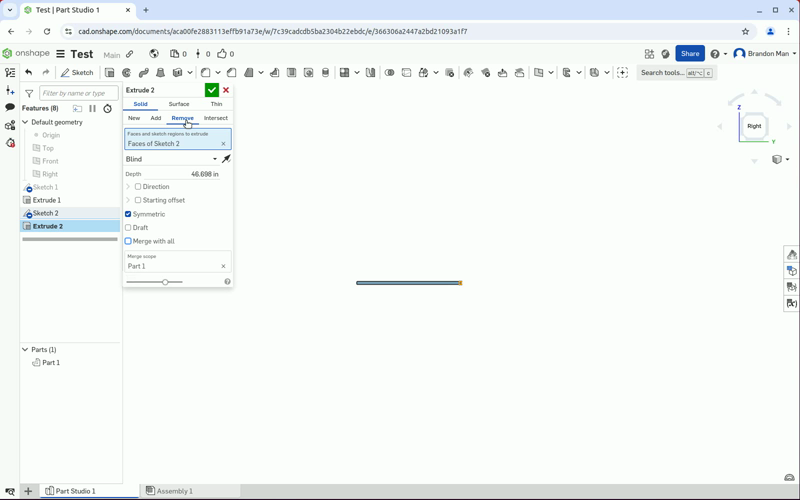
key(space)
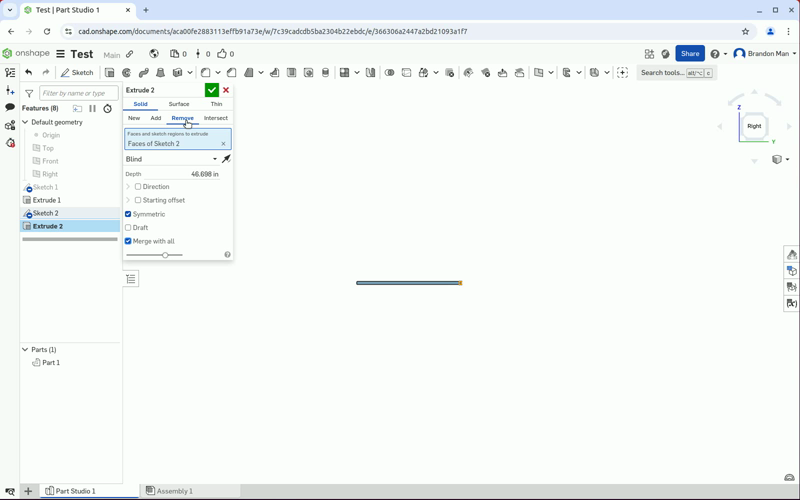
key(enter)
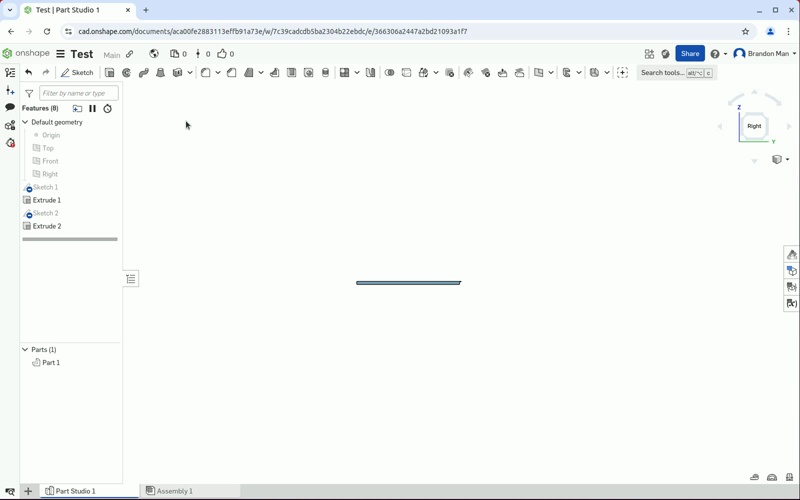
key(shift+h)
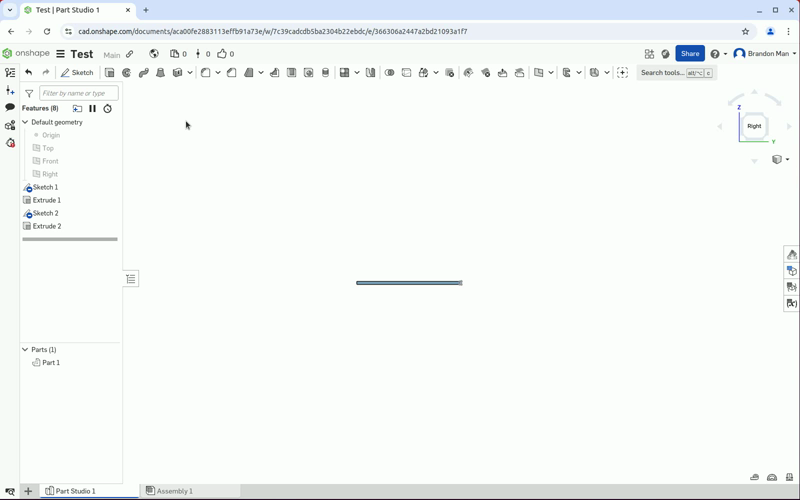
key(shift+h)
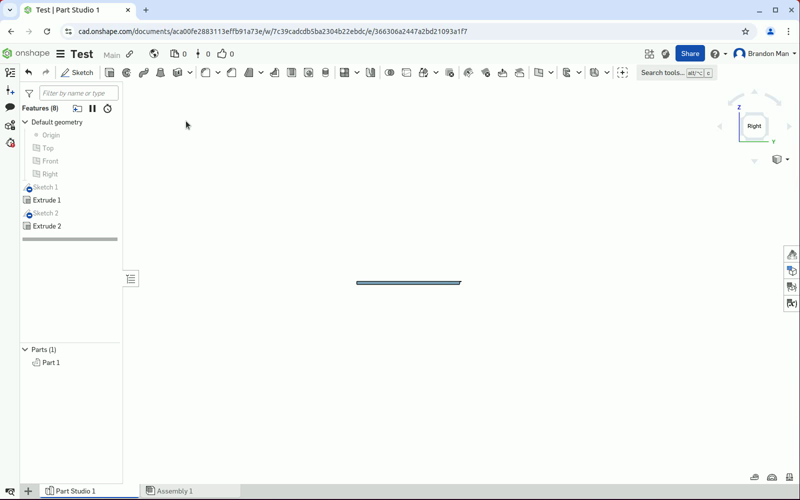
mouse_move(73, 189)
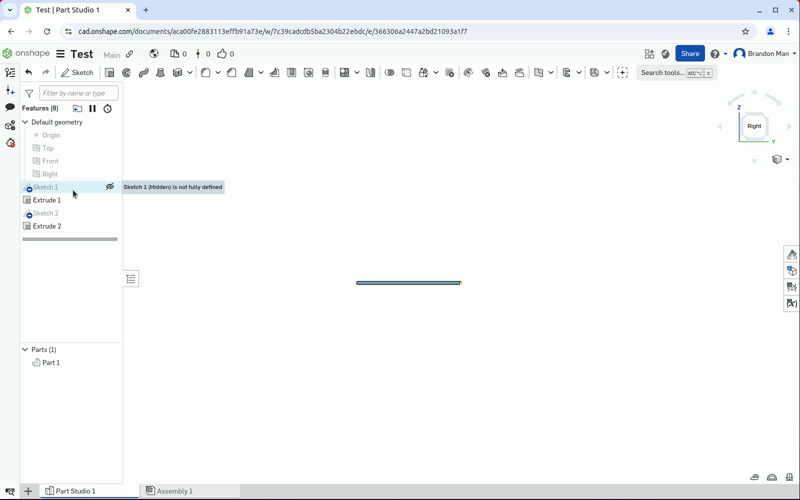
click(73, 189)
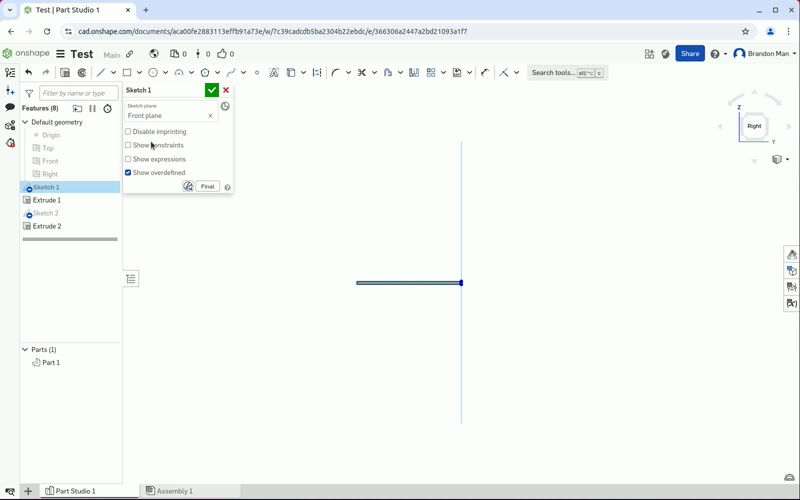
mouse_move(229, 92)
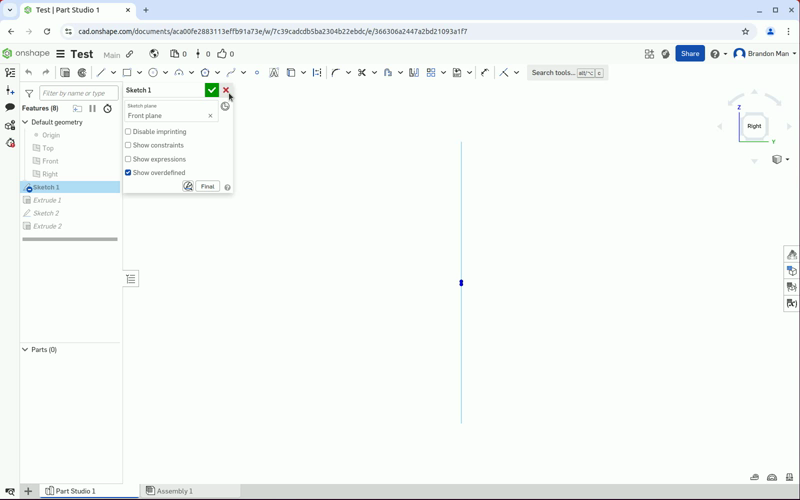
click(229, 92)
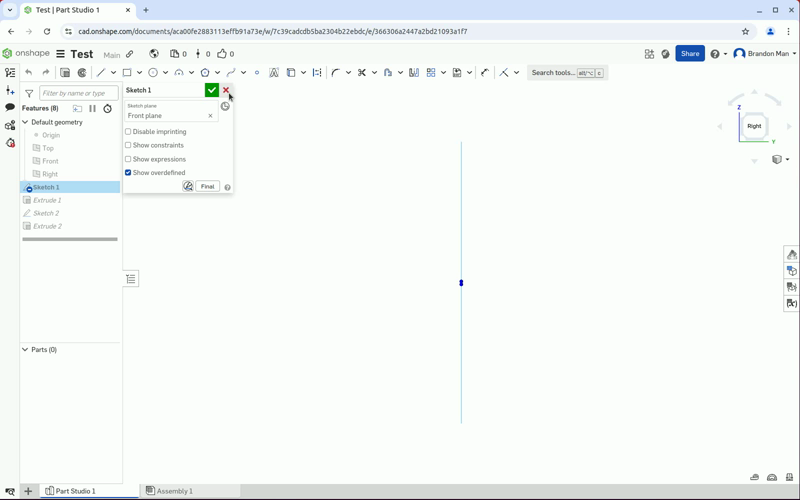
key(shift+s)
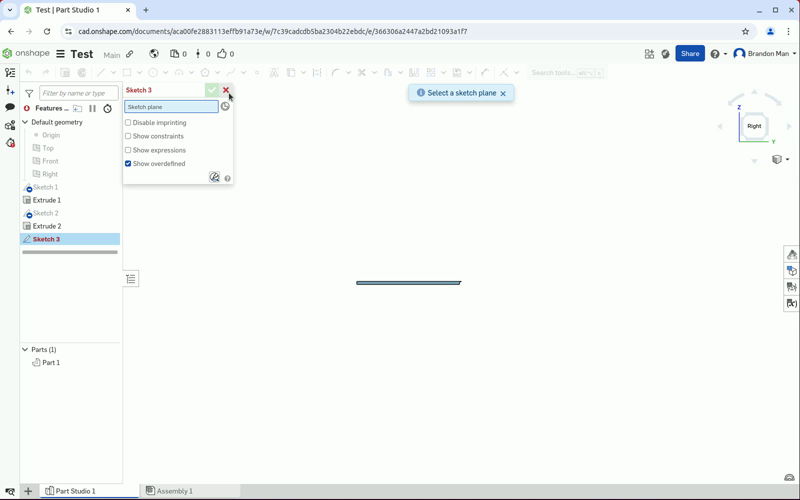
mouse_move(73, 176)
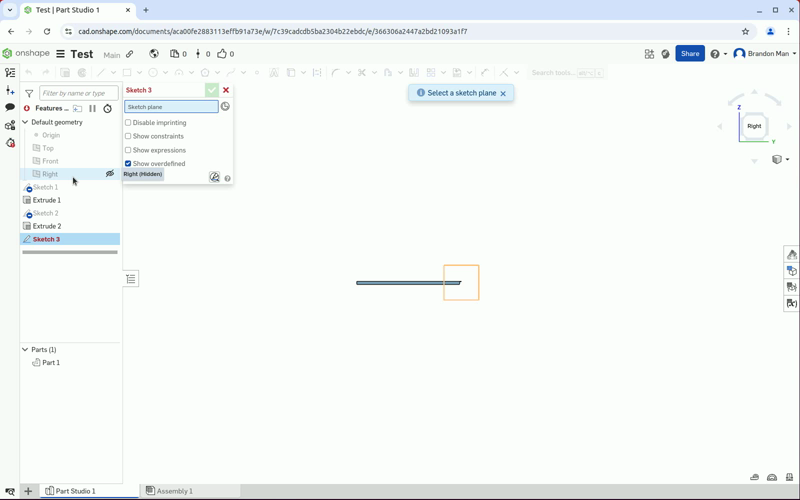
click(73, 176)
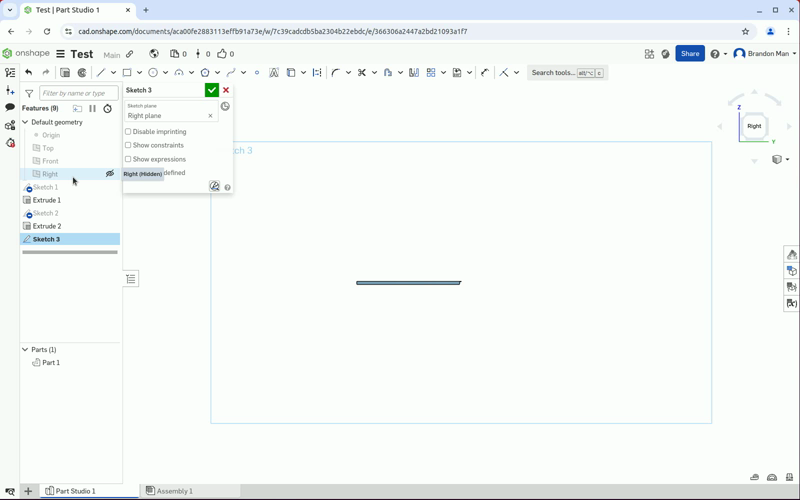
mouse_move(73, 352)
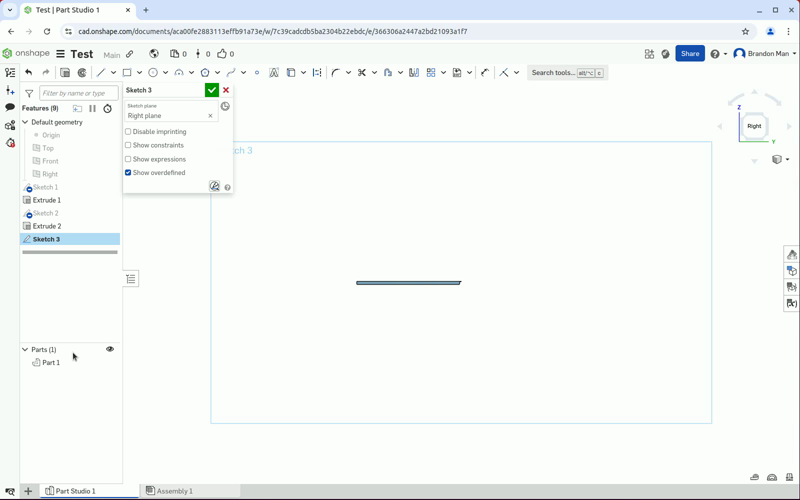
key(y)
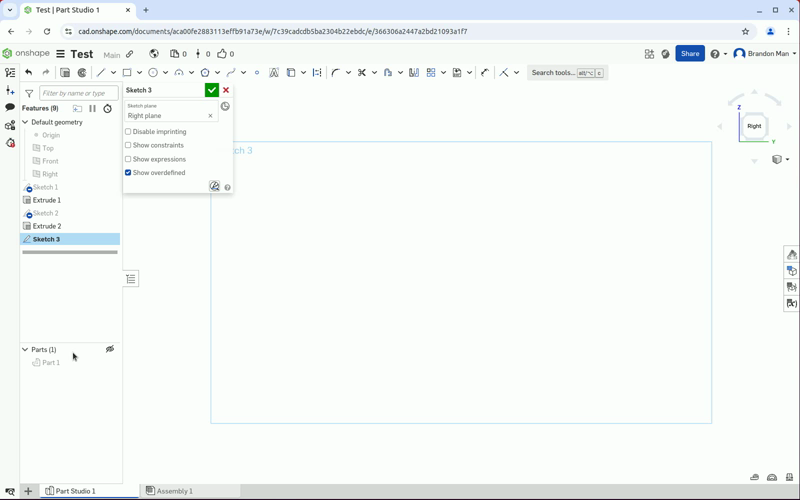
key(l)
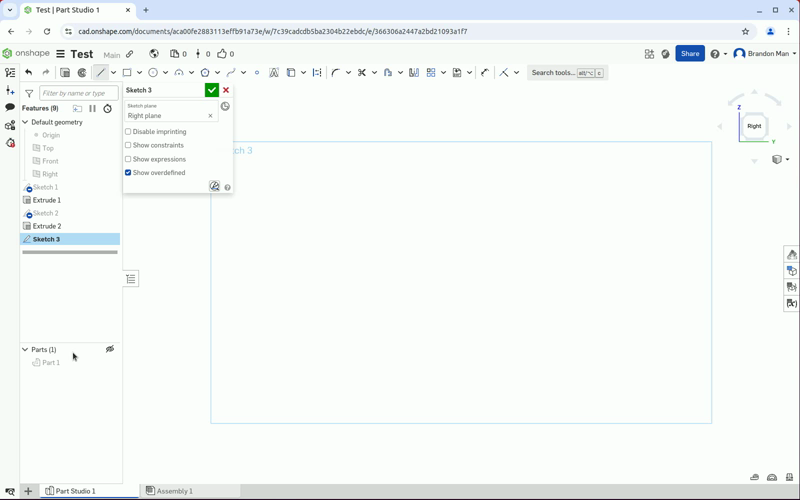
key_down(shift)
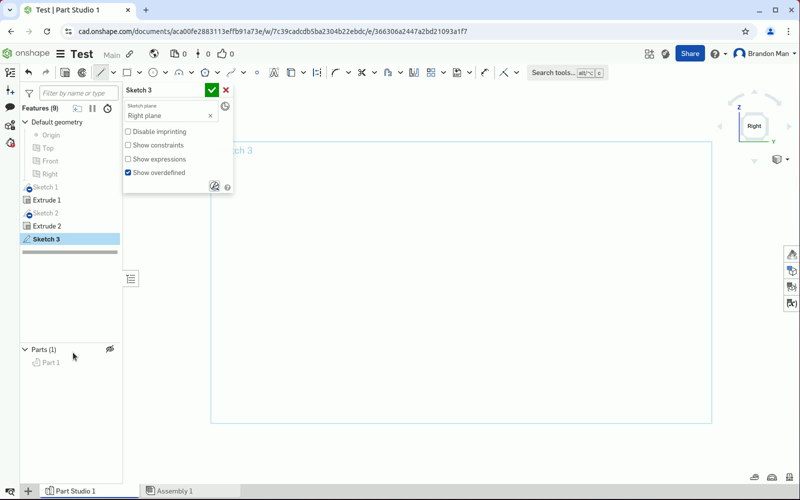
mouse_move(459, 282)
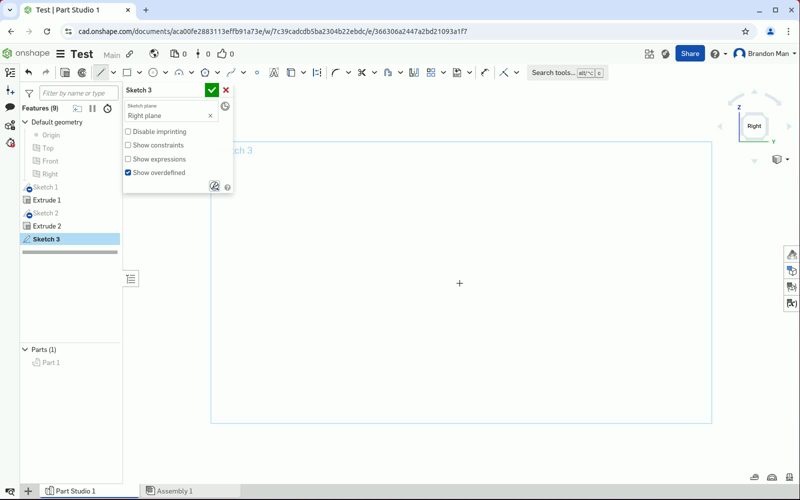
click(459, 282)
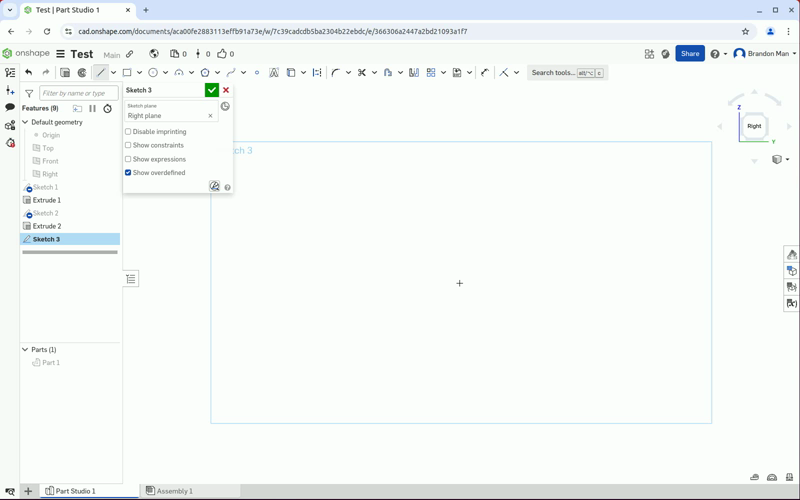
key_up(shift)
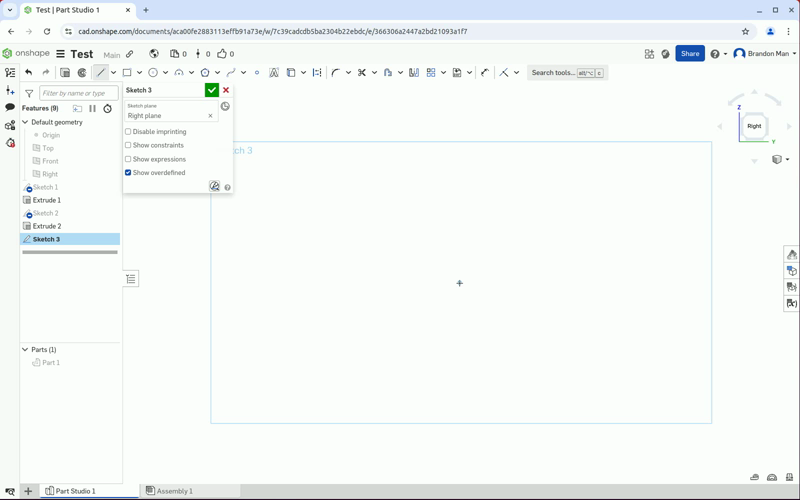
key_down(shift)
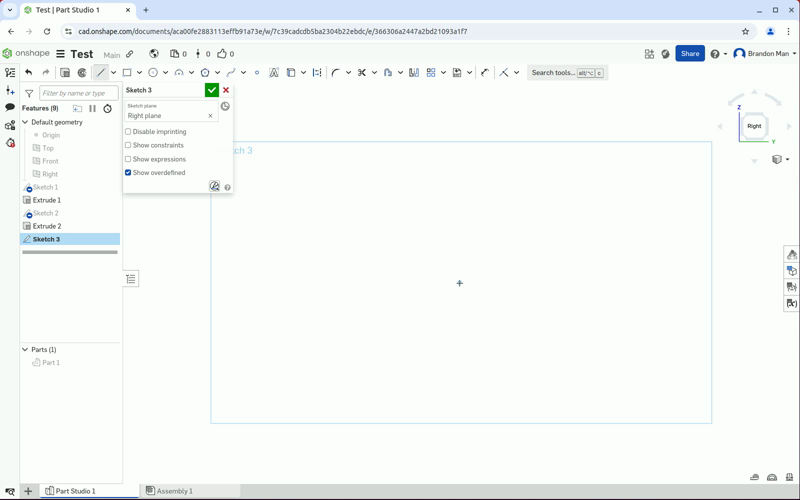
mouse_move(489, 282)
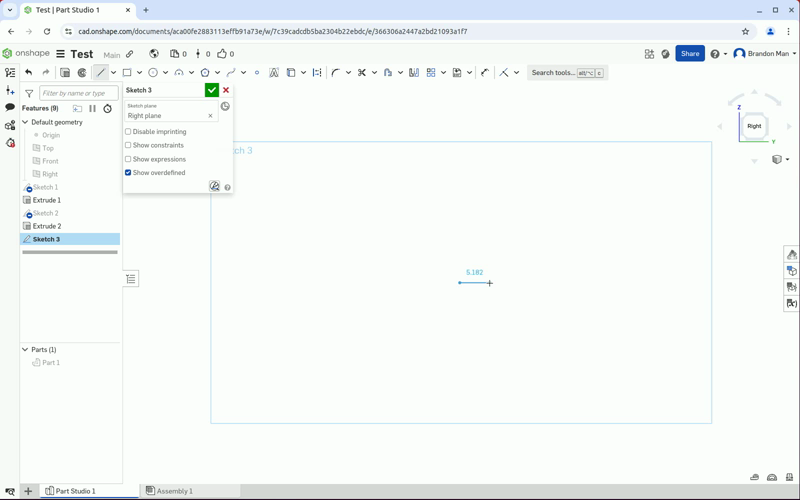
mouse_move(461, 282)
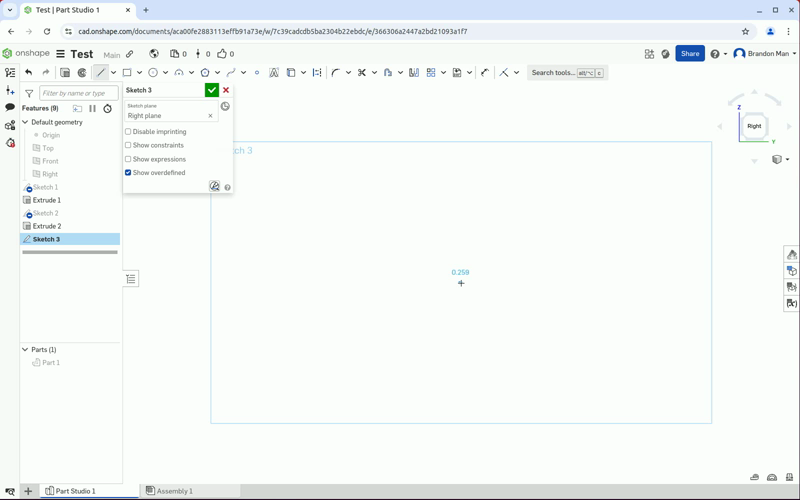
scroll(6)
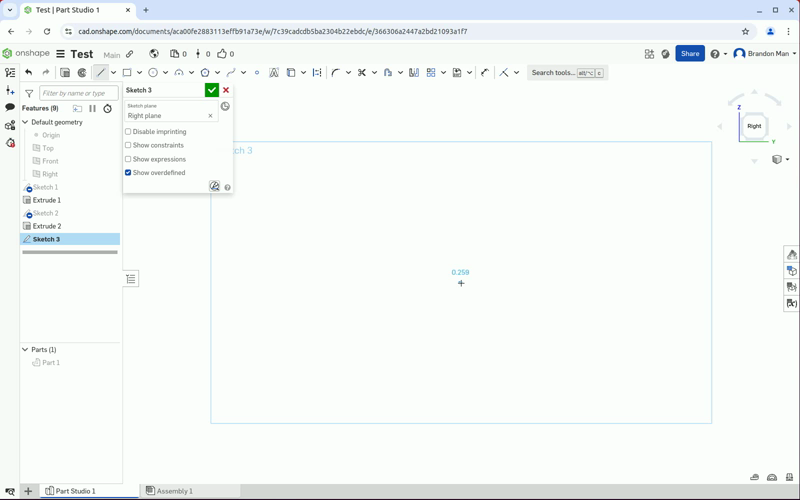
scroll(6)
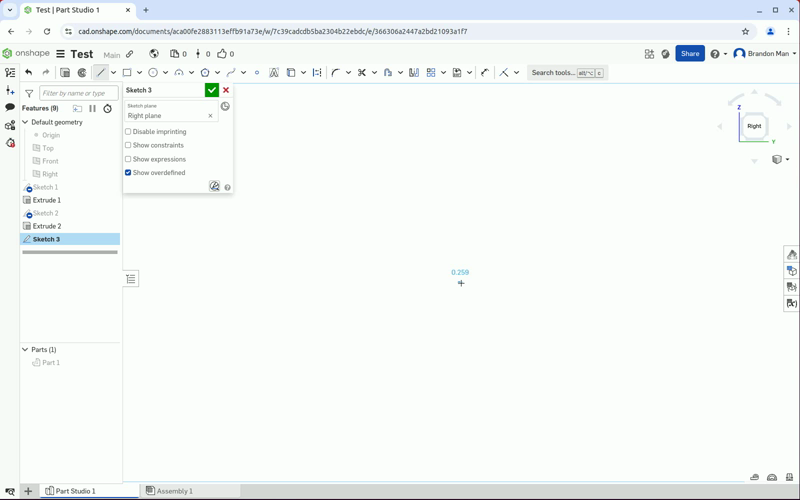
scroll(6)
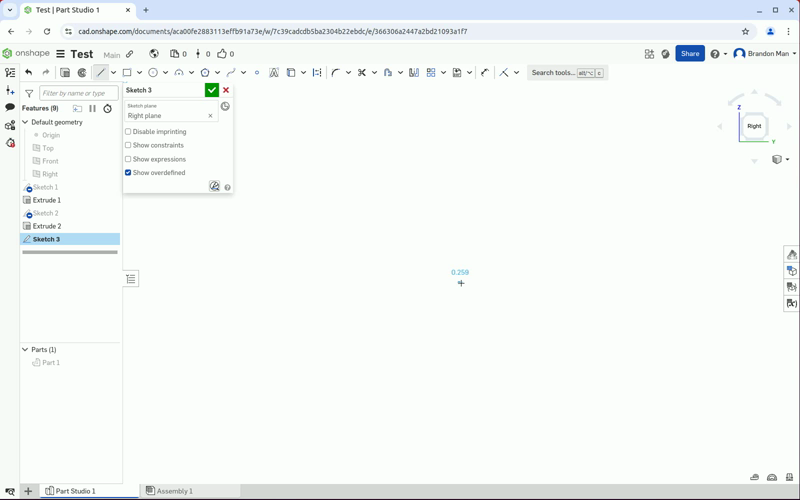
scroll(6)
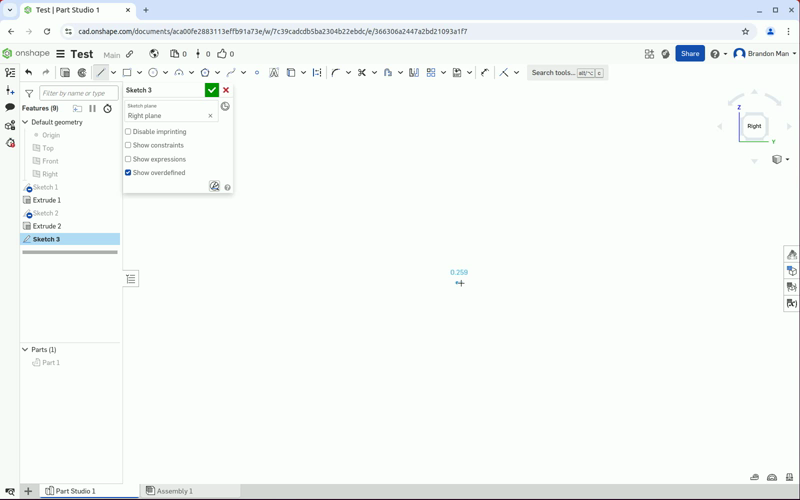
scroll(6)
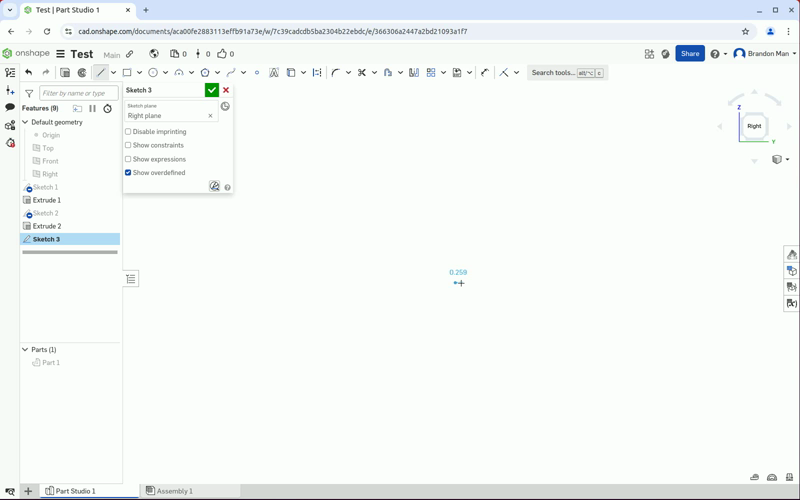
scroll(6)
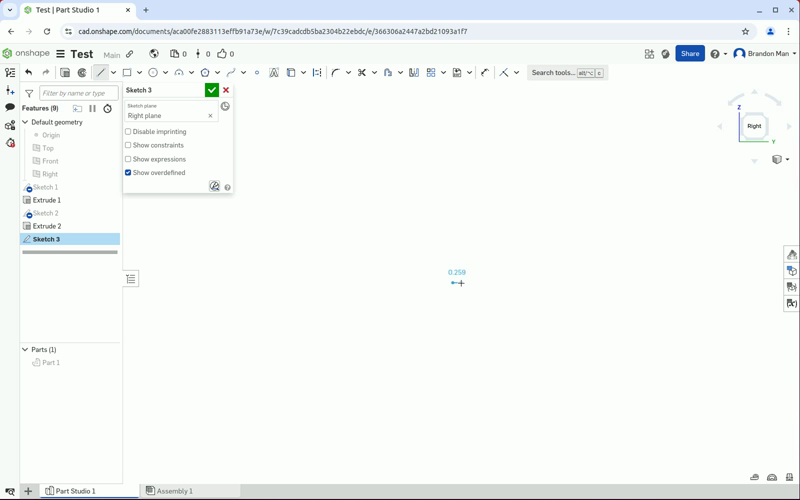
scroll(6)
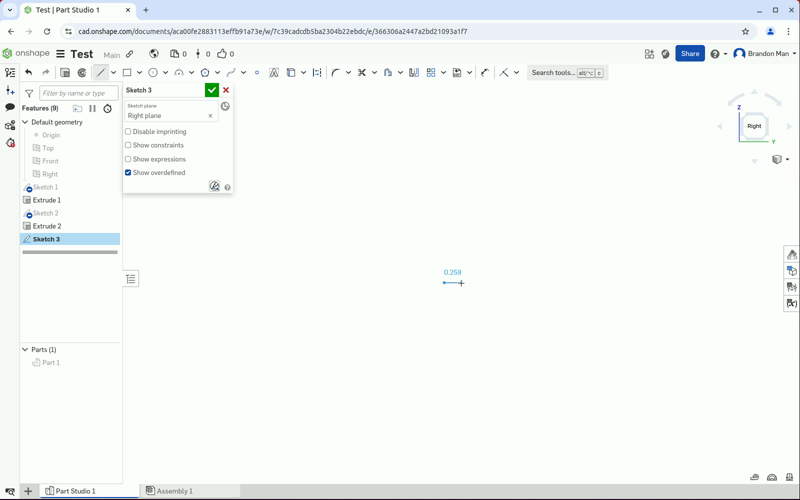
click(461, 282)
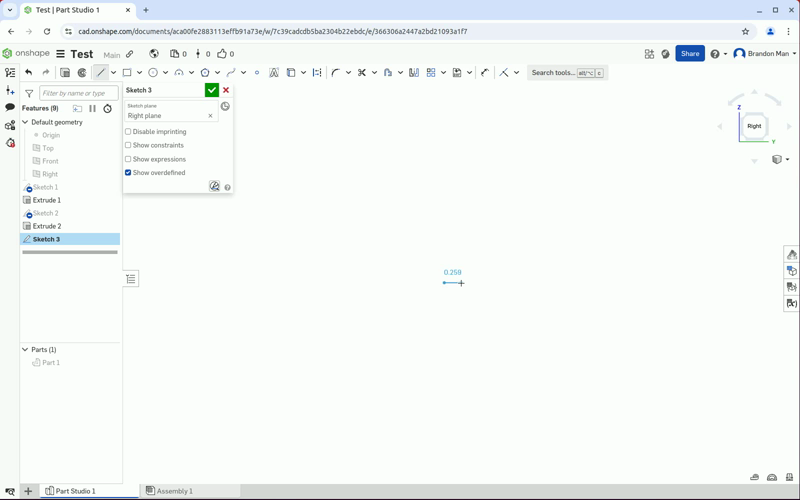
scroll(-6)
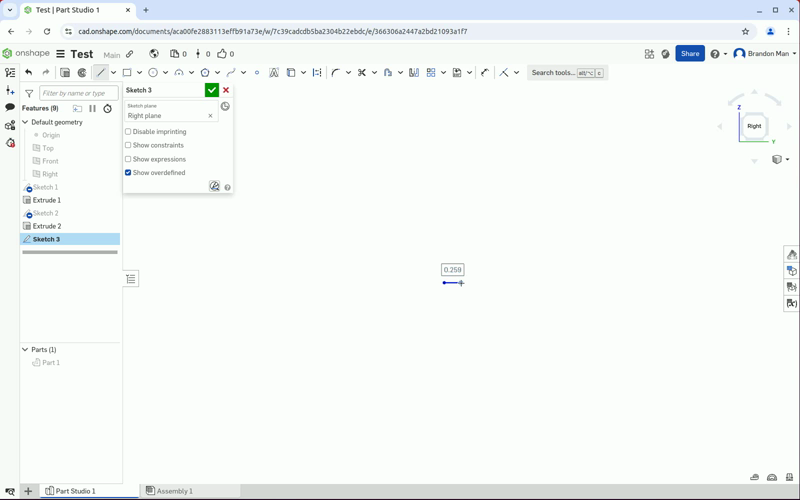
scroll(-6)
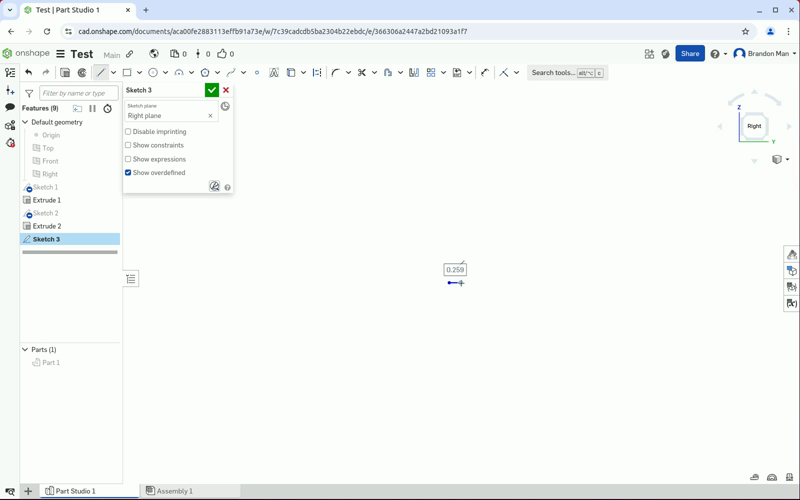
scroll(-6)
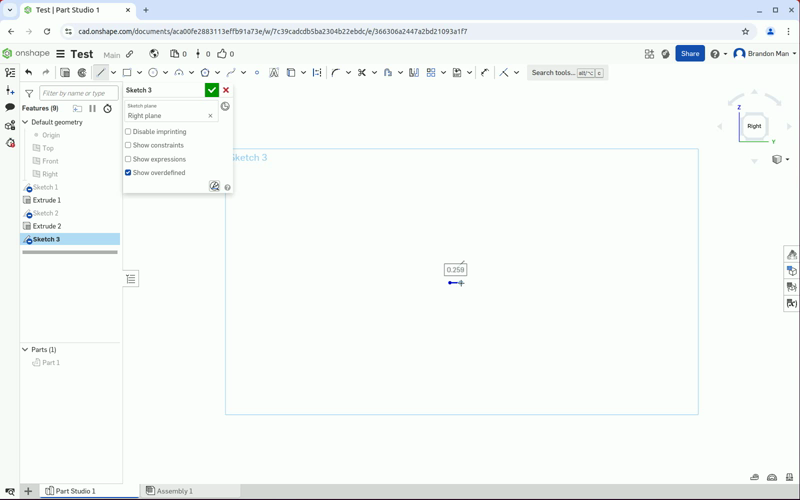
scroll(-6)
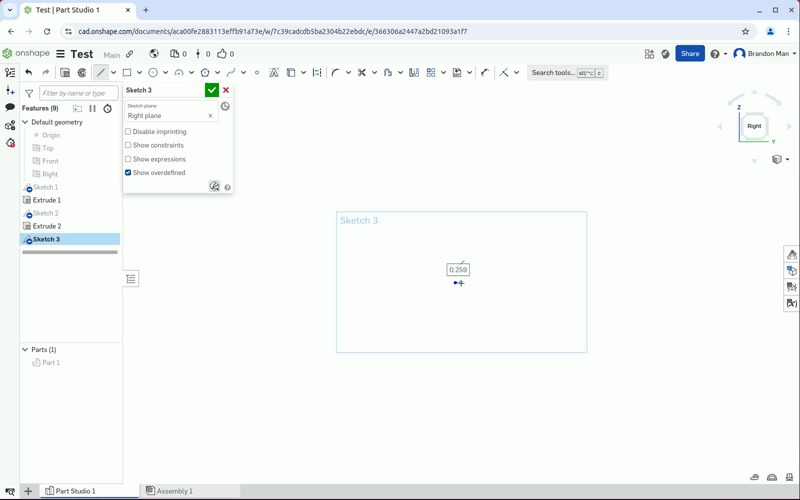
scroll(-6)
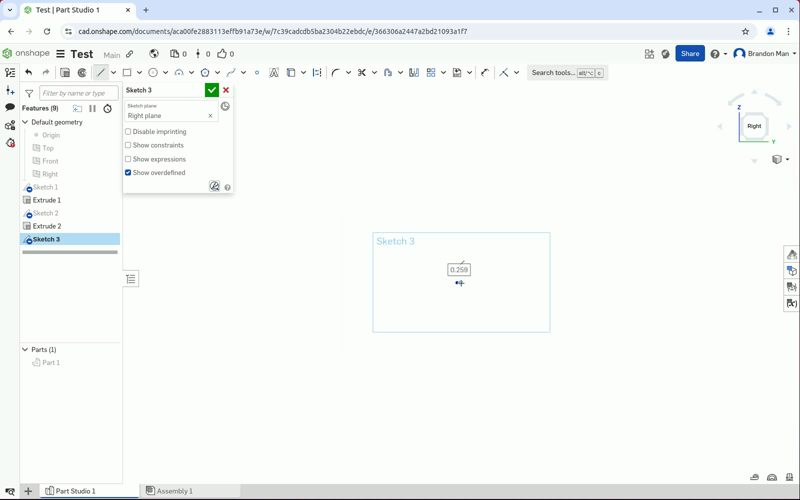
scroll(-6)
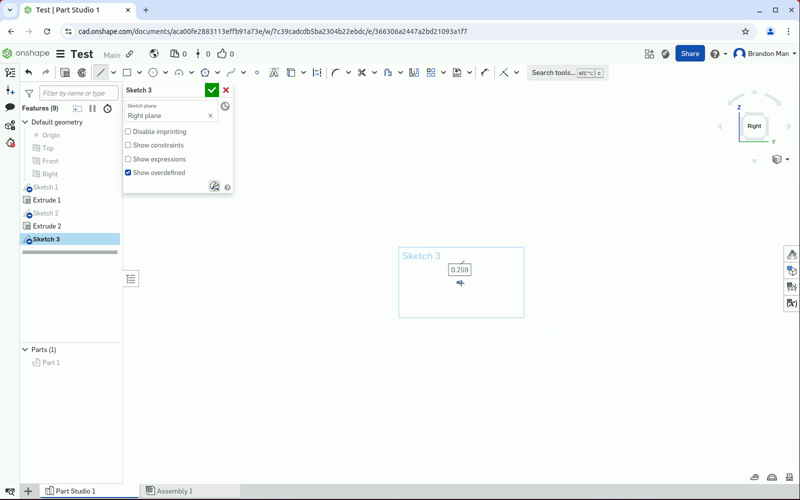
scroll(-6)
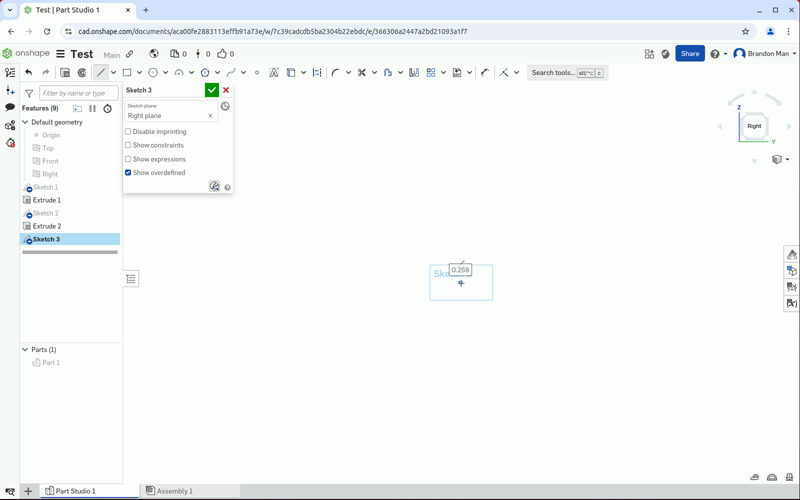
key_up(shift)
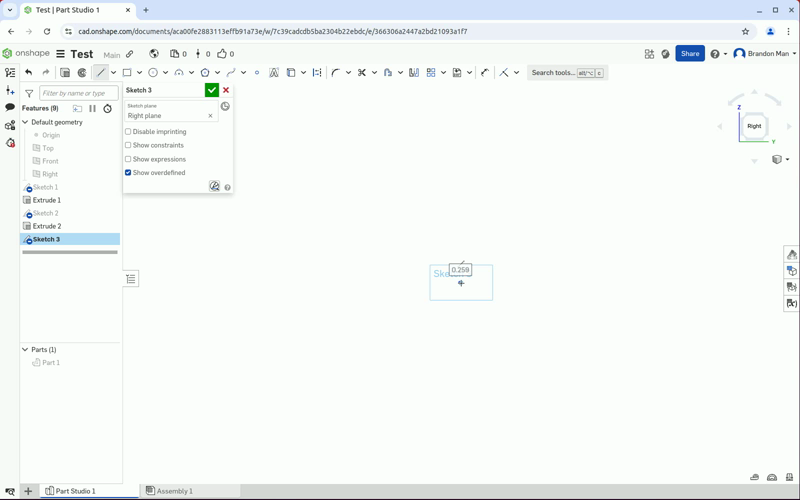
key_down(shift)
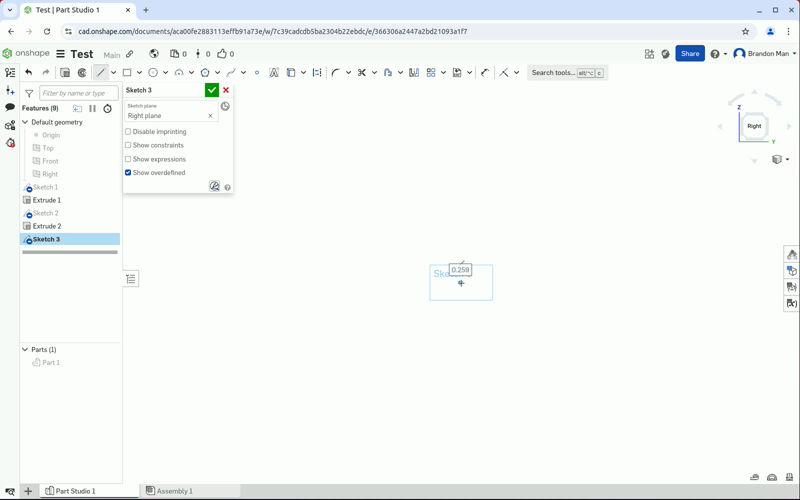
mouse_move(491, 282)
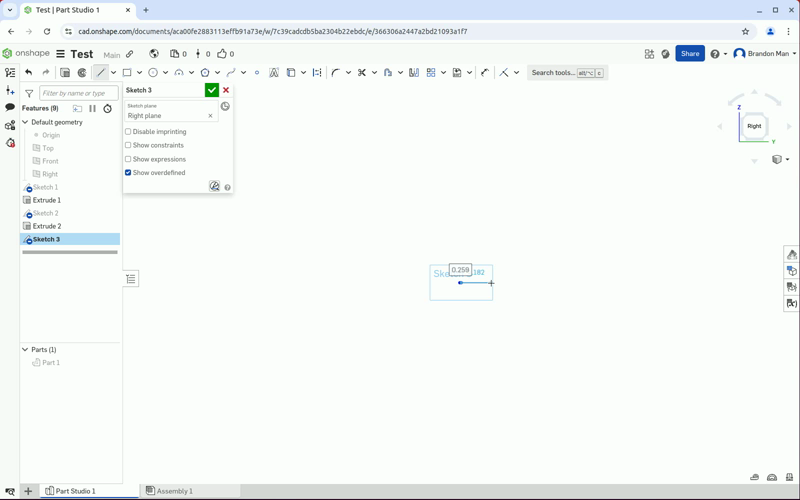
mouse_move(461, 280)
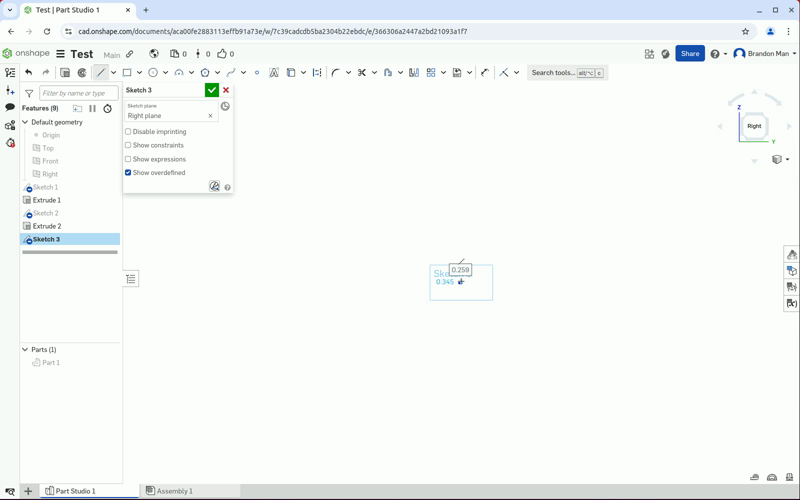
scroll(6)
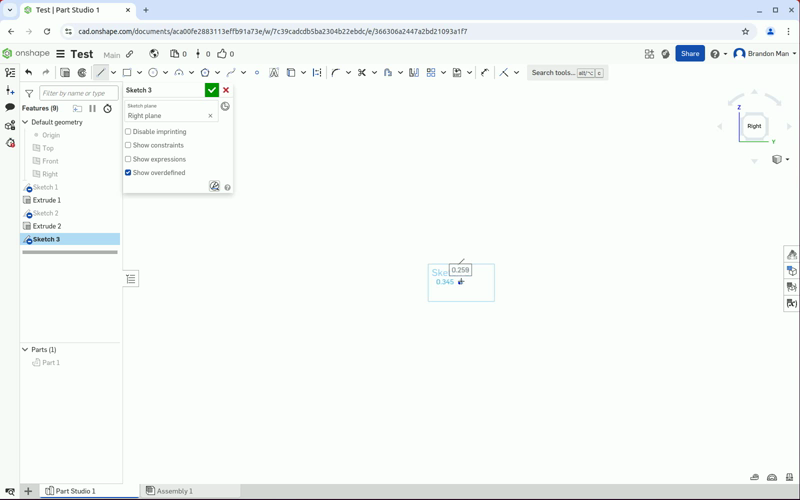
scroll(6)
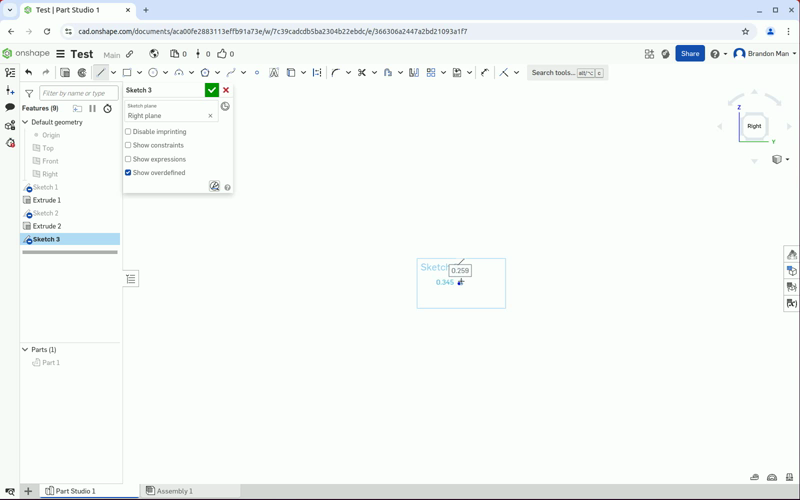
scroll(6)
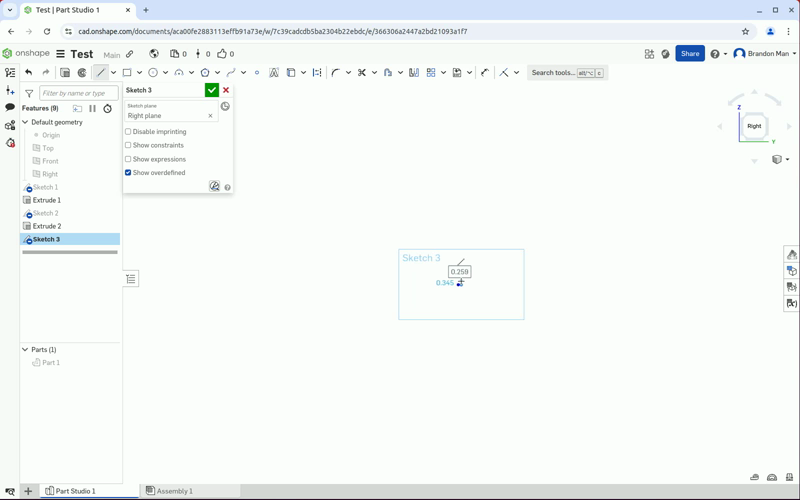
scroll(6)
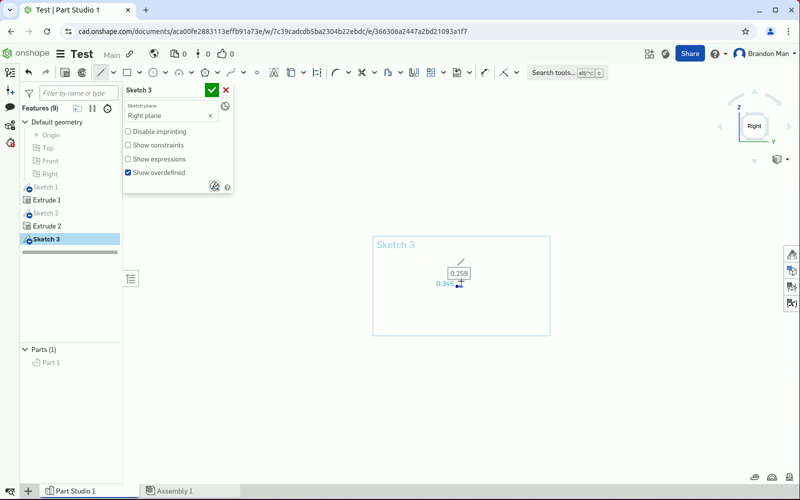
scroll(6)
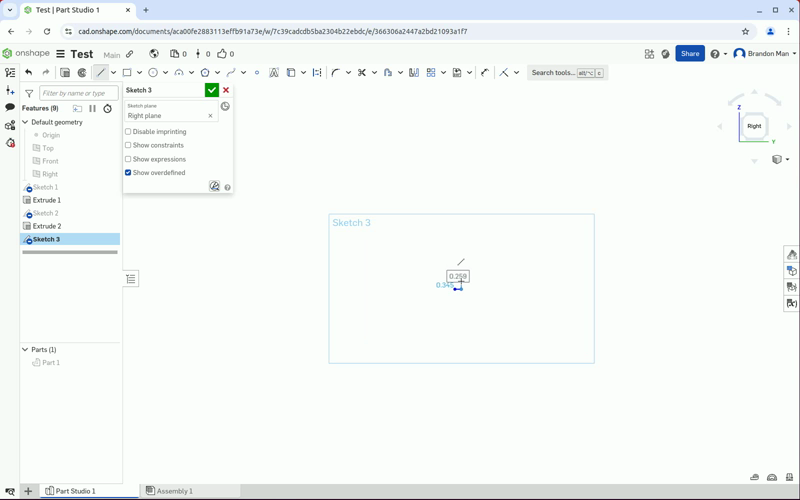
scroll(6)
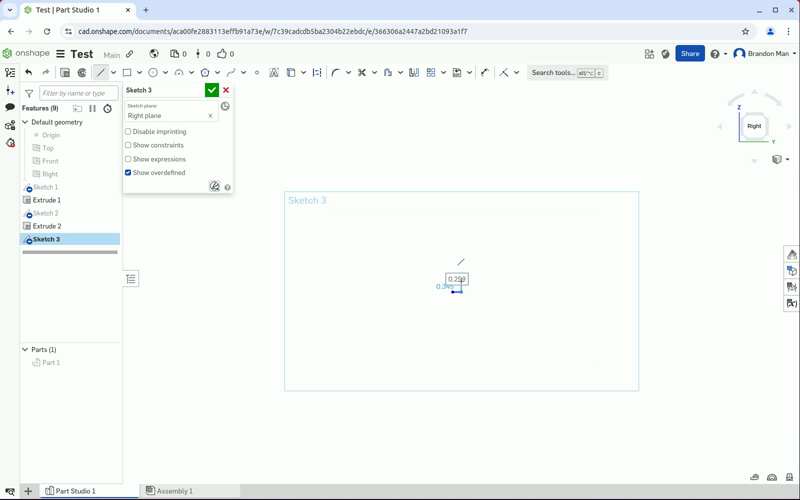
scroll(6)
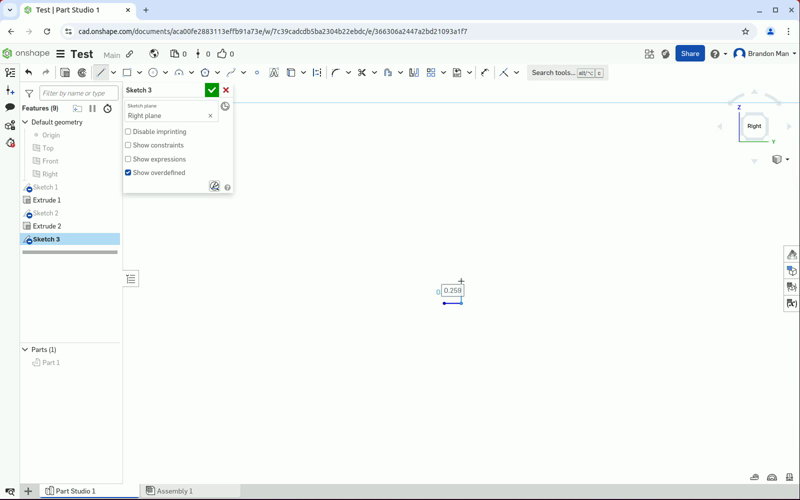
click(461, 280)
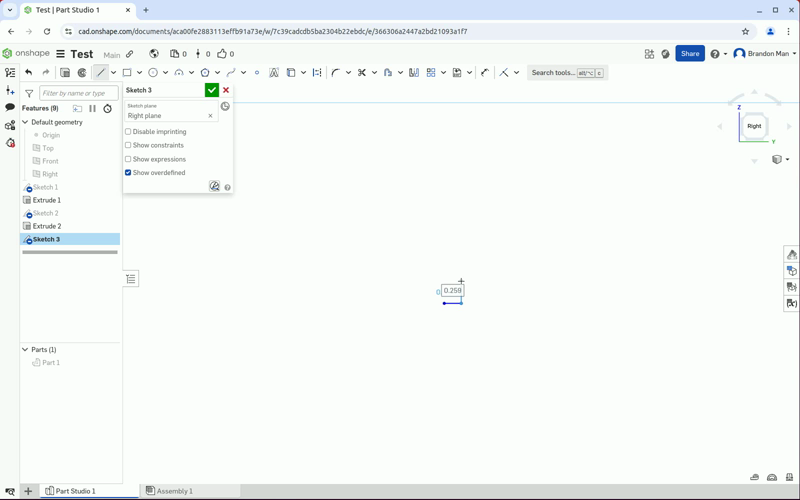
scroll(-6)
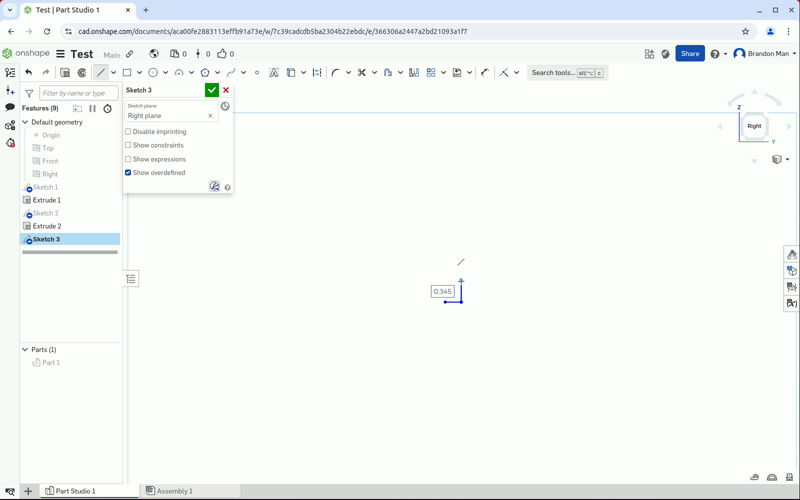
scroll(-6)
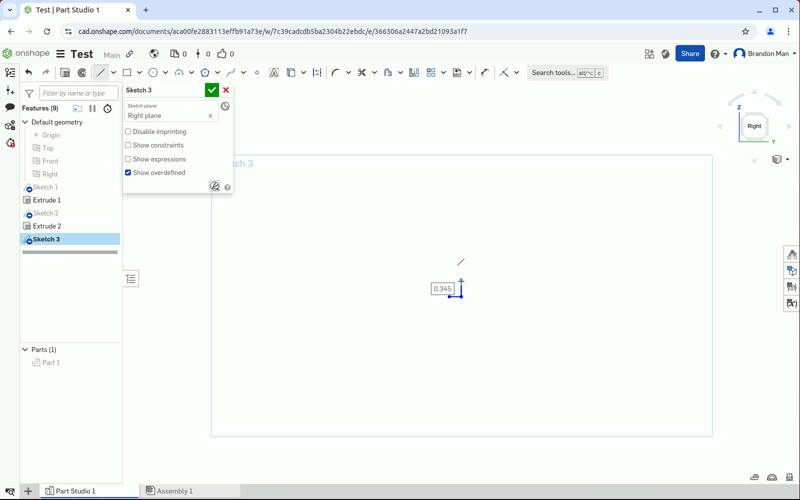
scroll(-6)
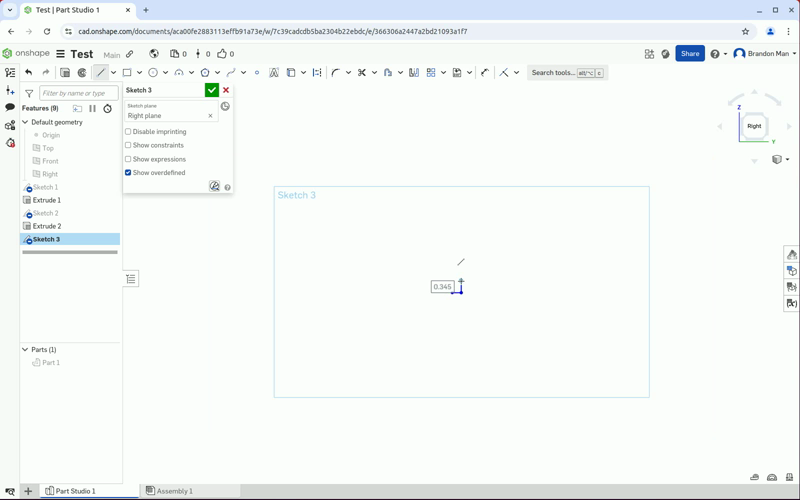
scroll(-6)
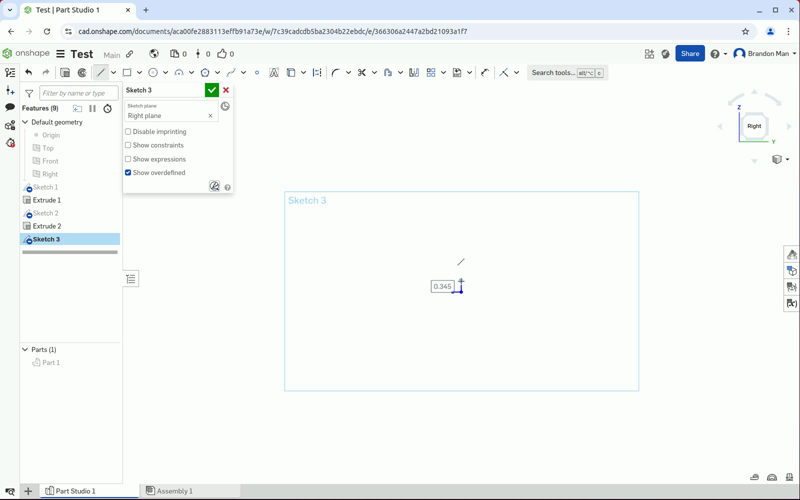
scroll(-6)
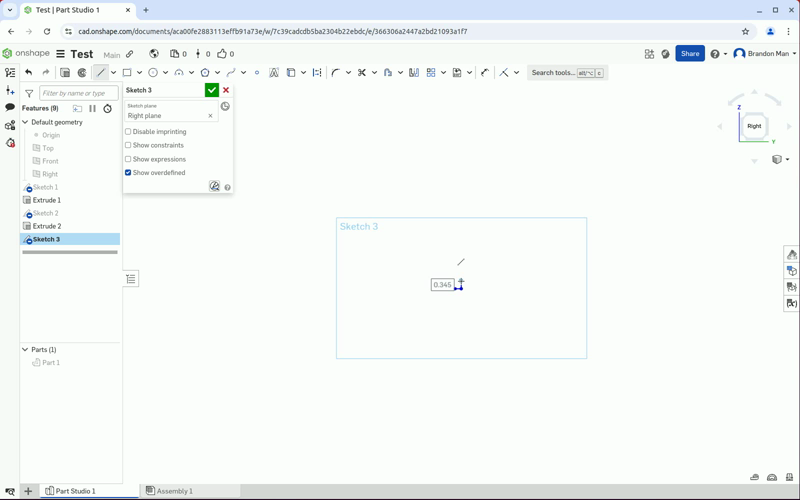
scroll(-6)
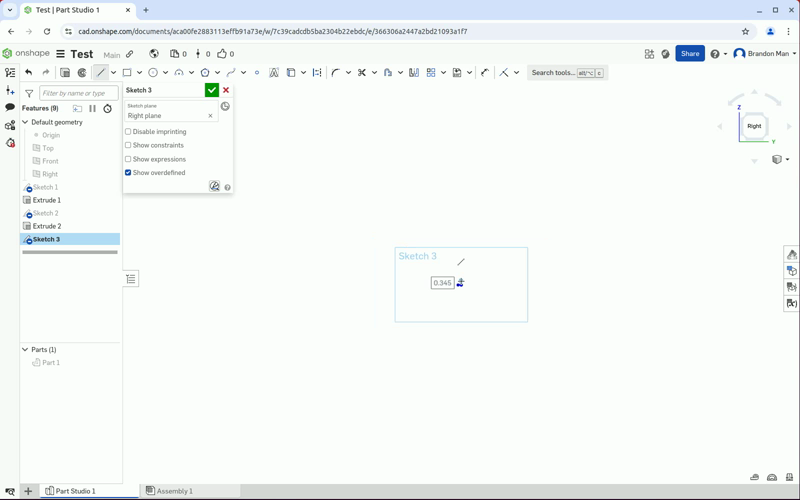
scroll(-6)
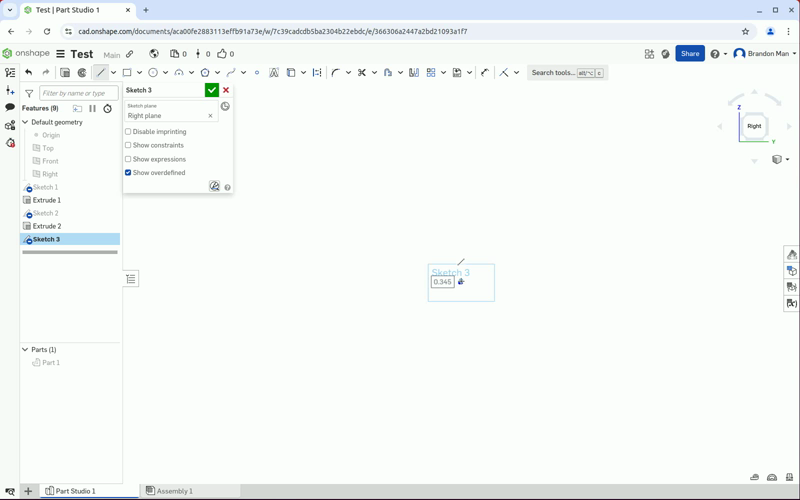
key_up(shift)
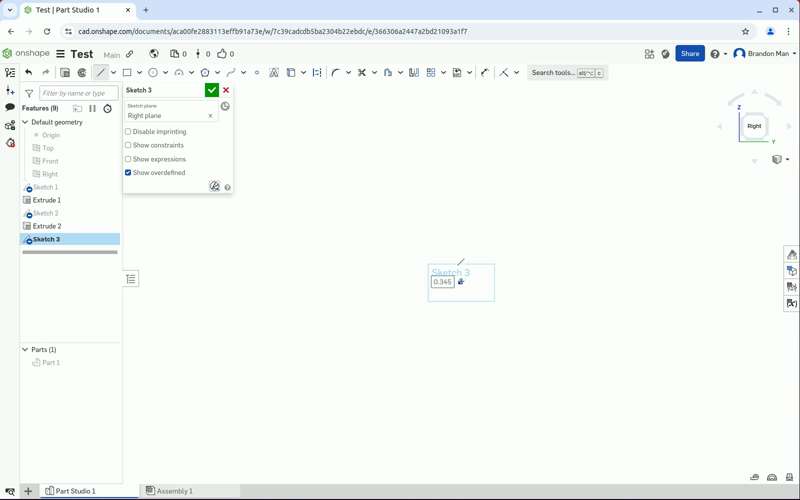
key_down(shift)
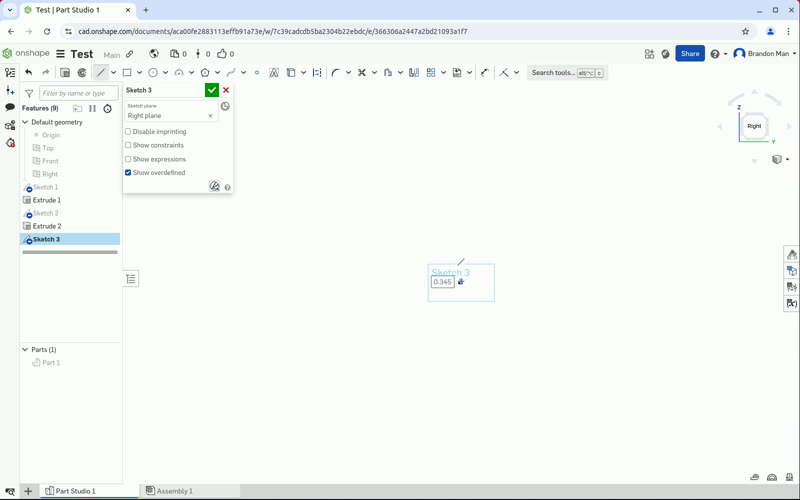
mouse_move(491, 280)
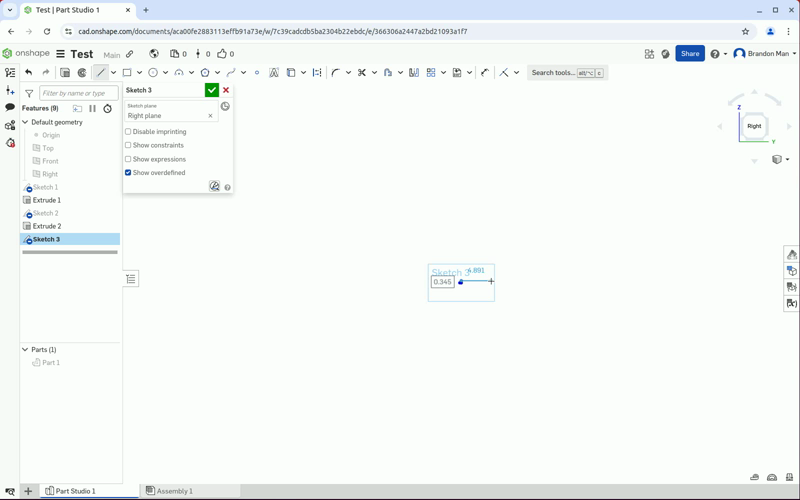
mouse_move(459, 280)
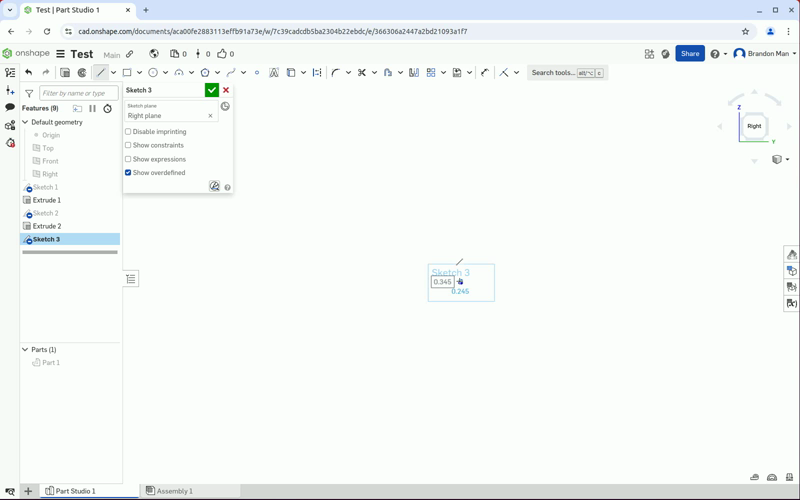
scroll(6)
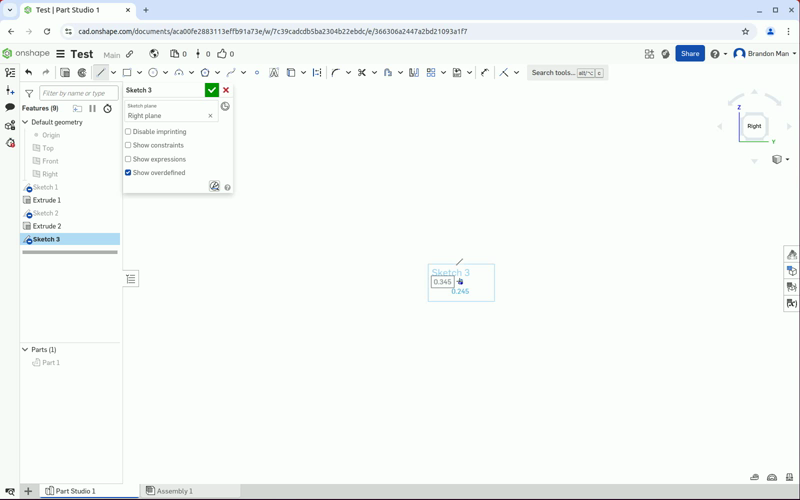
scroll(6)
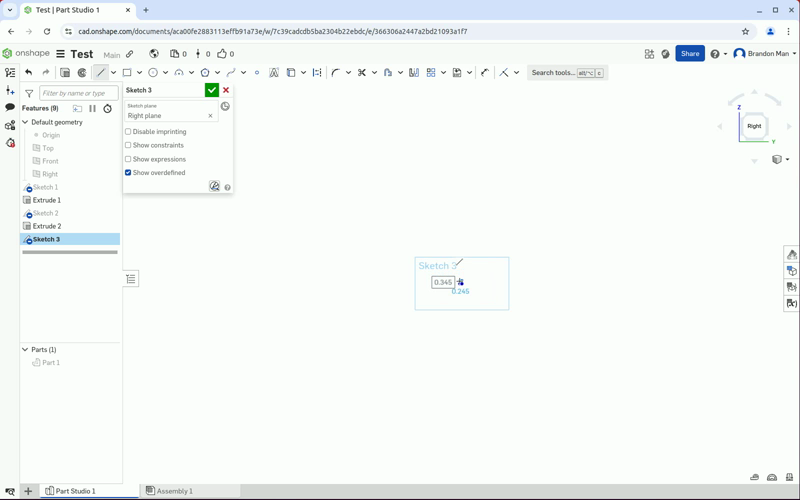
scroll(6)
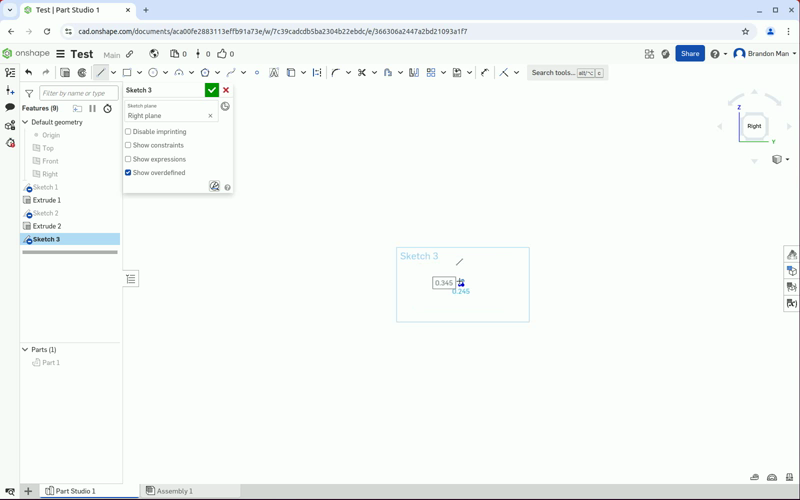
scroll(6)
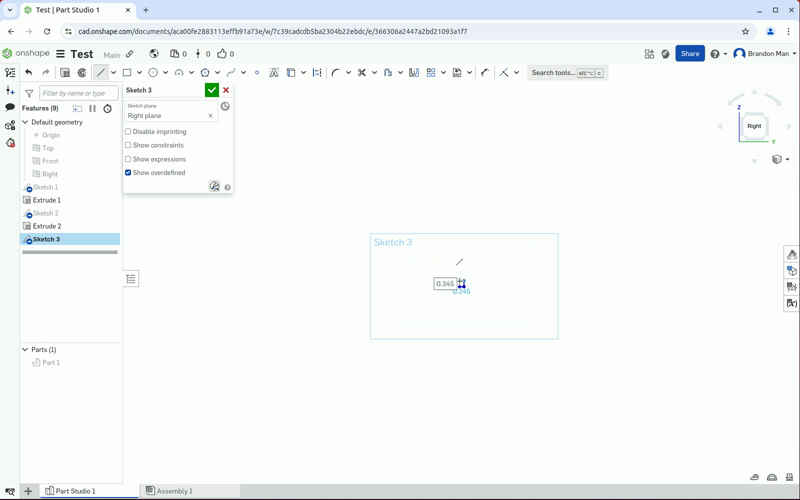
scroll(6)
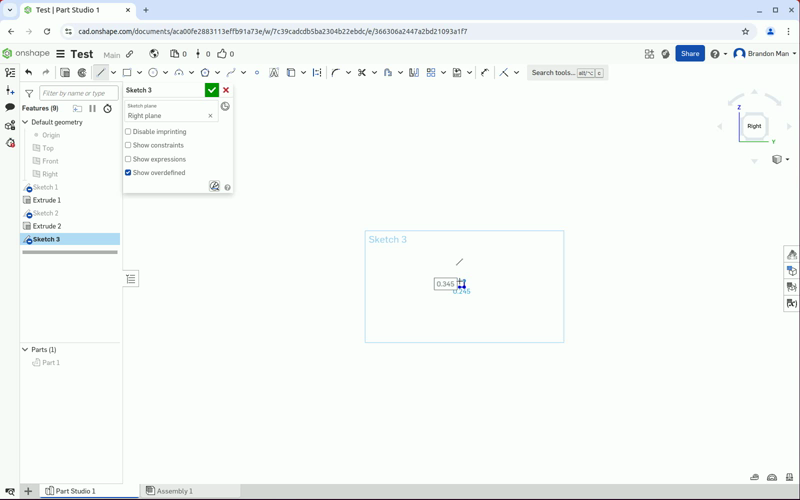
scroll(6)
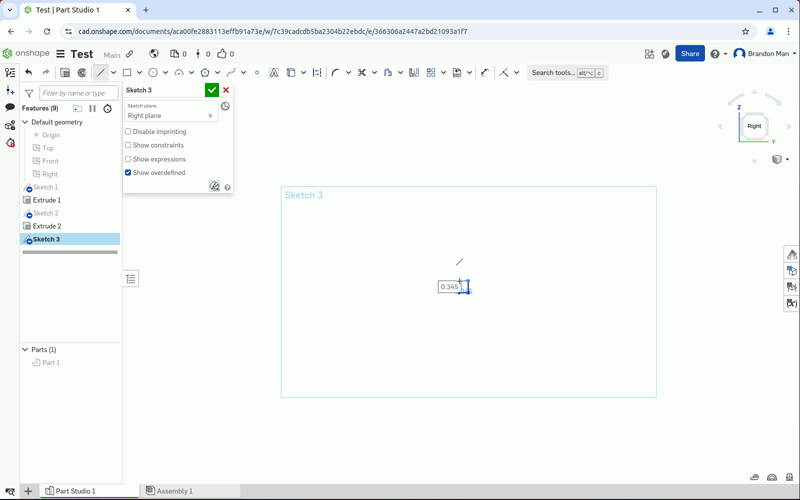
scroll(6)
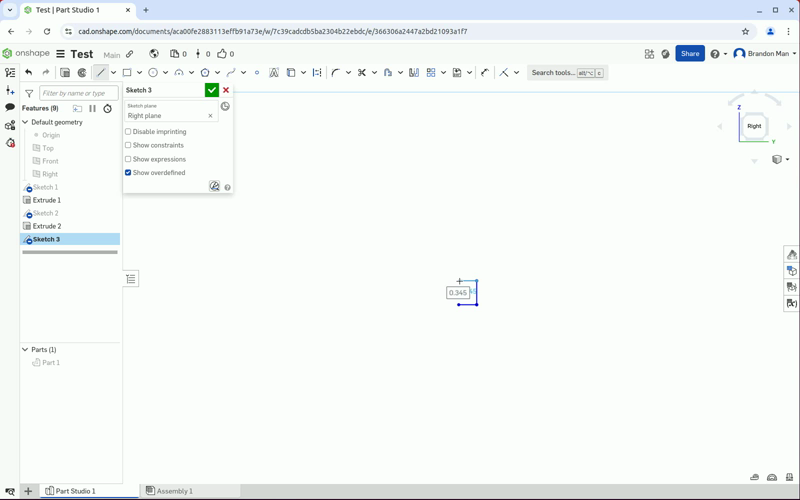
click(459, 280)
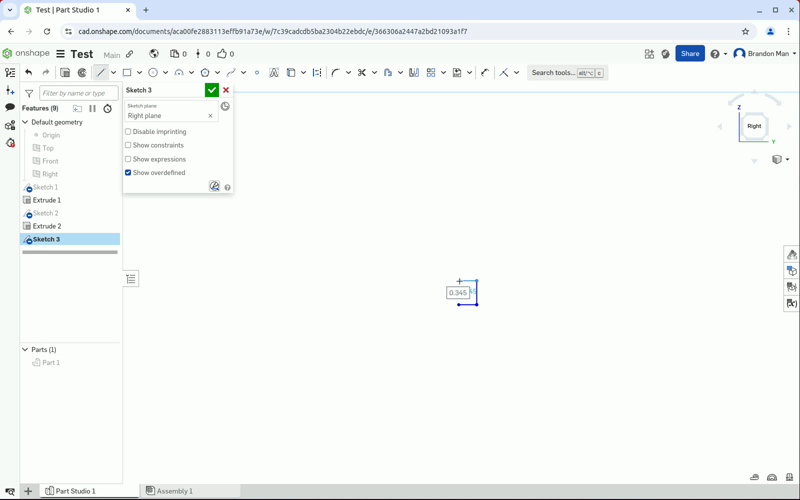
scroll(-6)
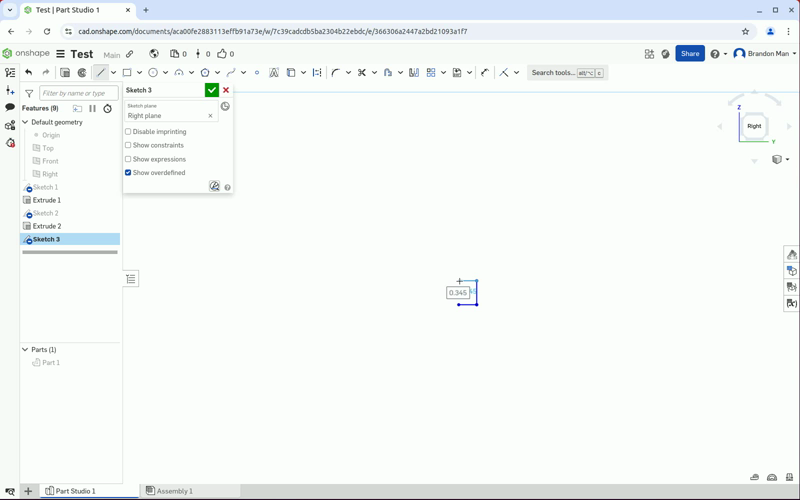
scroll(-6)
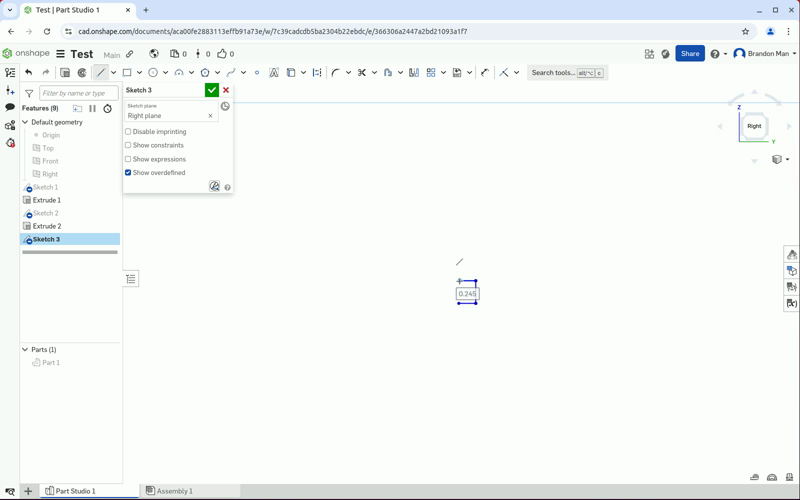
scroll(-6)
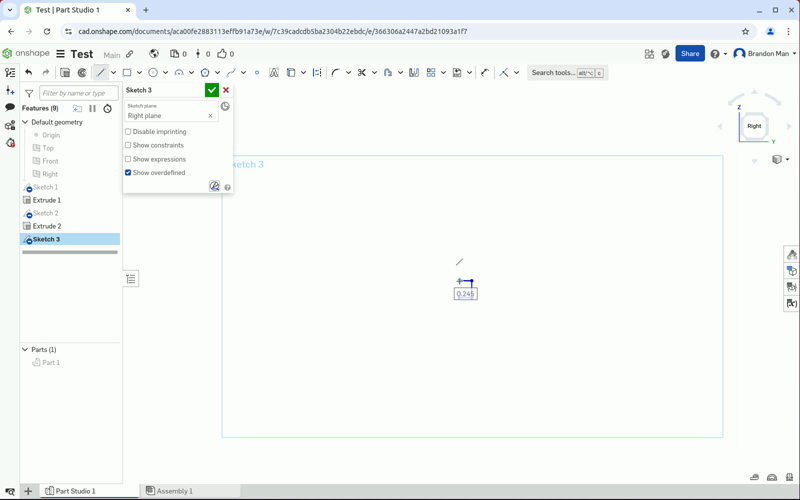
scroll(-6)
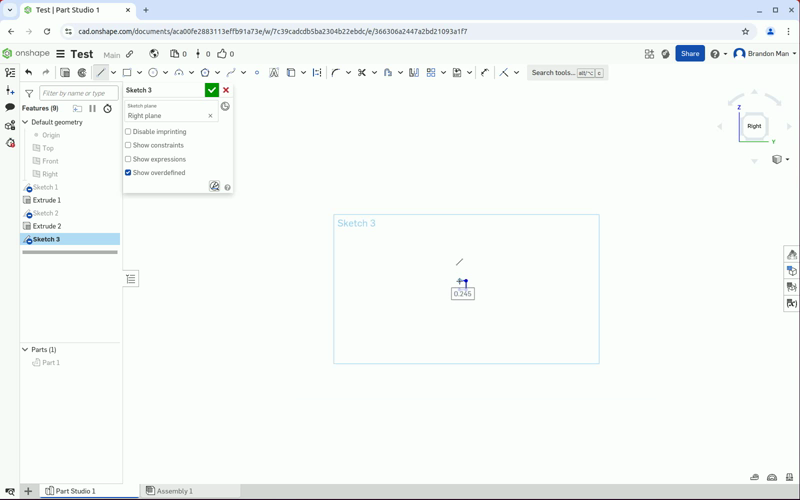
scroll(-6)
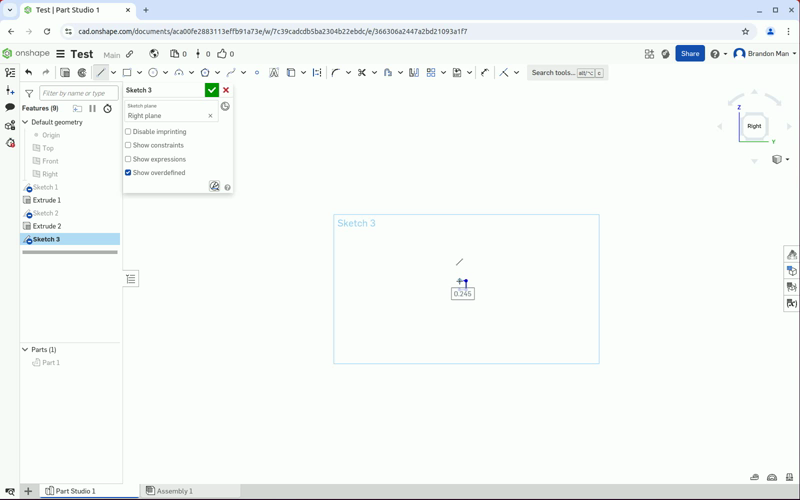
scroll(-6)
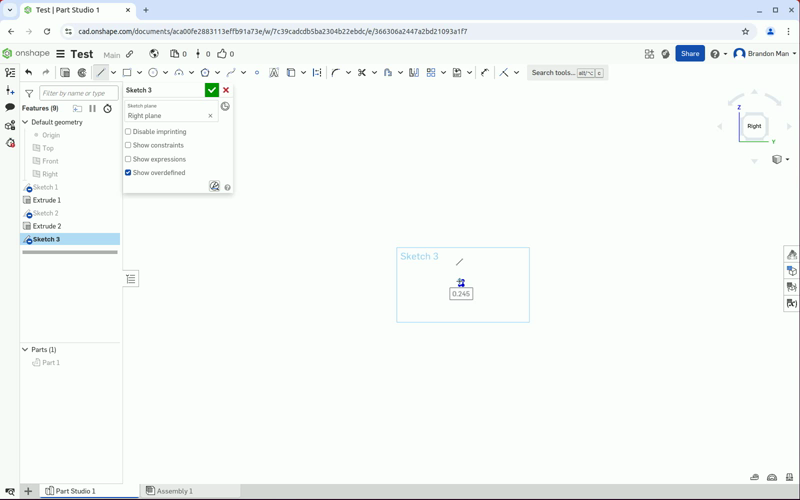
scroll(-6)
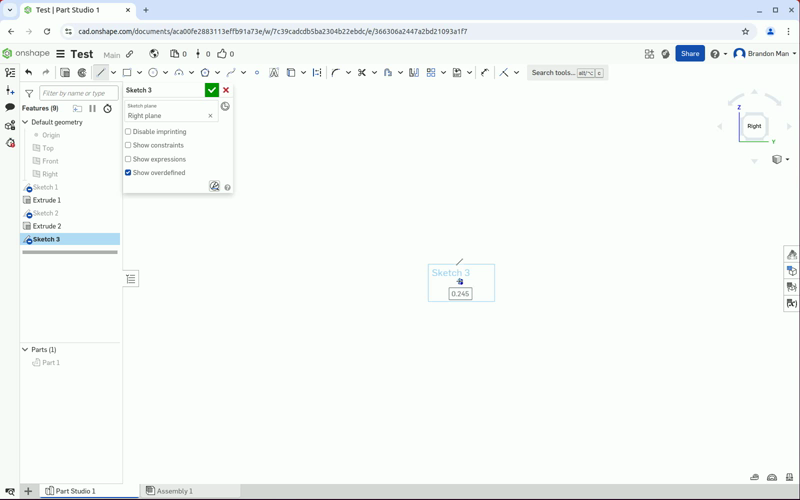
key_up(shift)
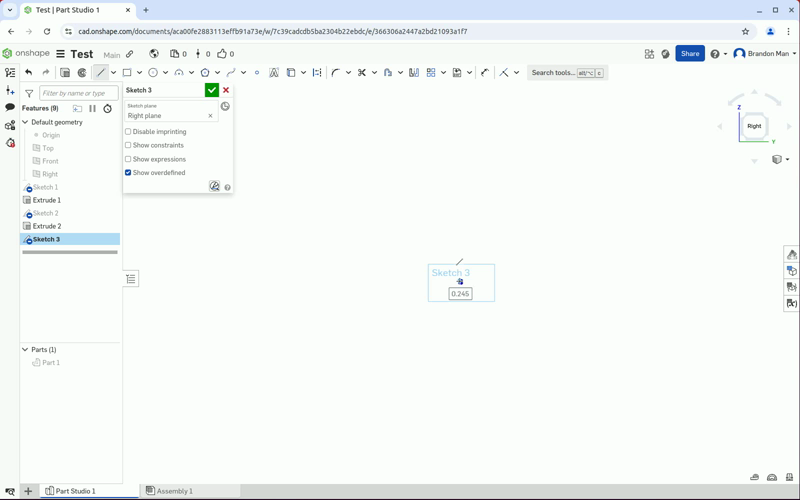
mouse_move(489, 280)
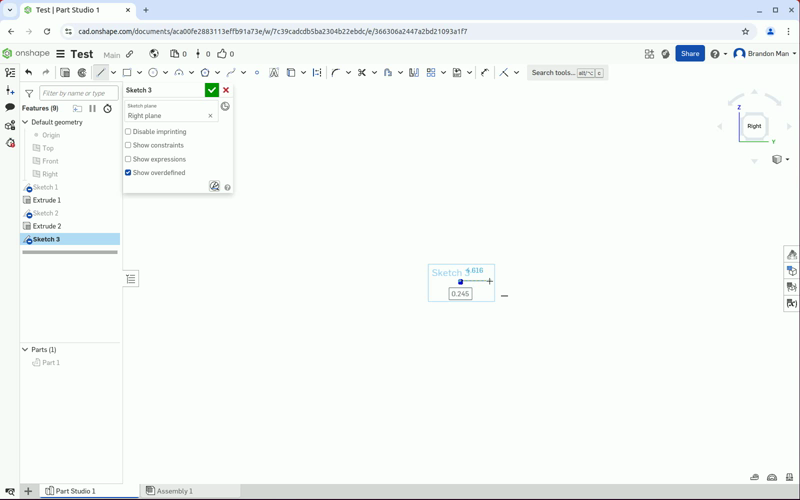
key_down(shift)
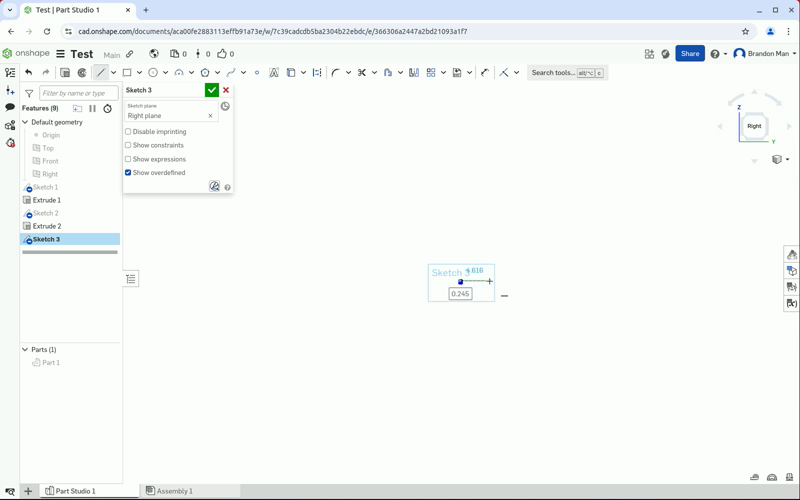
mouse_move(459, 282)
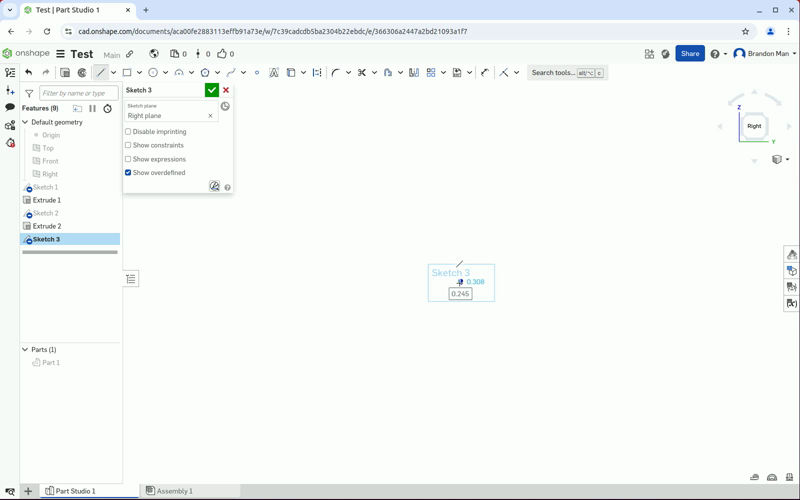
scroll(6)
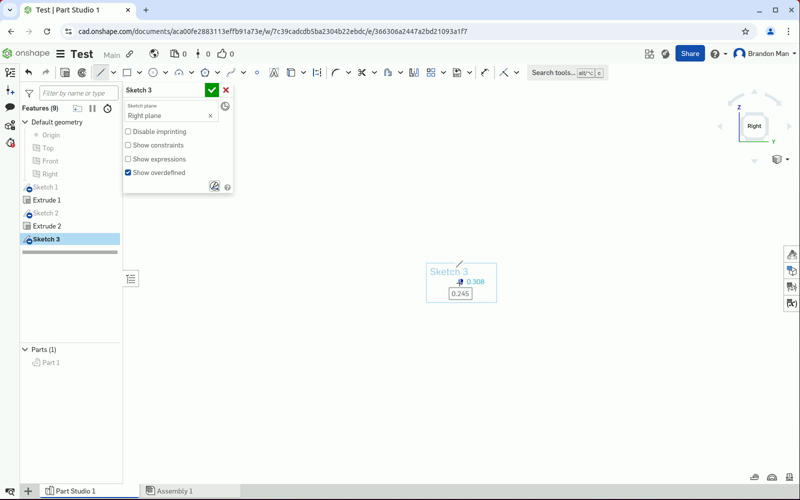
scroll(6)
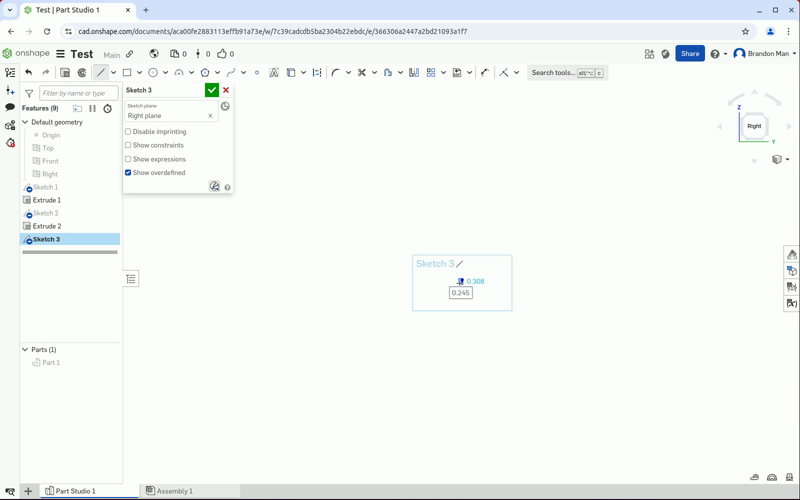
scroll(6)
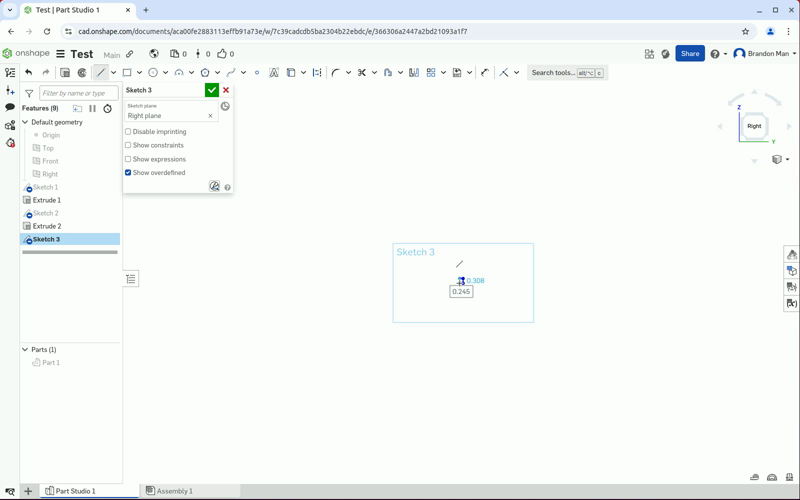
scroll(6)
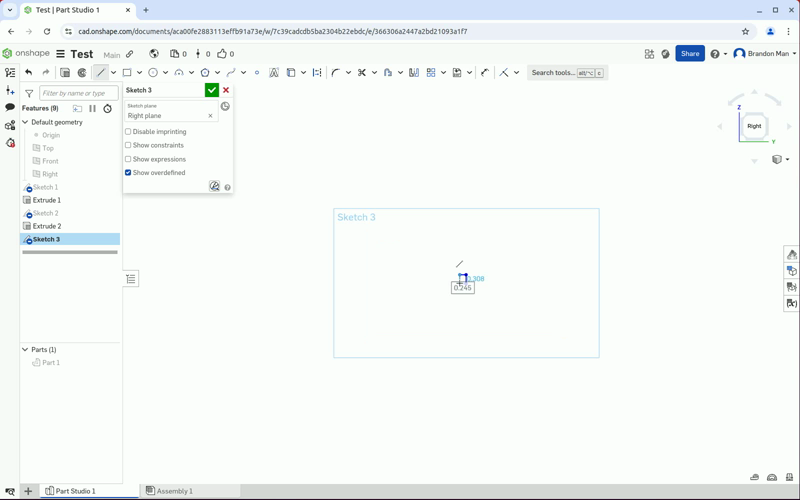
scroll(6)
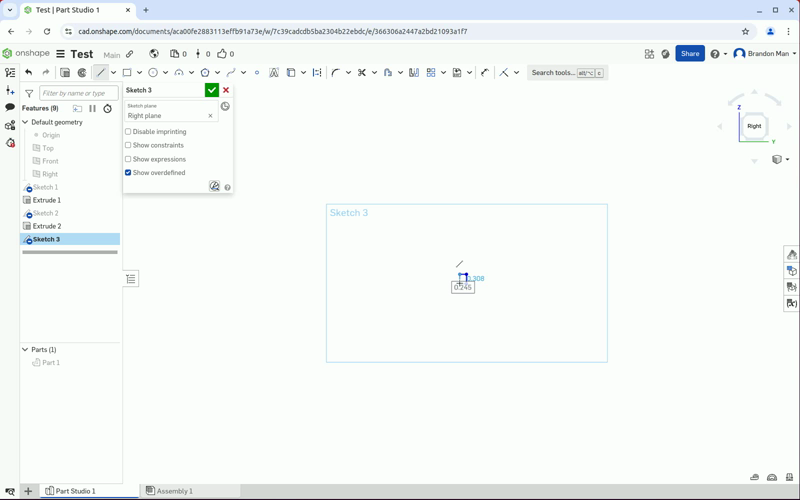
scroll(6)
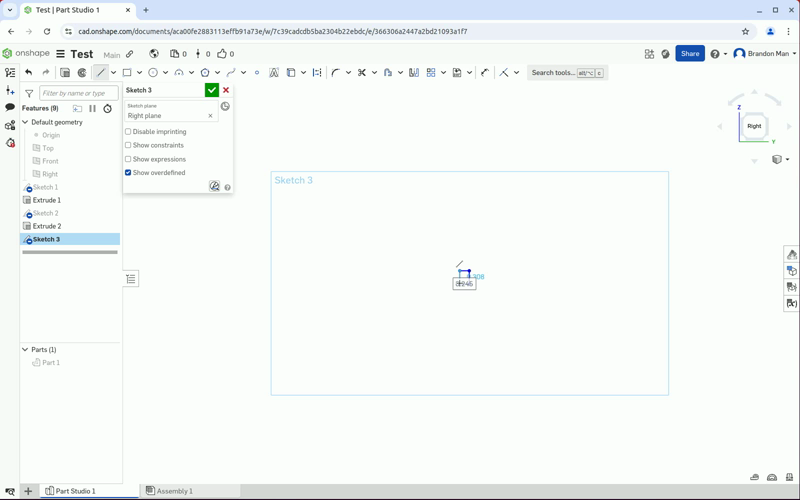
scroll(6)
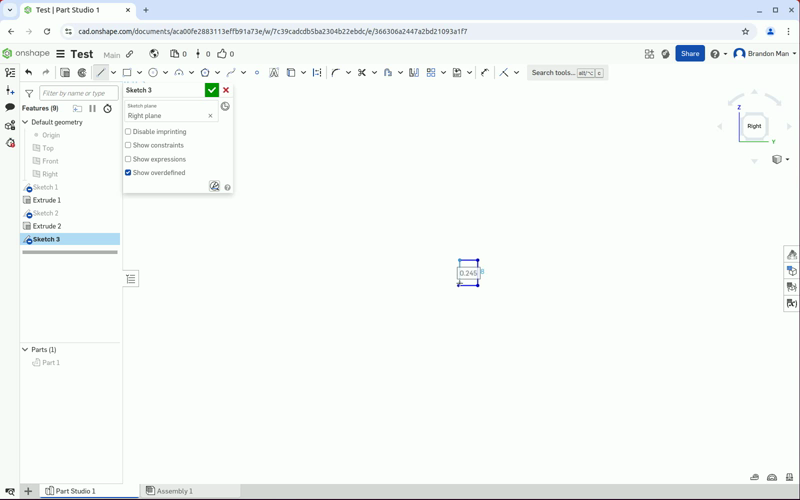
key_up(shift)
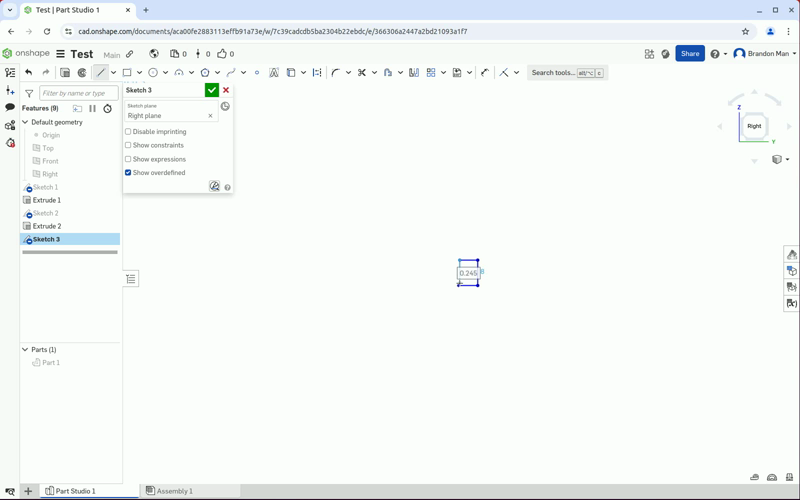
click(459, 282)
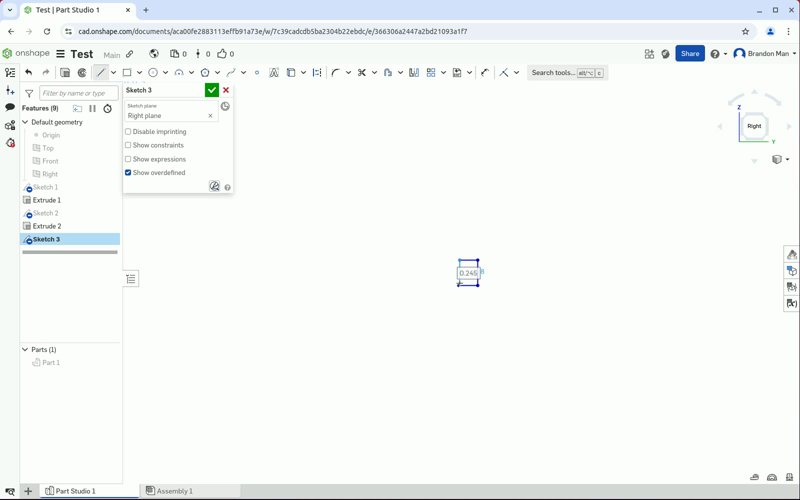
scroll(-6)
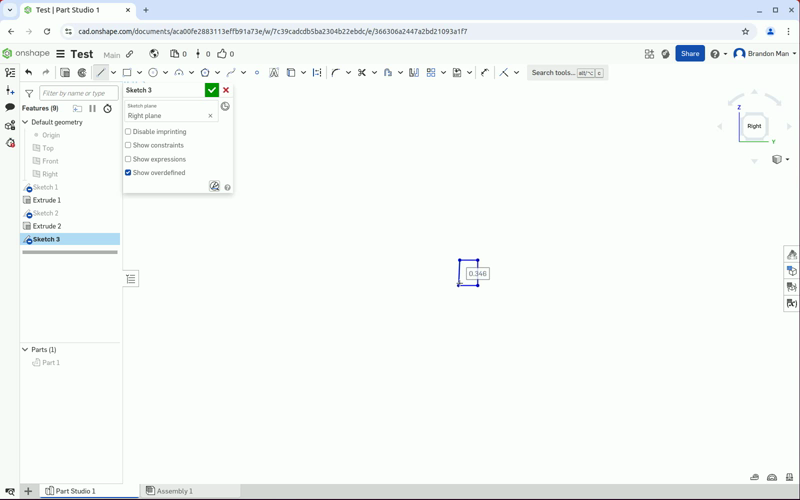
scroll(-6)
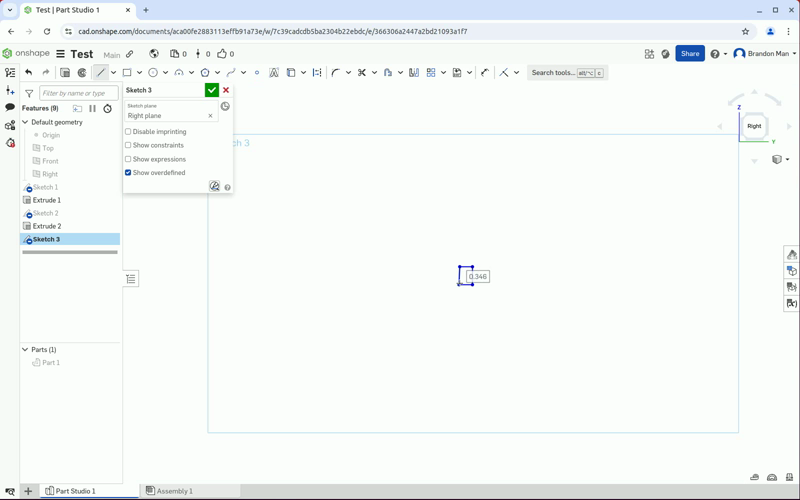
scroll(-6)
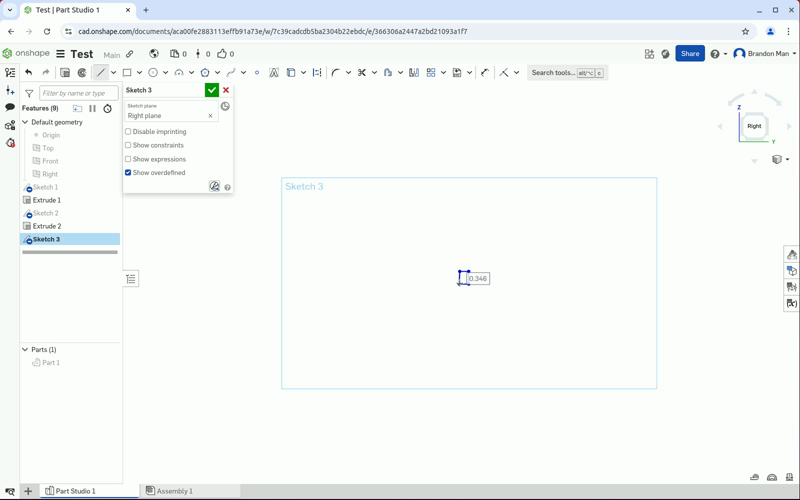
scroll(-6)
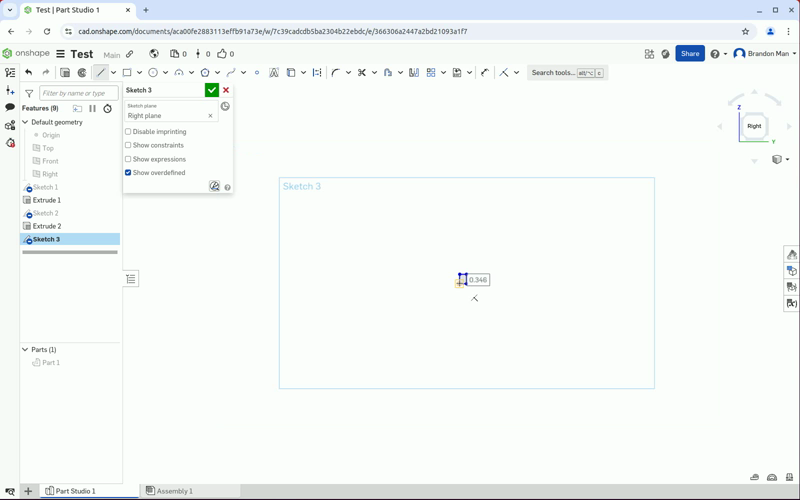
scroll(-6)
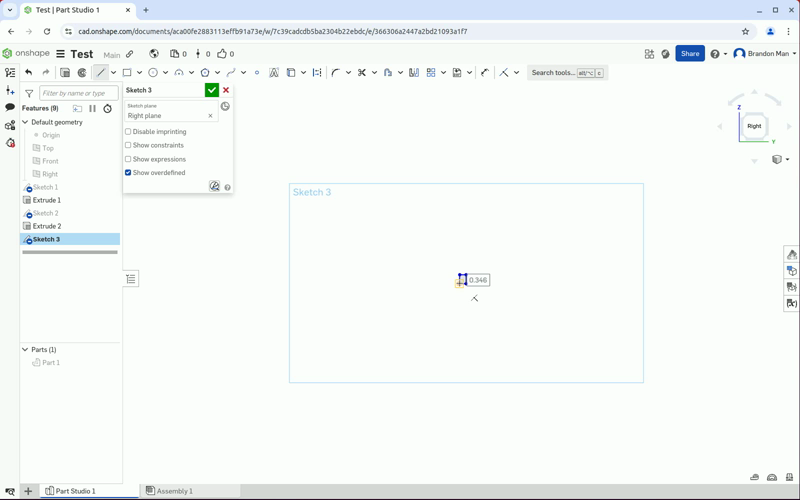
scroll(-6)
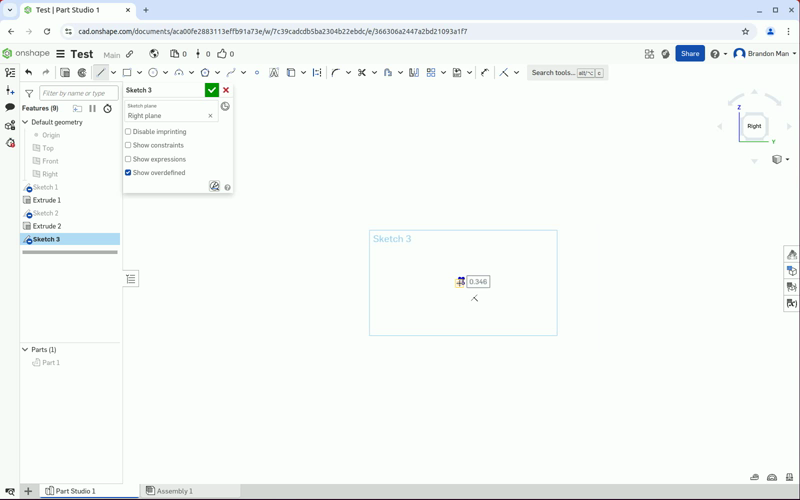
scroll(-6)
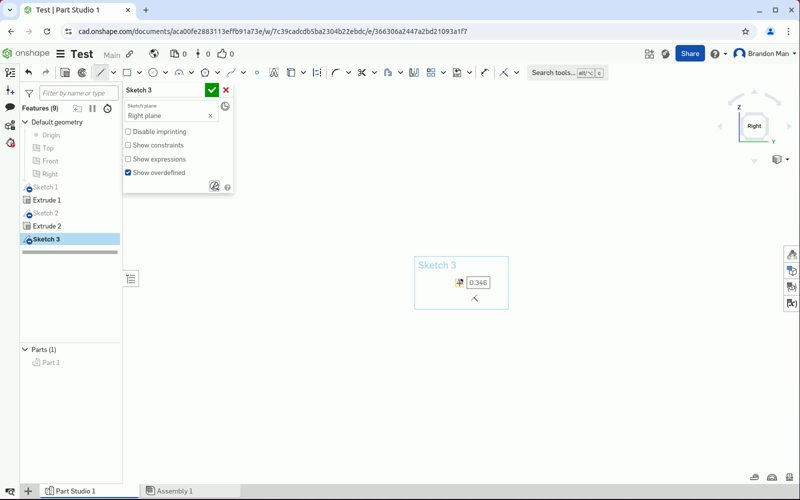
key(esc)
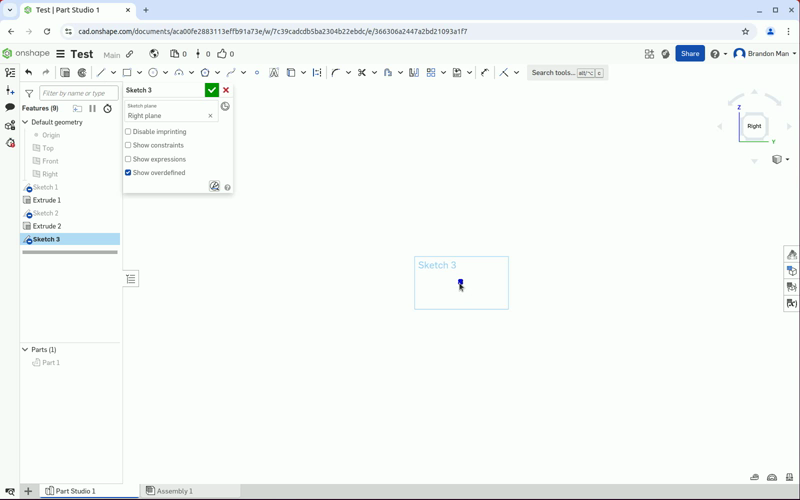
mouse_move(461, 281)
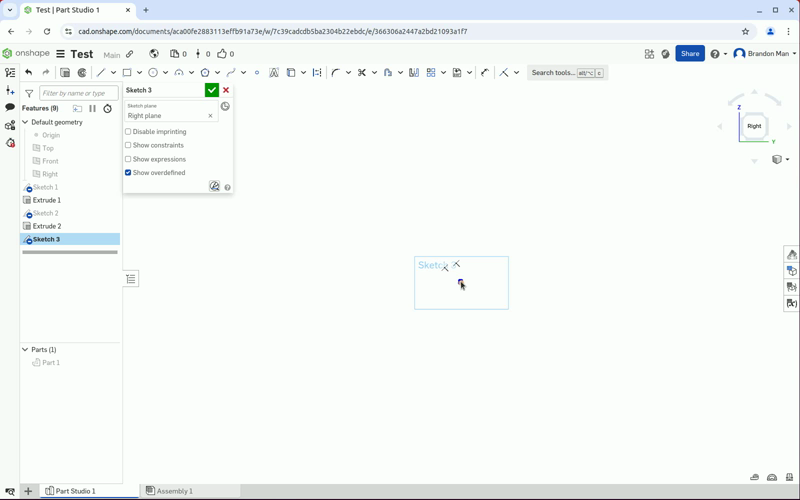
scroll(6)
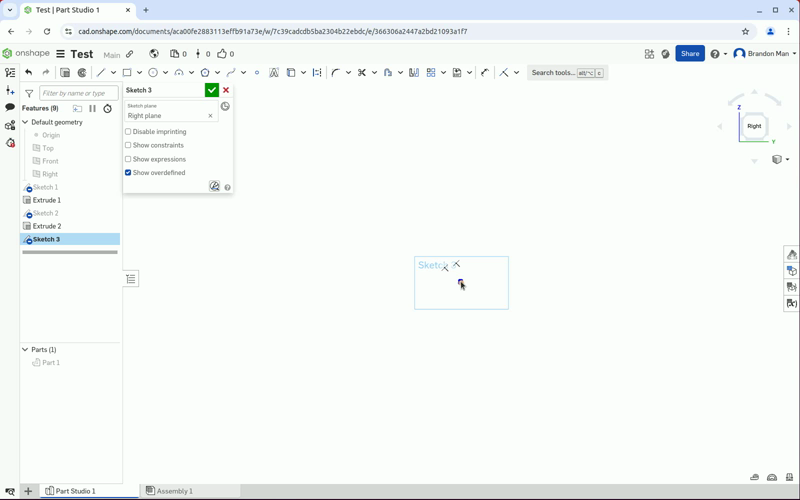
scroll(6)
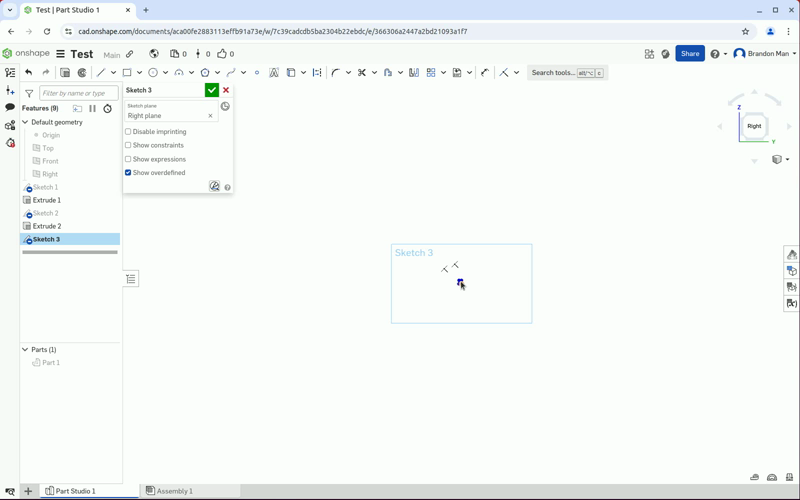
scroll(6)
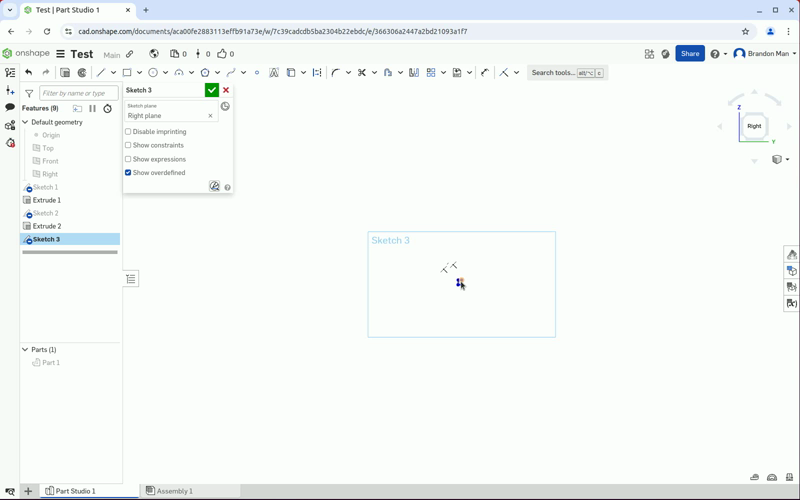
scroll(6)
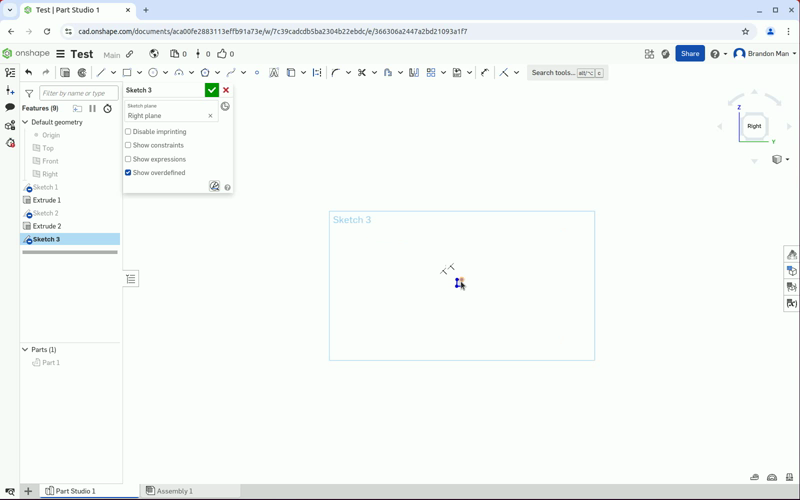
scroll(6)
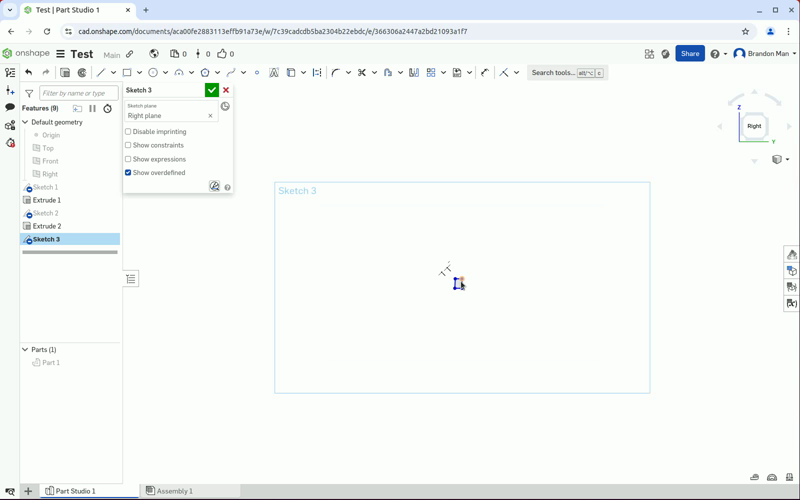
scroll(6)
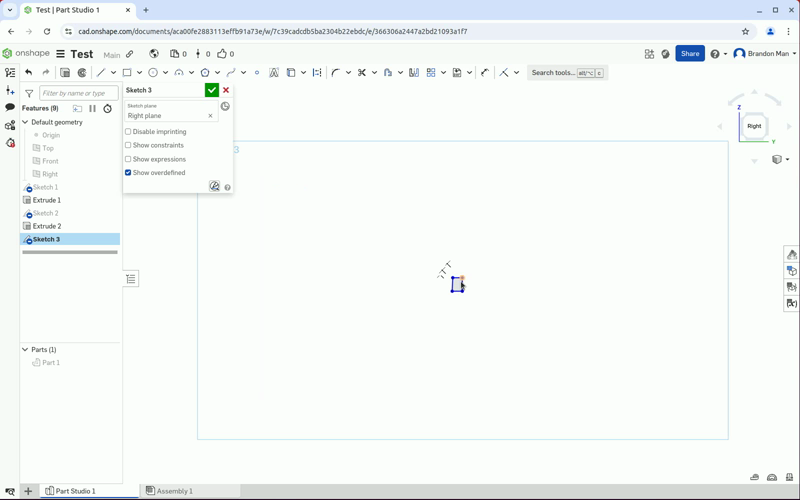
scroll(6)
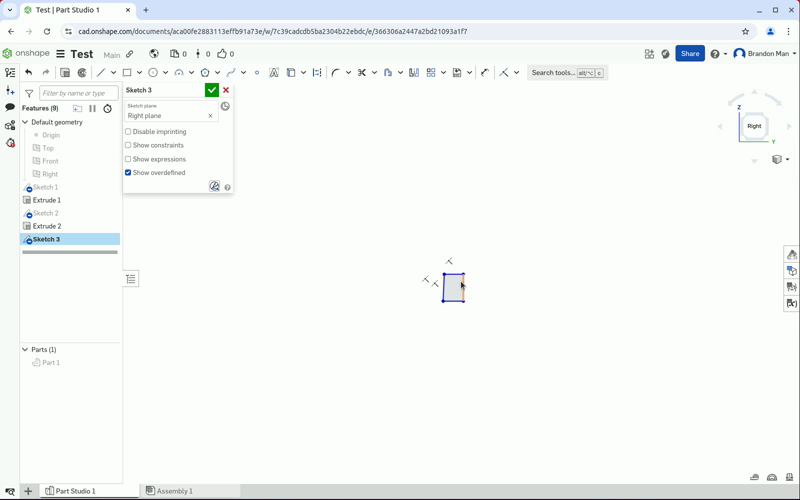
click(461, 281)
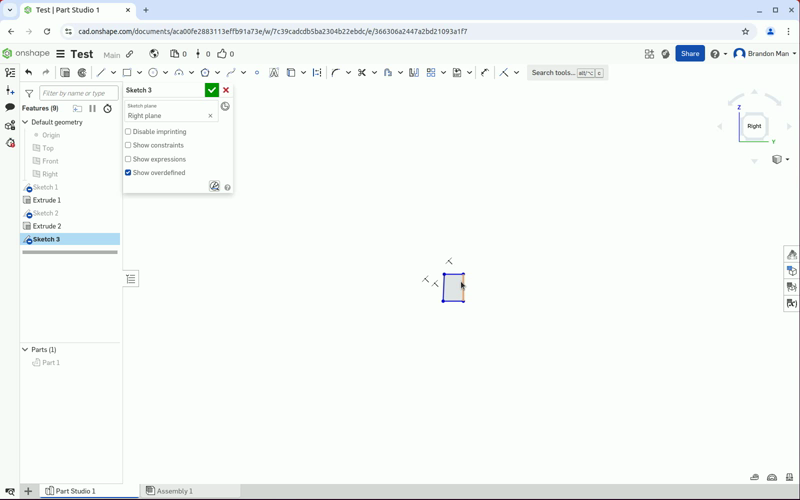
scroll(-6)
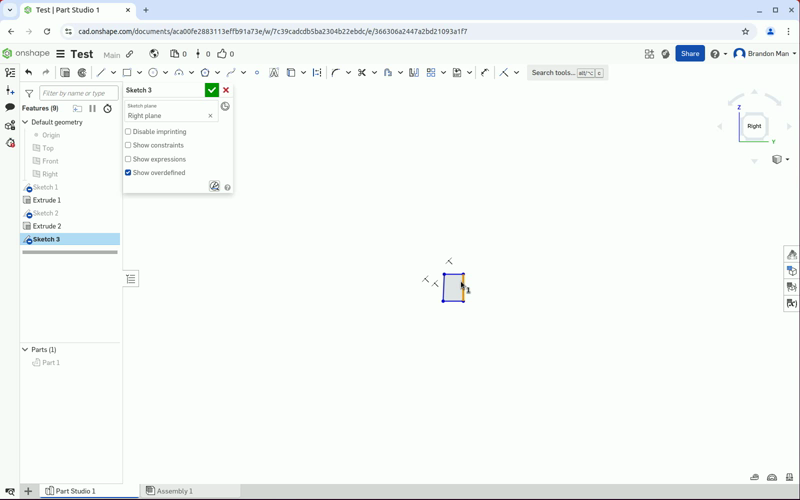
scroll(-6)
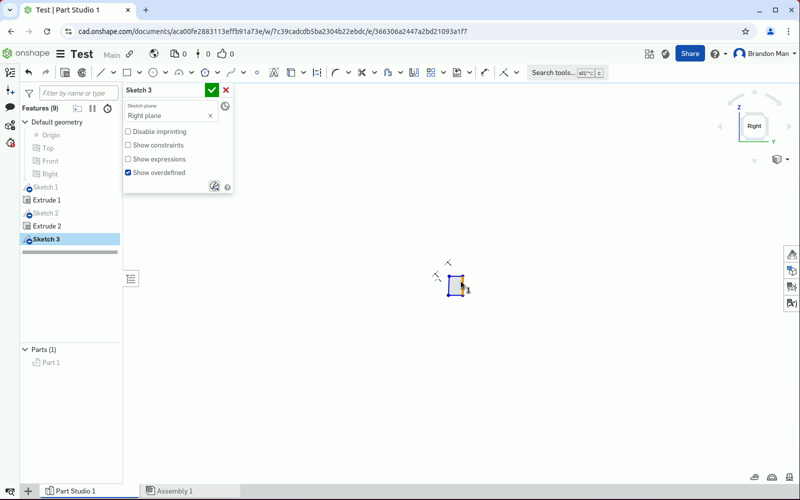
scroll(-6)
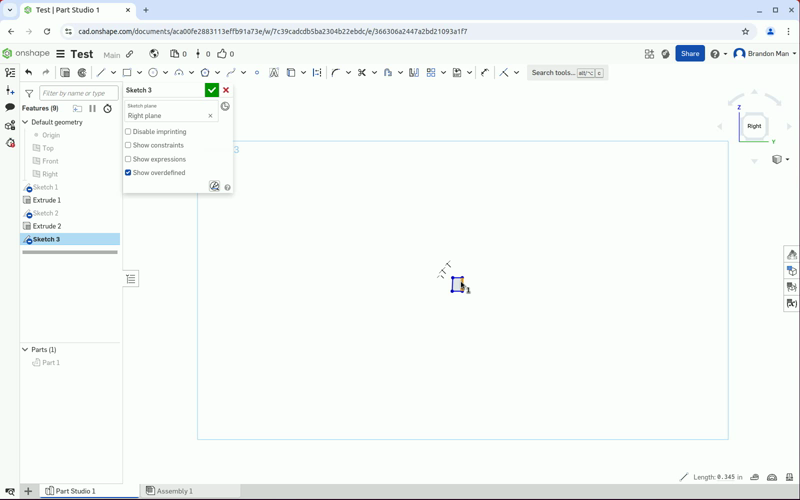
scroll(-6)
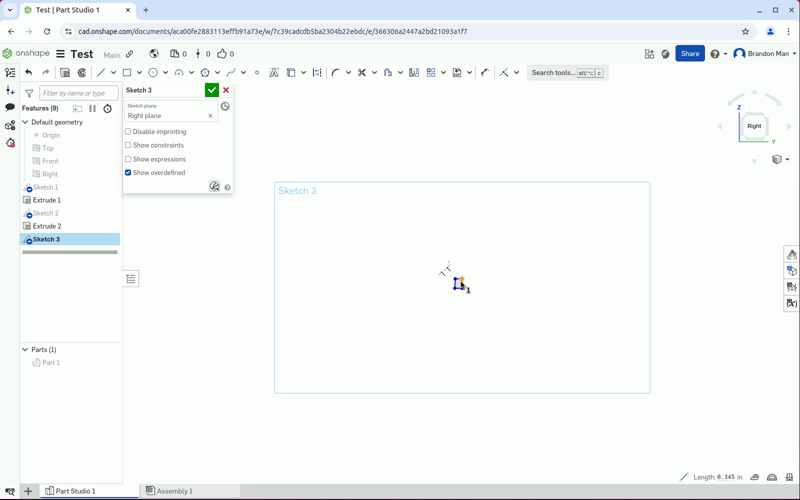
scroll(-6)
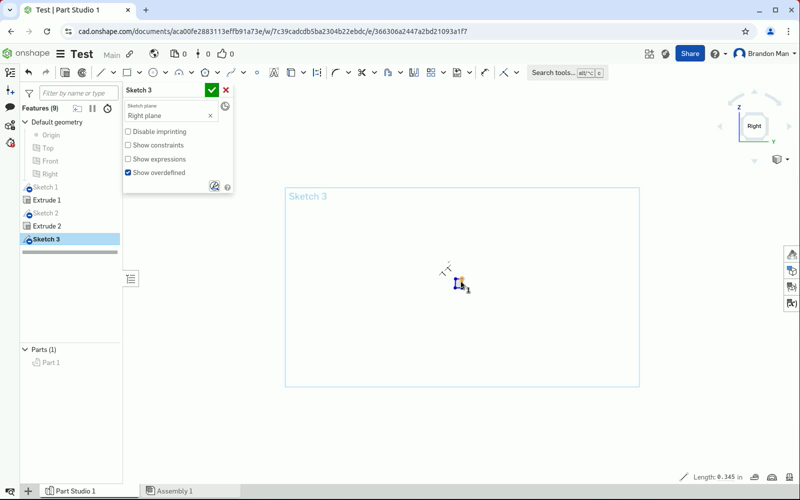
scroll(-6)
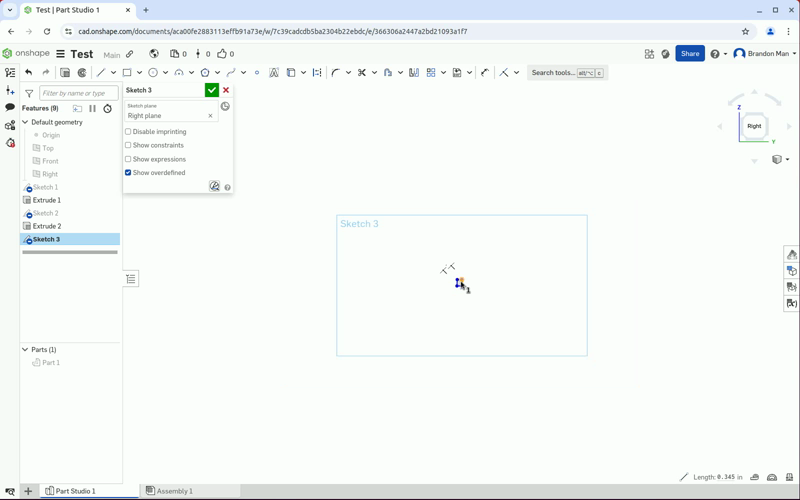
scroll(-6)
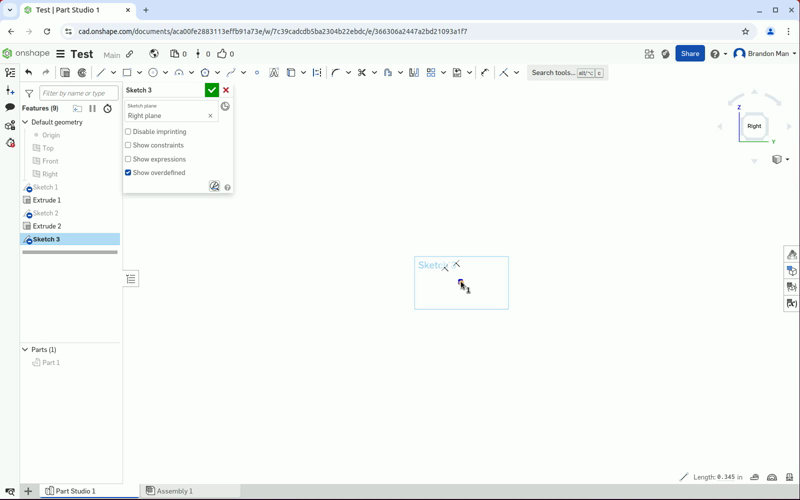
mouse_move(73, 352)
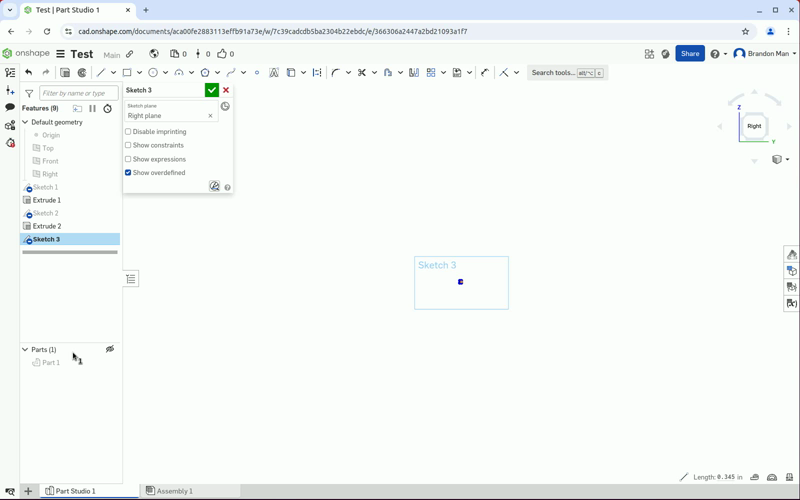
key(shift+y)
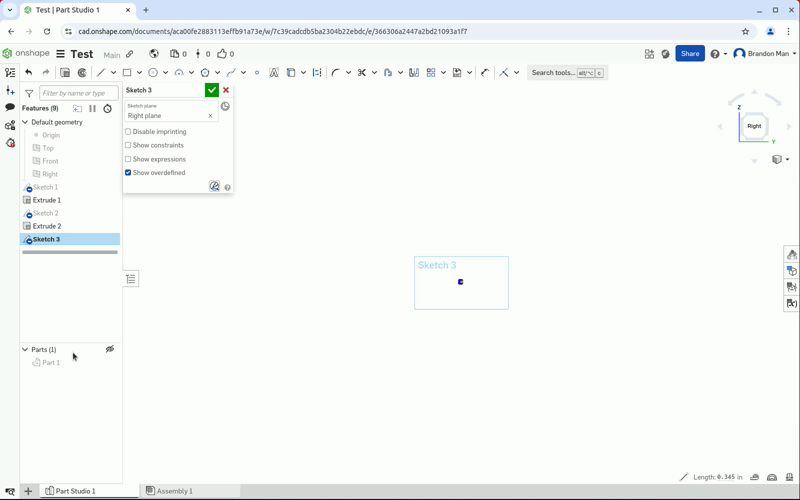
key(shift+e)
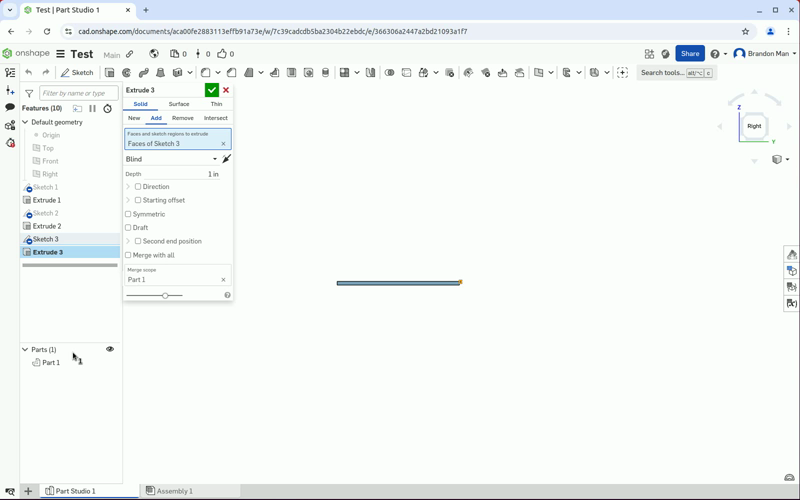
mouse_move(143, 106)
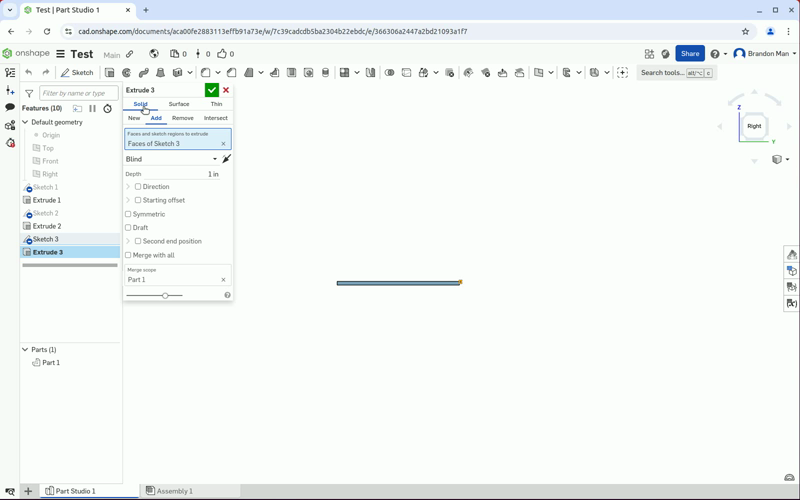
click(143, 106)
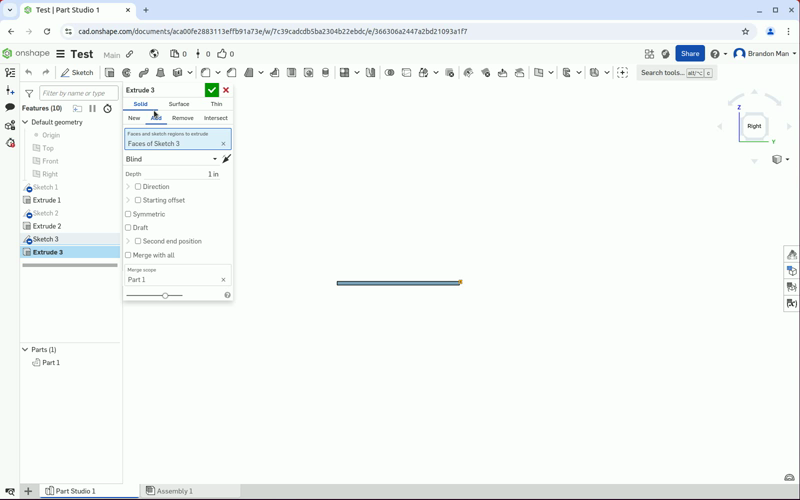
mouse_move(186, 120)
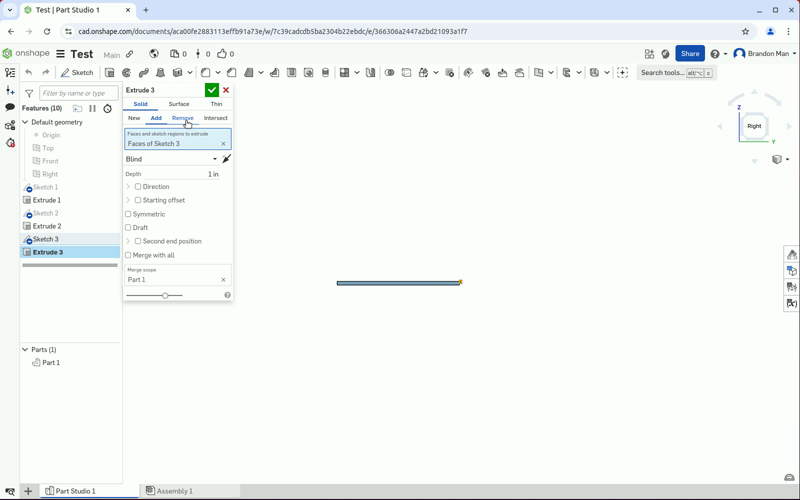
click(186, 120)
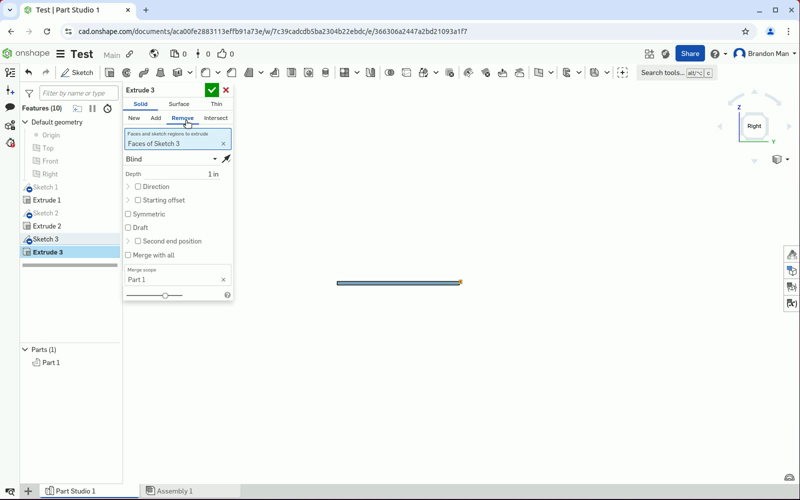
key(tab, 4)
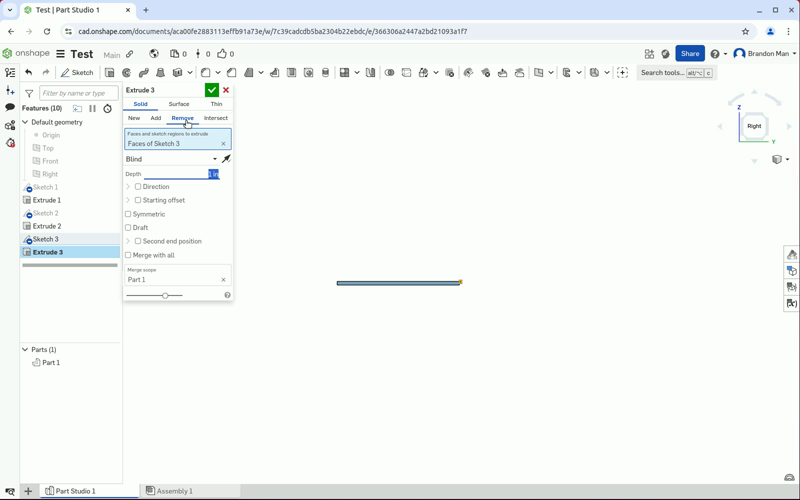
text(46.698)
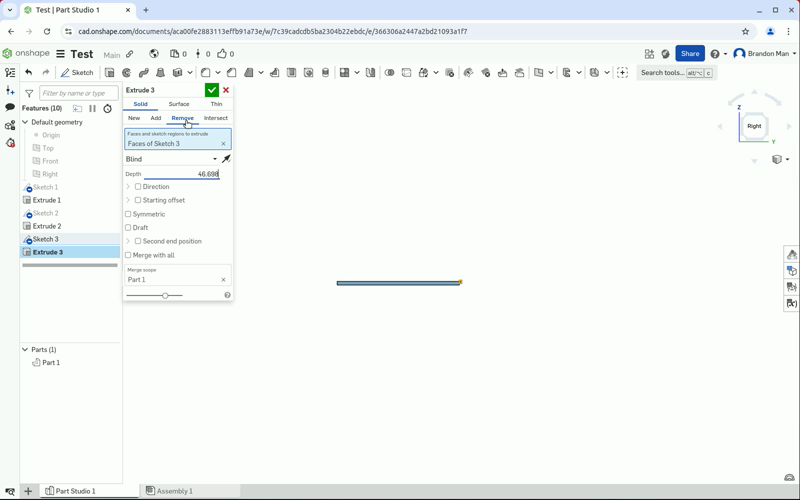
key(tab, 3)
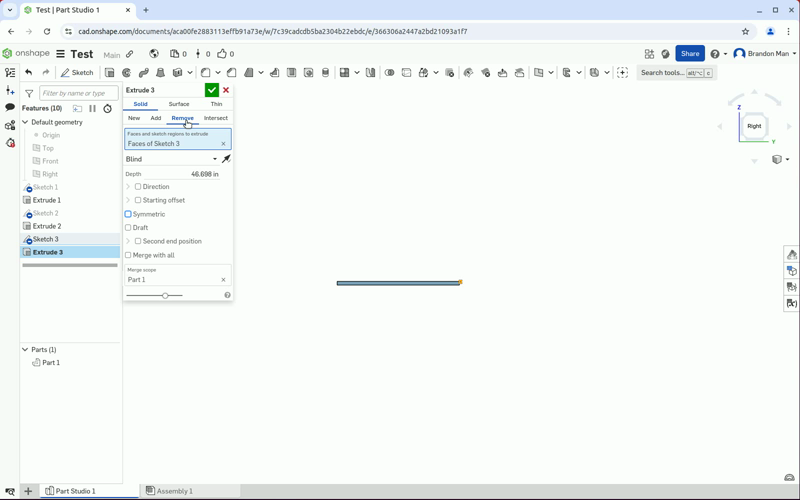
key(space)
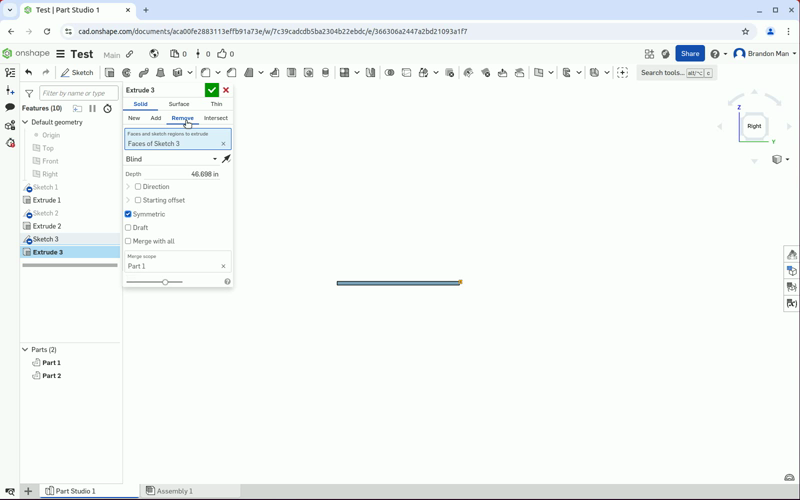
key(tab, 2)
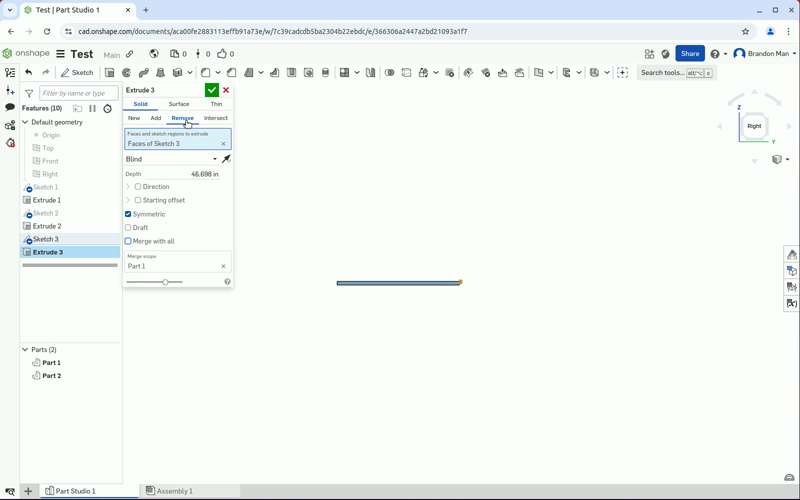
key(space)
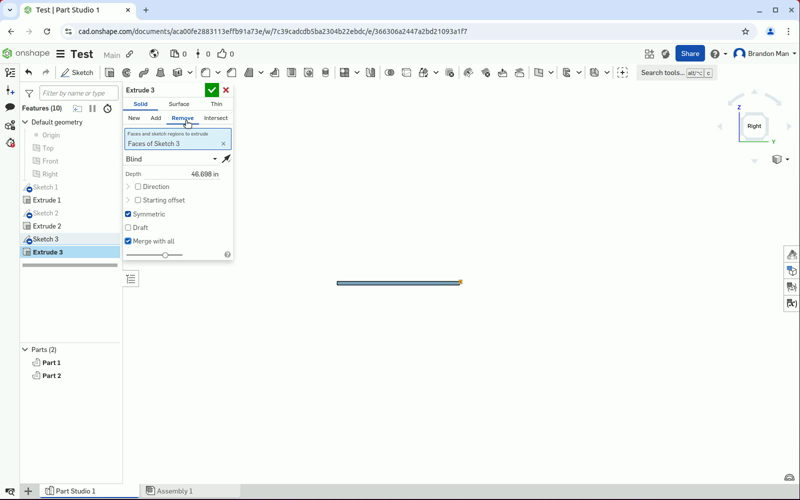
key(enter)
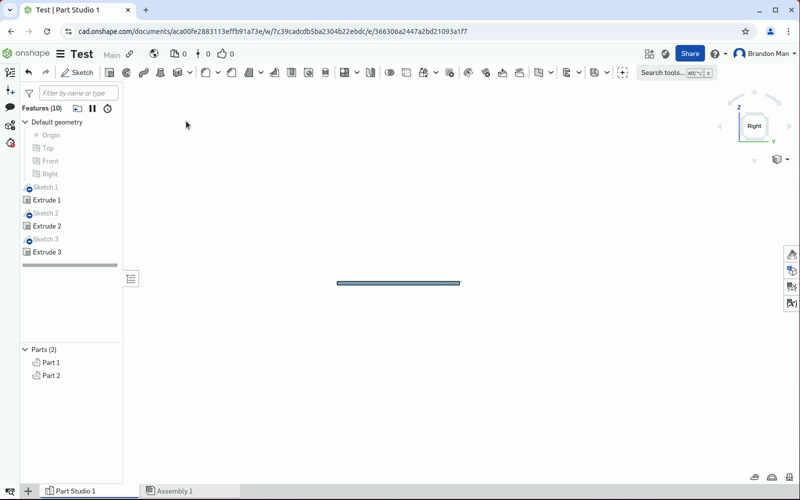
key(shift+h)
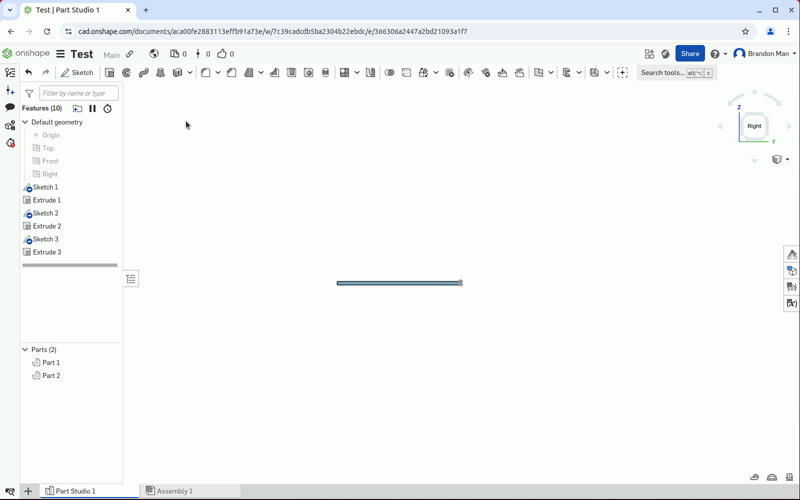
key(shift+h)
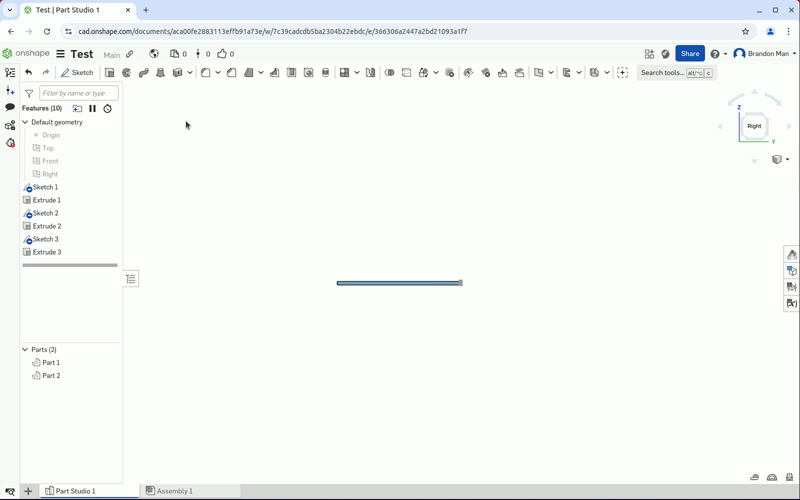
key(shift+7)
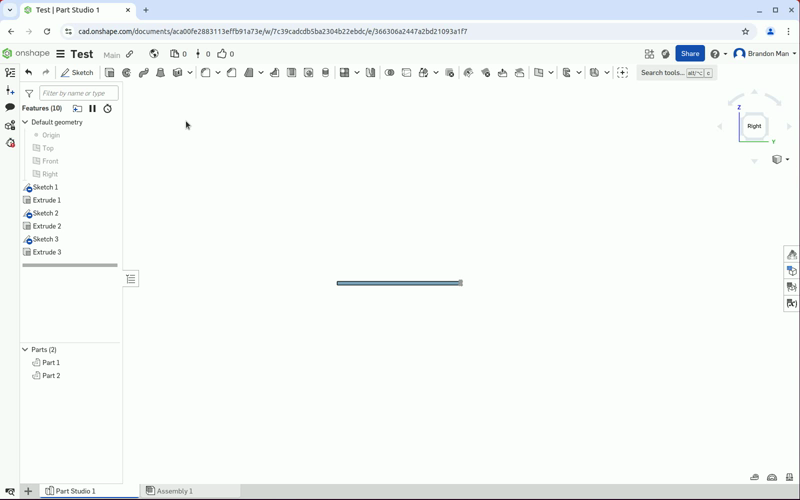
key(right, 2)
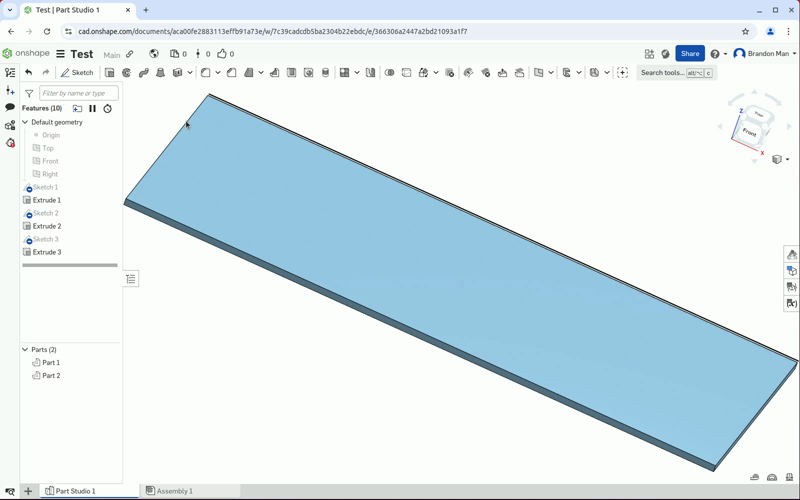
key(down, 2)
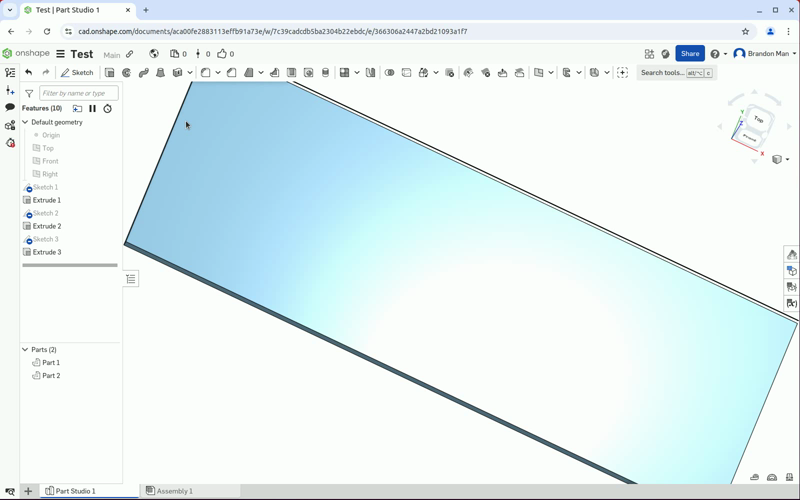
key(up, 2)
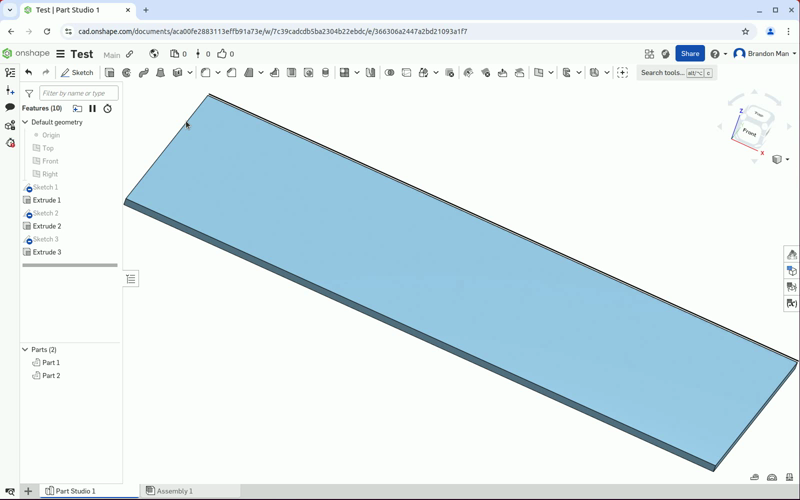
key(left, 2)
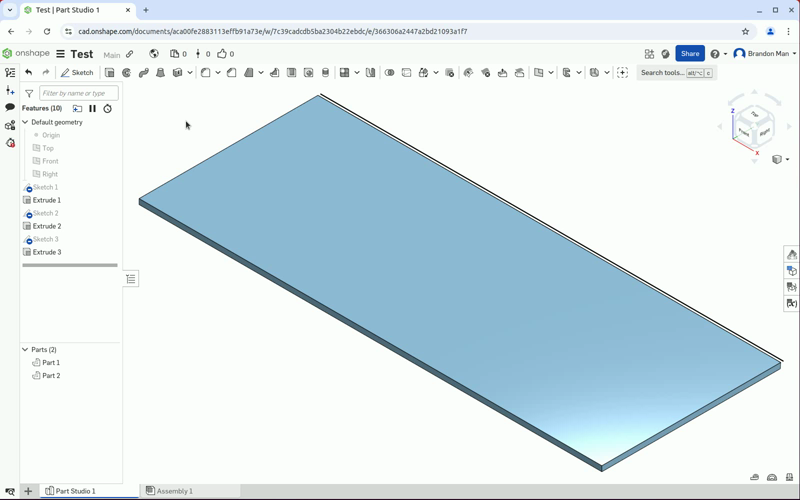
mouse_move(73, 189)
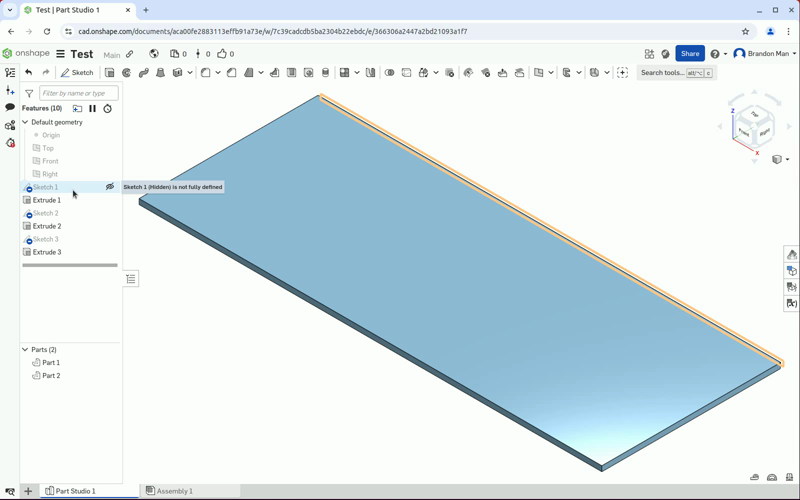
click(73, 189)